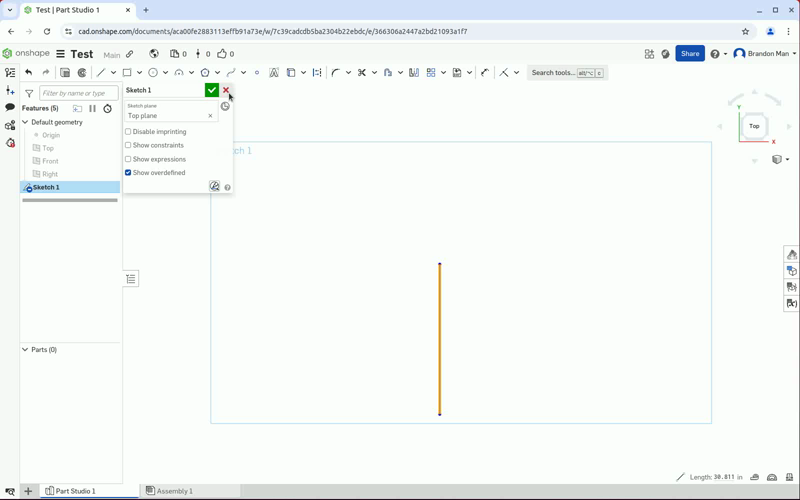
key(shift+h)
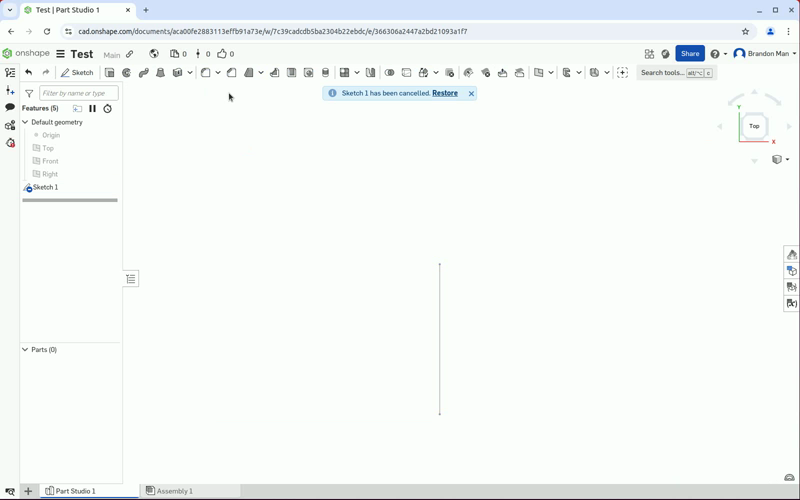
key(shift+s)
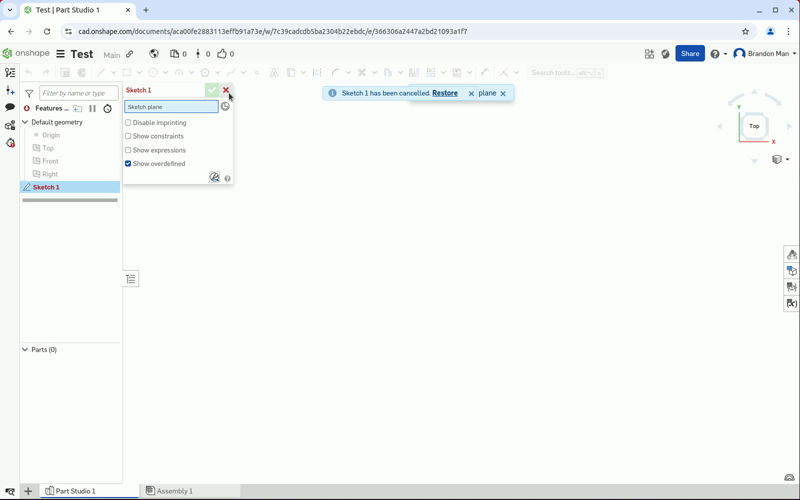
mouse_move(73, 150)
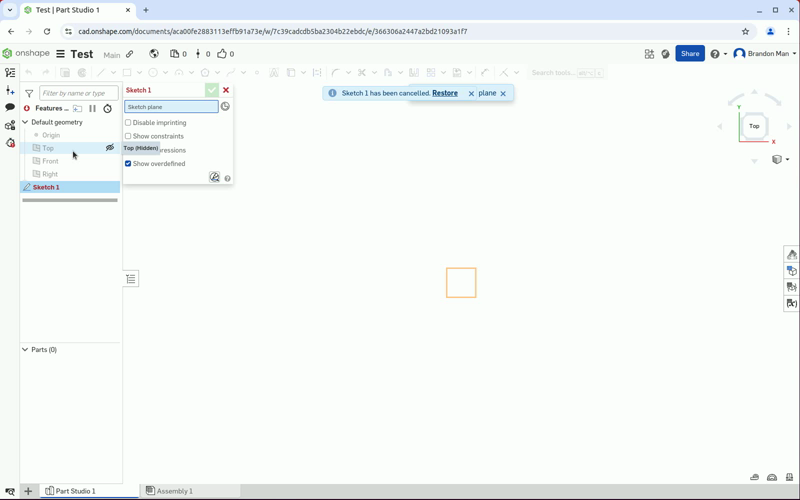
click(73, 150)
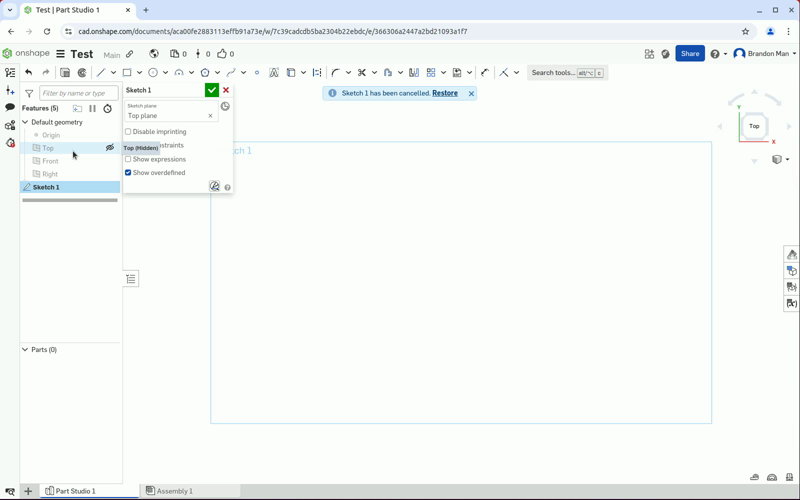
mouse_move(73, 352)
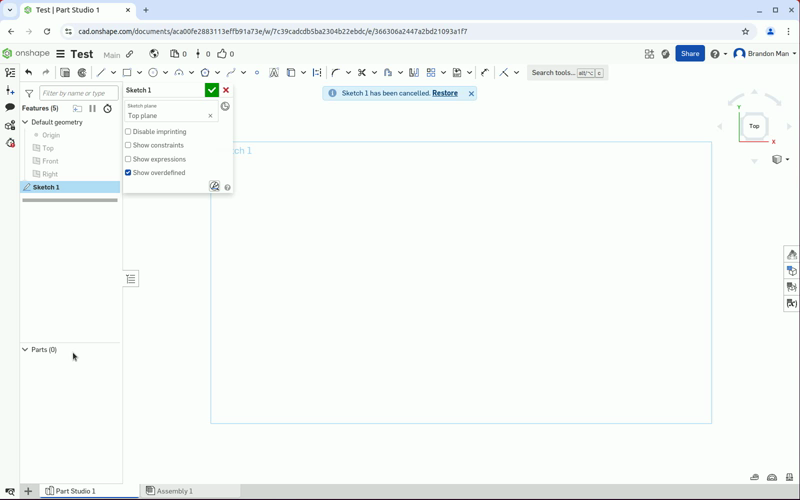
key(y)
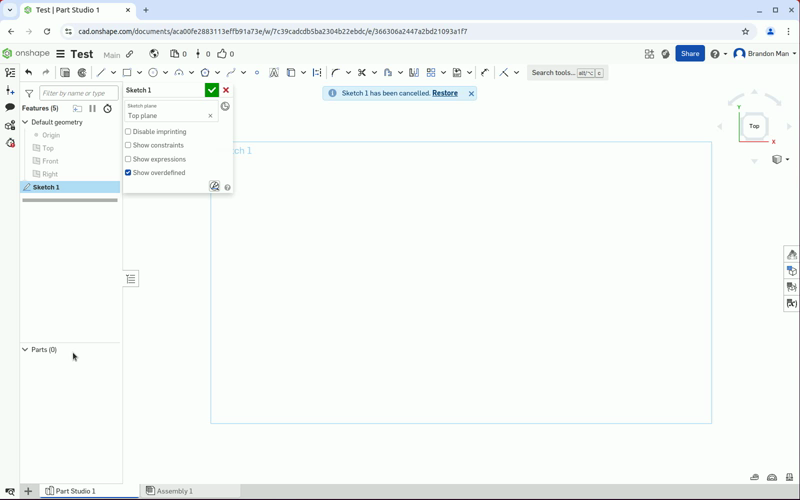
key(l)
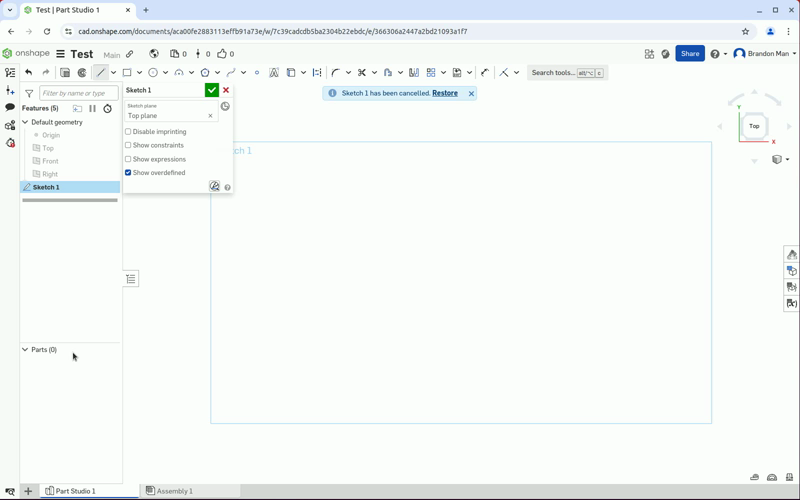
key_down(shift)
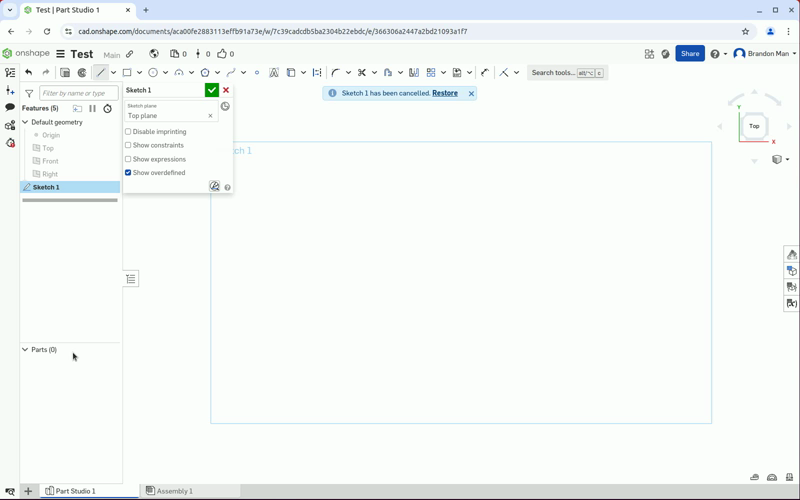
mouse_move(351, 335)
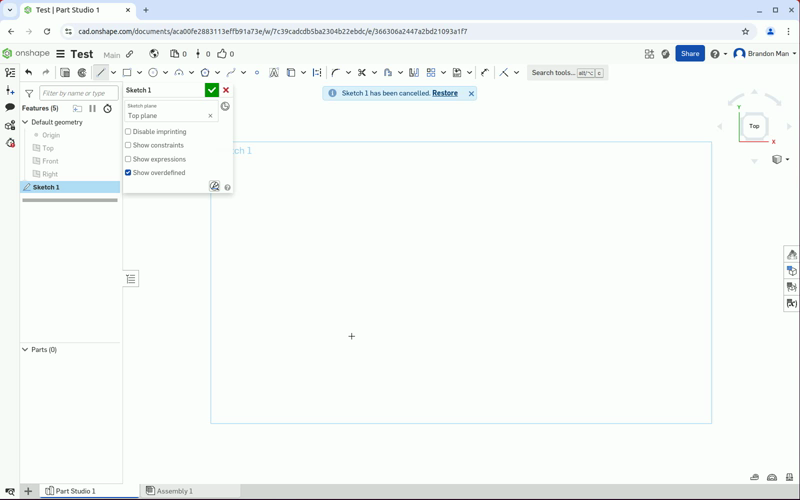
click(351, 335)
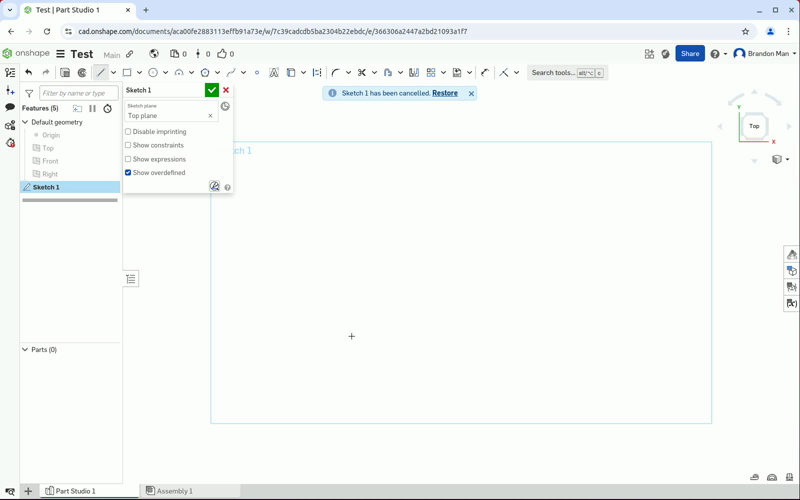
key_up(shift)
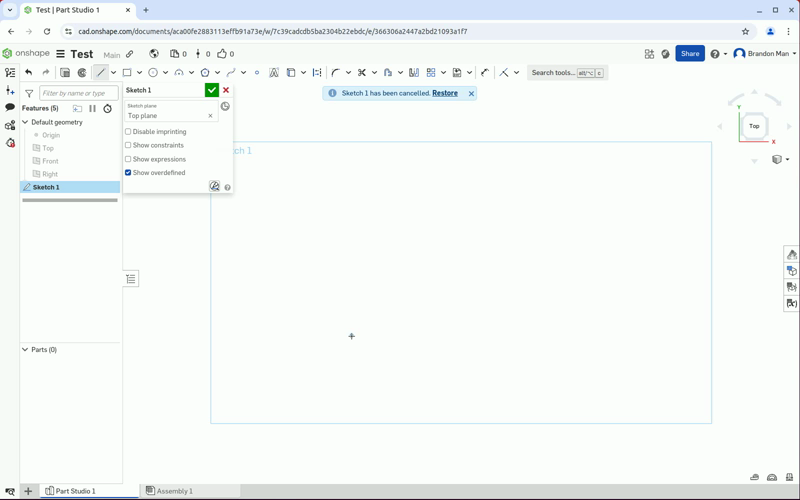
key_down(shift)
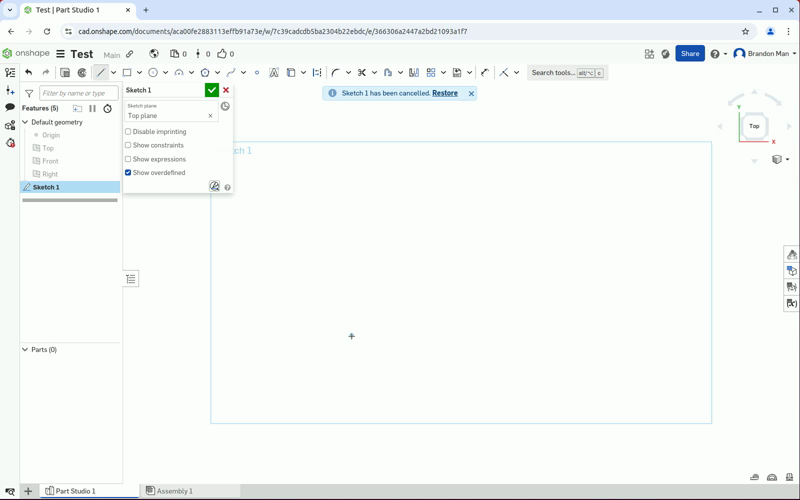
mouse_move(569, 335)
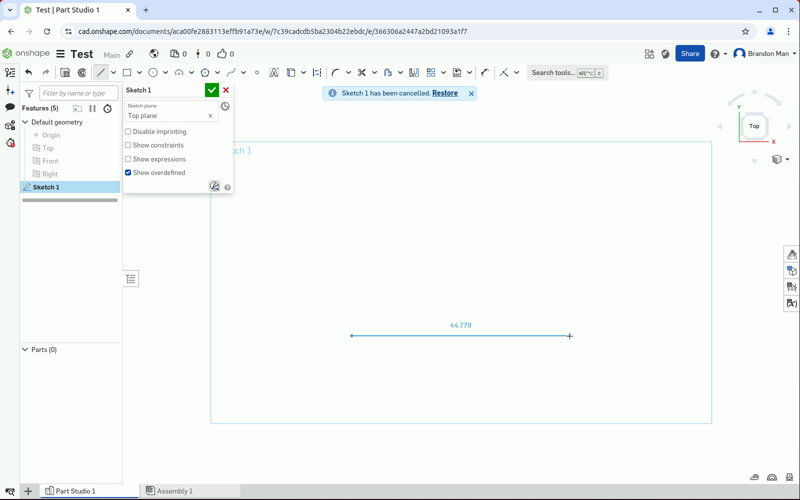
click(569, 335)
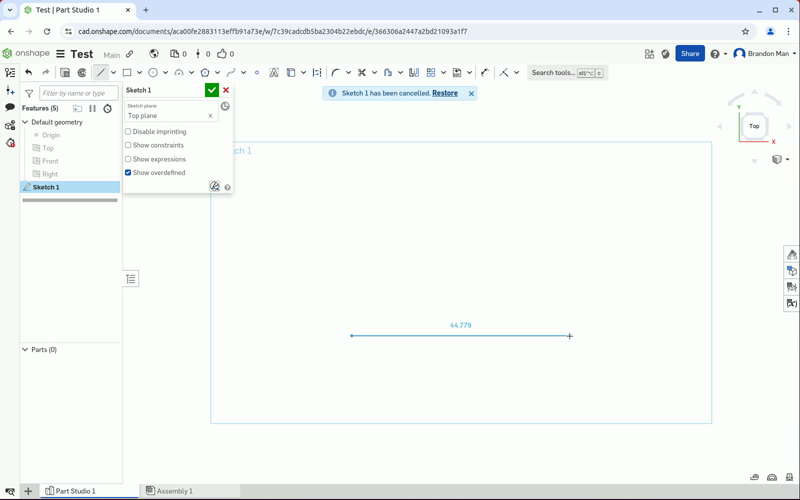
key_up(shift)
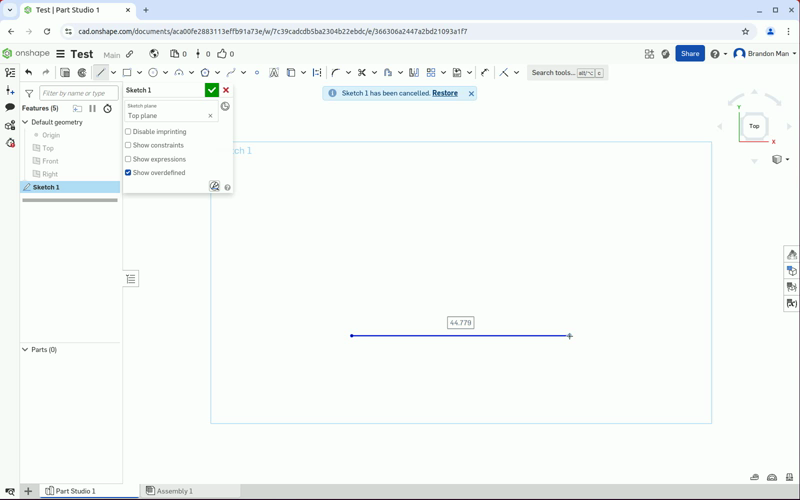
key_down(shift)
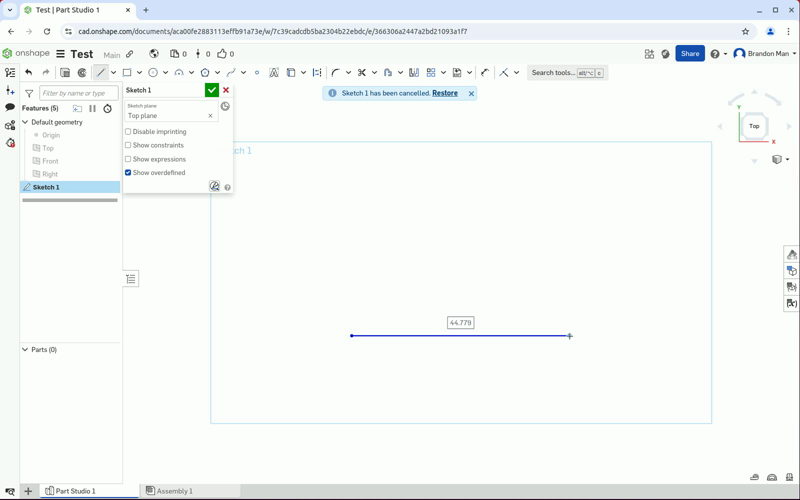
mouse_move(569, 230)
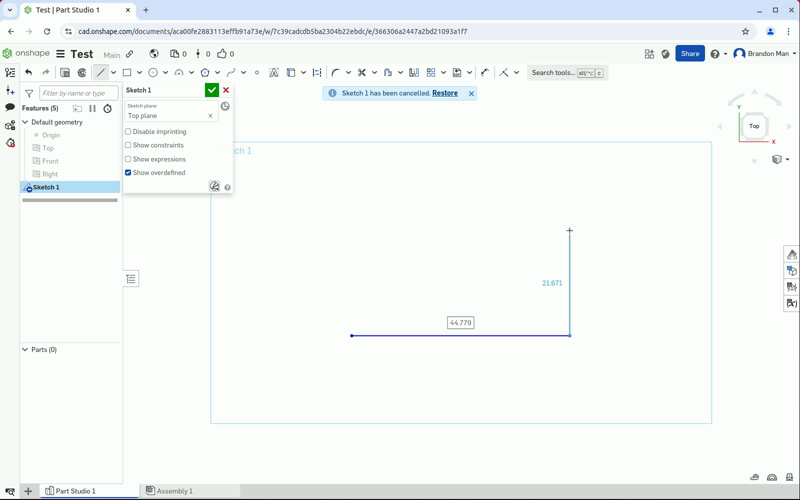
click(569, 230)
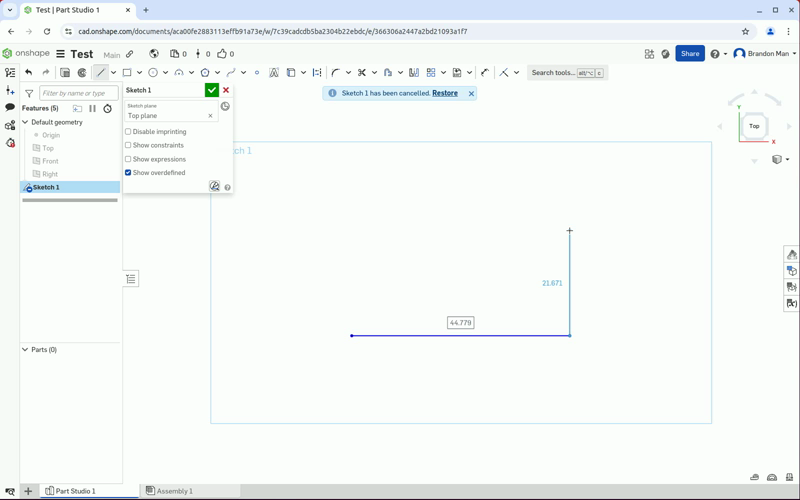
key_up(shift)
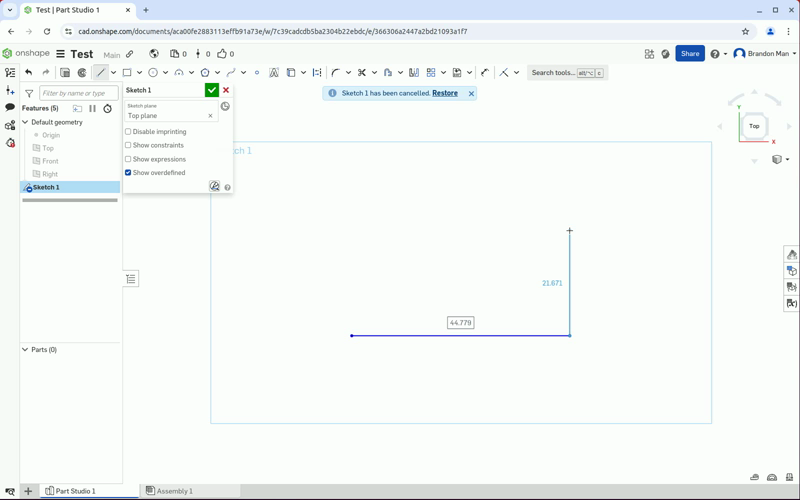
key_down(shift)
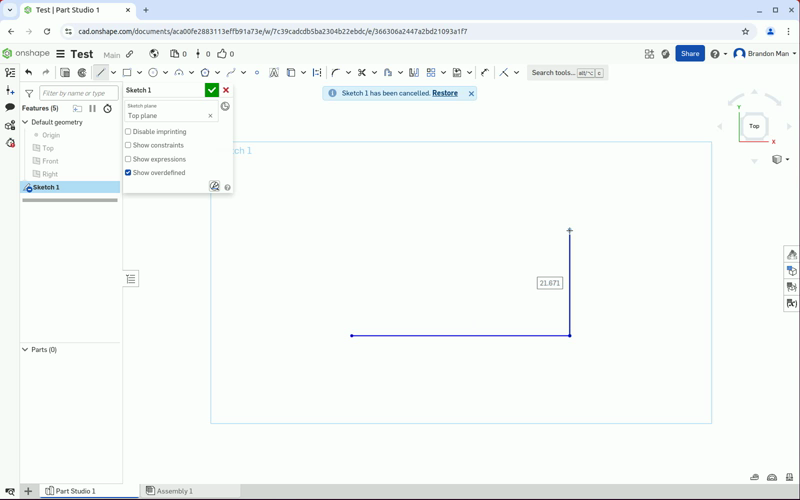
mouse_move(351, 230)
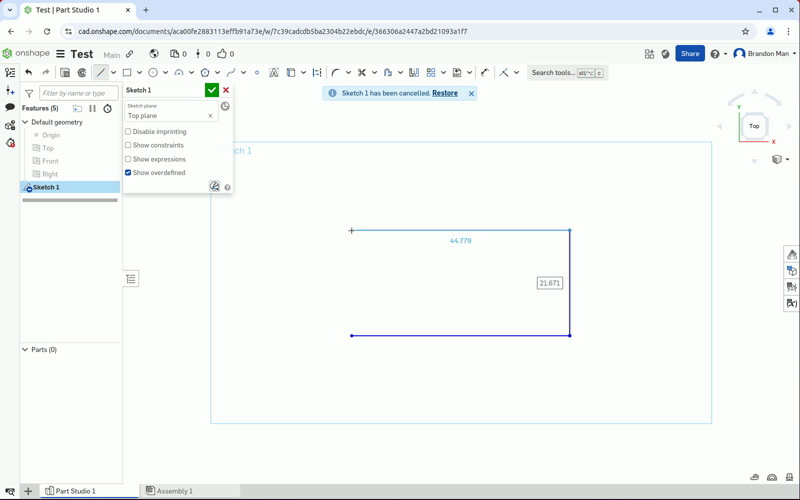
click(351, 230)
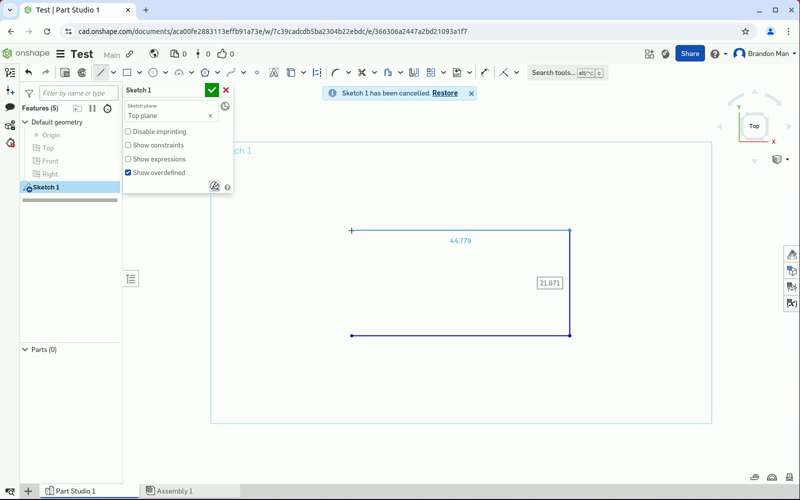
key_up(shift)
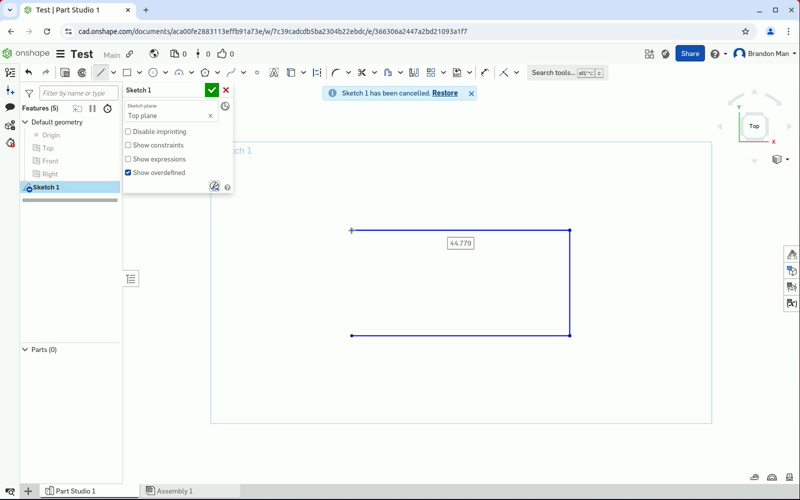
key_down(shift)
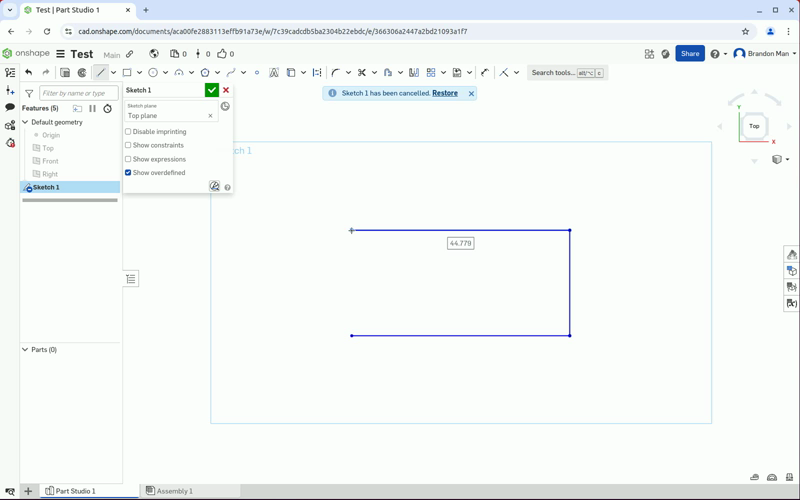
mouse_move(351, 335)
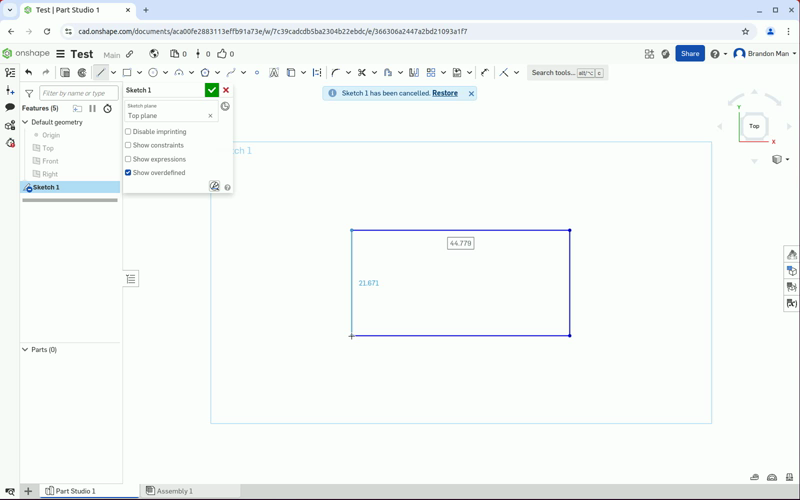
key_up(shift)
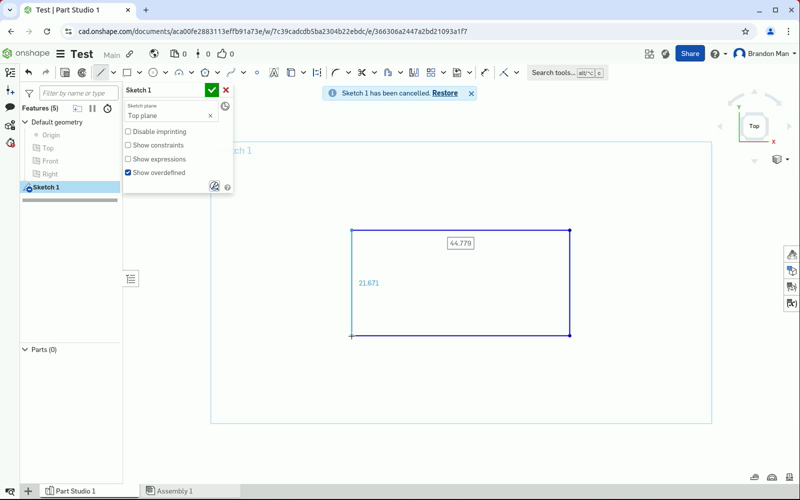
click(351, 335)
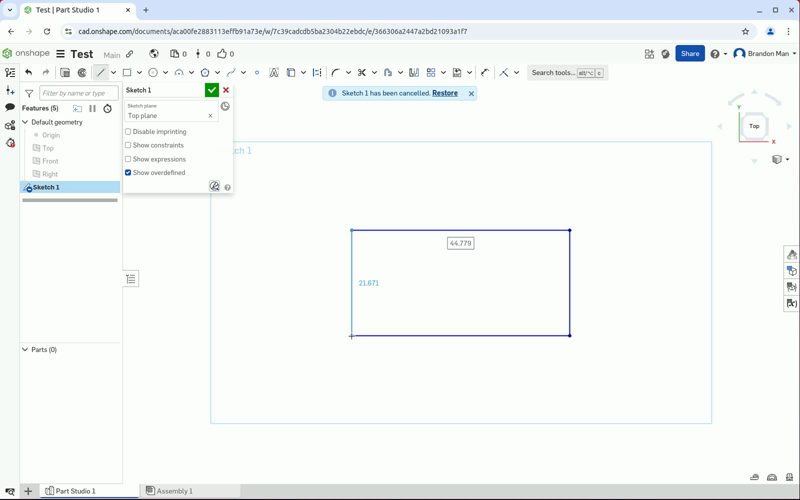
key(esc)
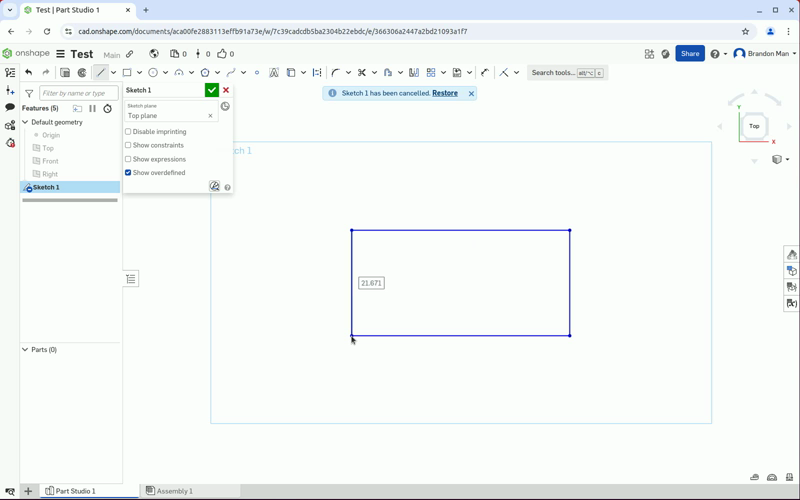
mouse_move(473, 308)
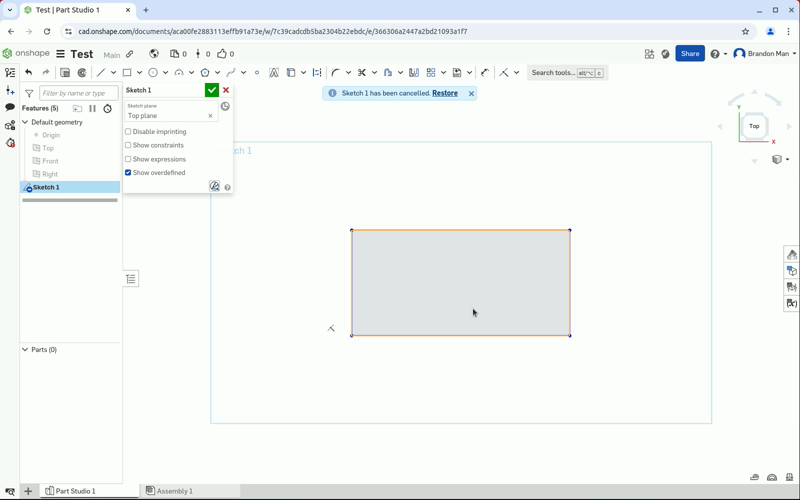
click(473, 308)
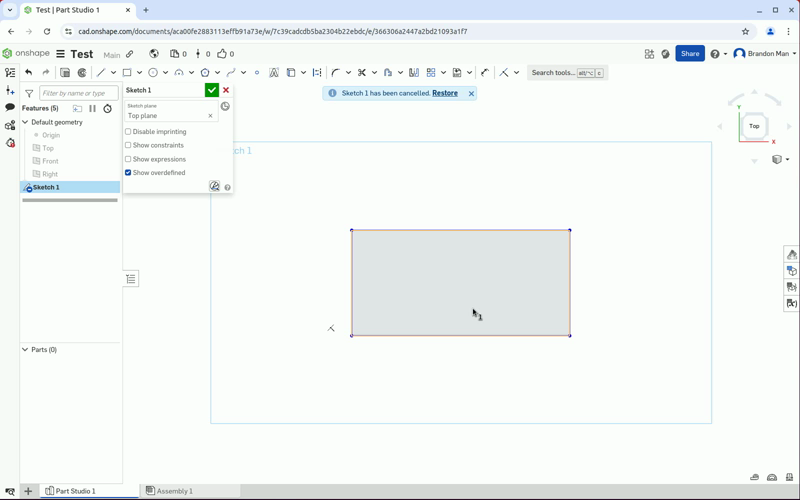
mouse_move(73, 352)
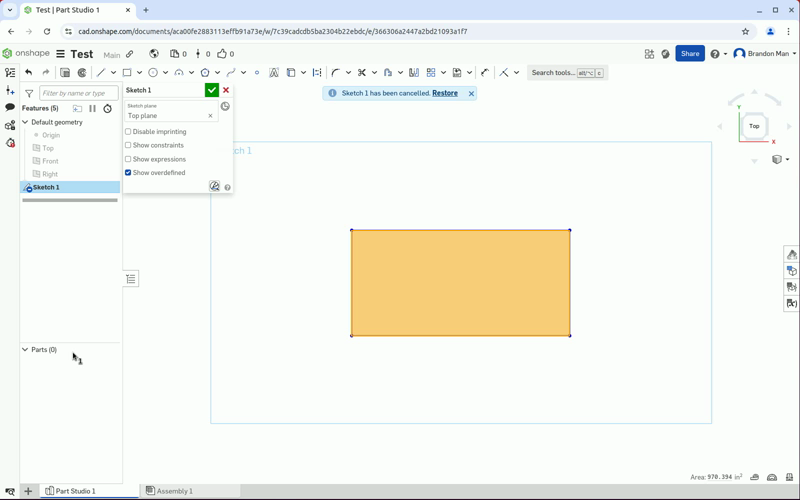
key(shift+y)
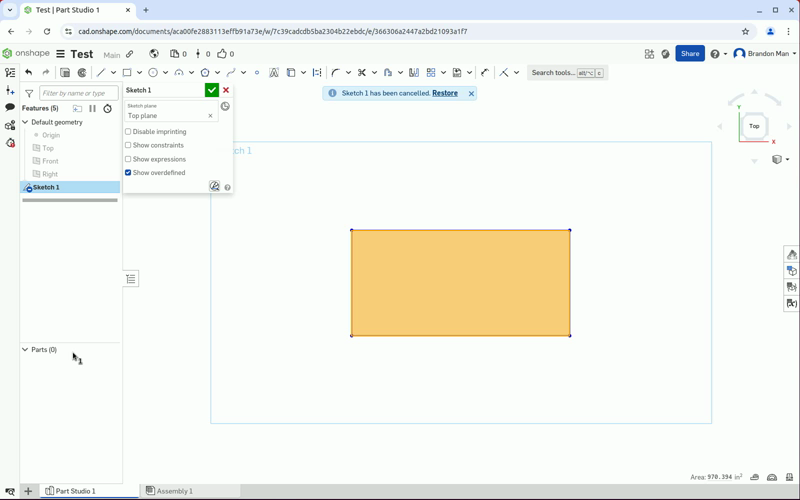
key(shift+e)
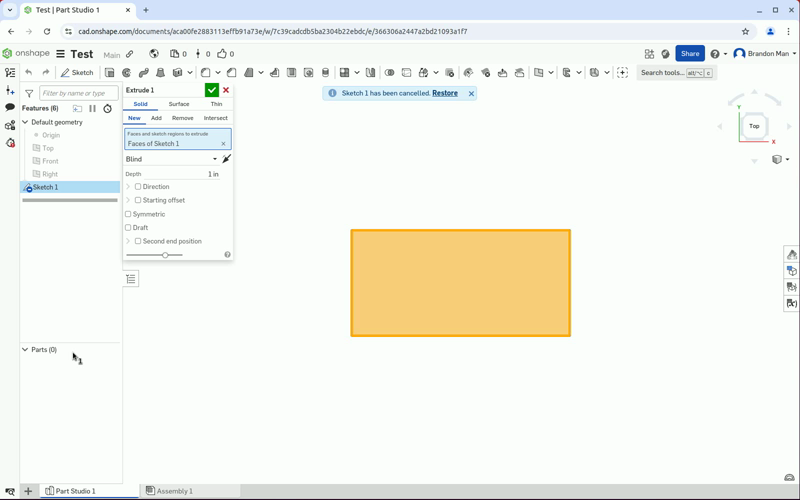
mouse_move(143, 106)
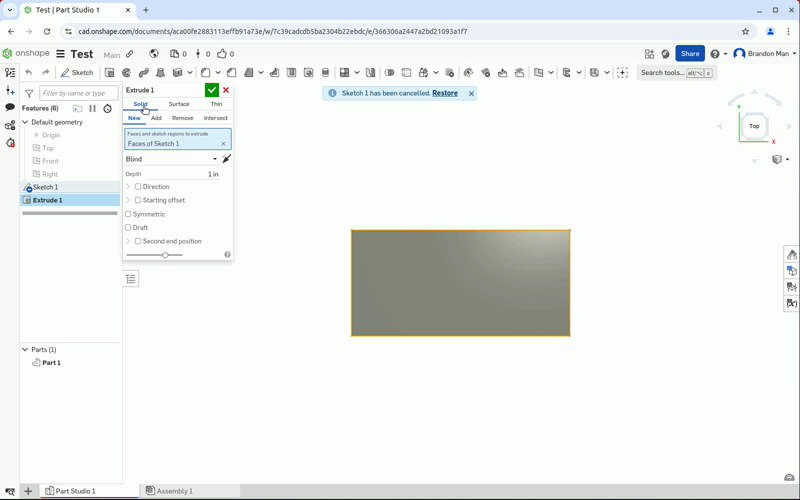
click(143, 106)
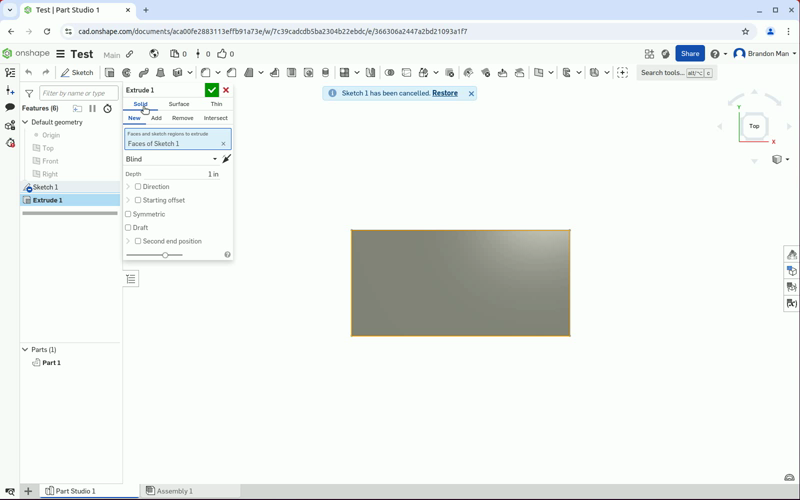
mouse_move(137, 120)
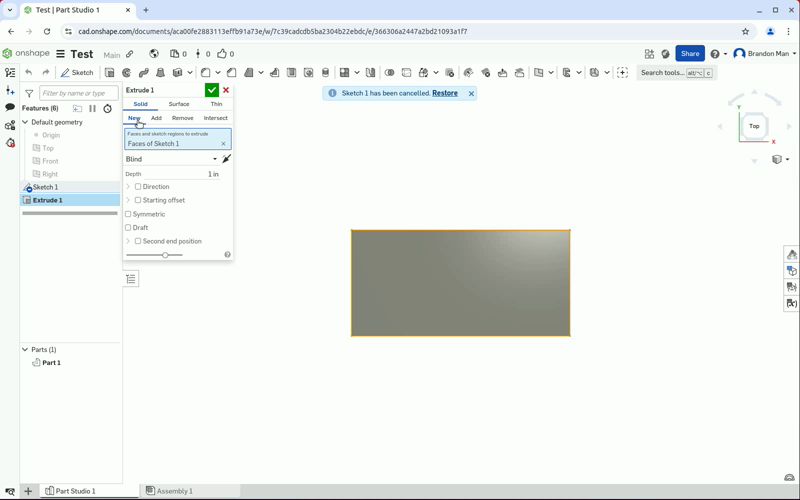
click(137, 120)
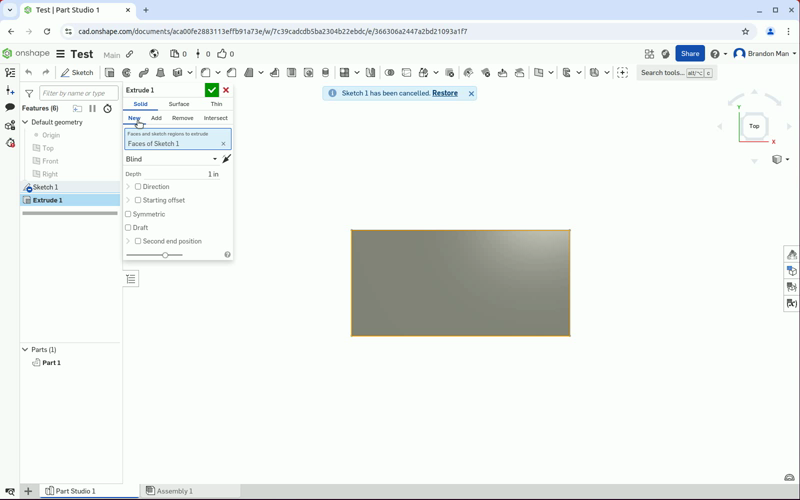
key(tab, 4)
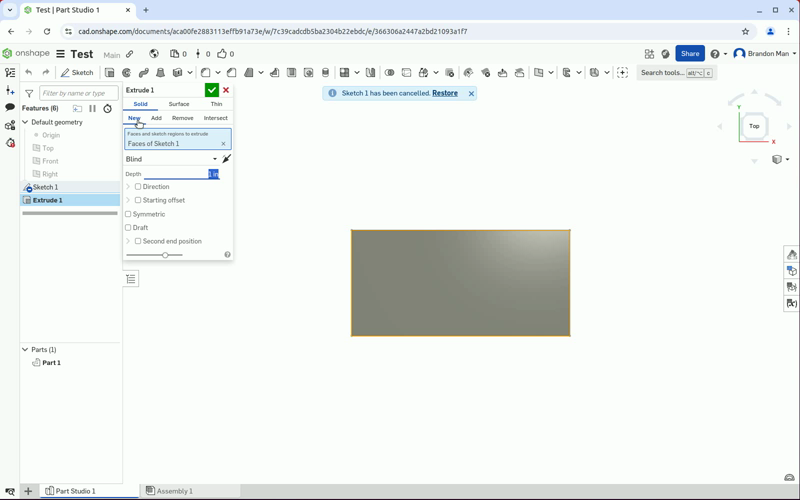
text(4.574)
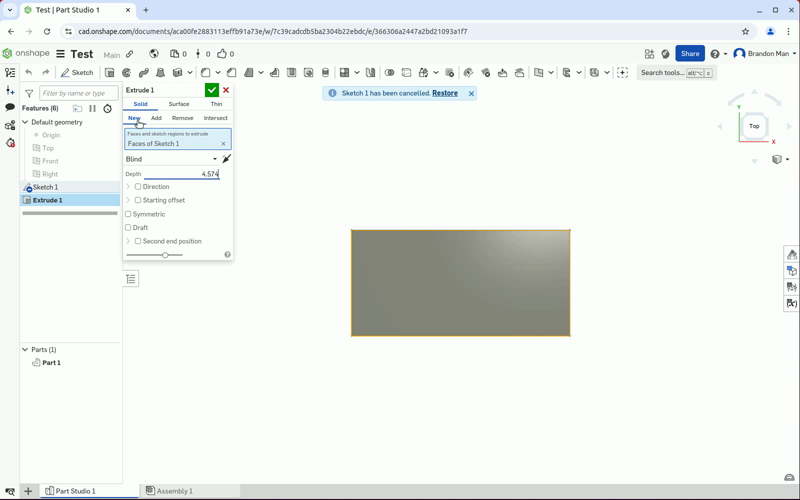
key(enter)
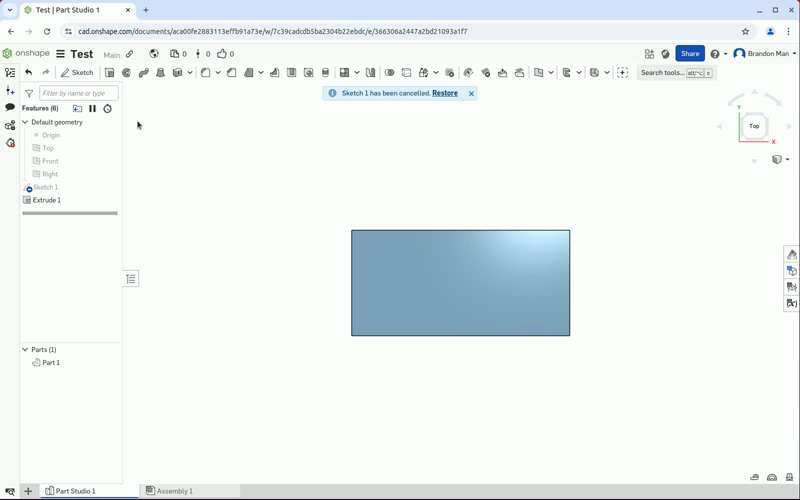
key(shift+h)
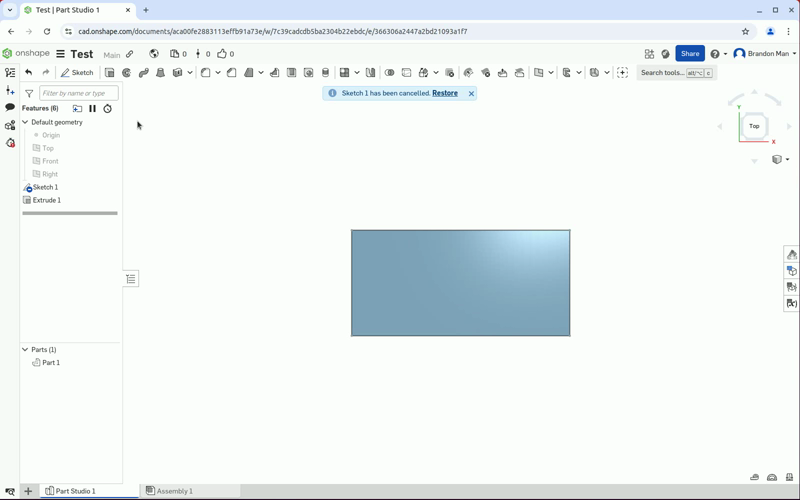
key(shift+h)
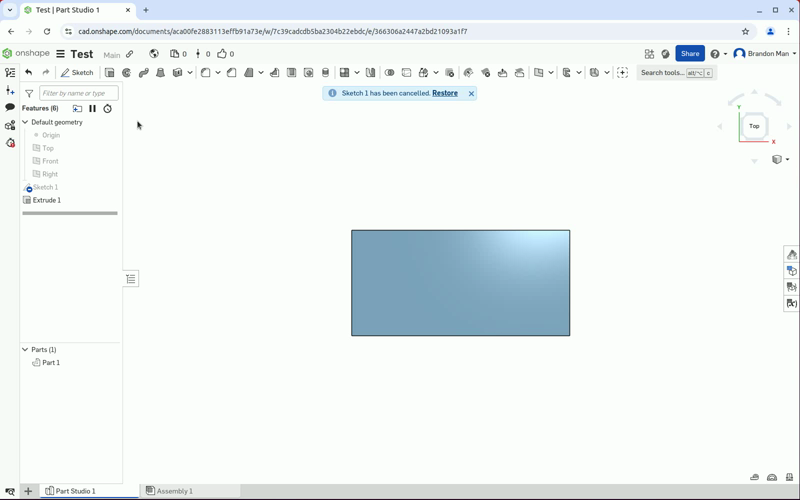
mouse_move(73, 189)
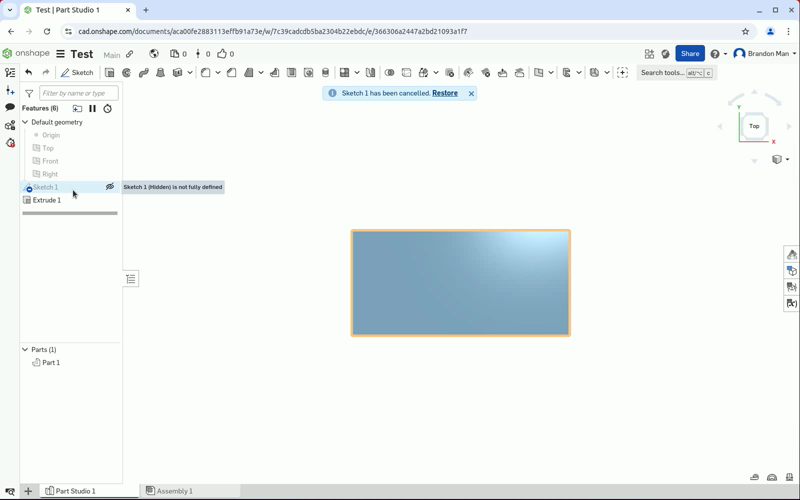
click(73, 189)
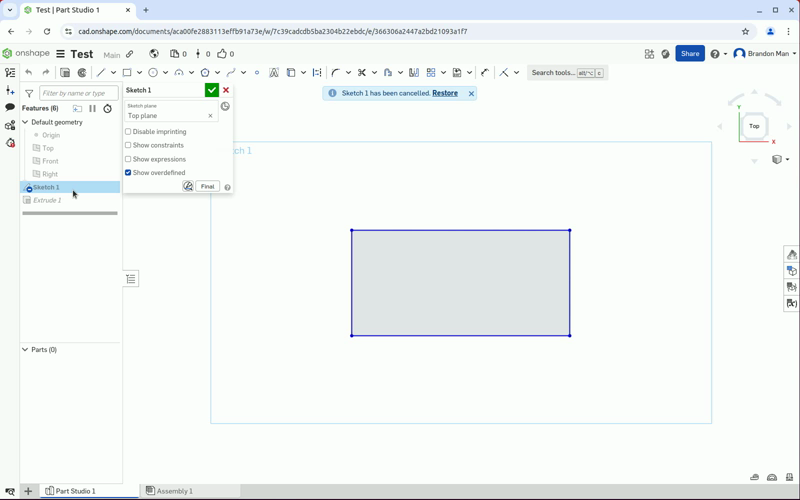
mouse_move(229, 92)
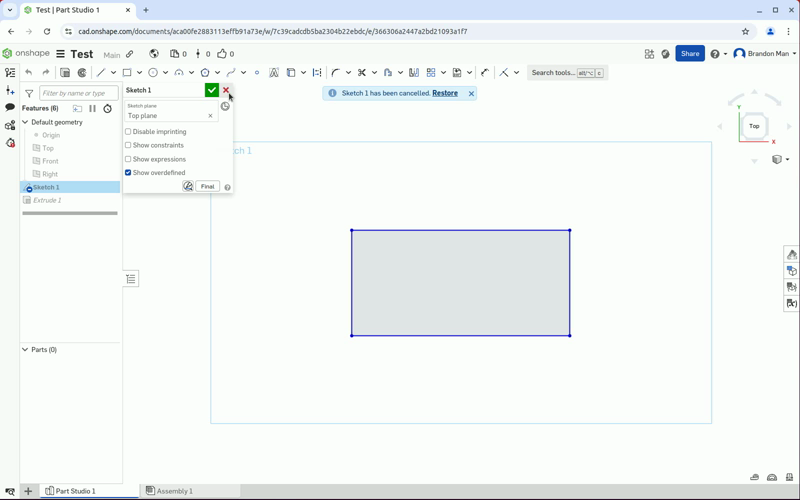
click(229, 92)
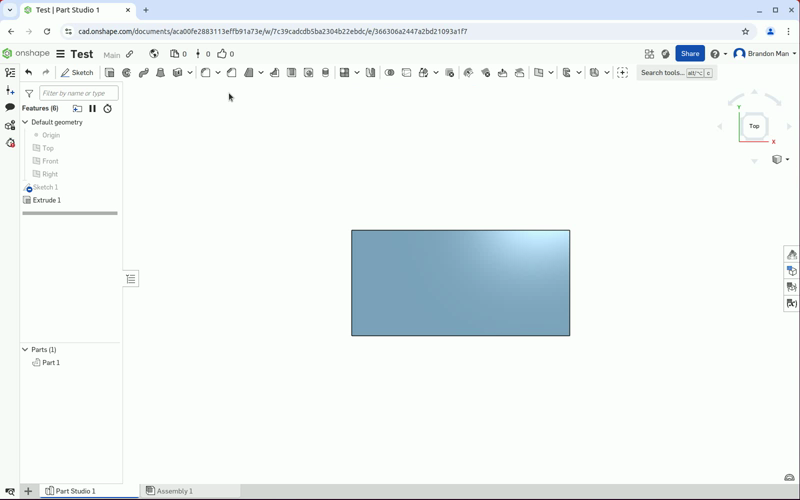
mouse_move(73, 352)
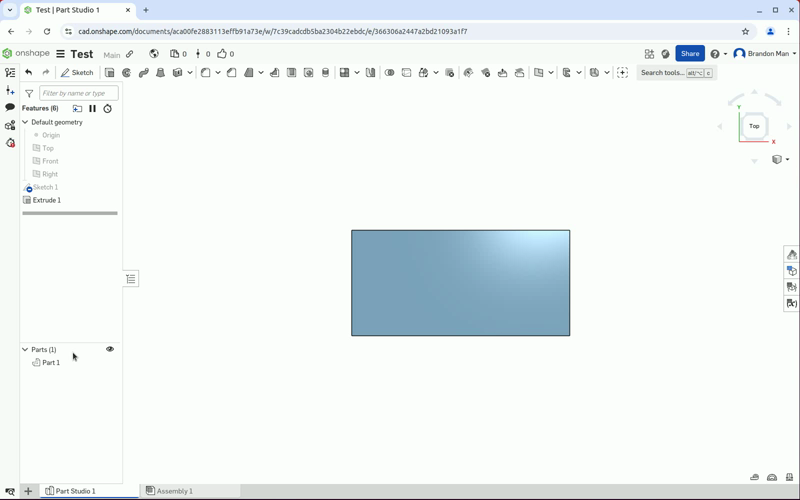
key(y)
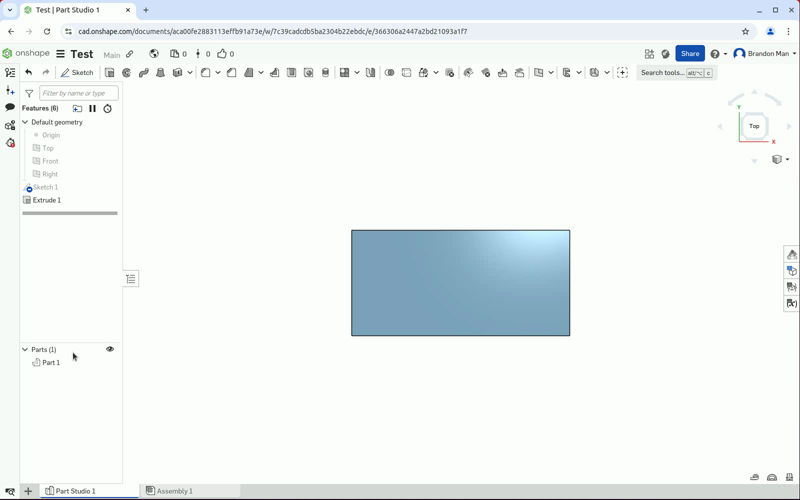
key(shift+p)
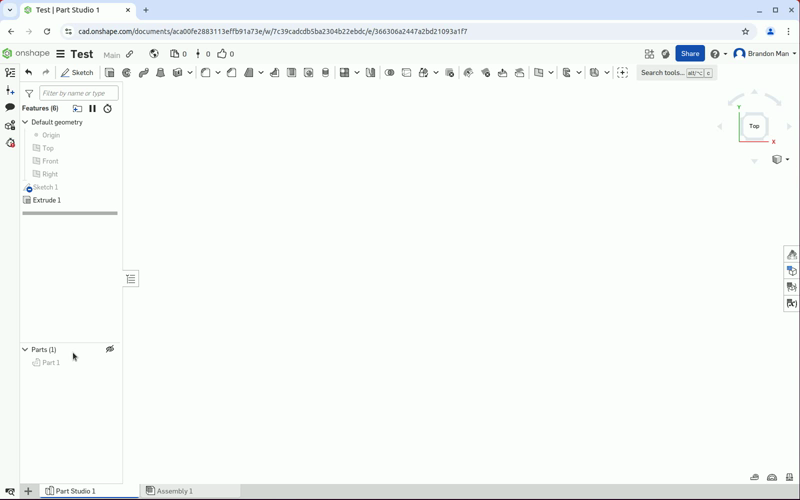
key(space)
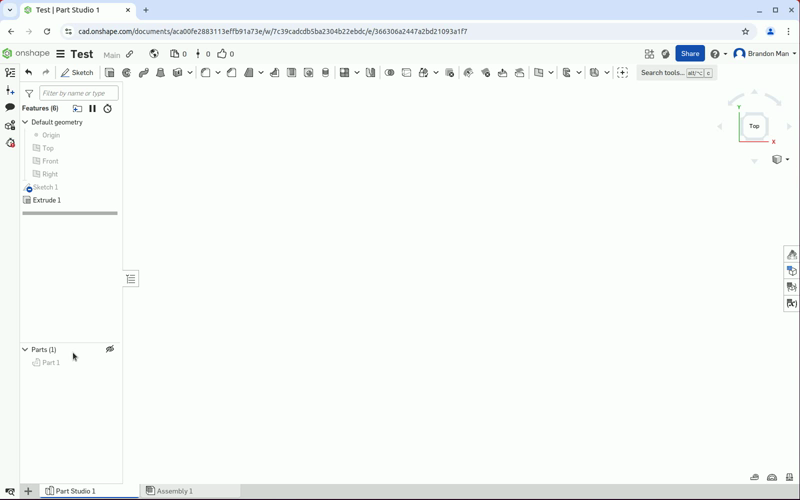
key_down(shift)
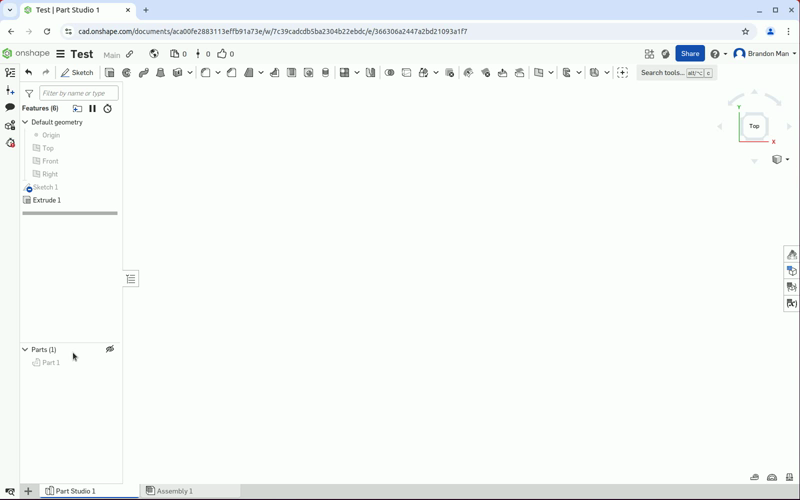
key(up)
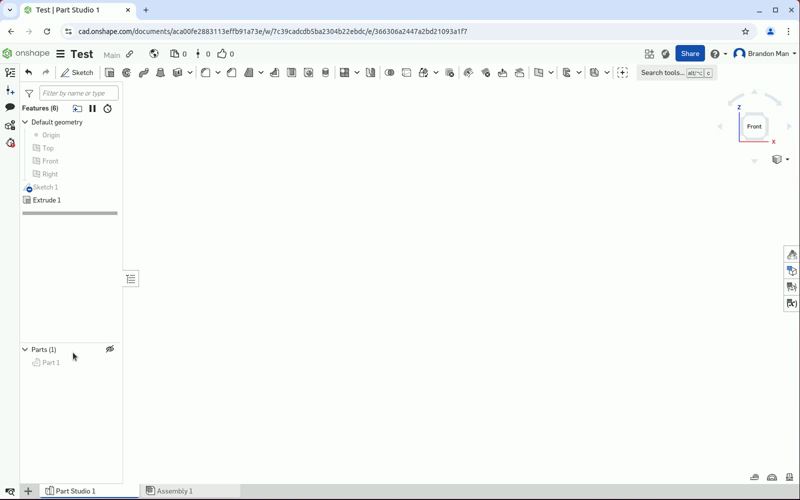
key_up(shift)
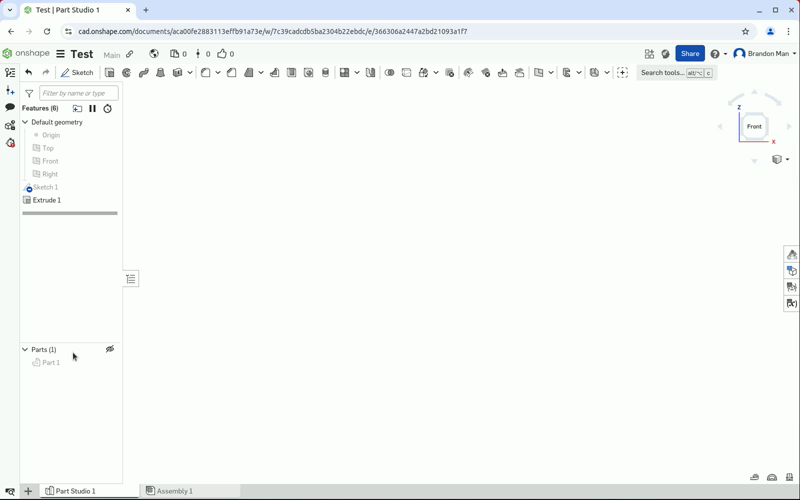
key(space)
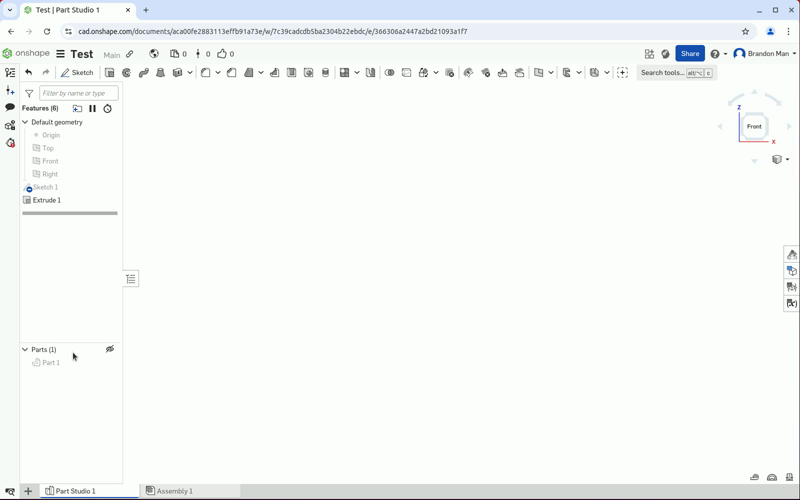
key_down(shift)
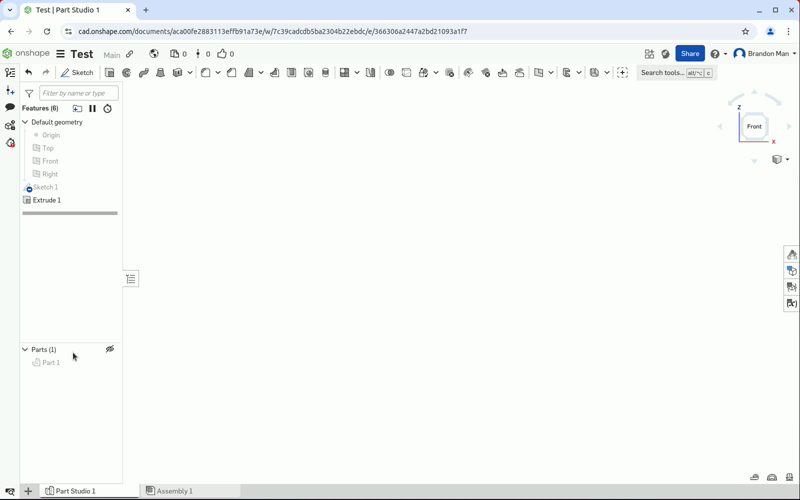
key(left)
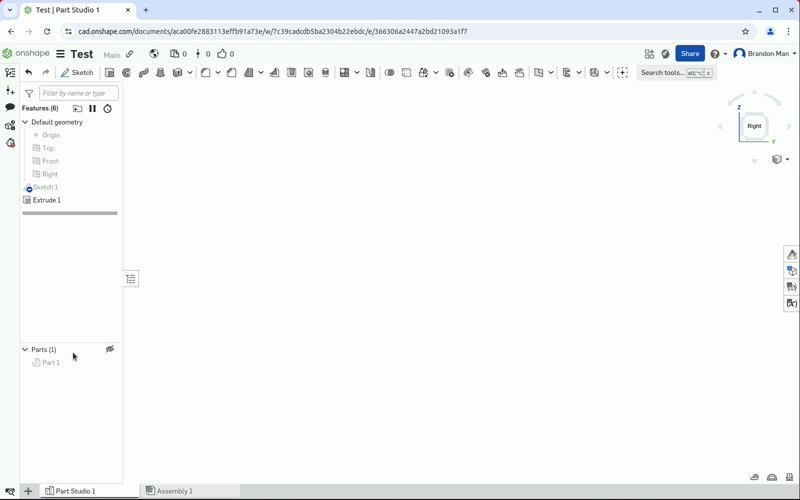
key_up(shift)
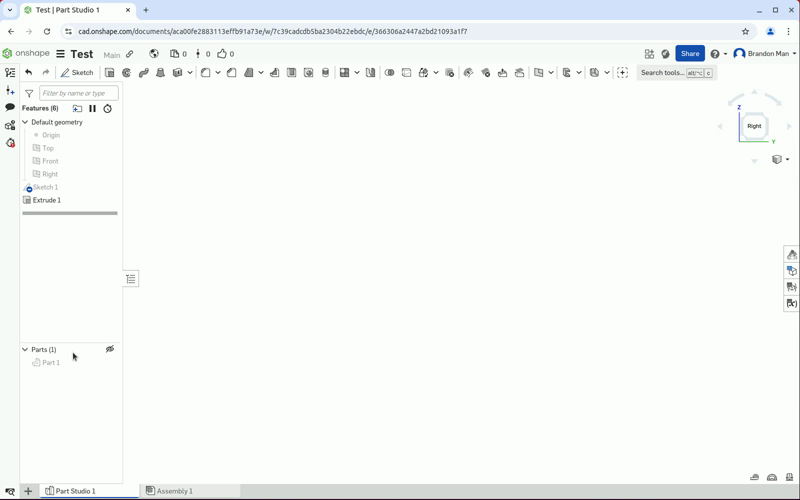
mouse_move(73, 352)
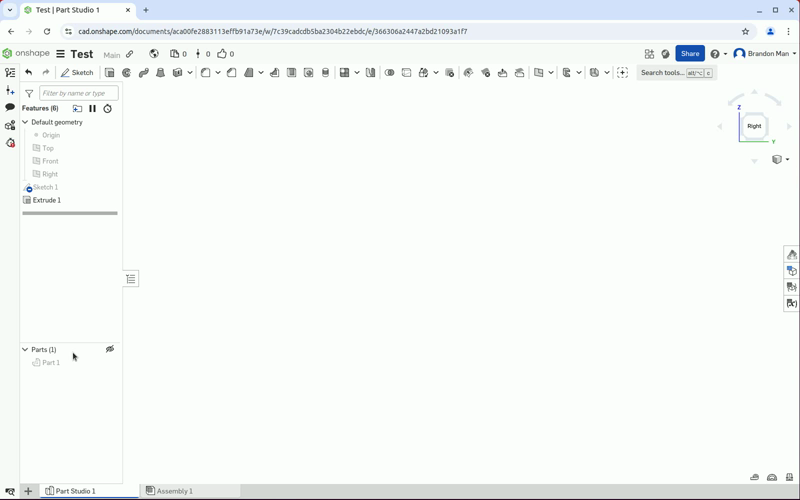
key(shift+y)
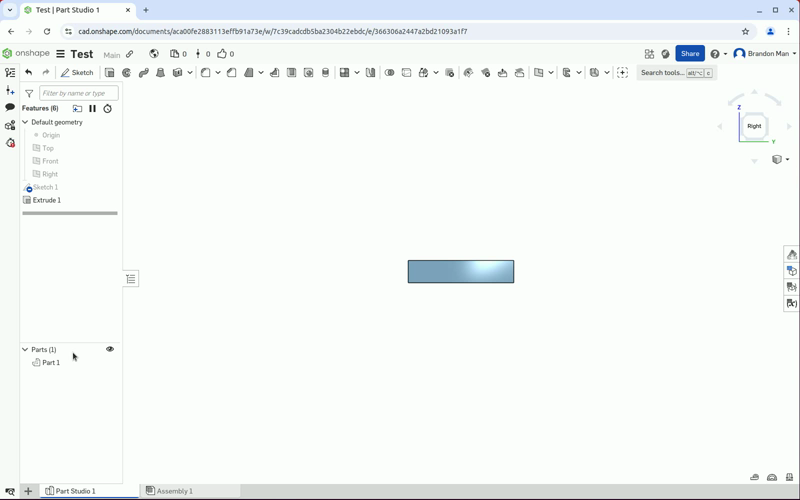
mouse_move(541, 75)
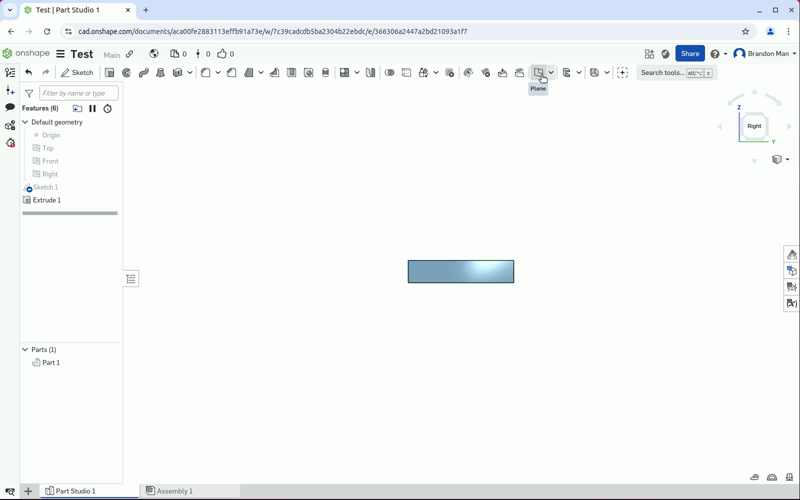
click(541, 75)
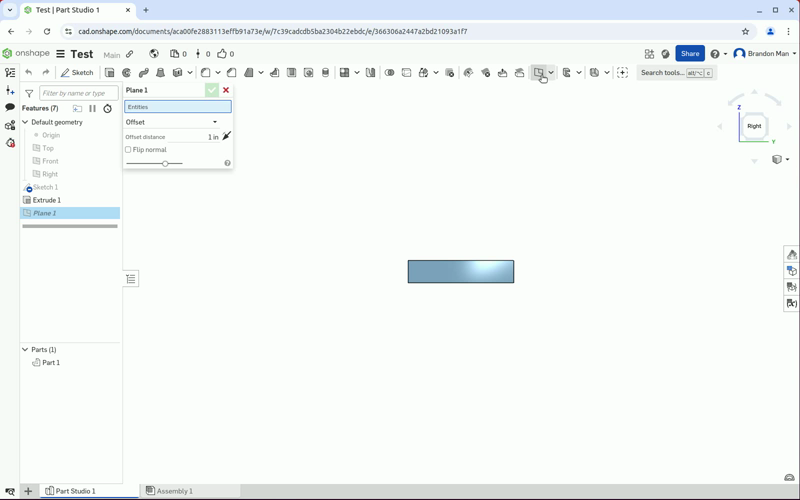
mouse_move(73, 176)
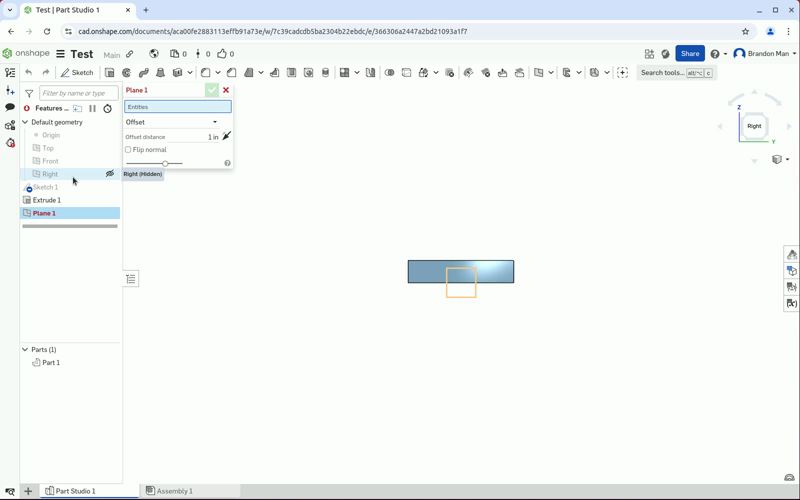
click(73, 176)
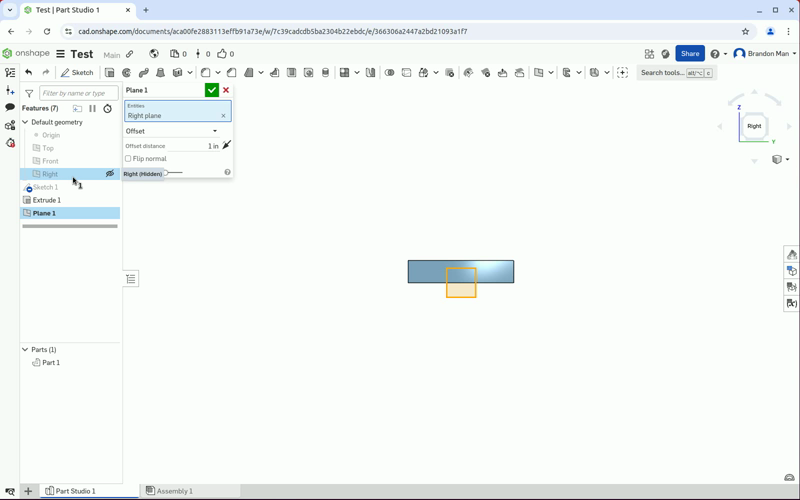
key(tab, 2)
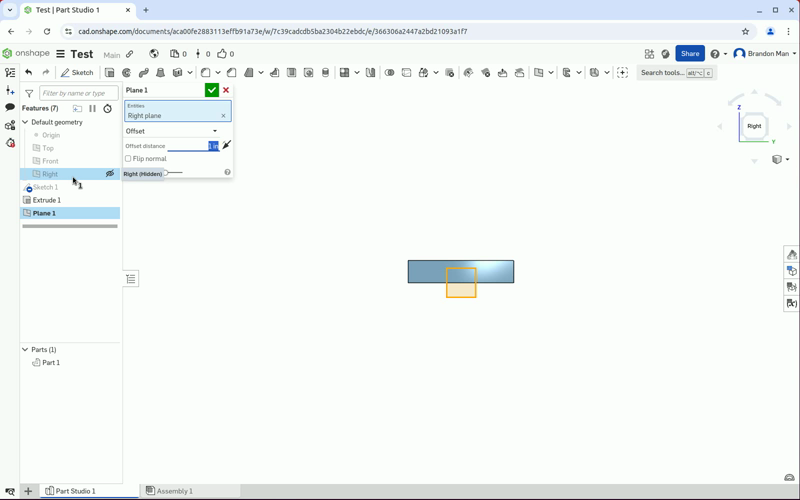
text(22.4)
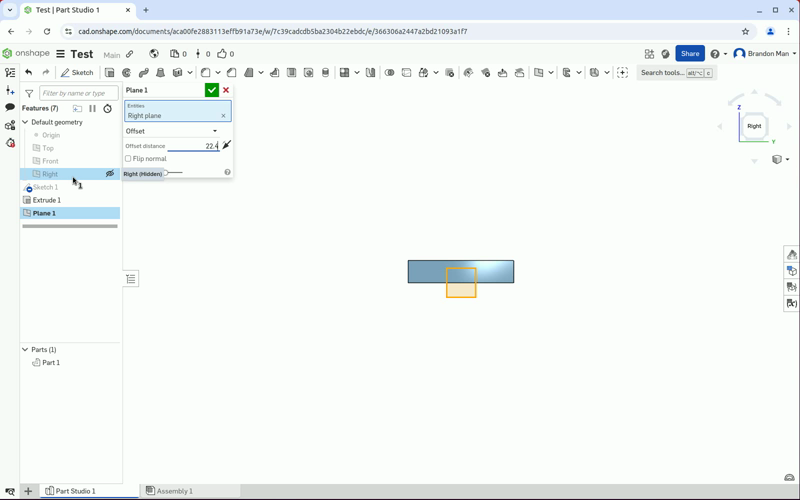
key(enter, 2)
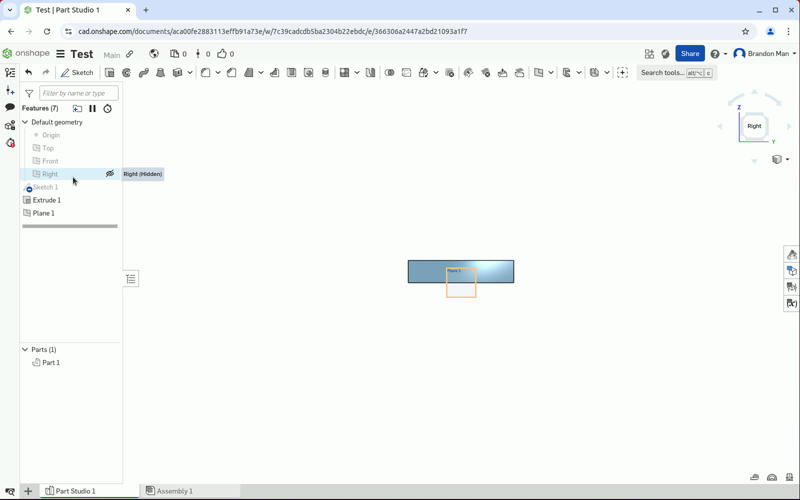
key(shift+s)
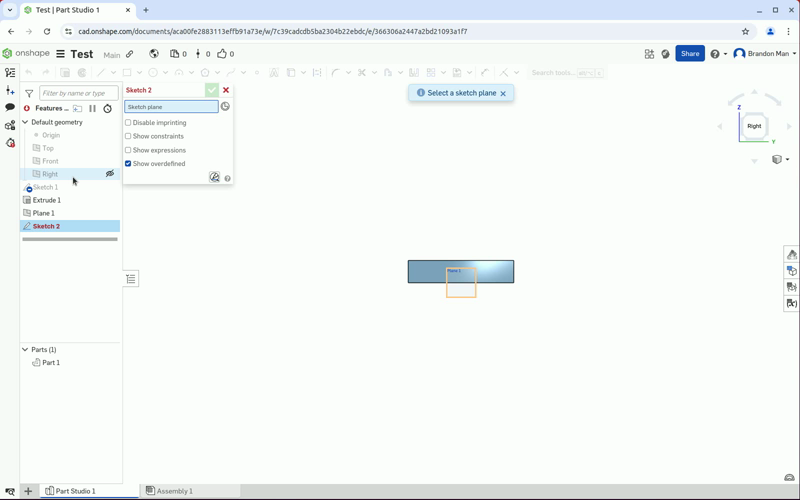
mouse_move(73, 215)
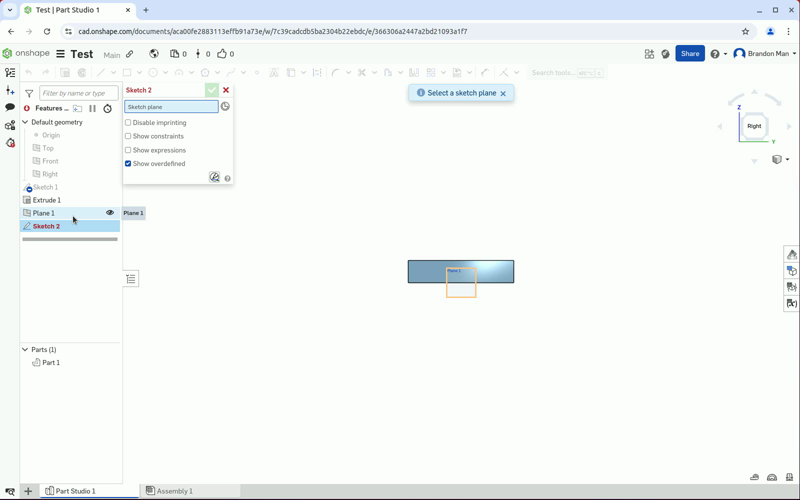
click(73, 215)
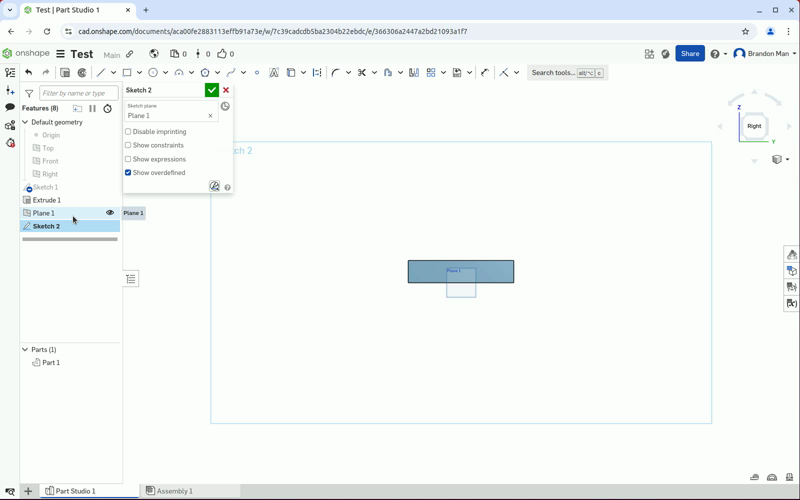
mouse_move(73, 352)
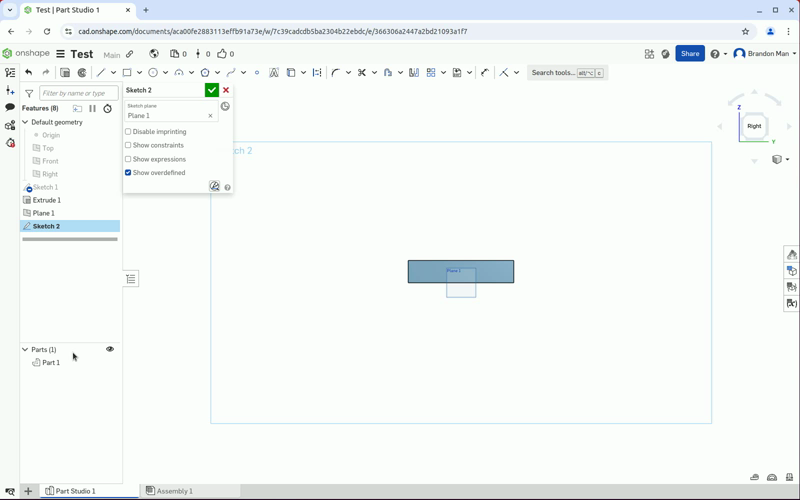
key(y)
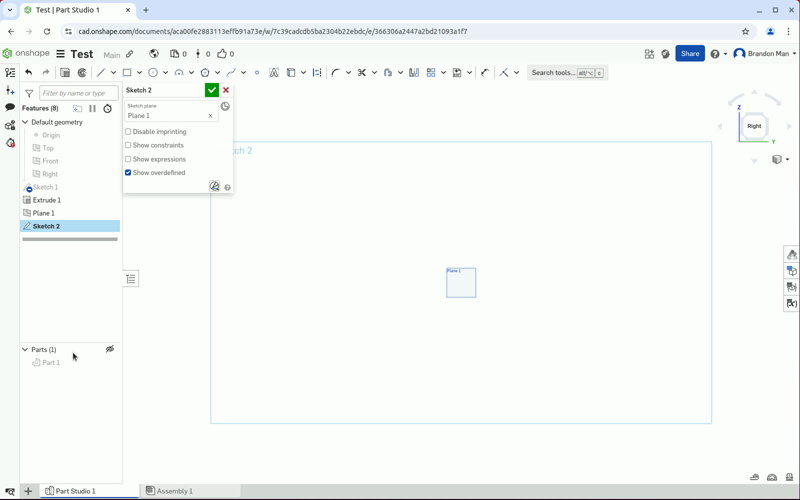
key(l)
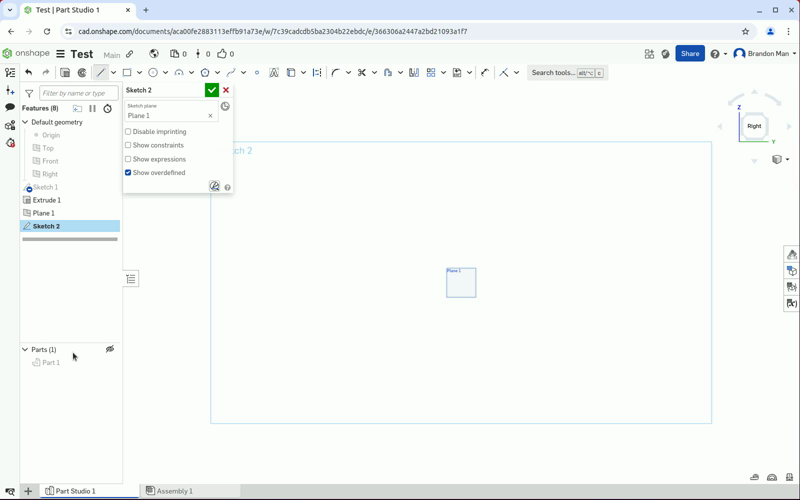
key_down(shift)
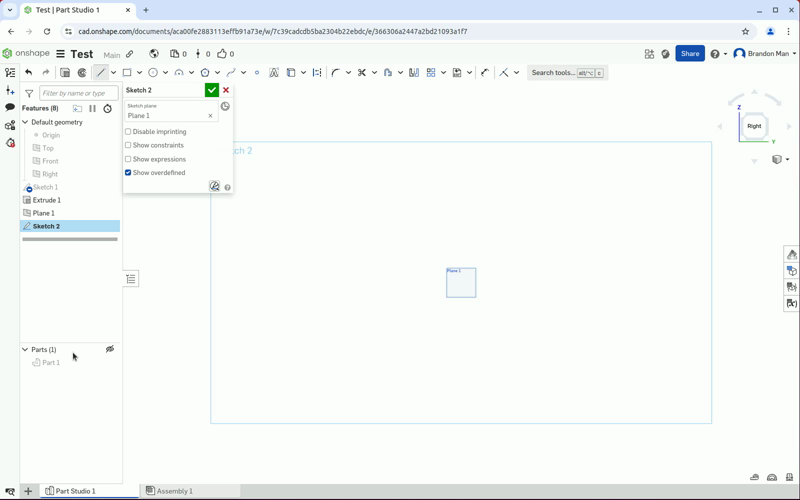
mouse_move(407, 282)
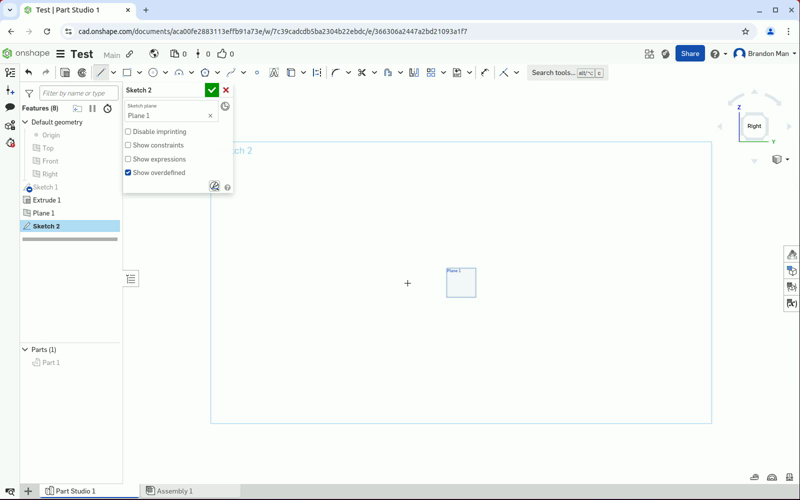
click(407, 282)
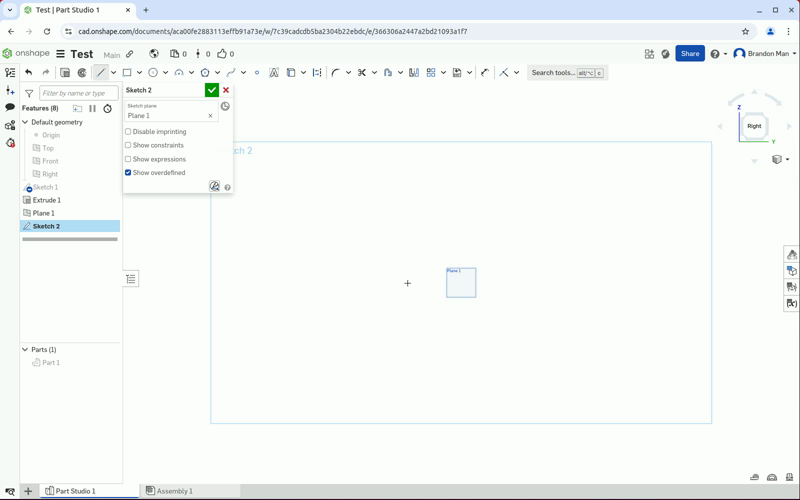
key_up(shift)
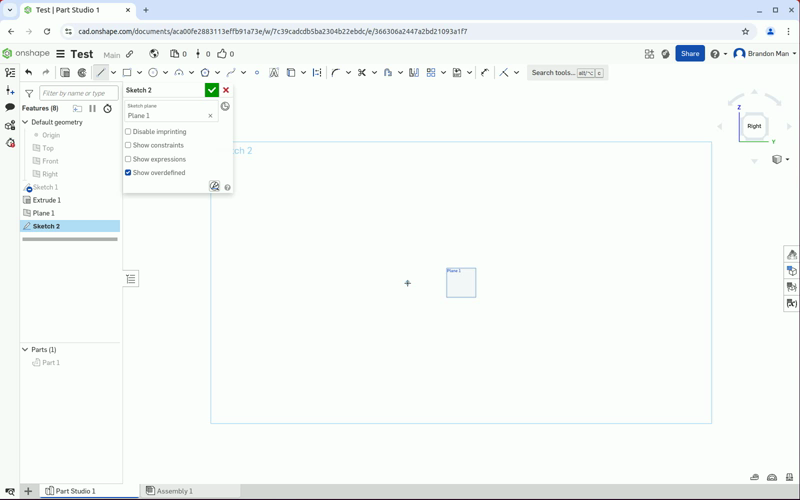
key_down(shift)
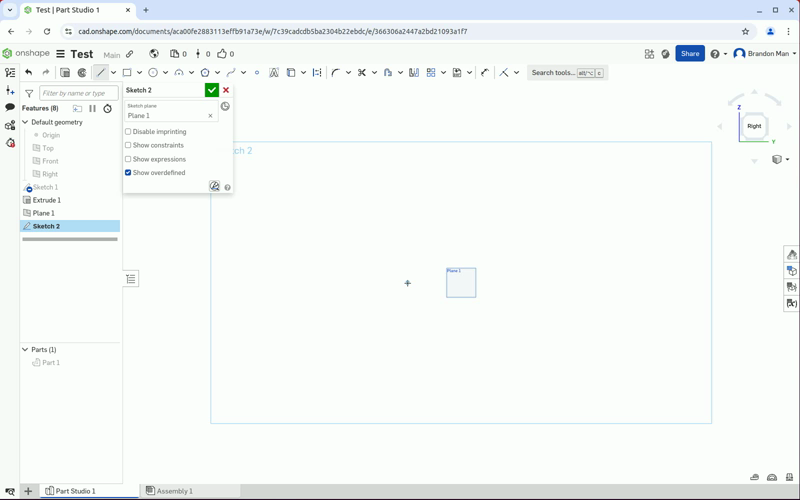
mouse_move(513, 282)
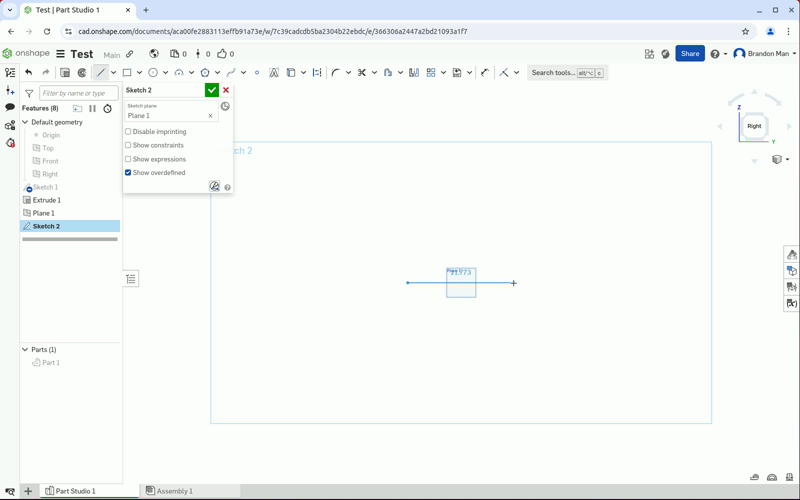
click(513, 282)
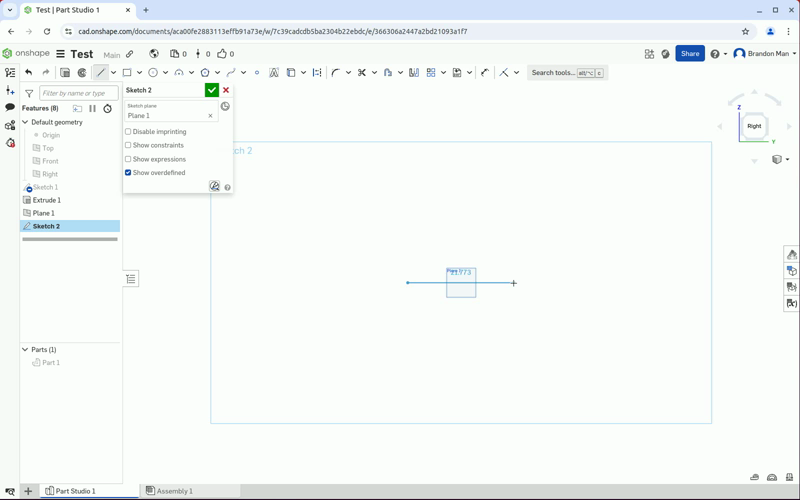
key_up(shift)
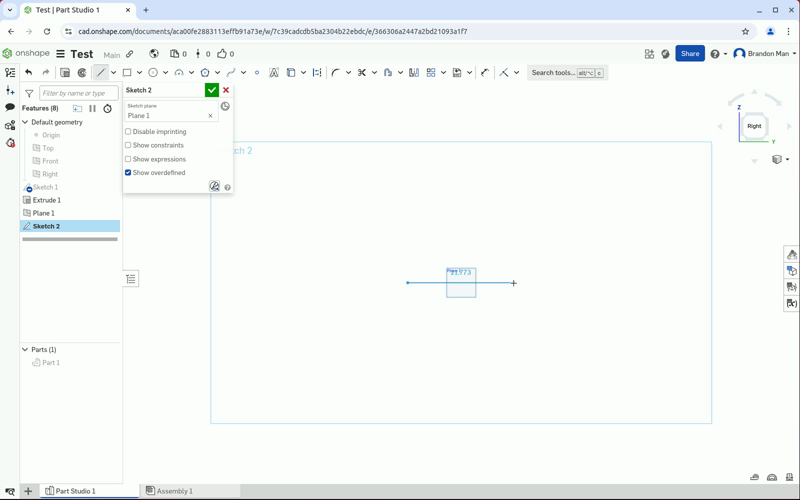
key_down(shift)
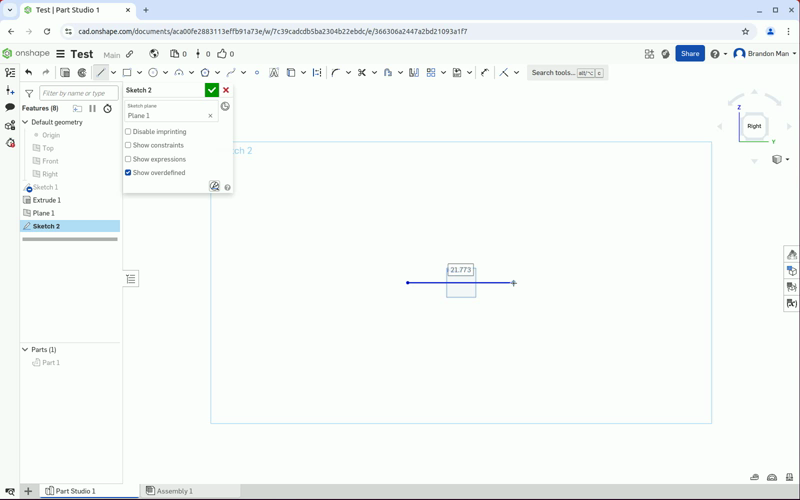
mouse_move(543, 282)
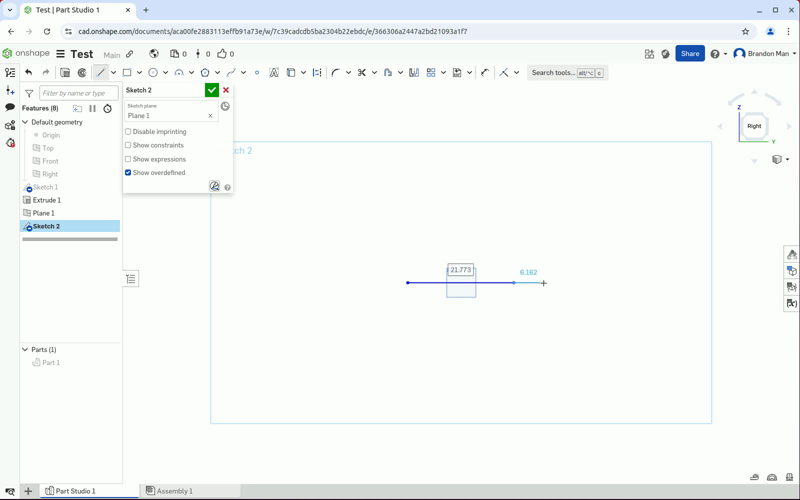
mouse_move(513, 260)
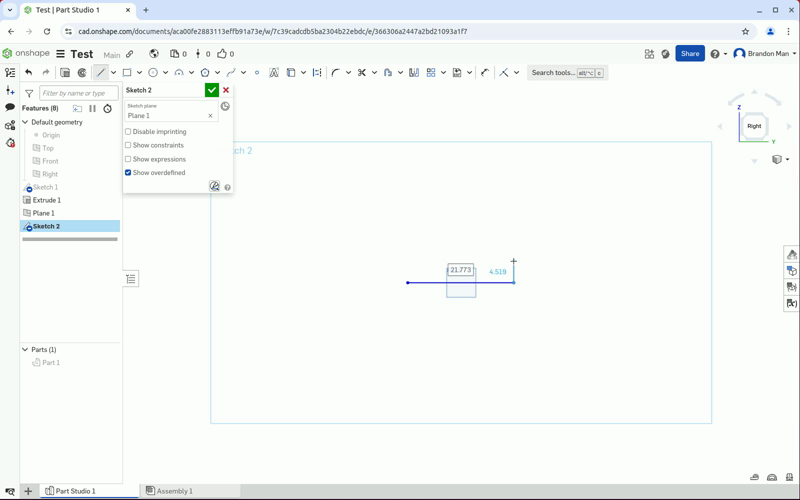
click(513, 260)
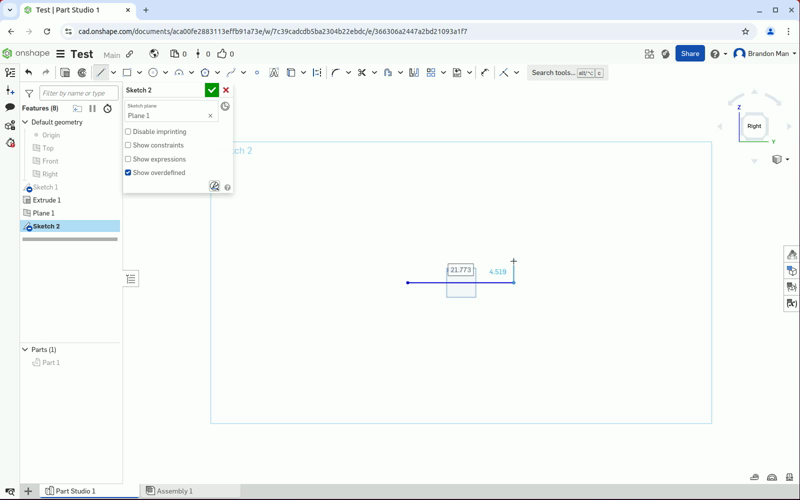
key_up(shift)
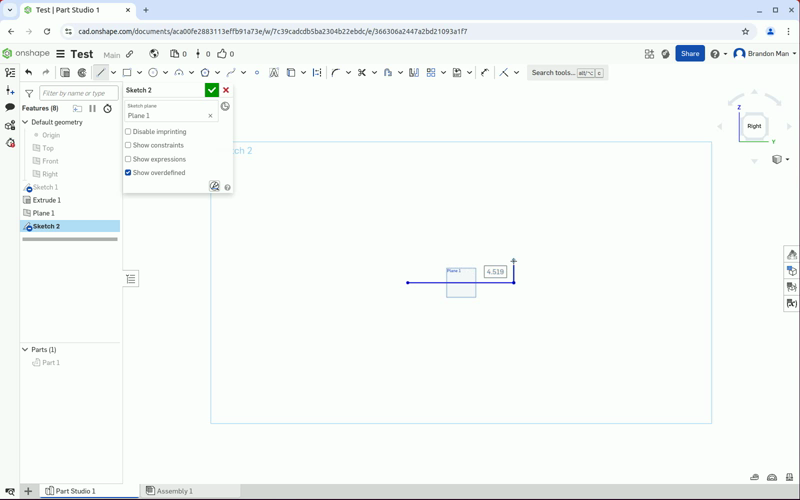
key_down(shift)
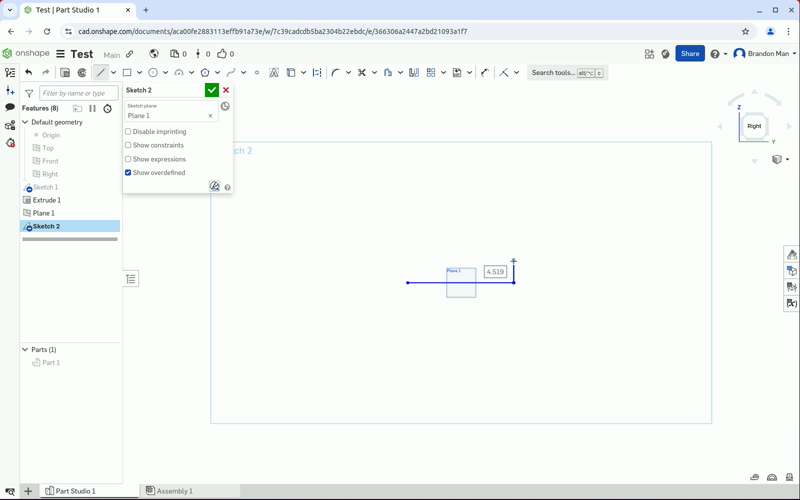
mouse_move(407, 260)
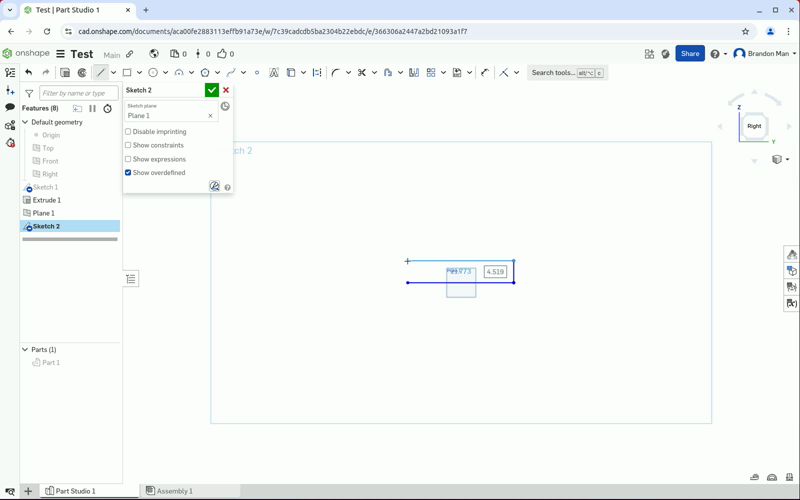
click(407, 260)
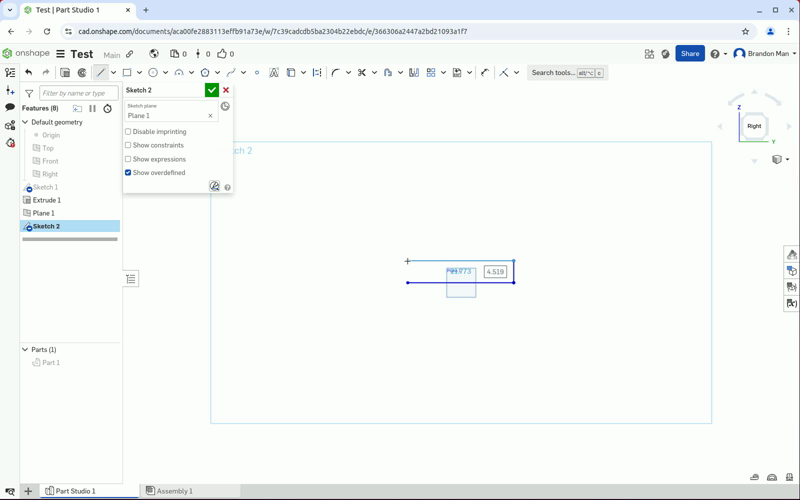
key_up(shift)
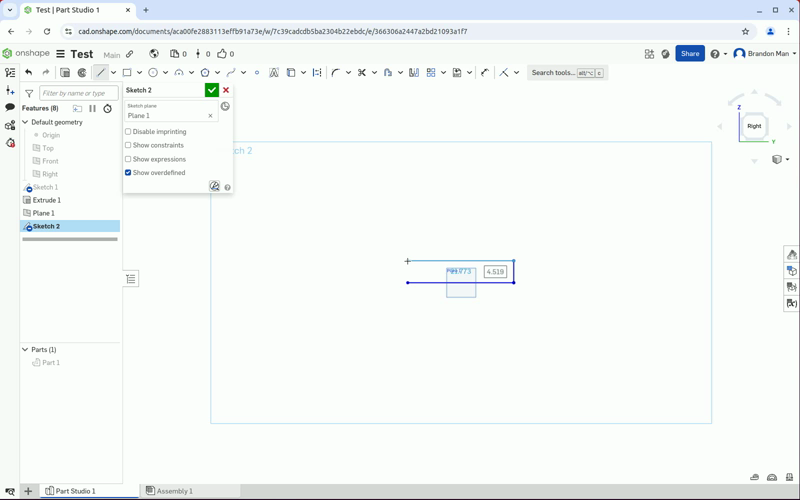
mouse_move(437, 260)
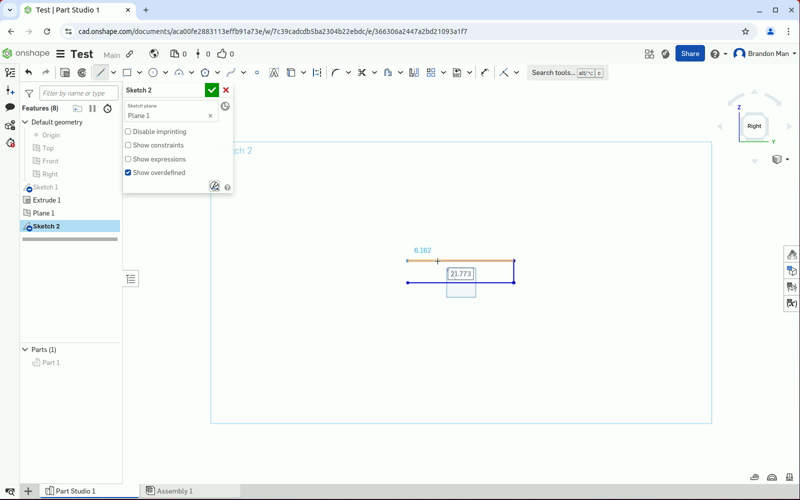
key_down(shift)
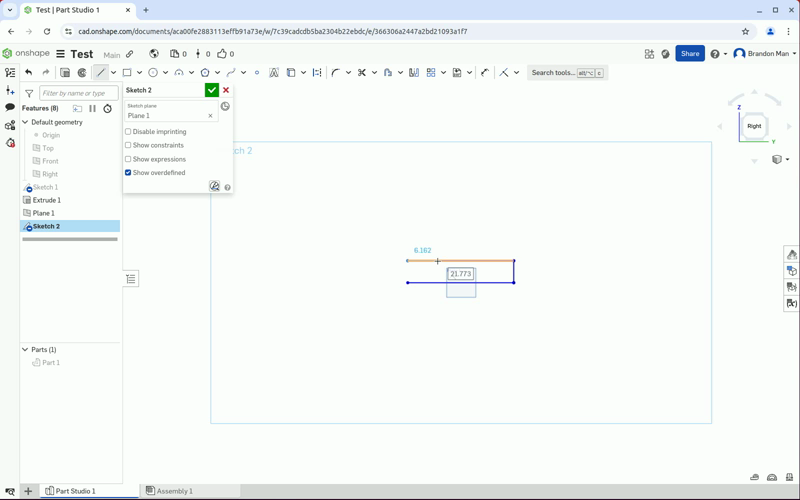
mouse_move(407, 282)
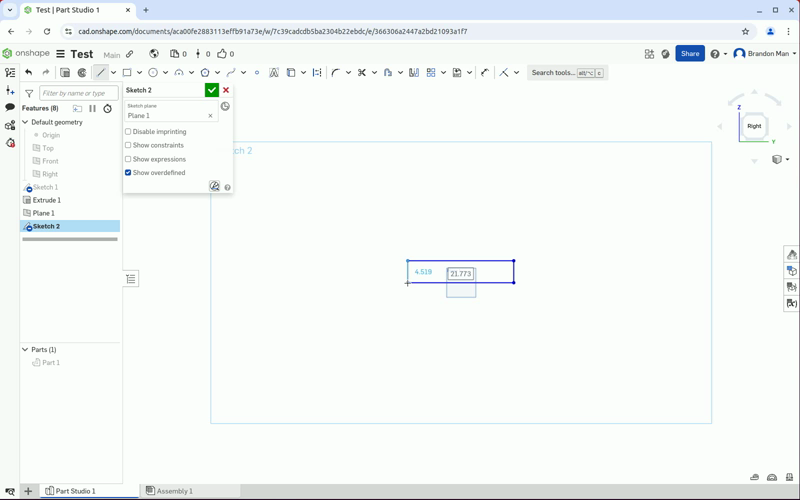
key_up(shift)
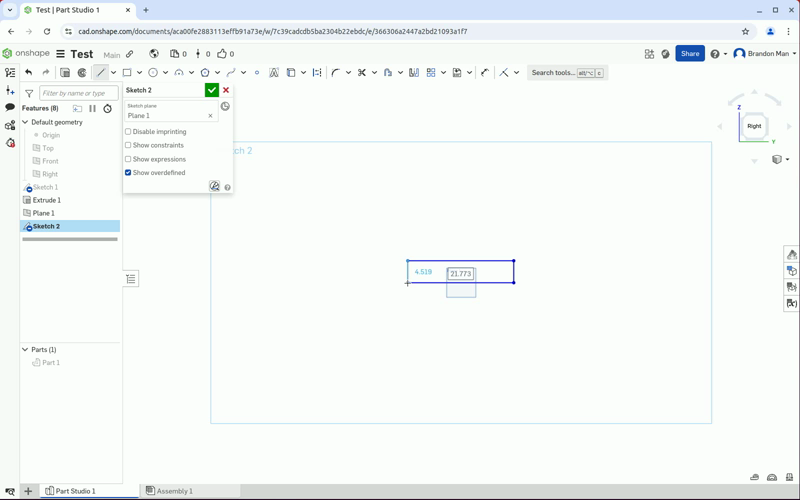
click(407, 282)
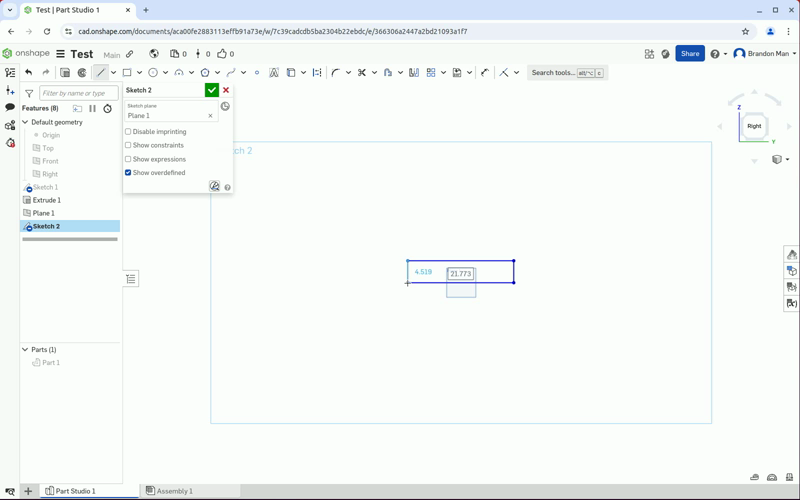
key(esc)
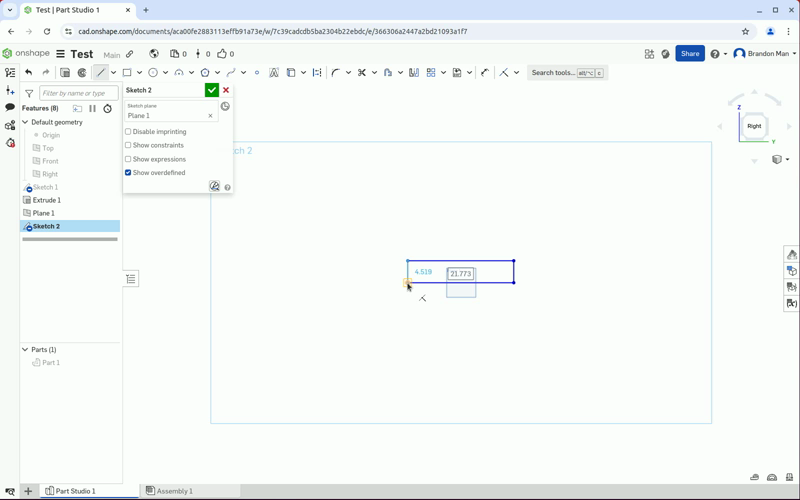
mouse_move(431, 273)
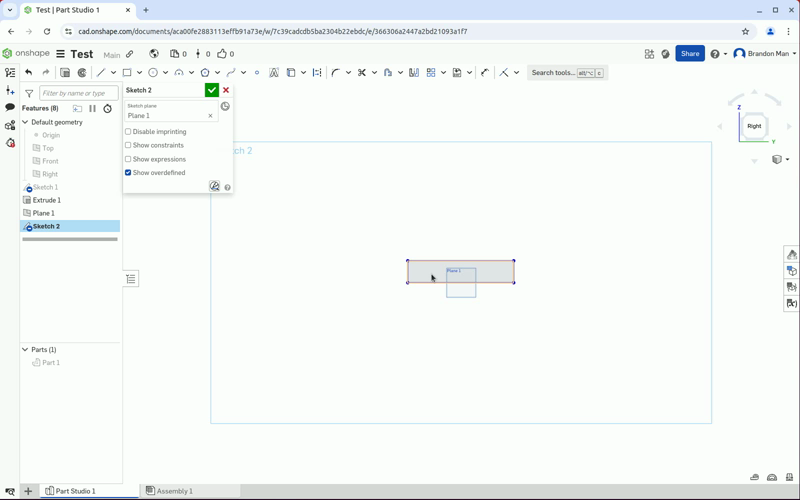
click(431, 273)
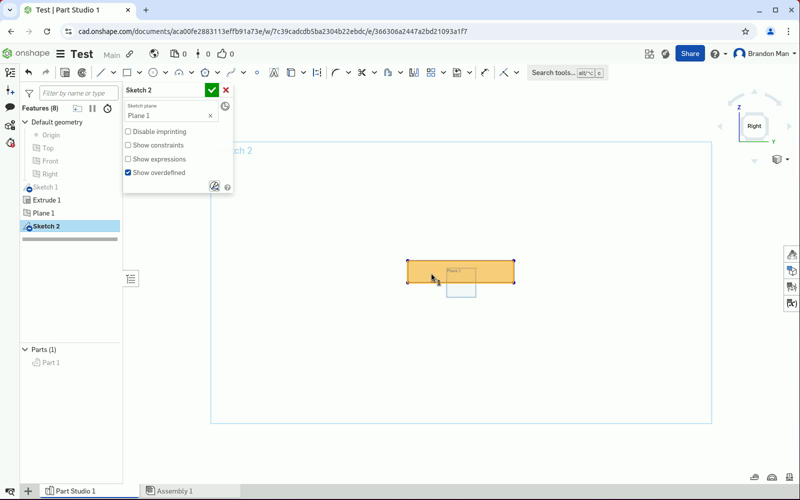
mouse_move(73, 352)
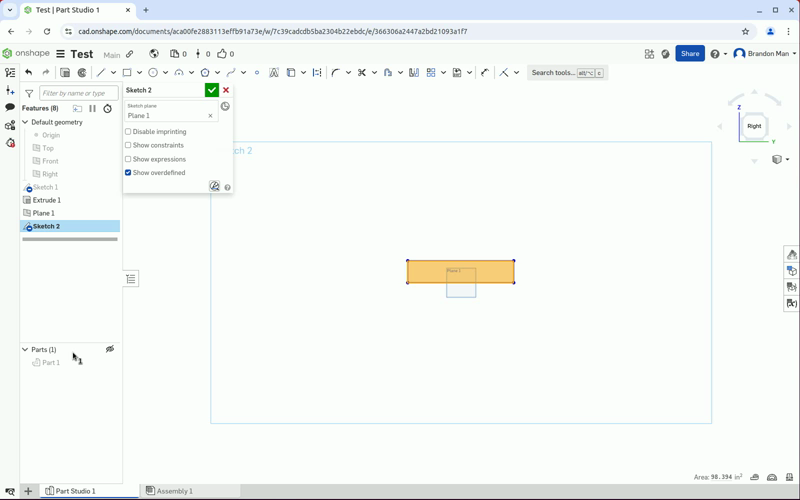
key(shift+y)
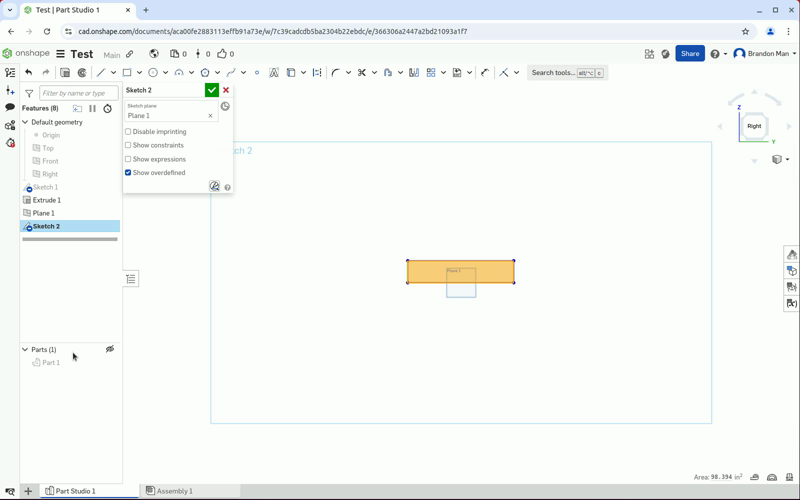
key(shift+e)
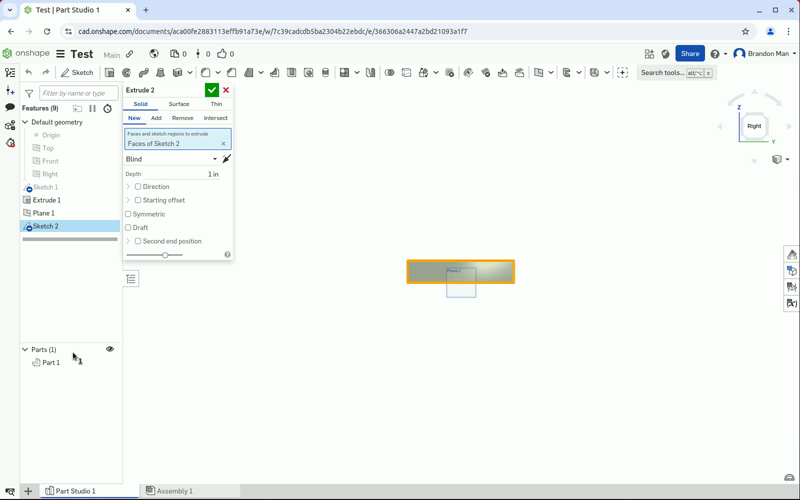
mouse_move(143, 106)
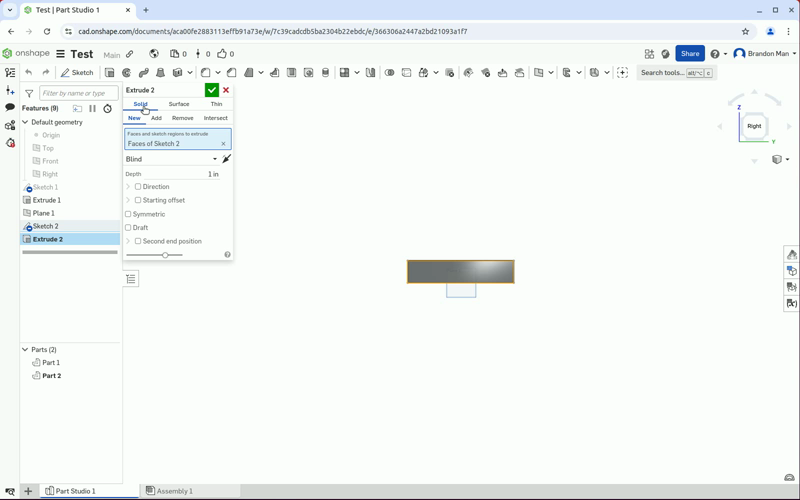
click(143, 106)
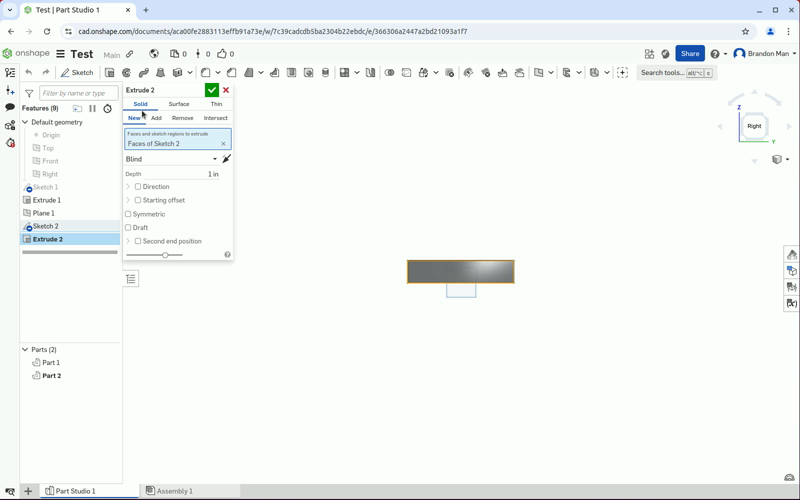
mouse_move(137, 120)
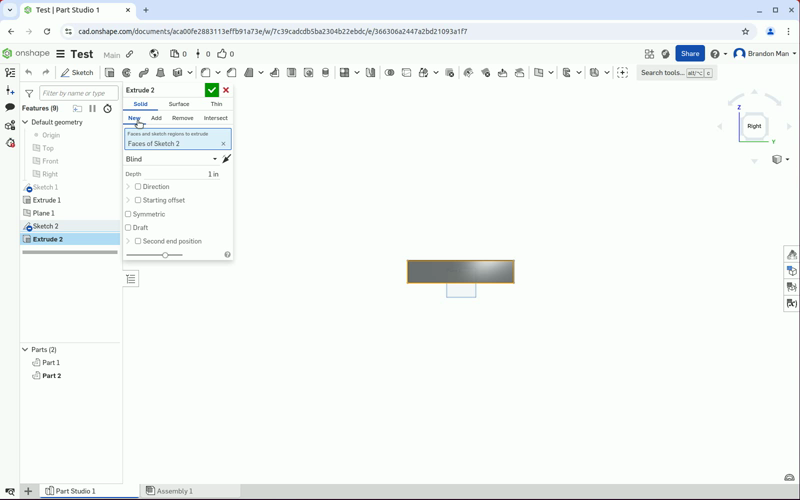
click(137, 120)
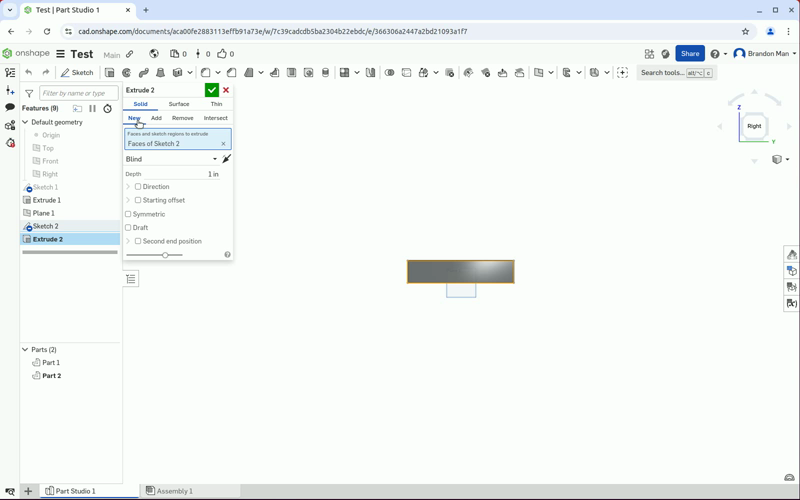
key(tab, 4)
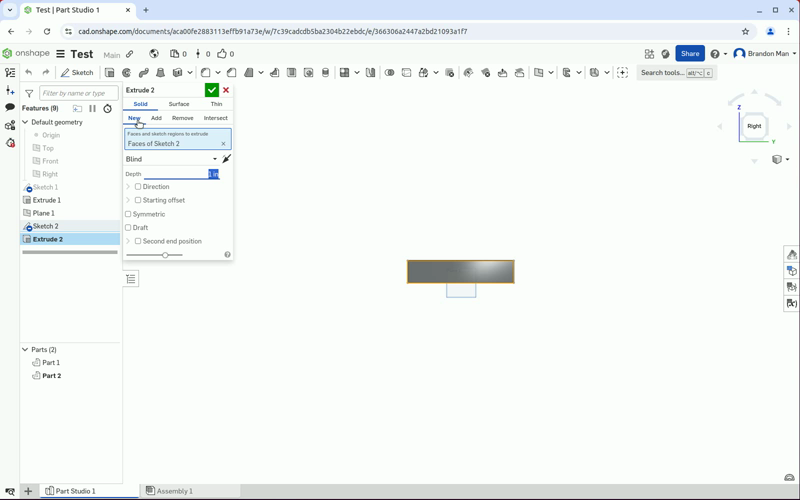
text(0.722)
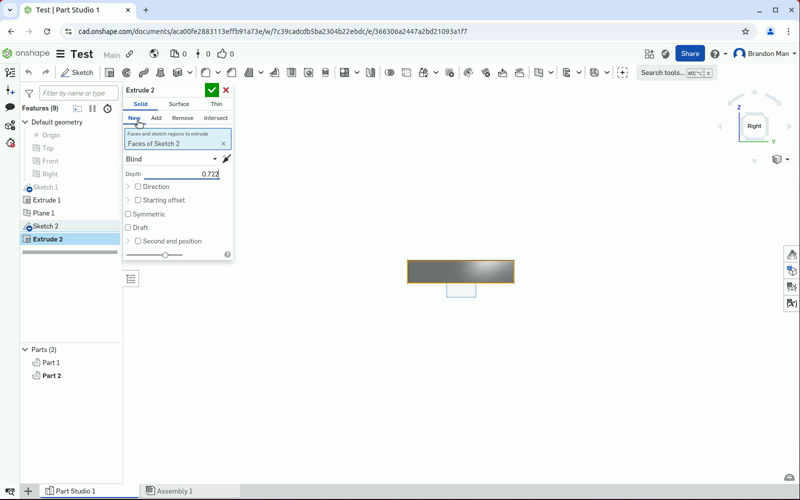
key(enter)
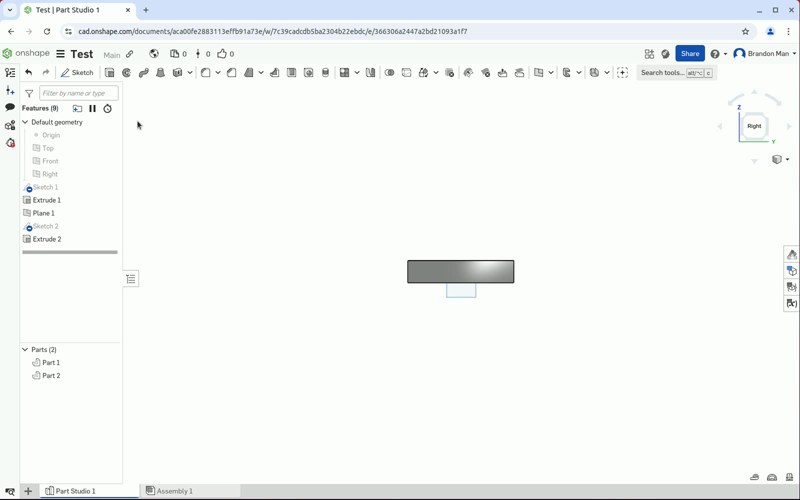
key(shift+h)
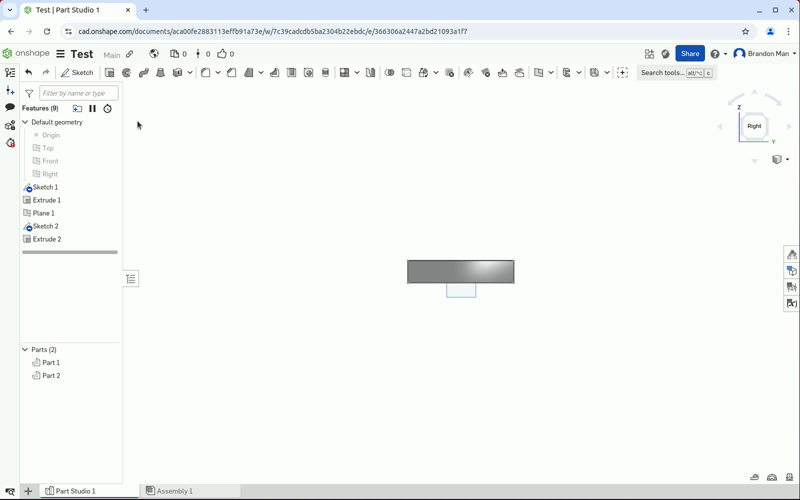
key(shift+h)
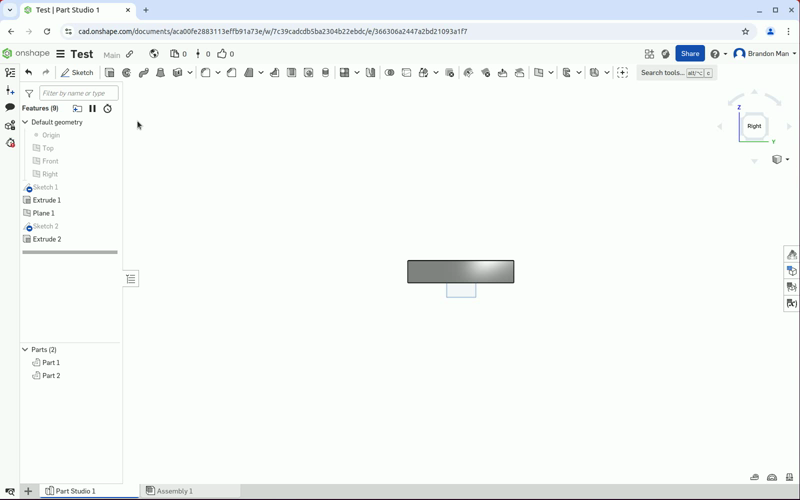
mouse_move(73, 189)
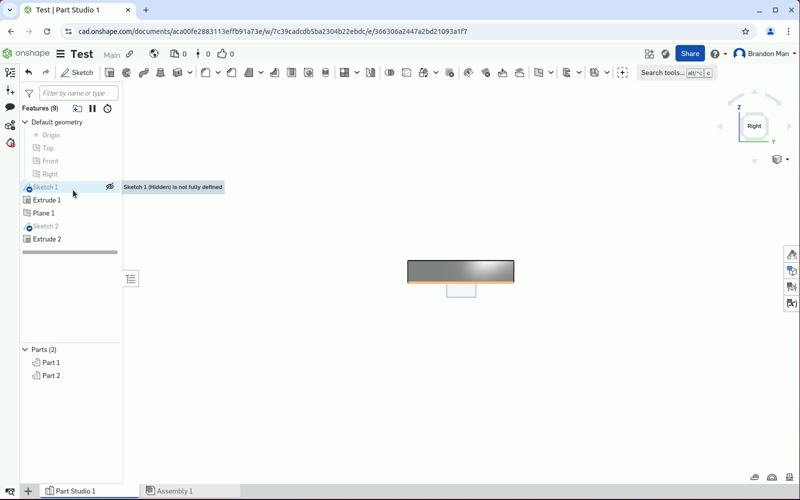
click(73, 189)
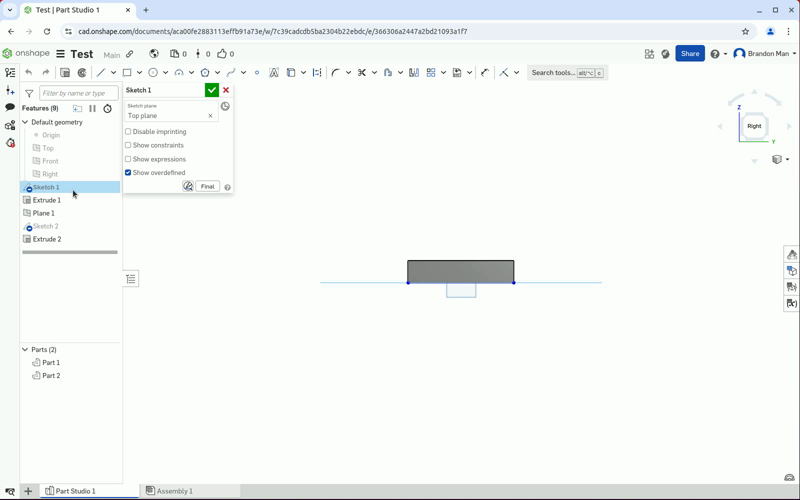
mouse_move(229, 92)
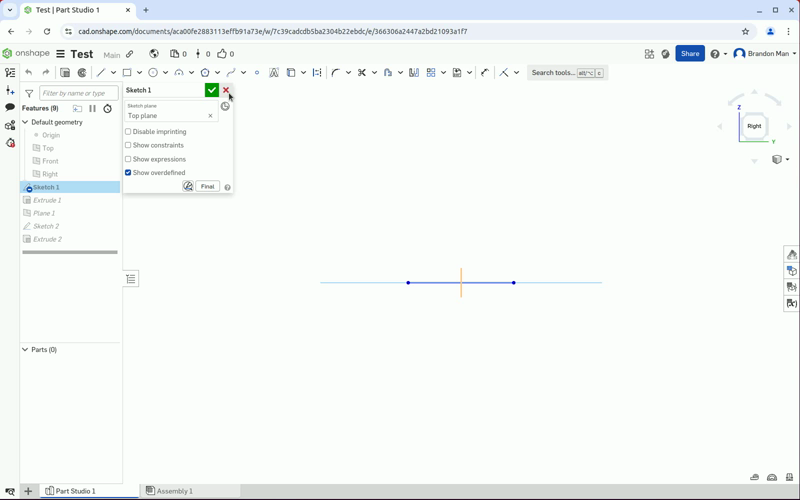
click(229, 92)
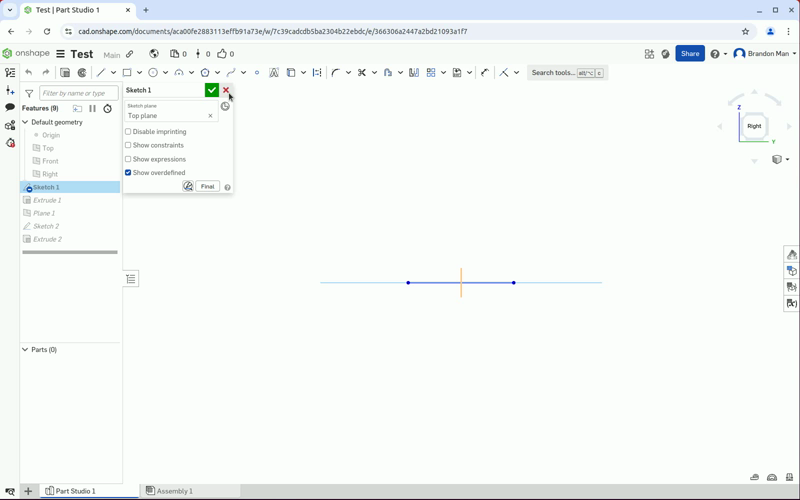
key(shift+s)
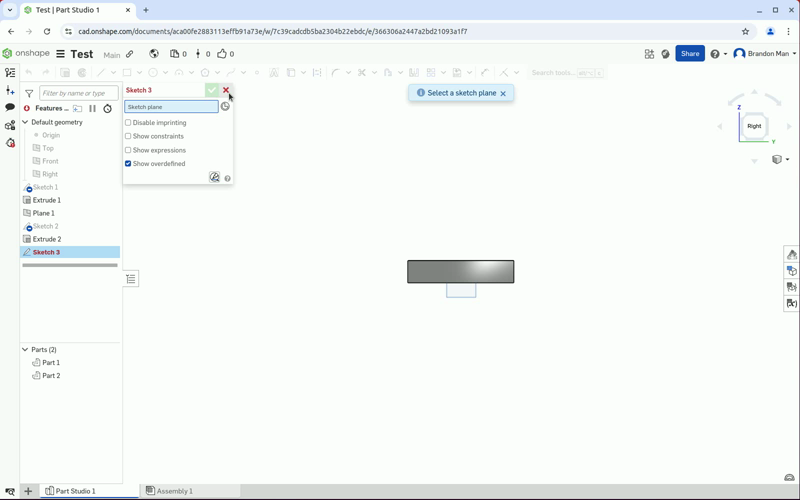
mouse_move(73, 215)
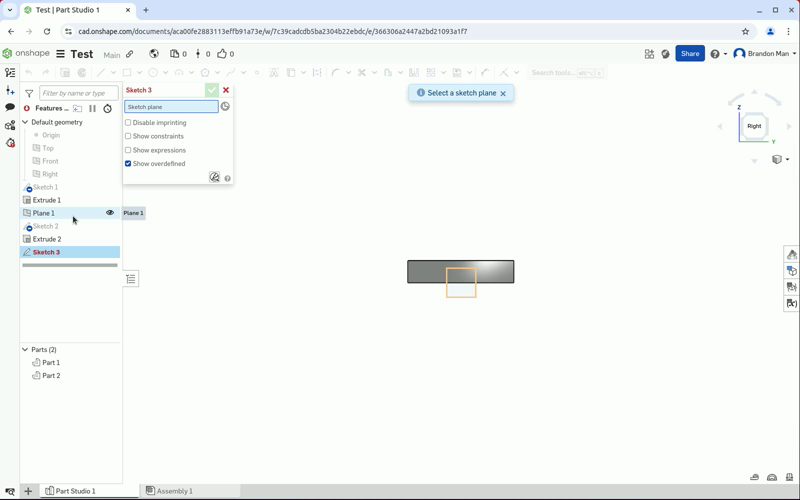
click(73, 215)
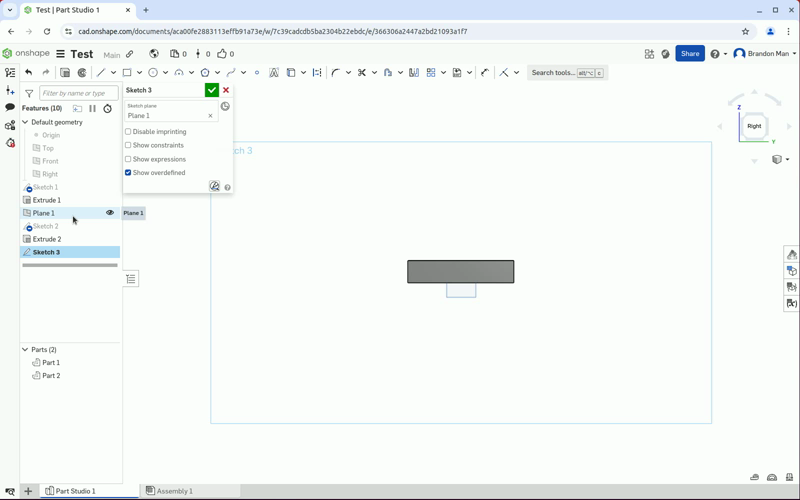
mouse_move(73, 352)
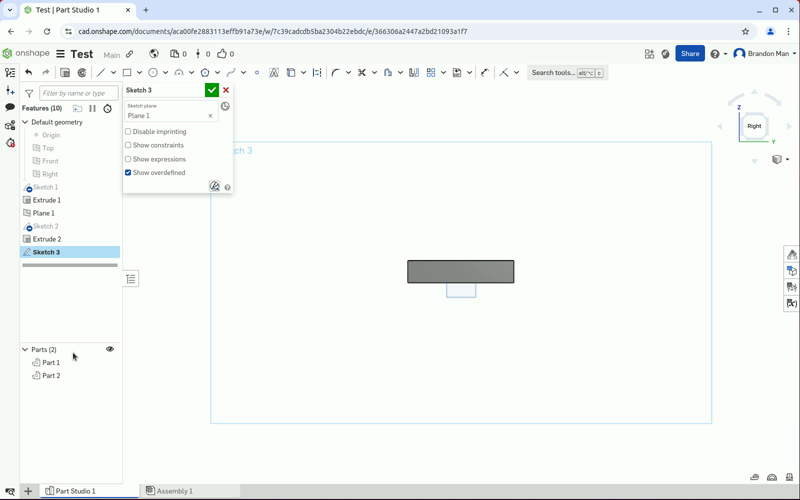
key(y)
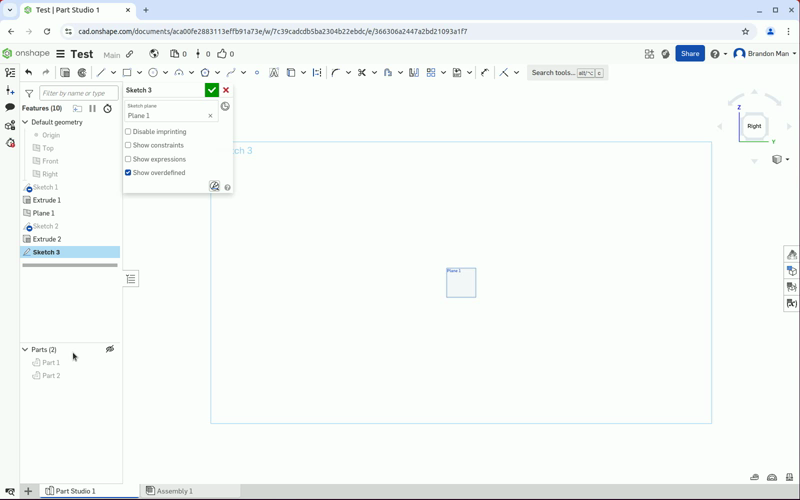
key(l)
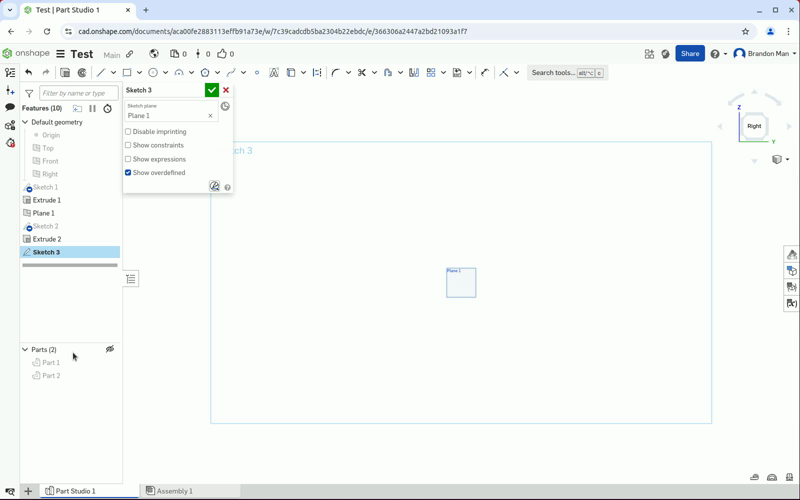
key_down(shift)
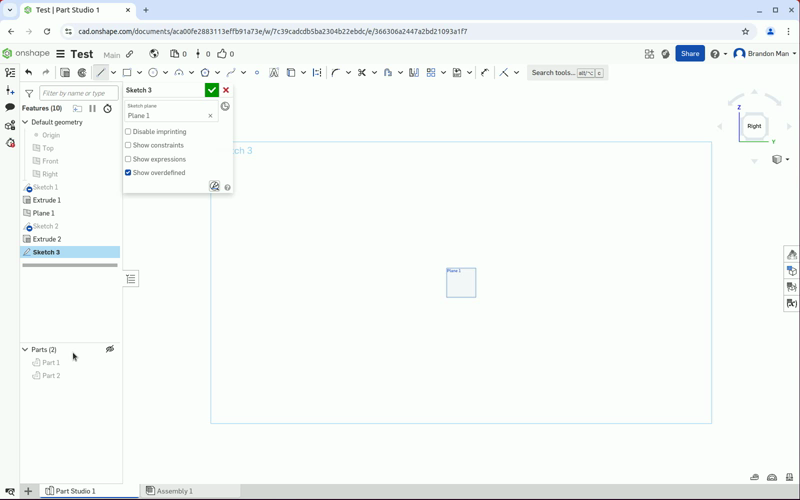
mouse_move(407, 260)
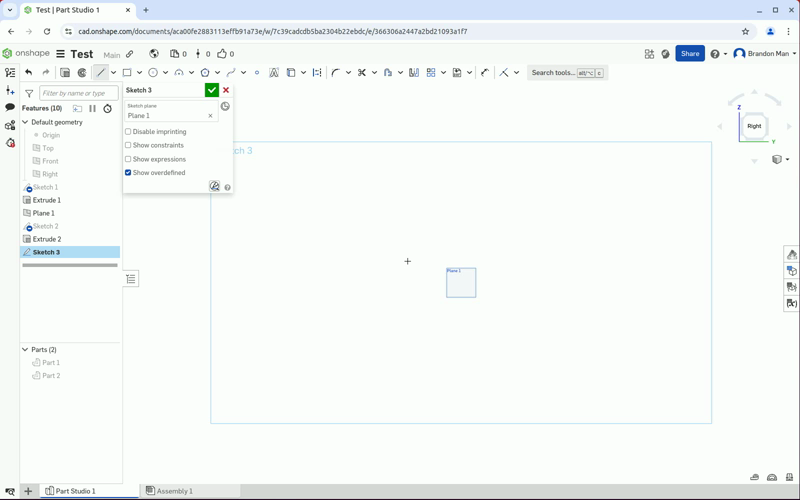
click(407, 260)
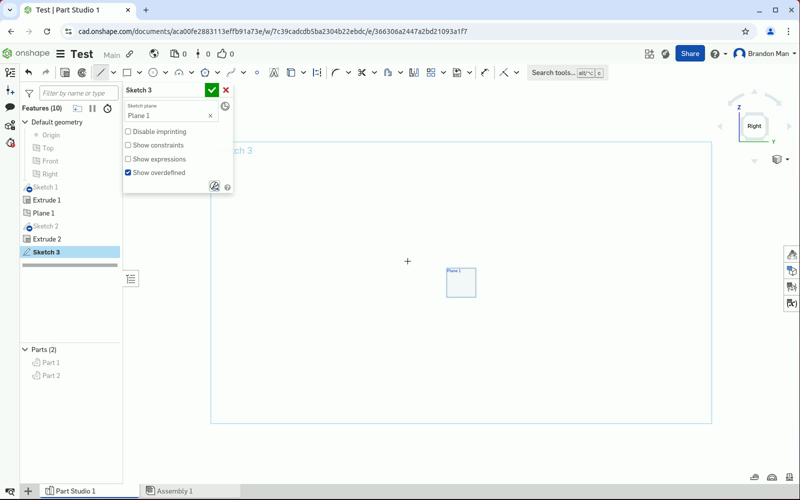
key_up(shift)
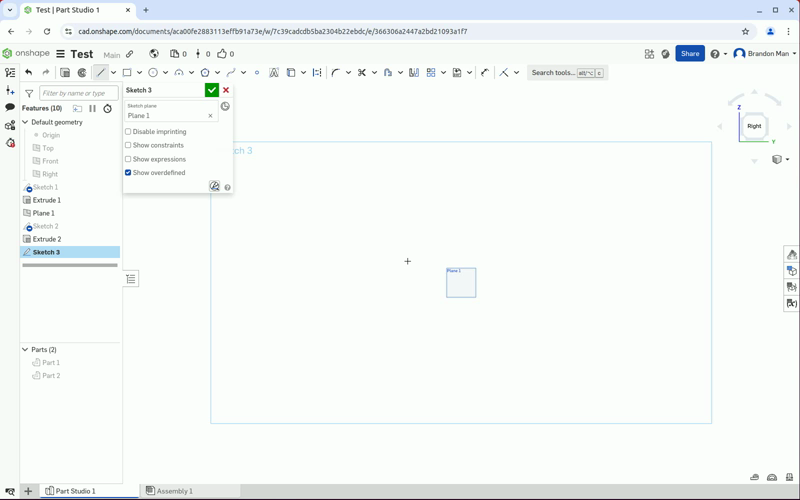
key_down(shift)
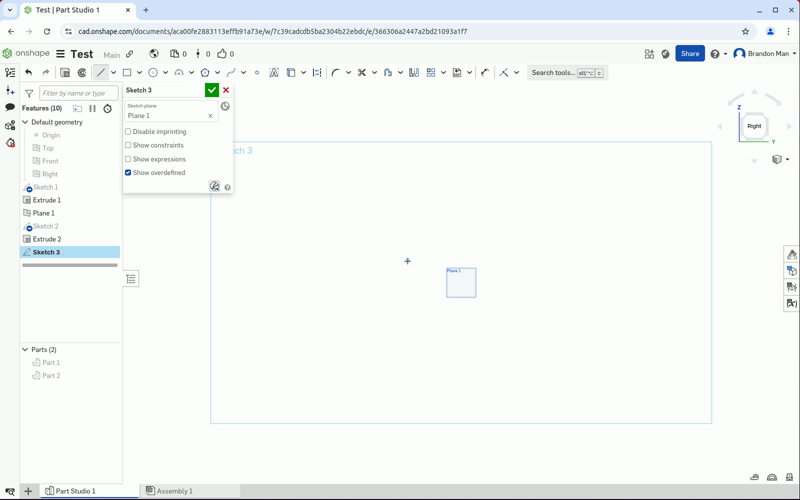
mouse_move(513, 260)
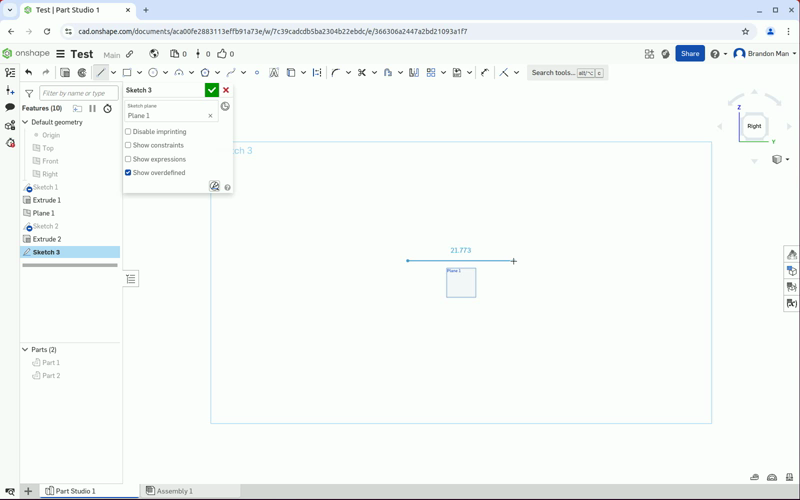
click(513, 260)
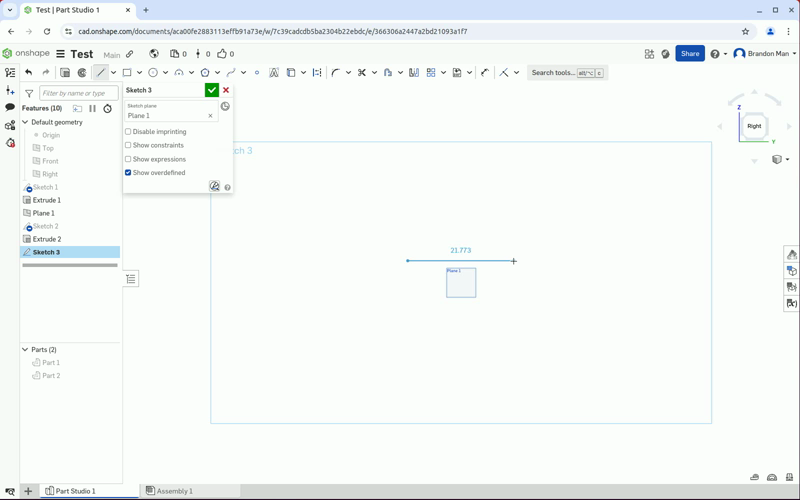
key_up(shift)
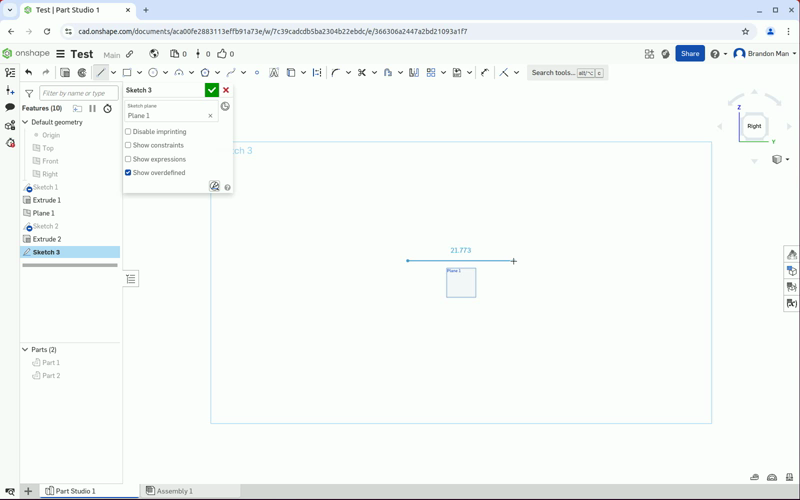
key_down(shift)
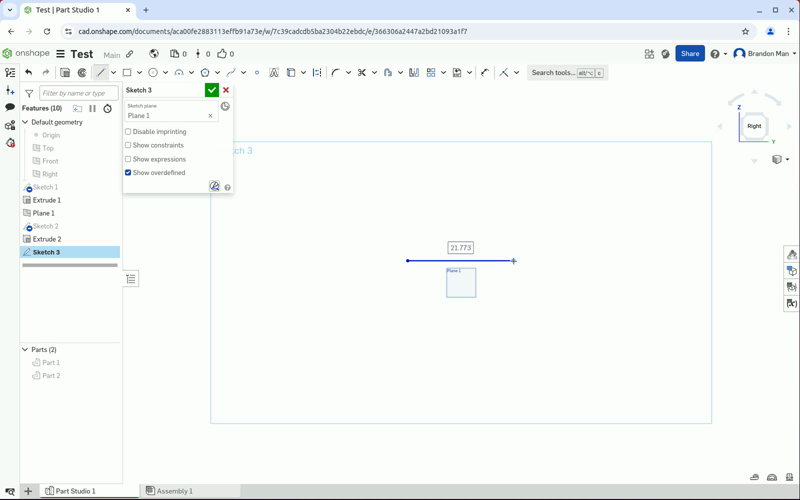
mouse_move(543, 260)
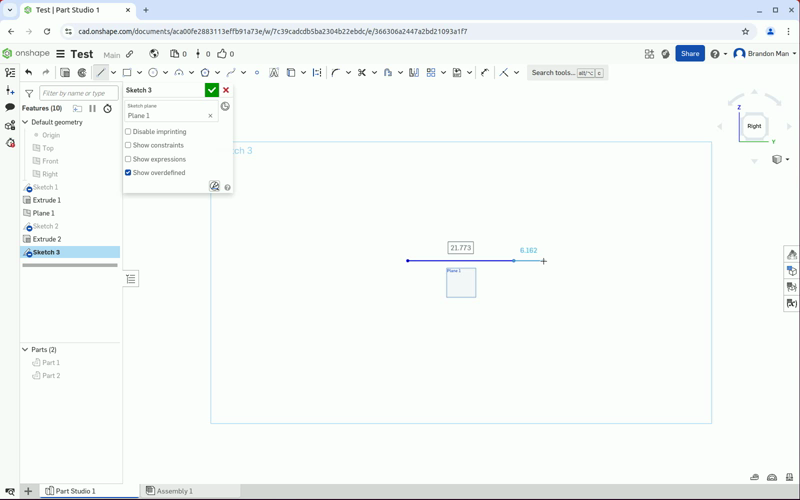
mouse_move(513, 257)
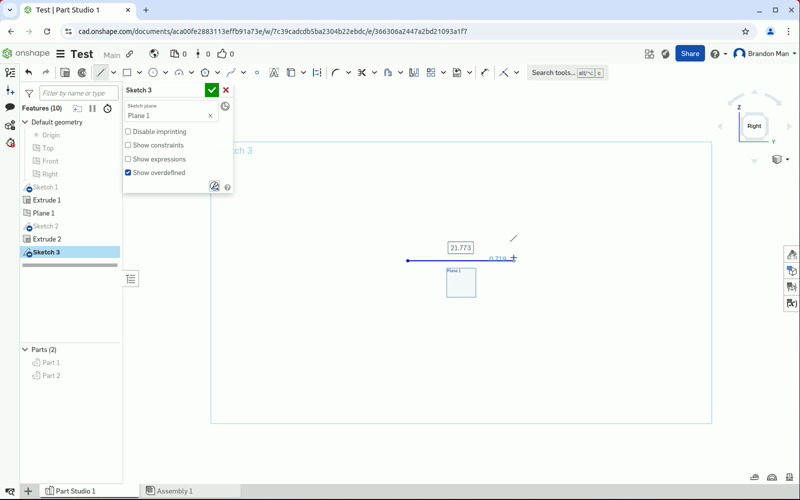
scroll(6)
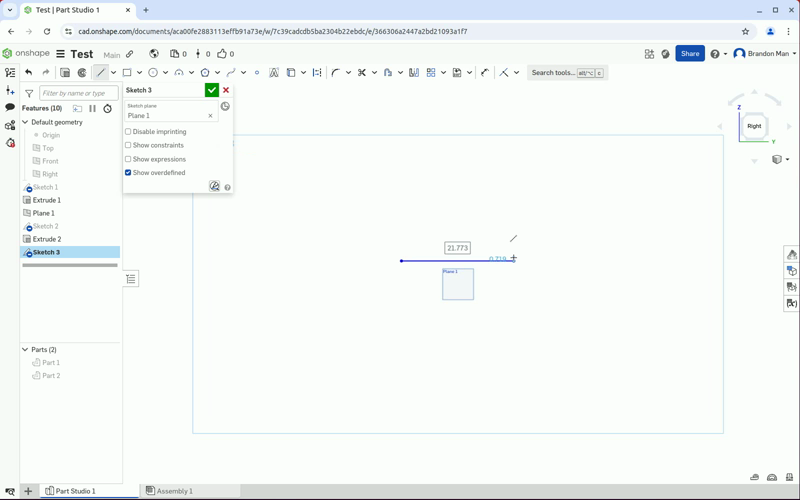
scroll(6)
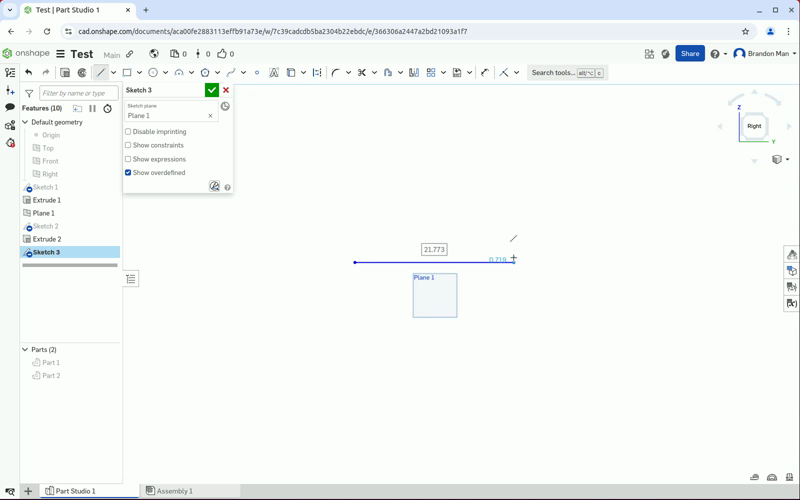
scroll(6)
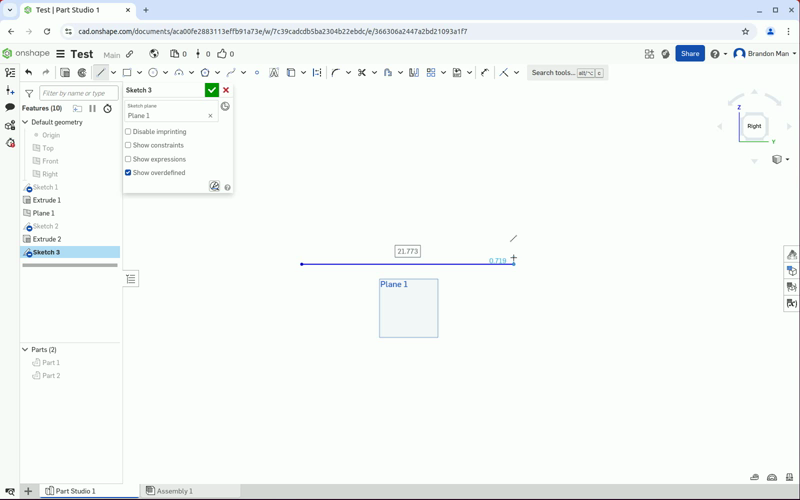
scroll(6)
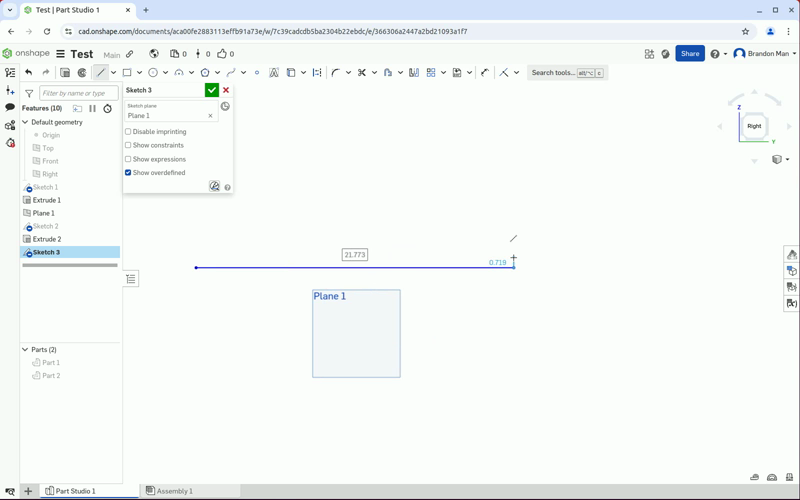
scroll(6)
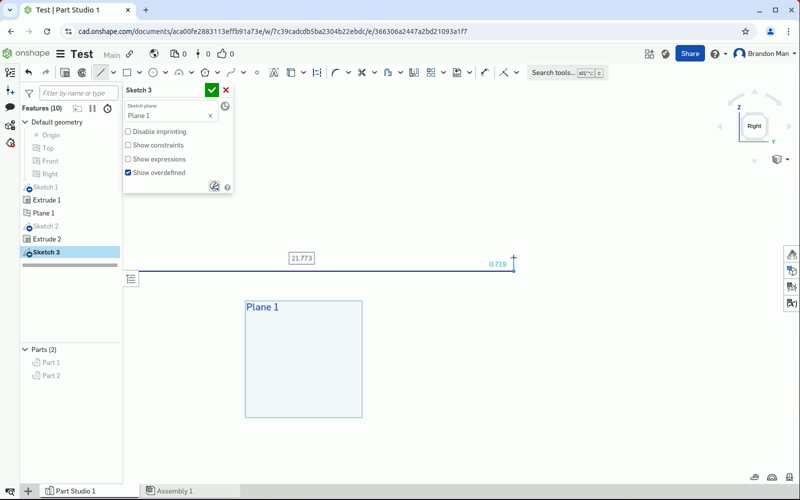
scroll(6)
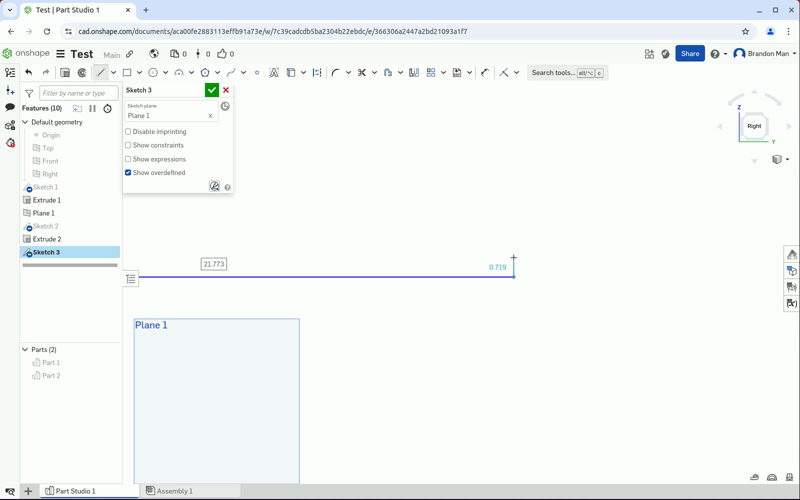
scroll(6)
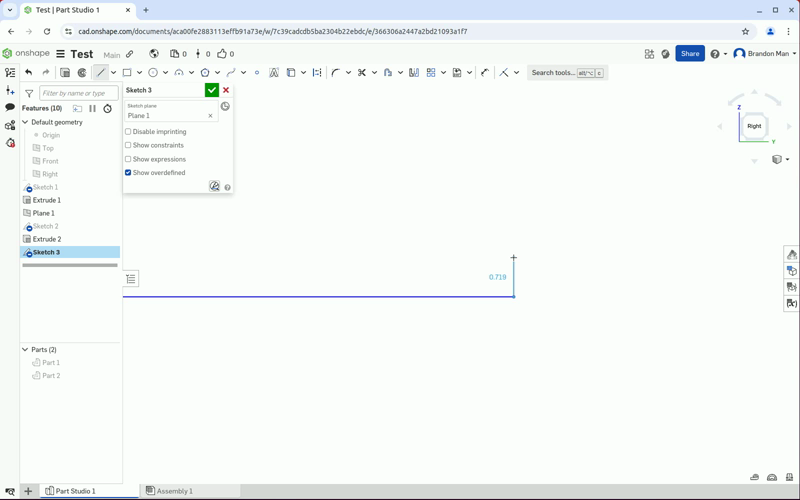
click(513, 257)
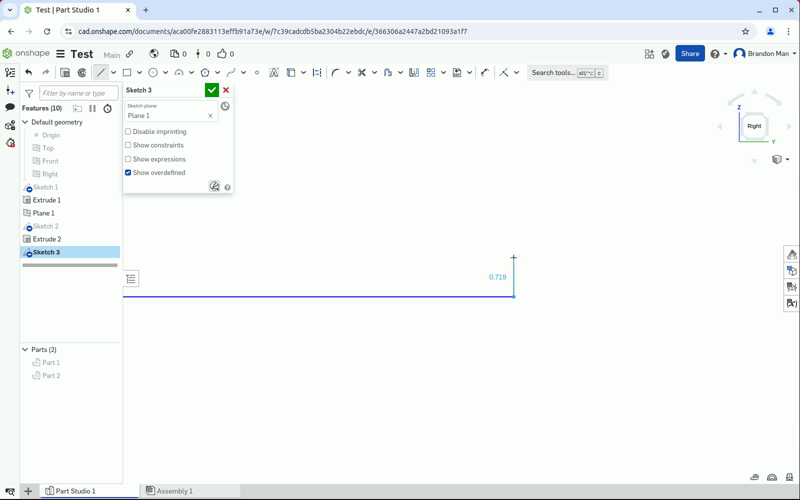
scroll(-6)
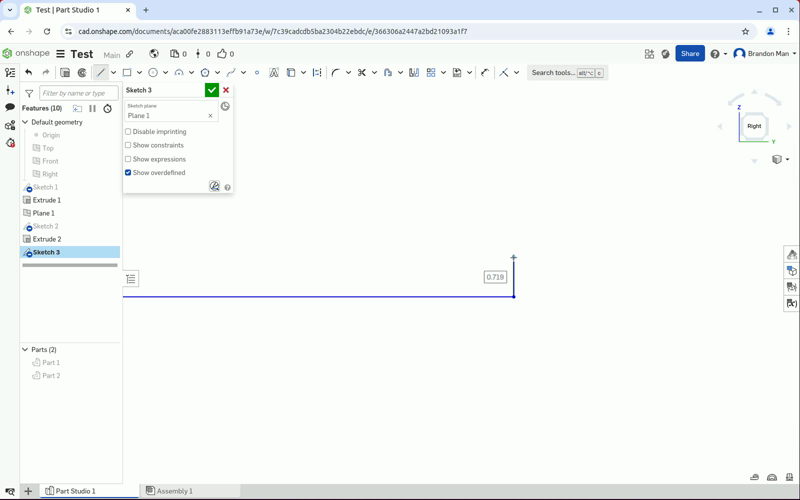
scroll(-6)
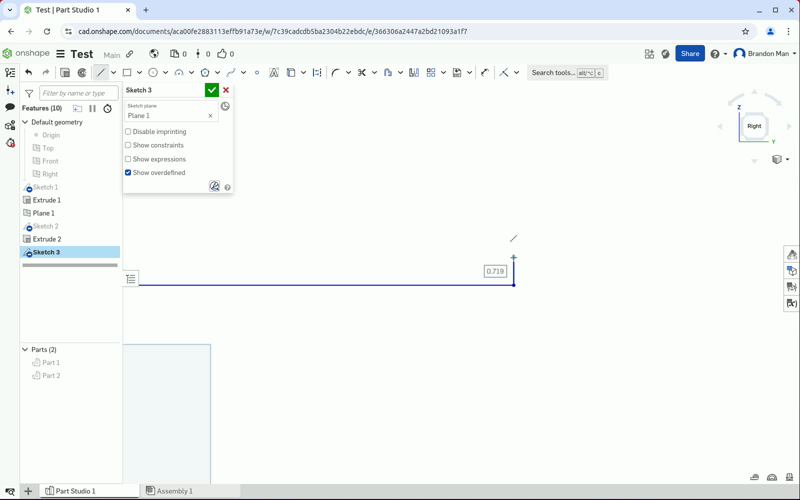
scroll(-6)
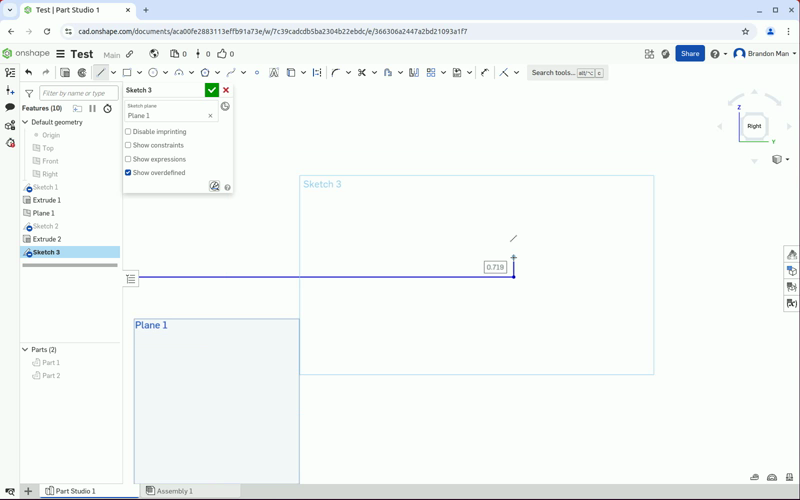
scroll(-6)
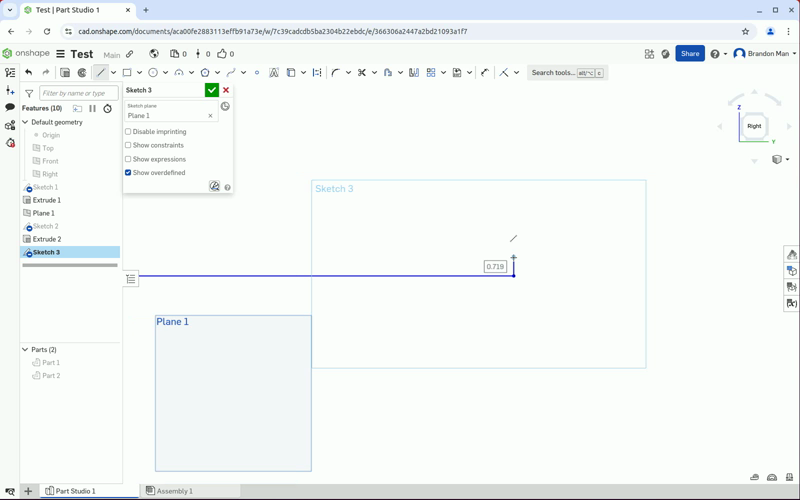
scroll(-6)
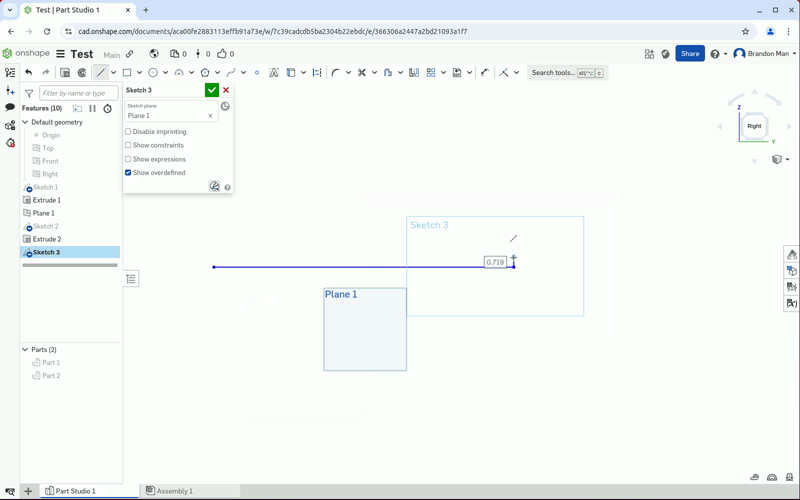
scroll(-6)
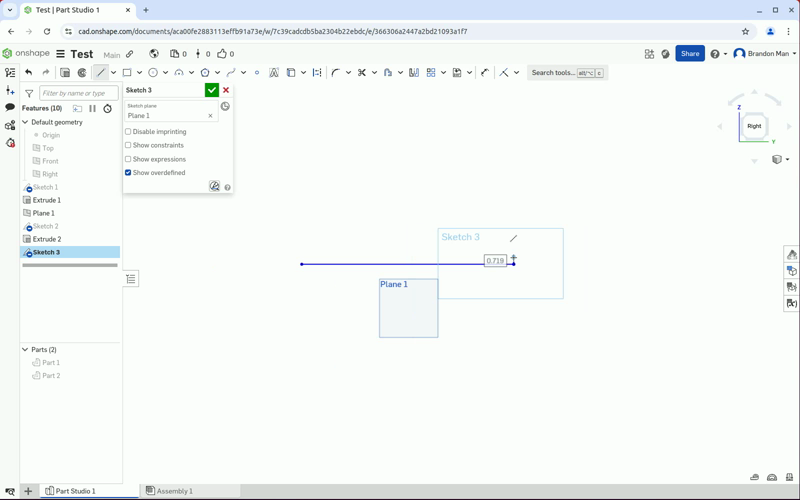
scroll(-6)
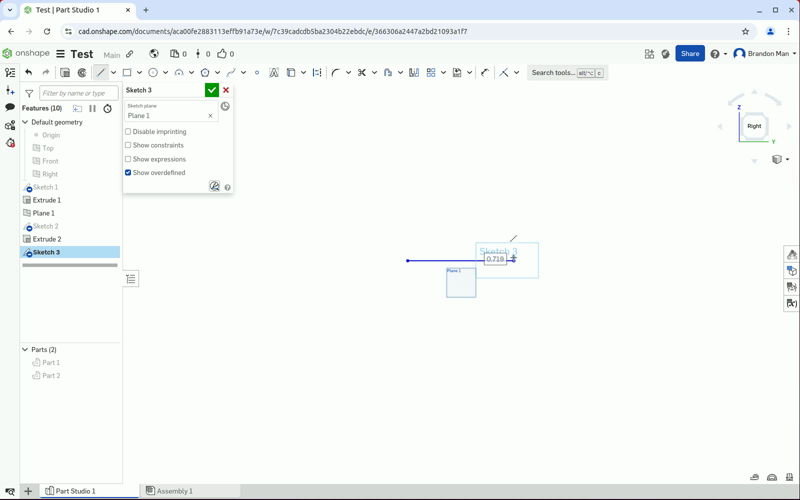
key_up(shift)
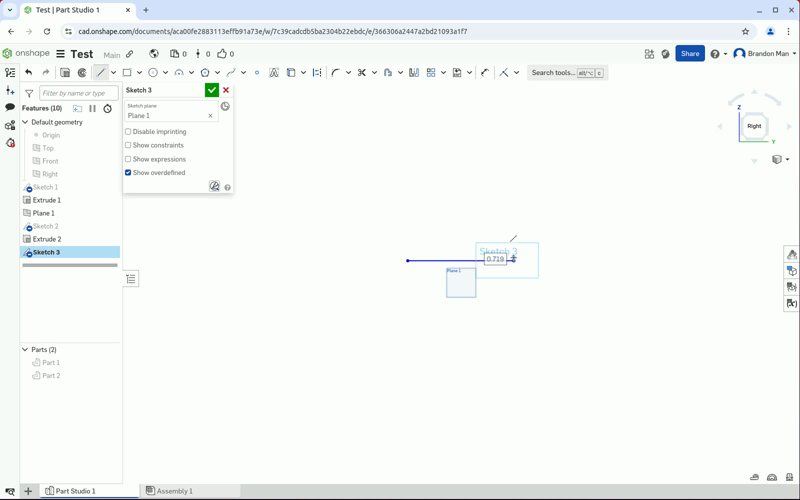
key_down(shift)
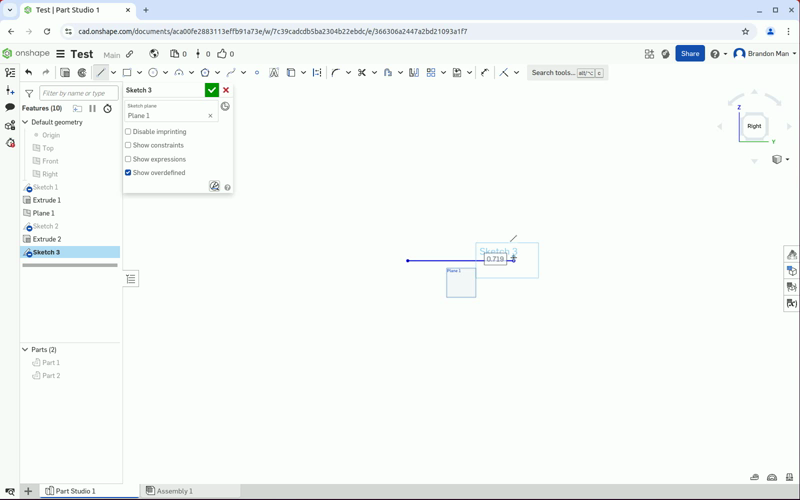
mouse_move(407, 257)
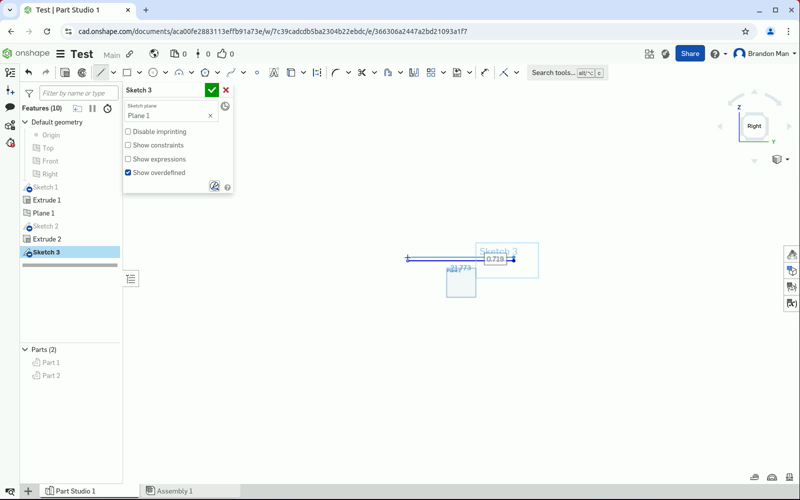
scroll(6)
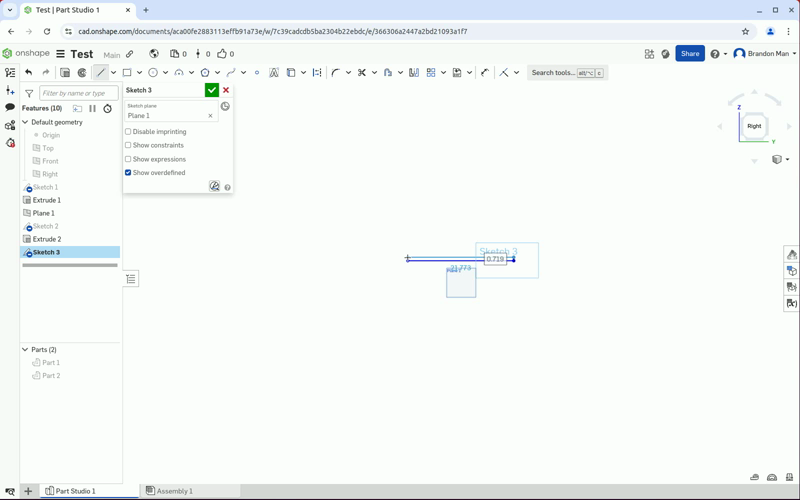
scroll(6)
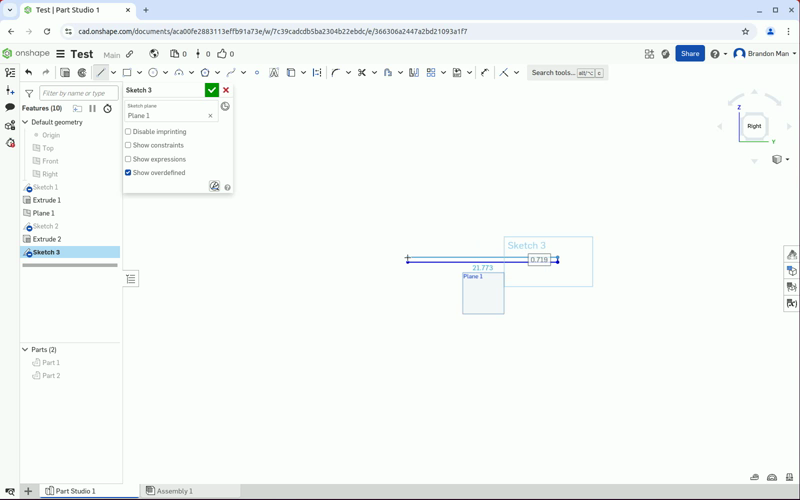
scroll(6)
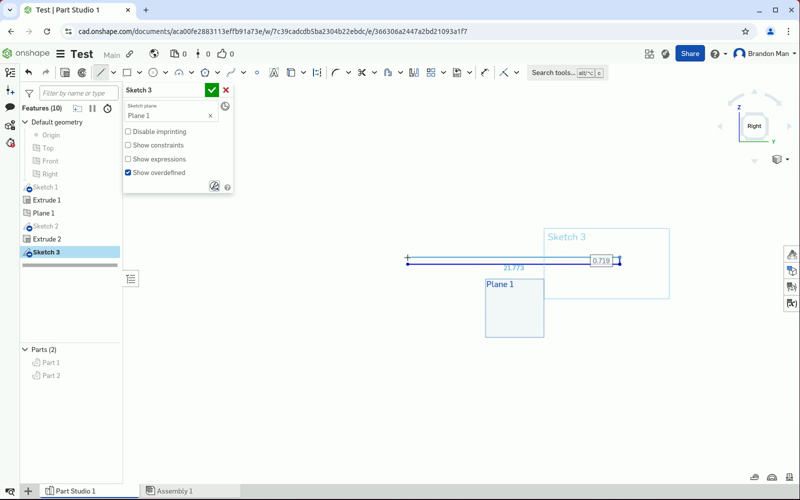
scroll(6)
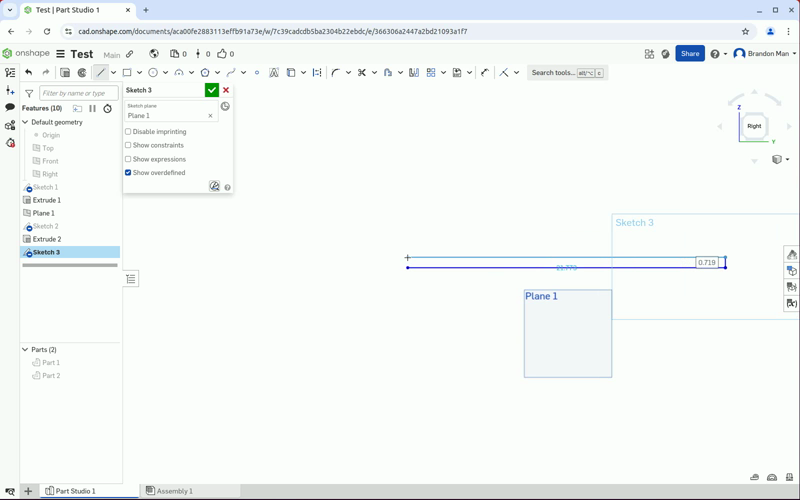
scroll(6)
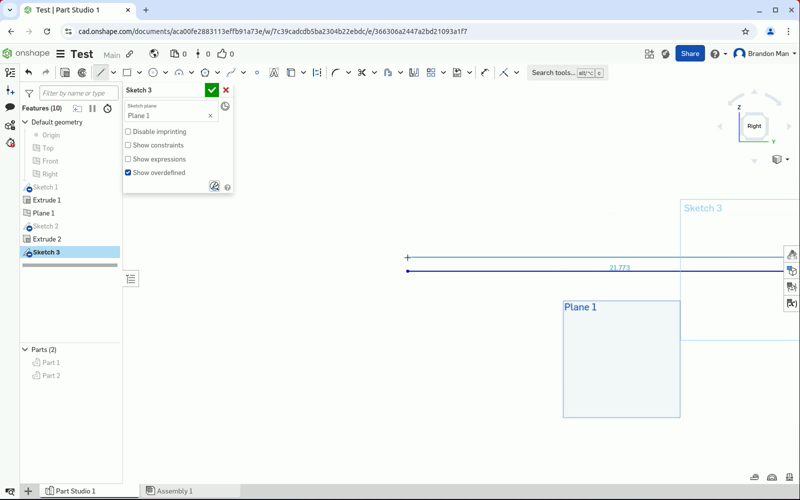
scroll(6)
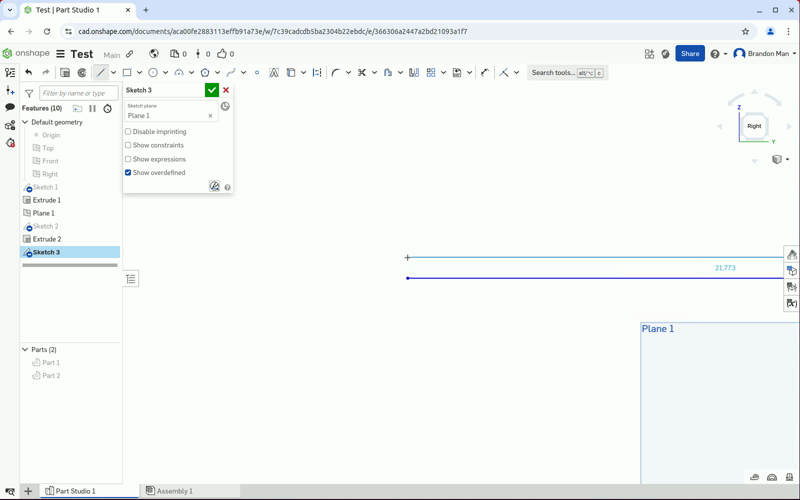
scroll(6)
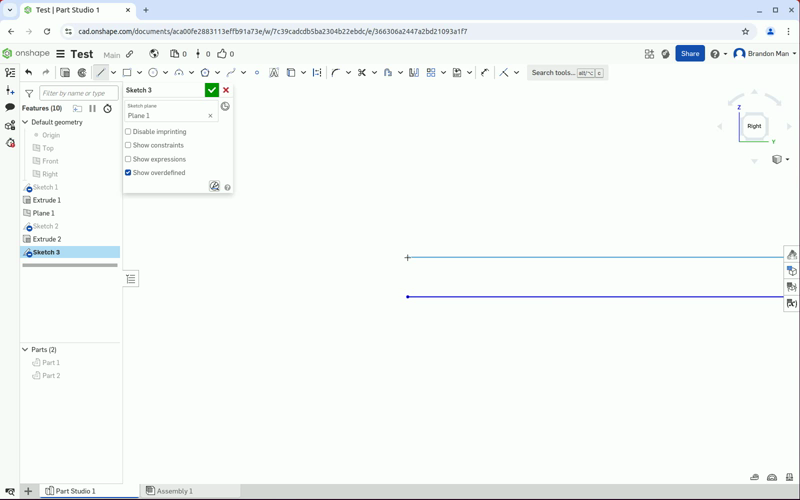
click(407, 257)
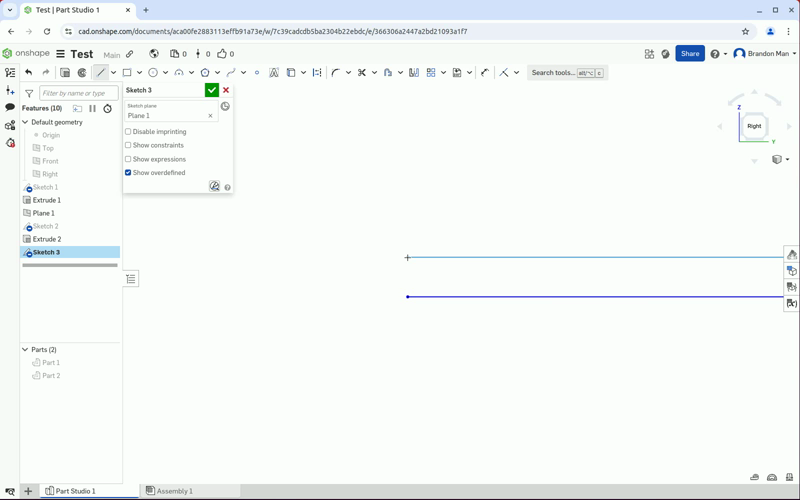
scroll(-6)
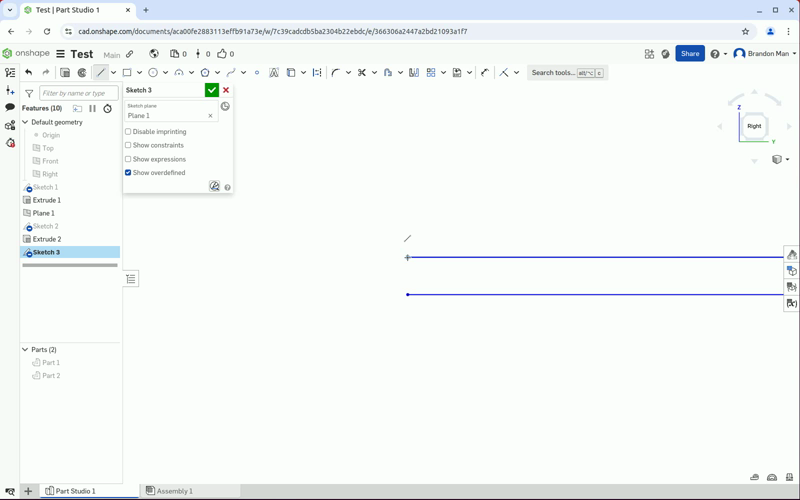
scroll(-6)
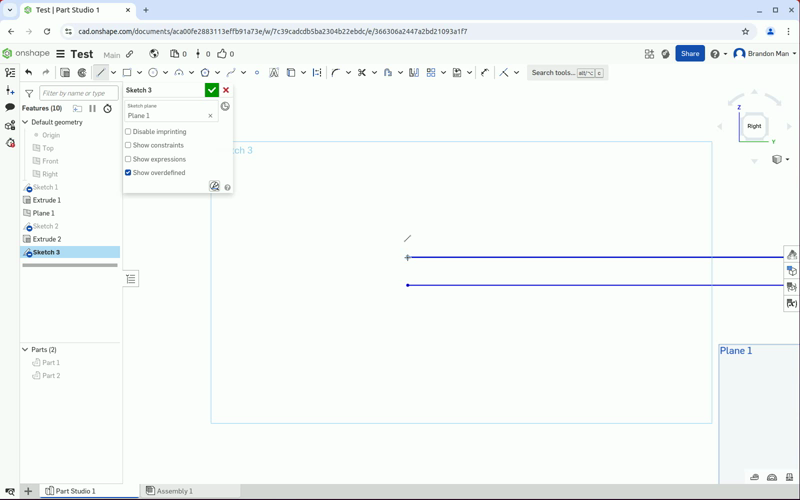
scroll(-6)
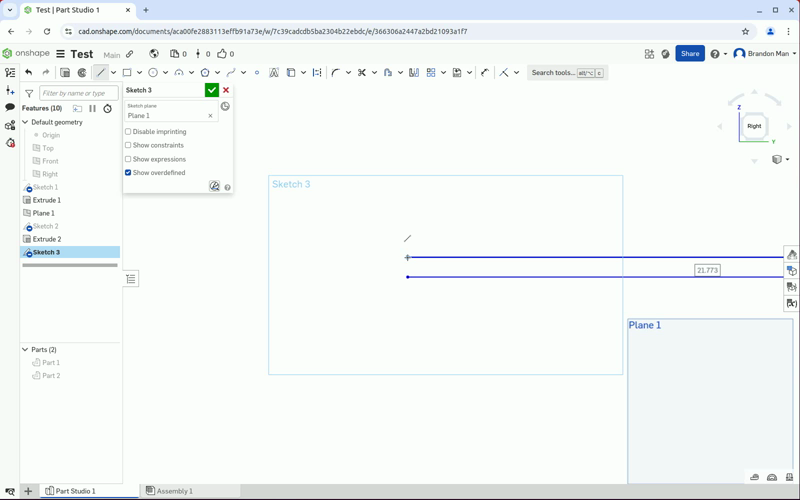
scroll(-6)
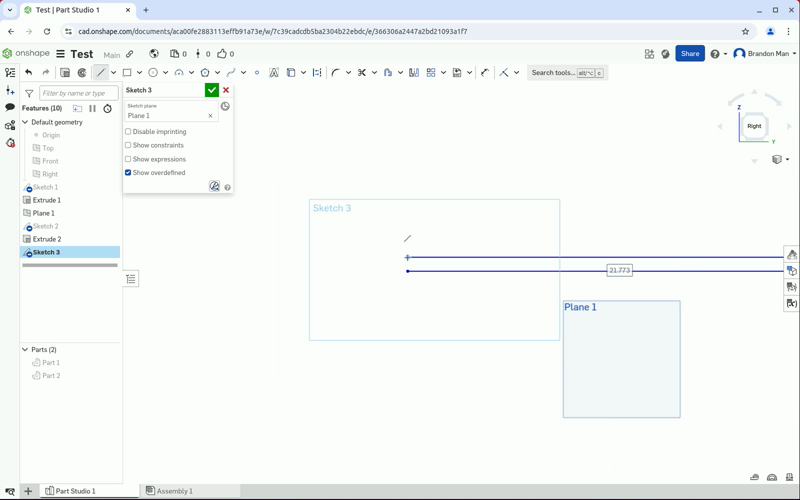
scroll(-6)
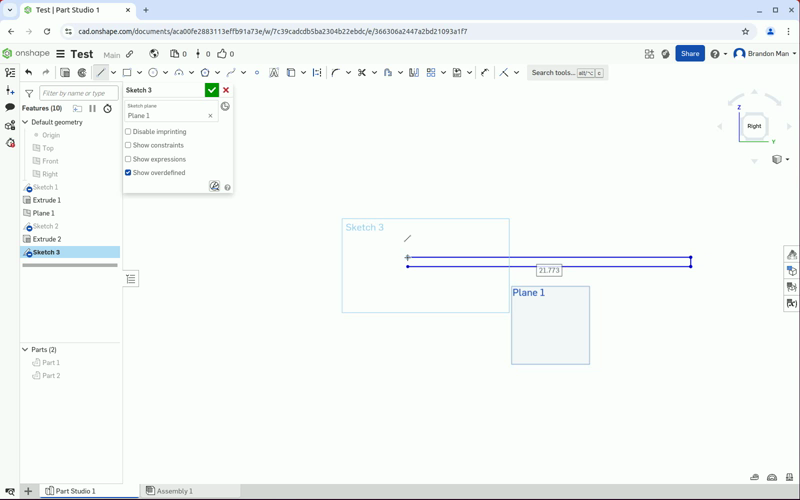
scroll(-6)
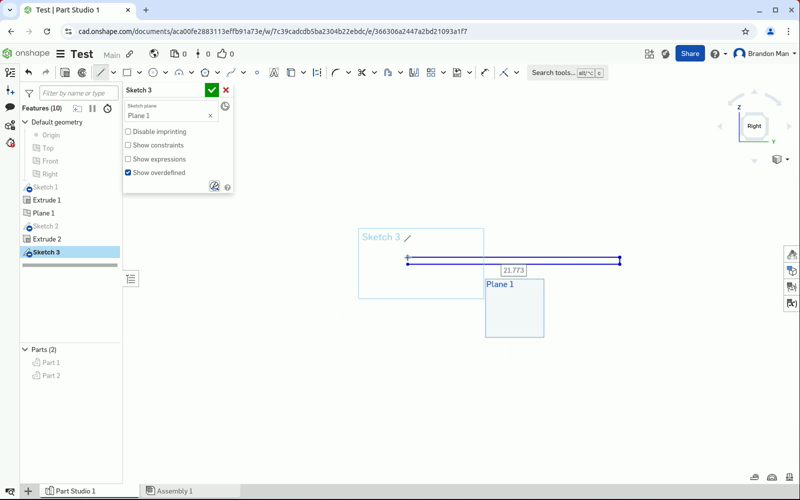
scroll(-6)
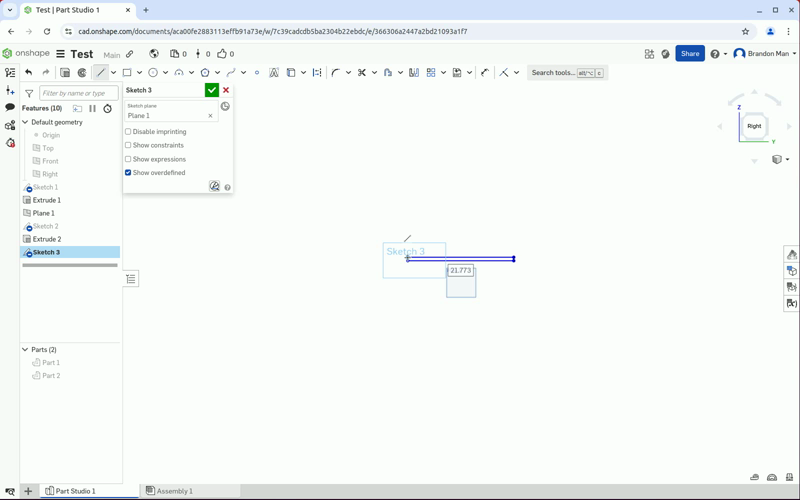
key_up(shift)
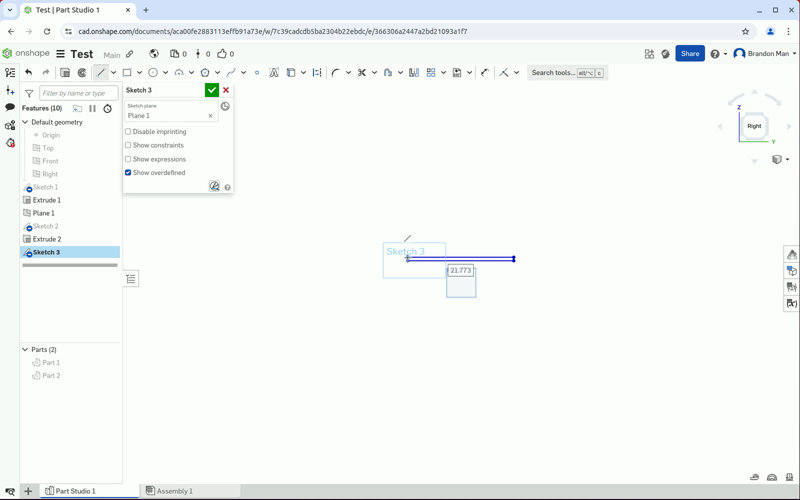
mouse_move(437, 257)
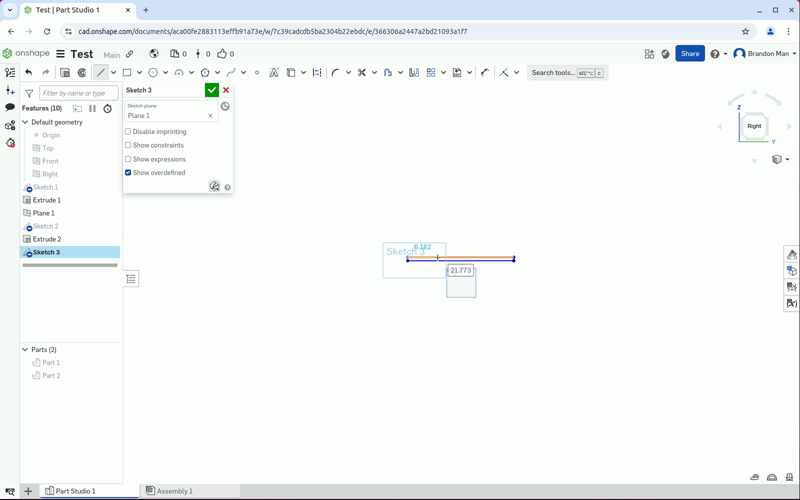
key_down(shift)
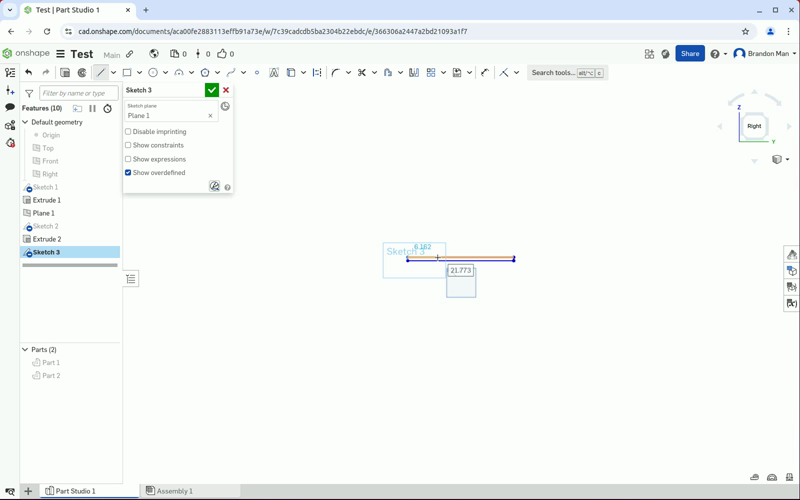
mouse_move(407, 260)
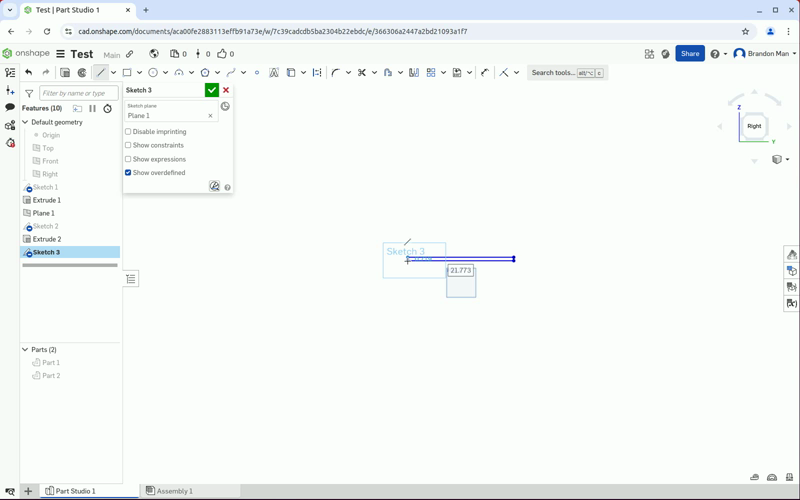
scroll(6)
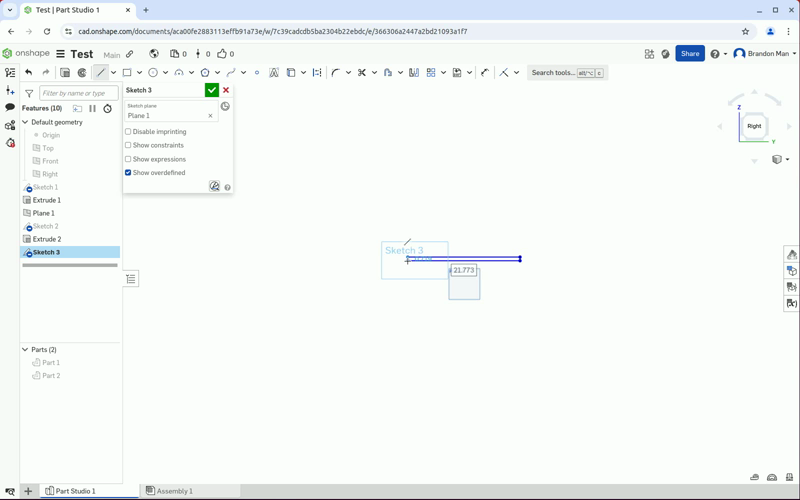
scroll(6)
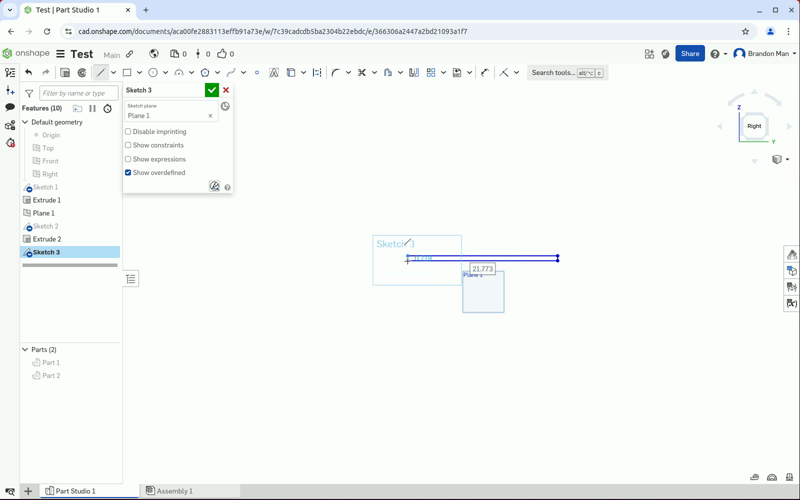
scroll(6)
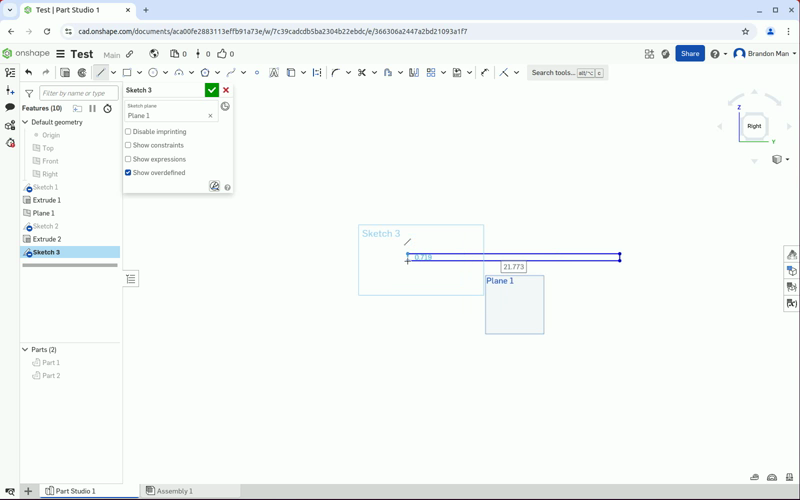
scroll(6)
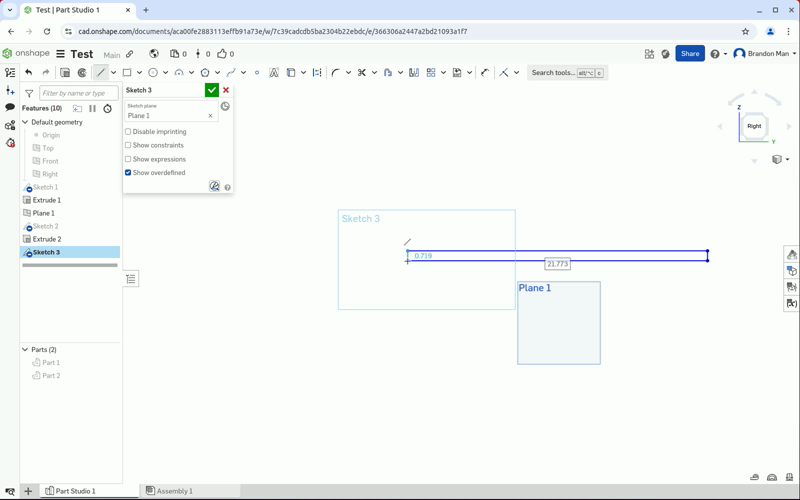
scroll(6)
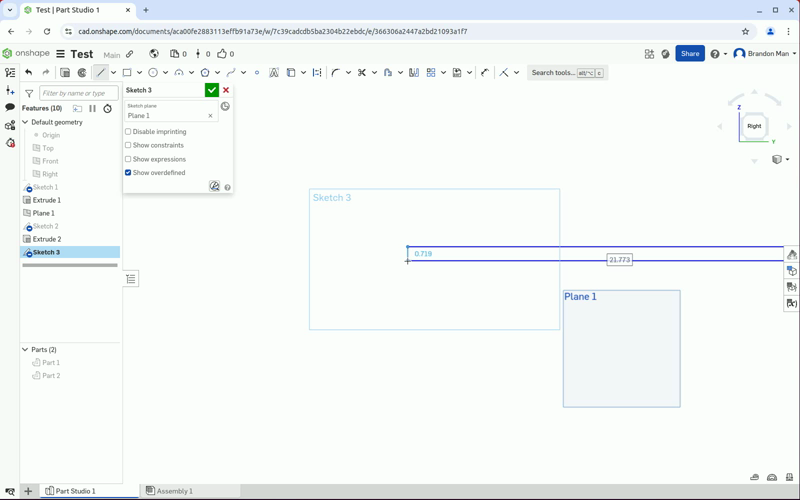
scroll(6)
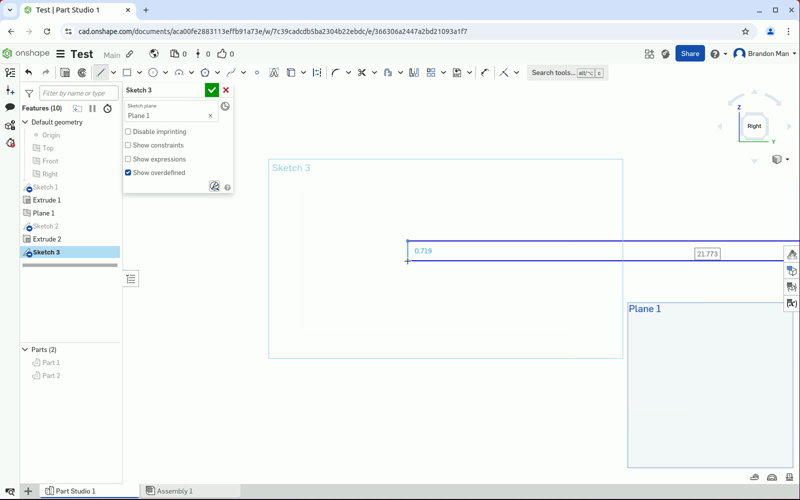
scroll(6)
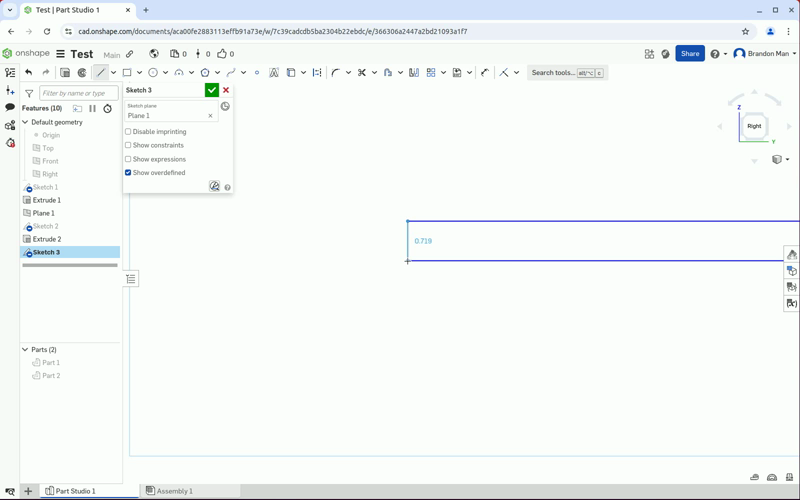
key_up(shift)
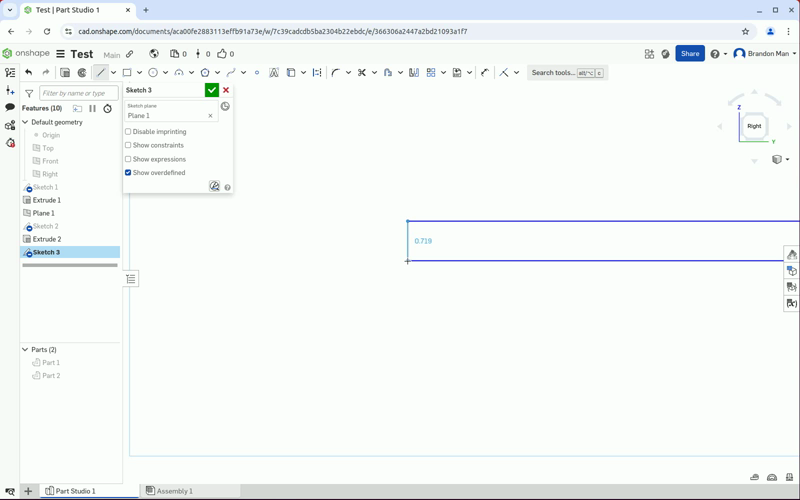
click(407, 260)
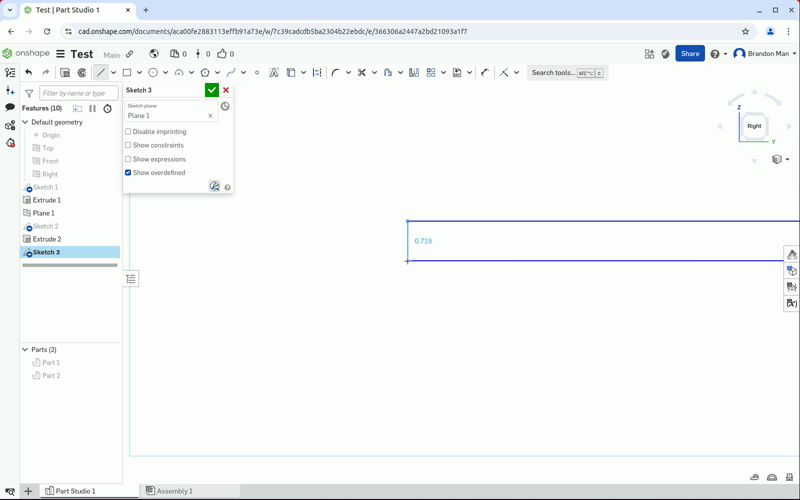
scroll(-6)
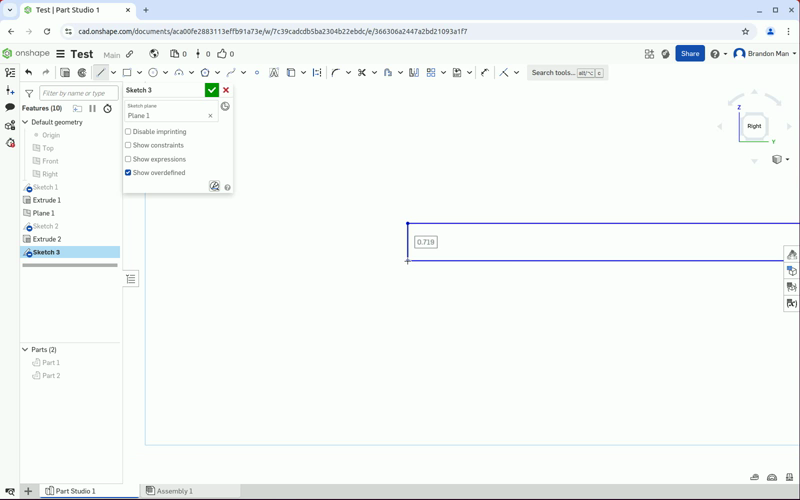
scroll(-6)
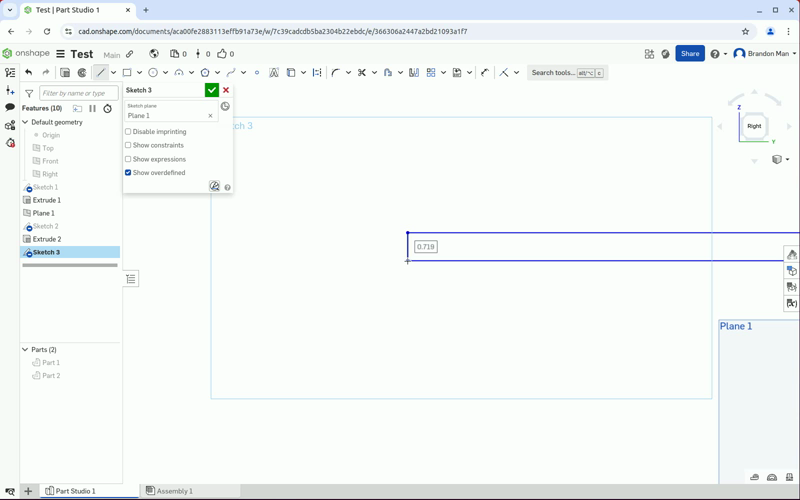
scroll(-6)
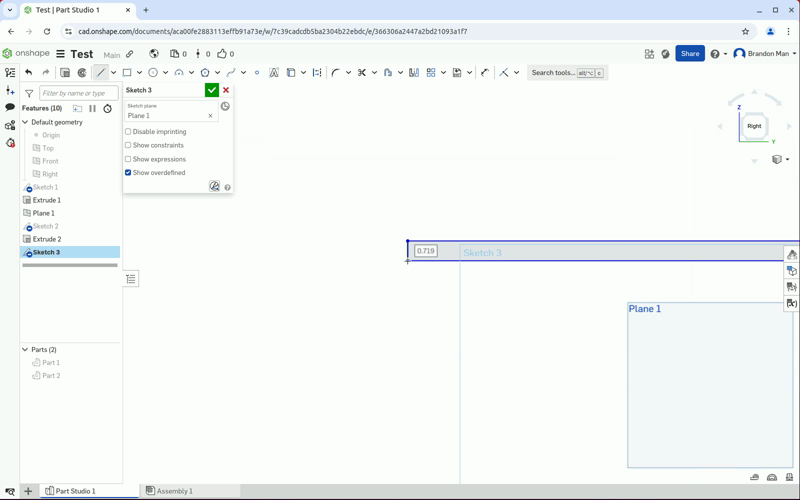
scroll(-6)
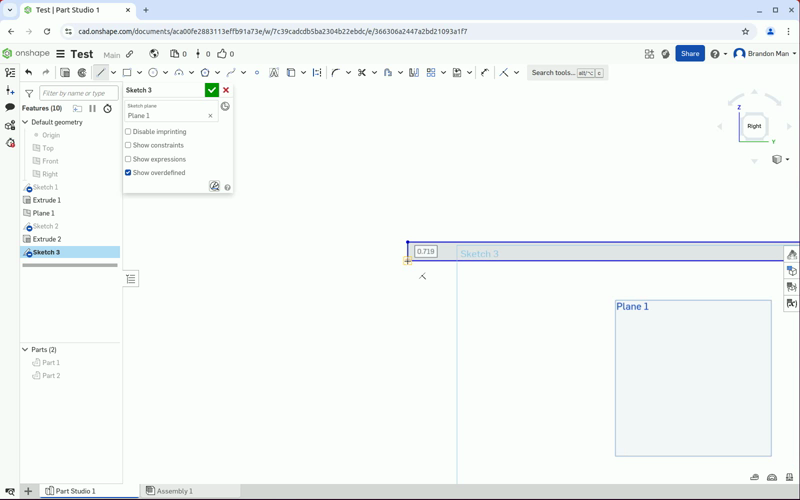
scroll(-6)
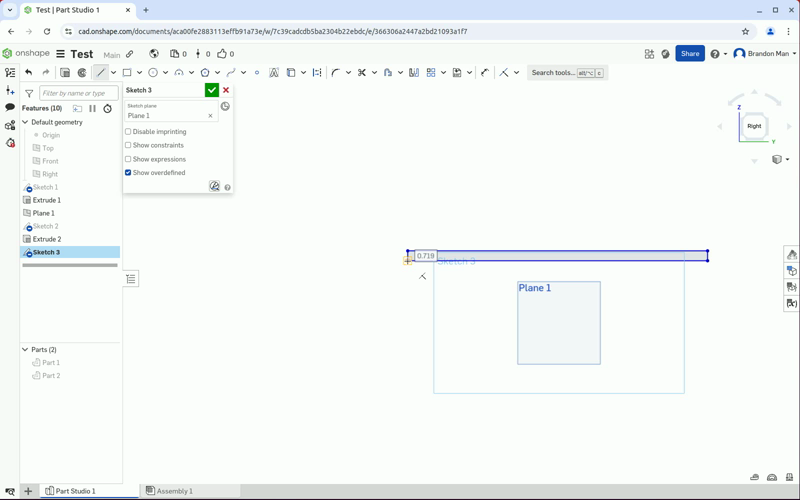
scroll(-6)
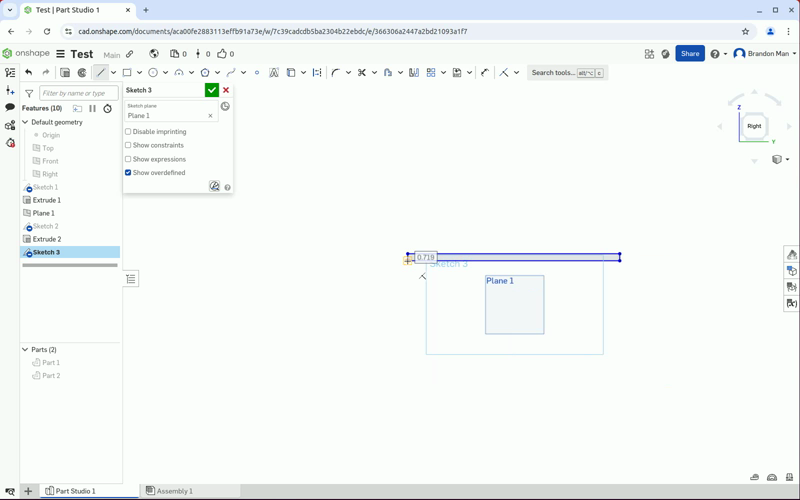
scroll(-6)
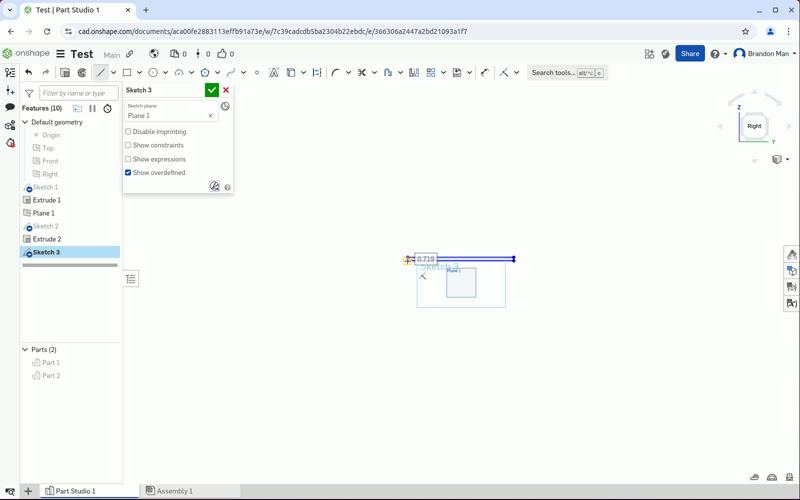
key(esc)
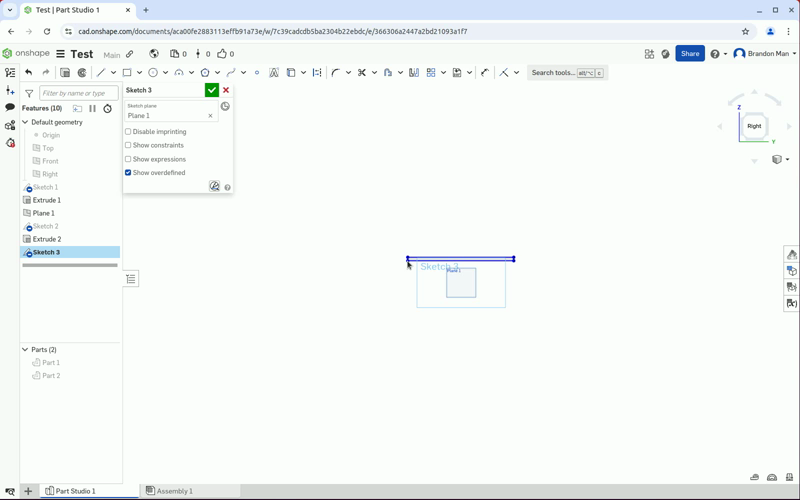
mouse_move(457, 259)
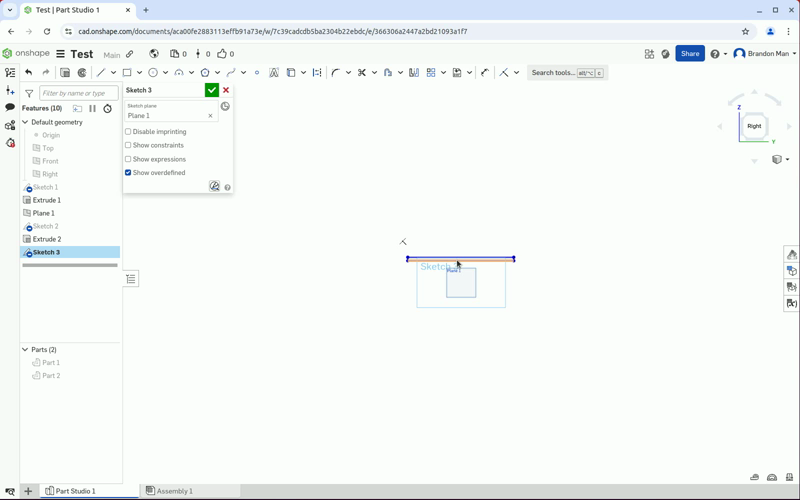
scroll(6)
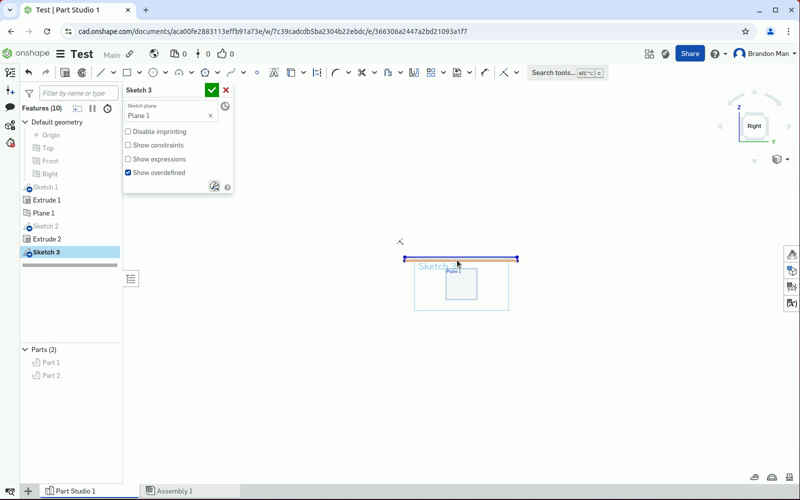
scroll(6)
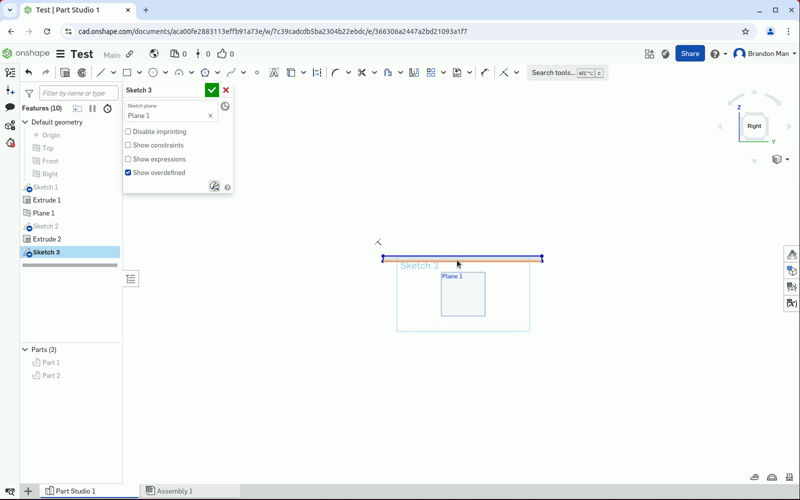
scroll(6)
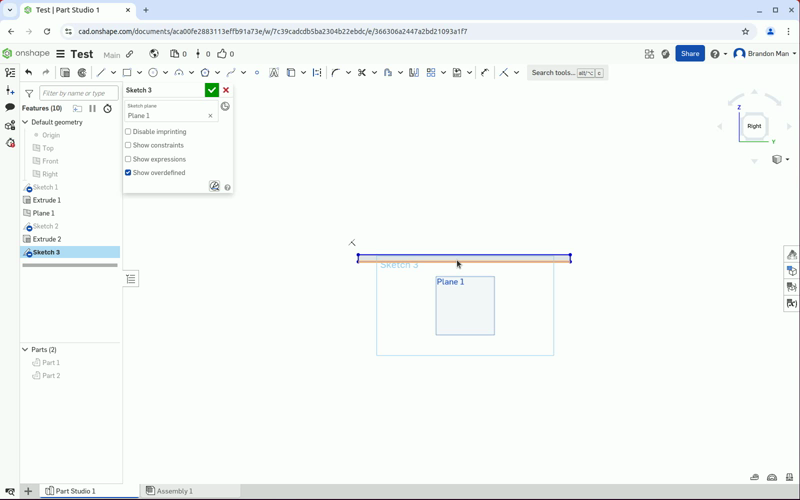
scroll(6)
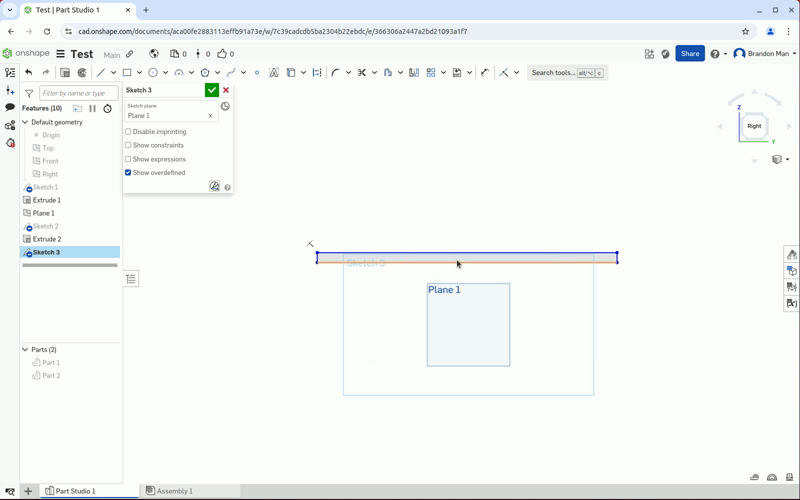
scroll(6)
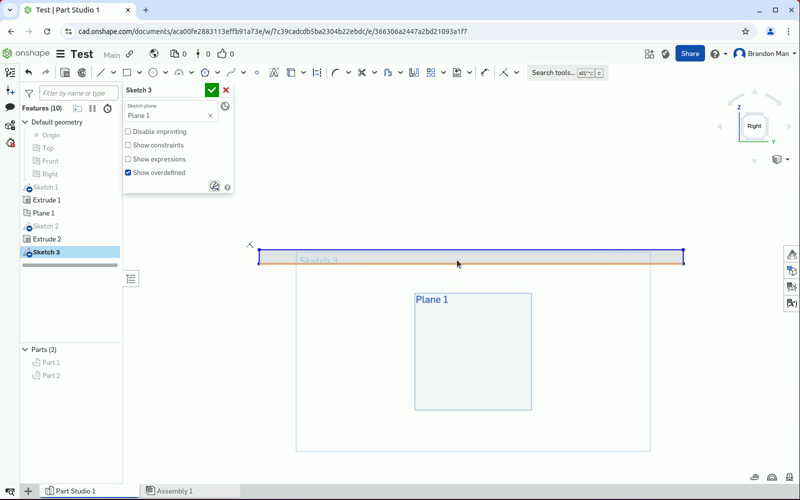
scroll(6)
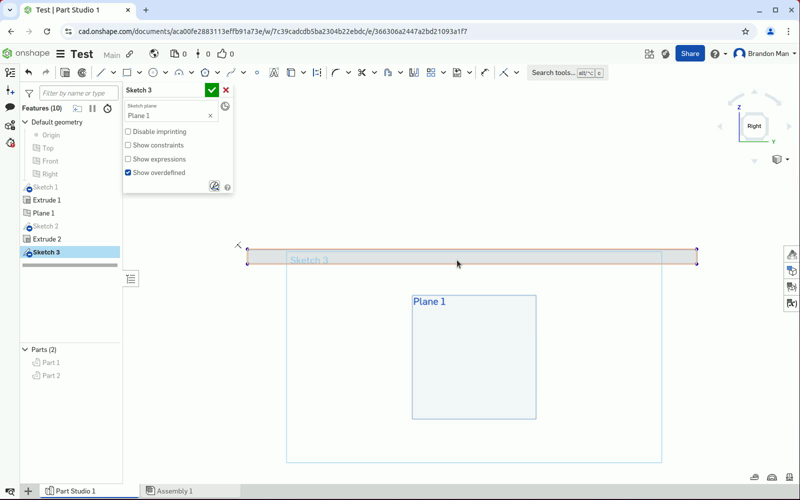
scroll(6)
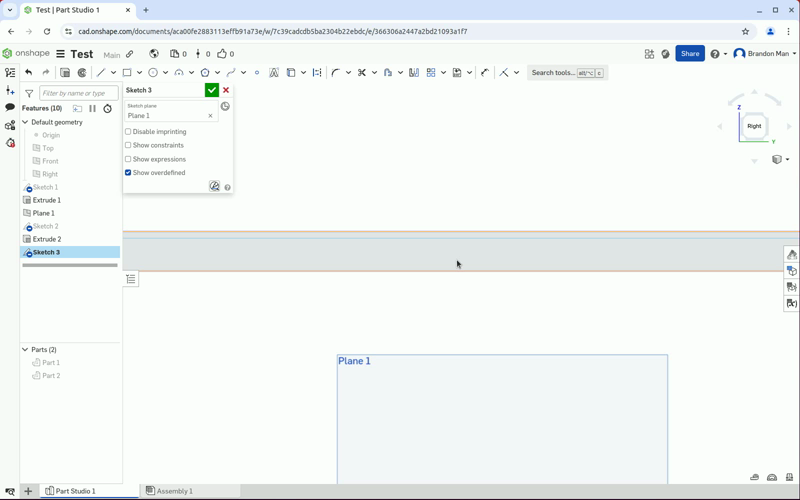
click(457, 259)
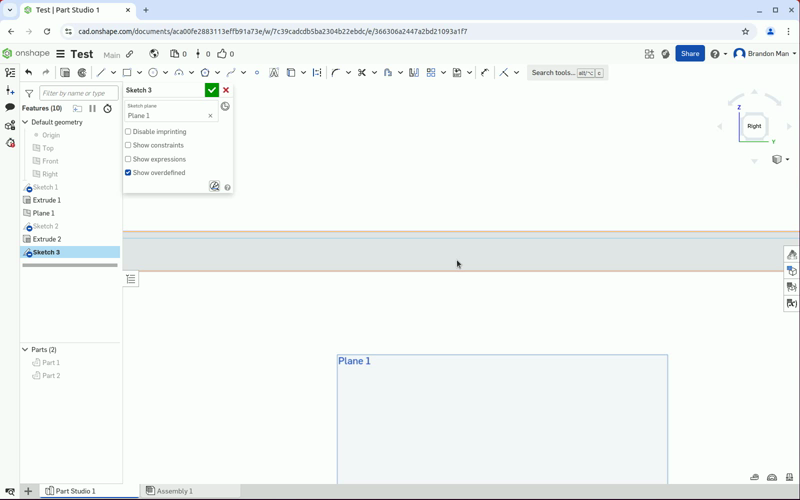
scroll(-6)
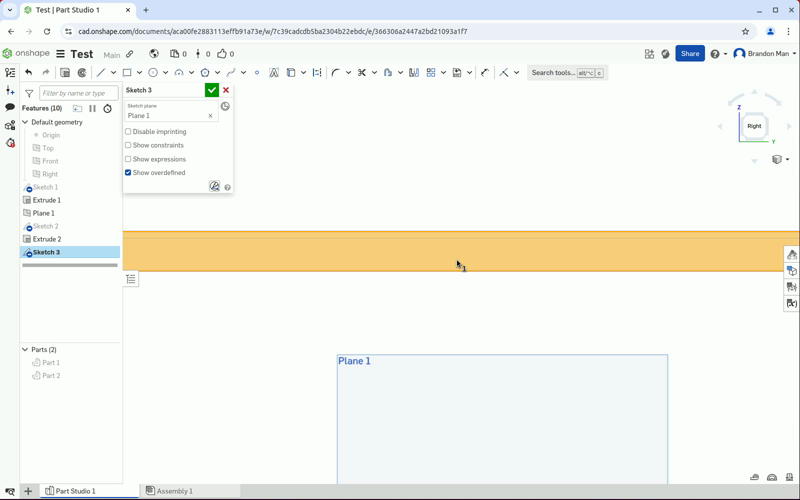
scroll(-6)
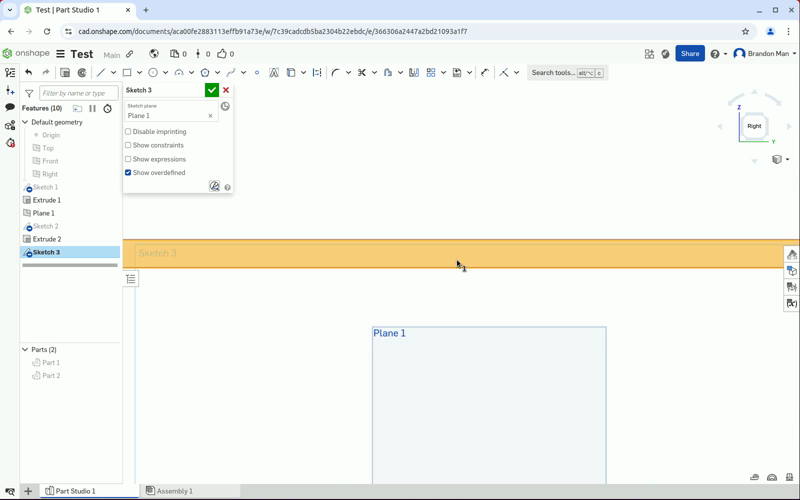
scroll(-6)
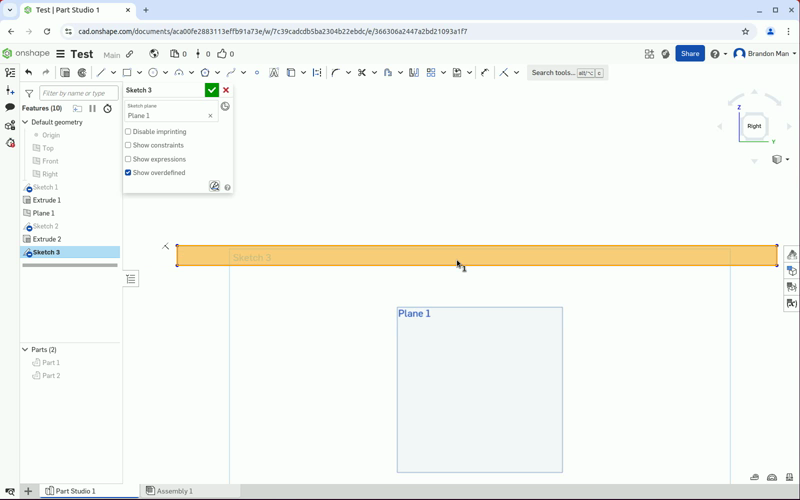
scroll(-6)
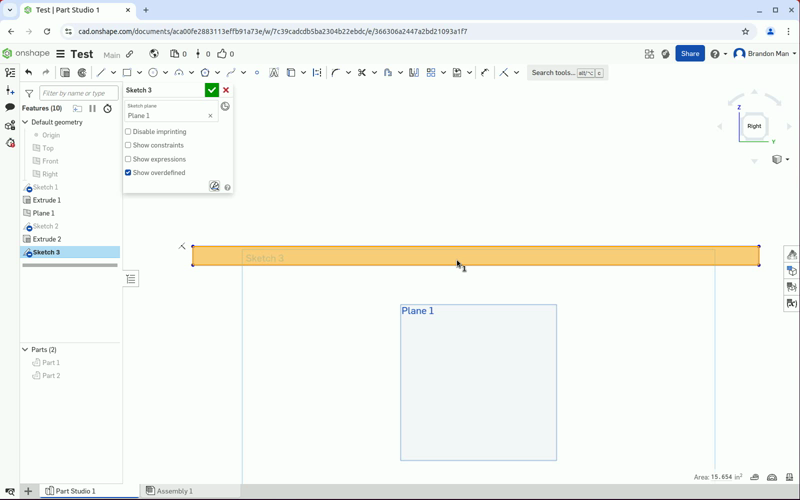
scroll(-6)
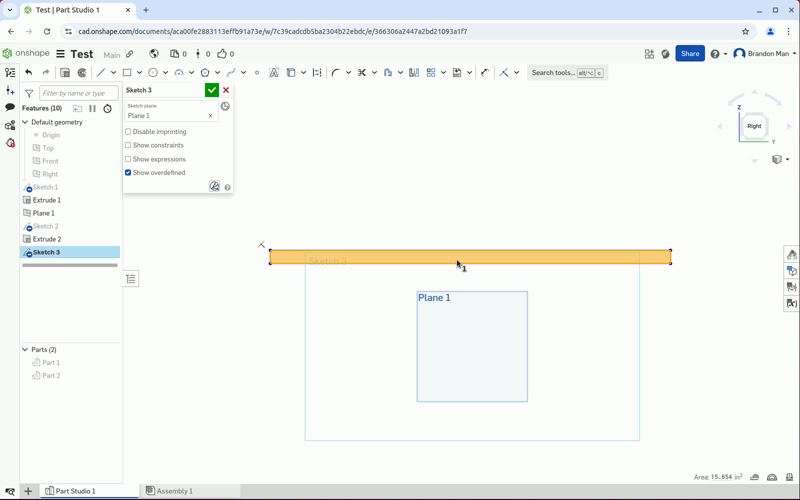
scroll(-6)
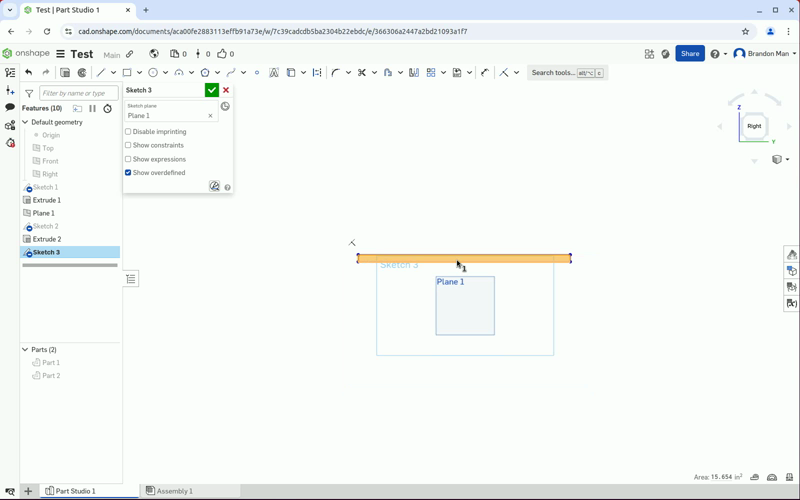
scroll(-6)
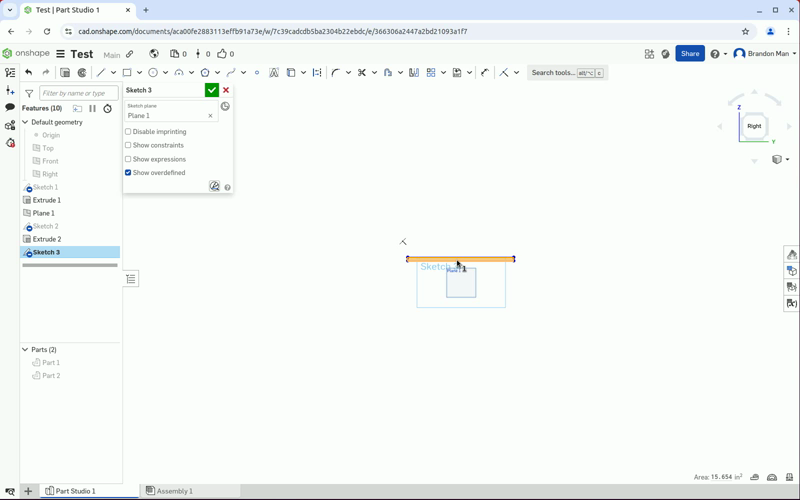
mouse_move(73, 352)
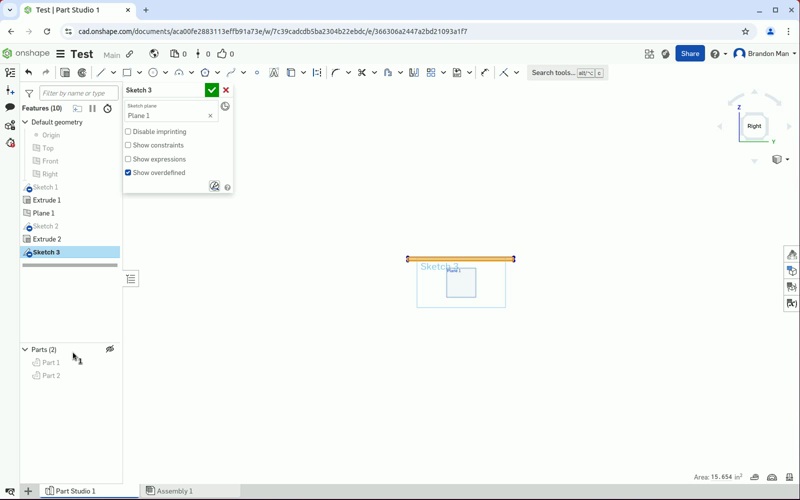
key(shift+y)
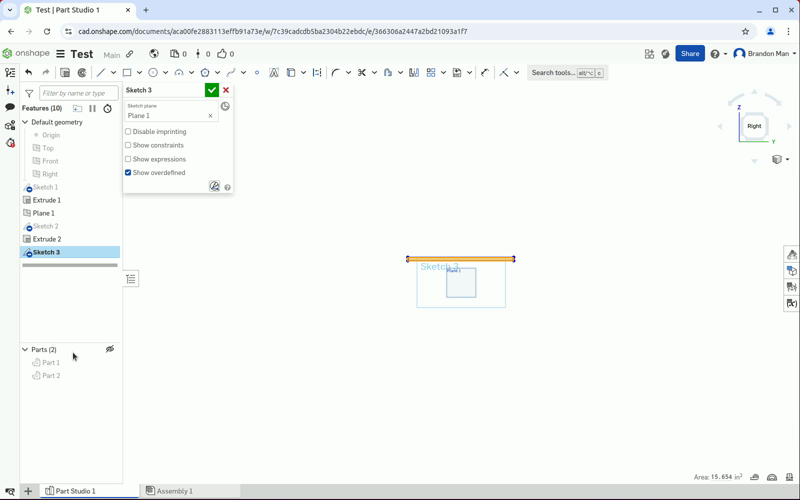
key(shift+e)
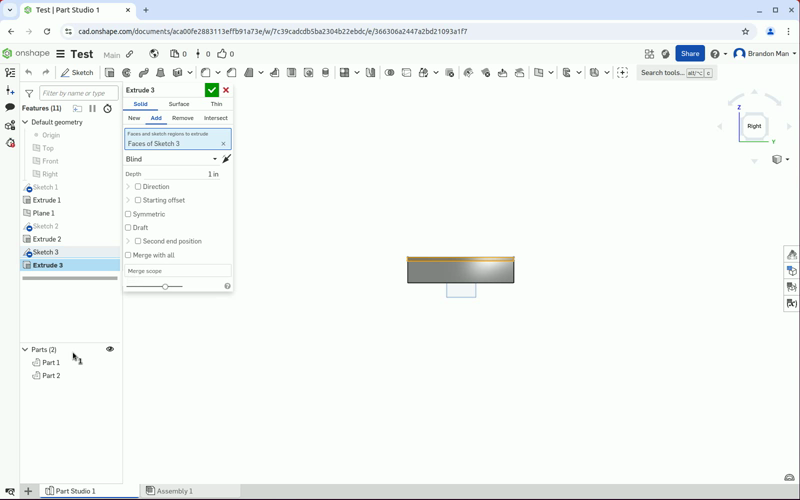
mouse_move(143, 106)
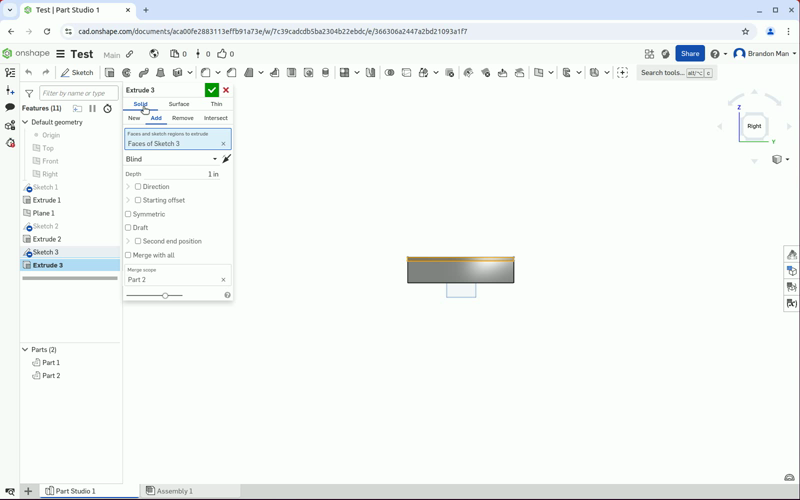
click(143, 106)
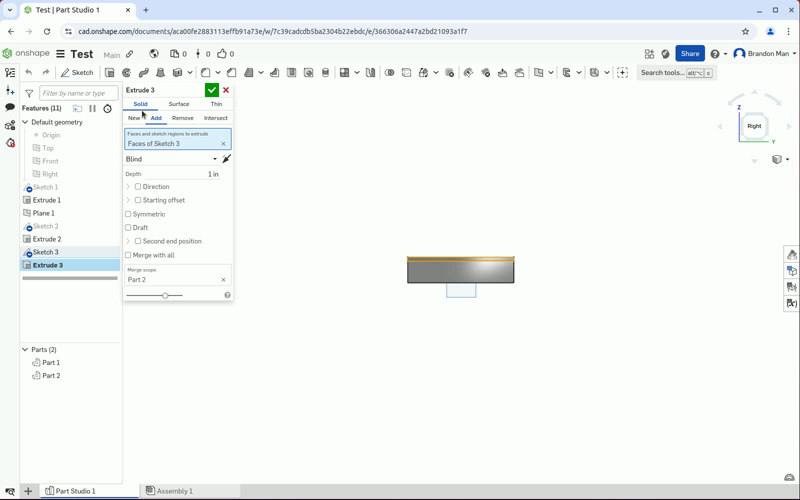
mouse_move(137, 120)
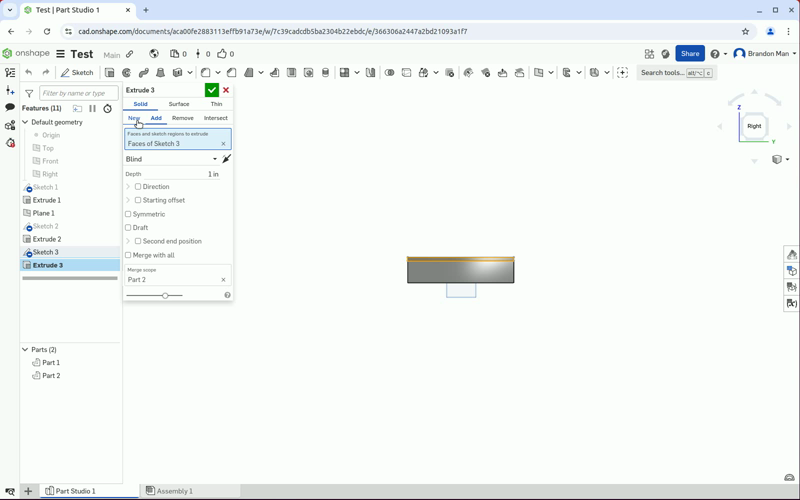
click(137, 120)
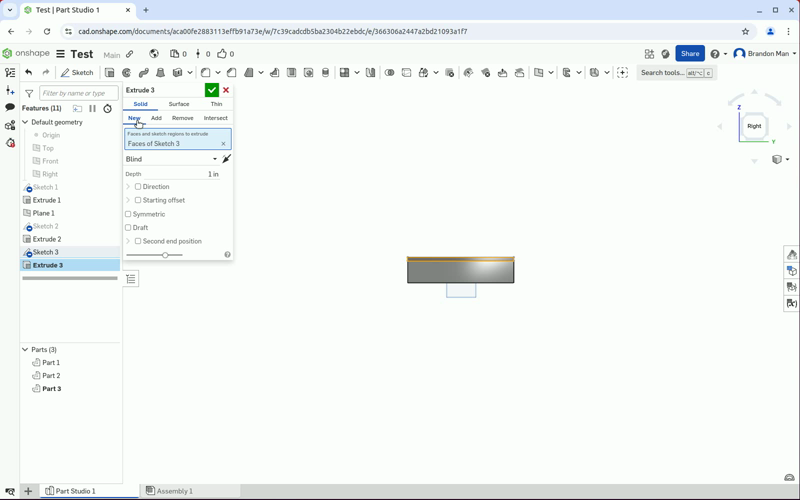
key(tab, 4)
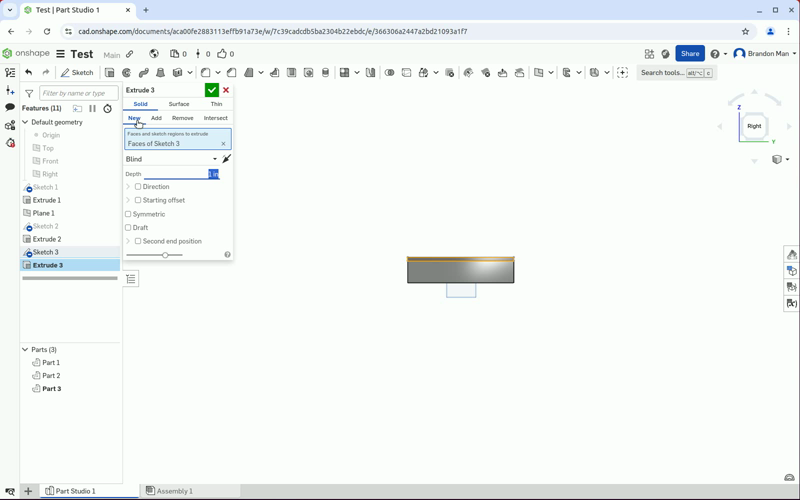
text(0.722)
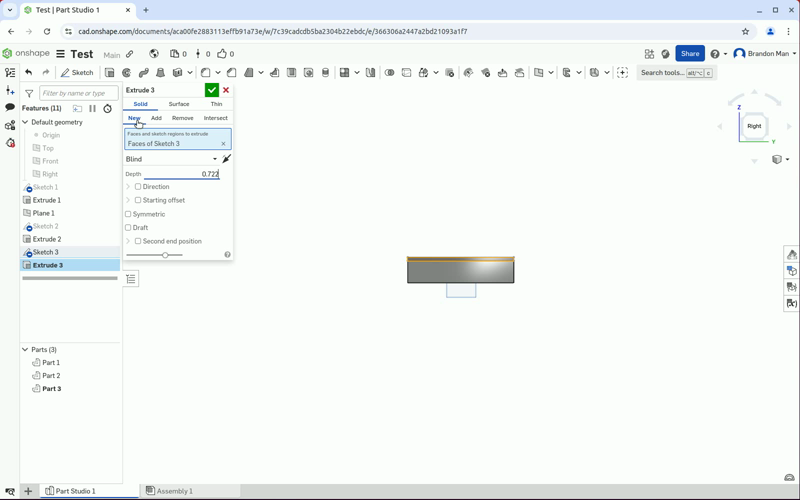
key(enter)
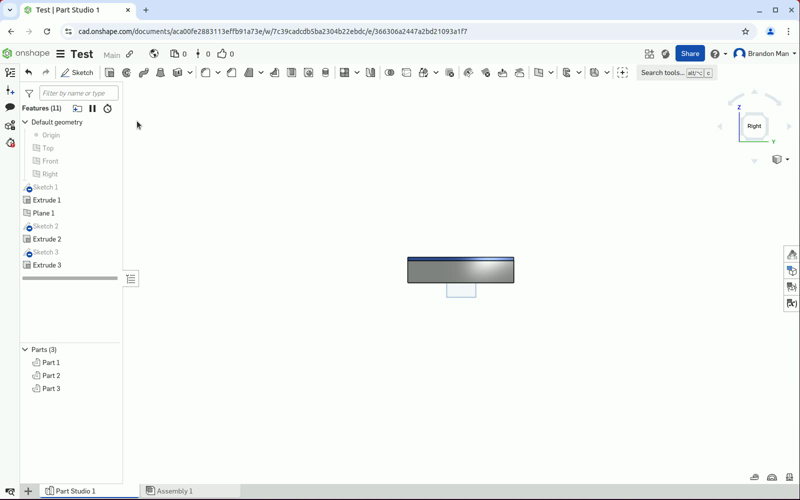
key(shift+h)
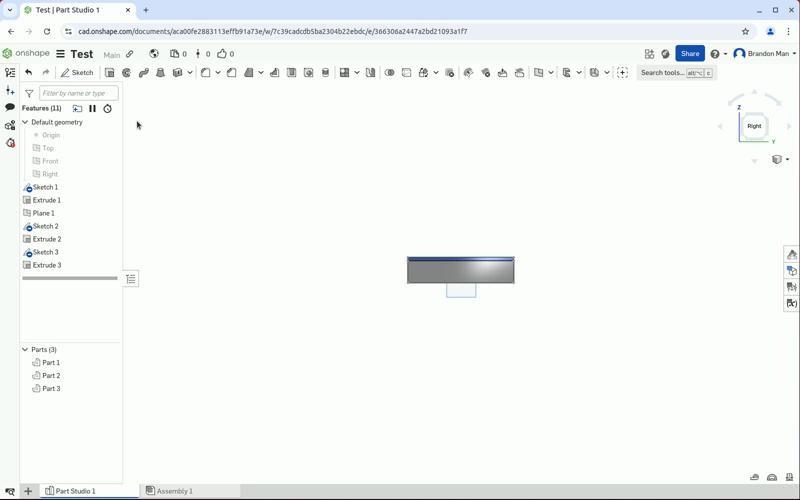
key(shift+h)
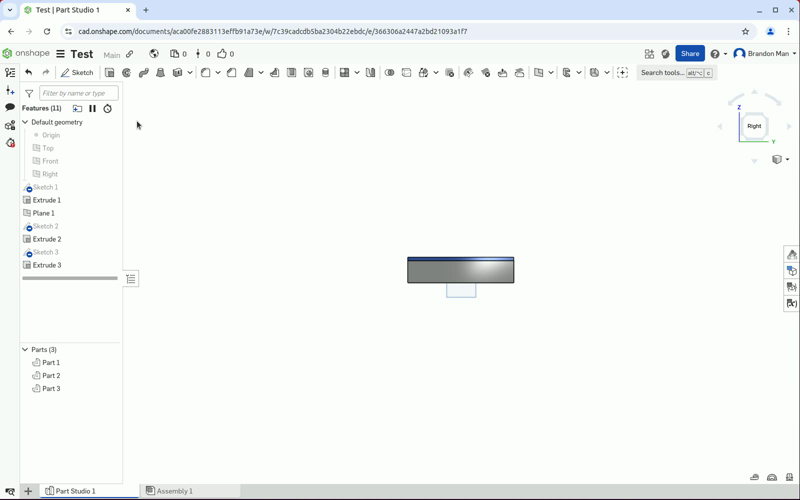
mouse_move(73, 189)
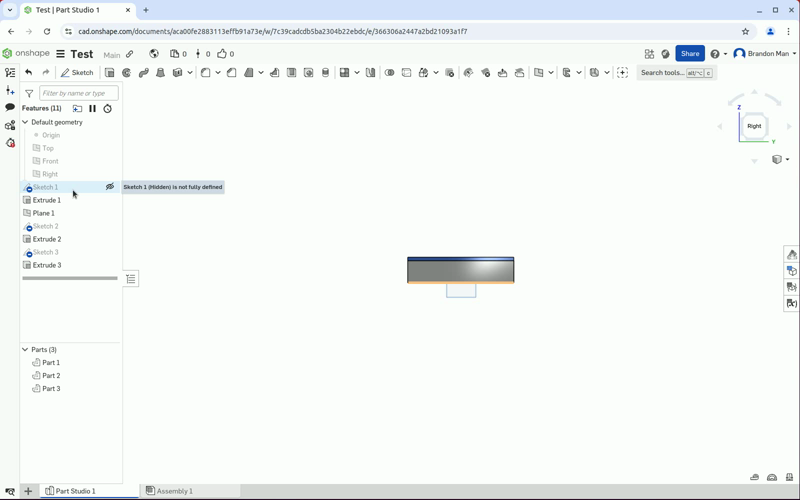
click(73, 189)
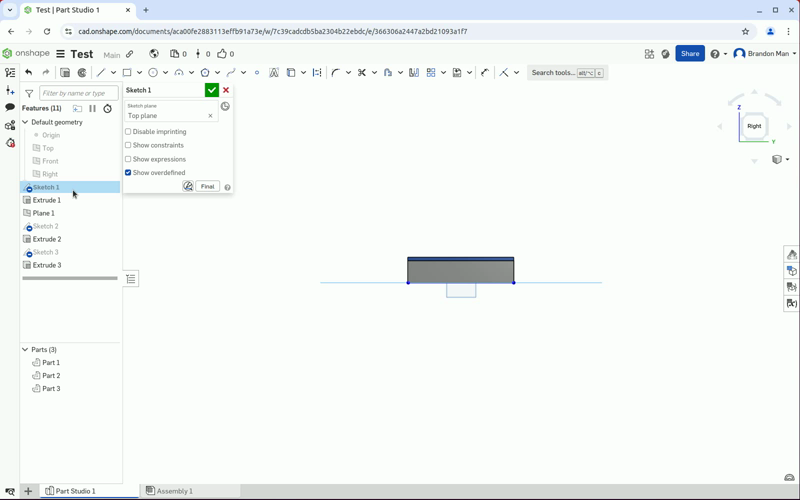
mouse_move(229, 92)
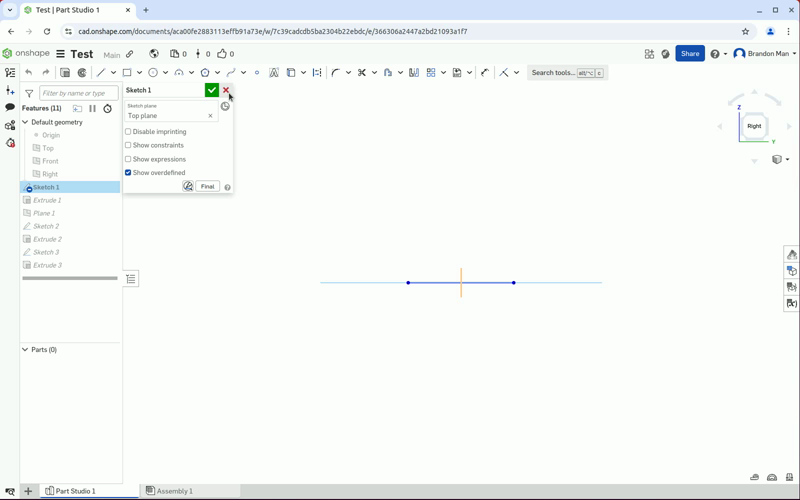
click(229, 92)
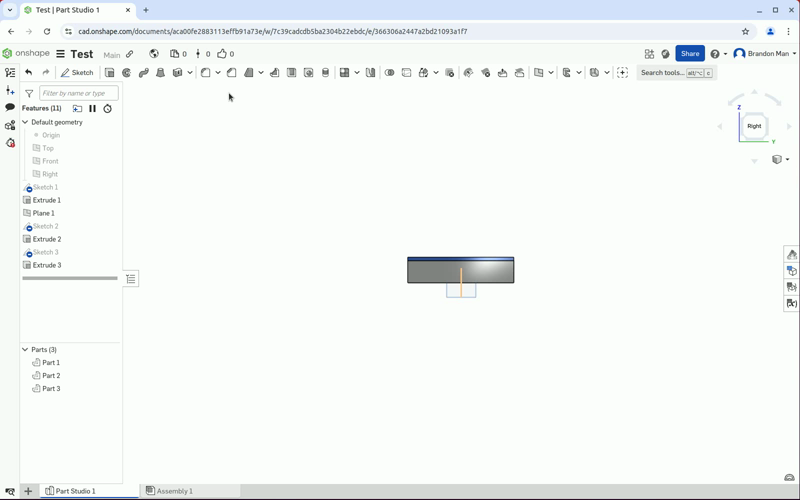
mouse_move(73, 352)
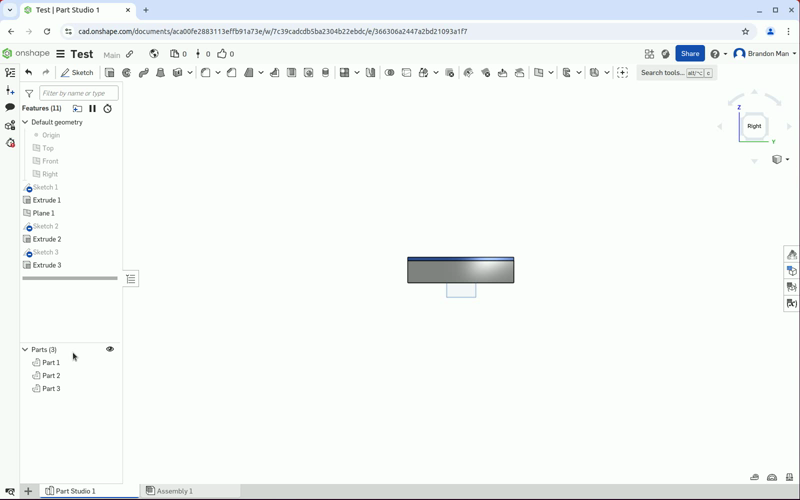
key(y)
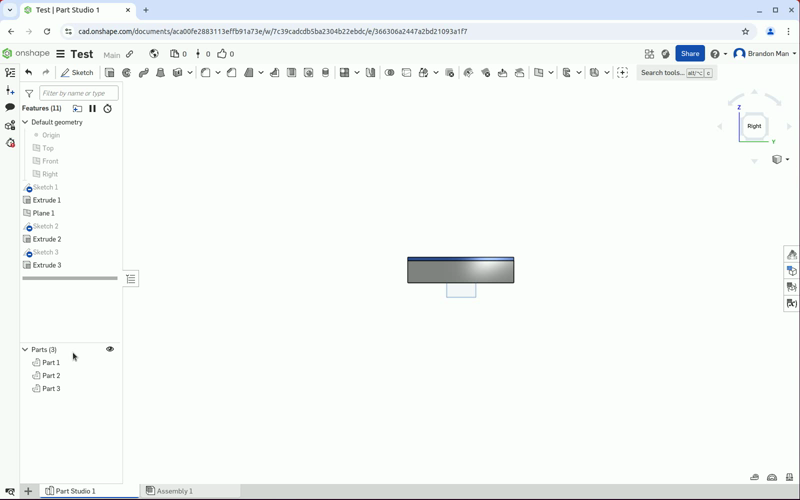
key(shift+p)
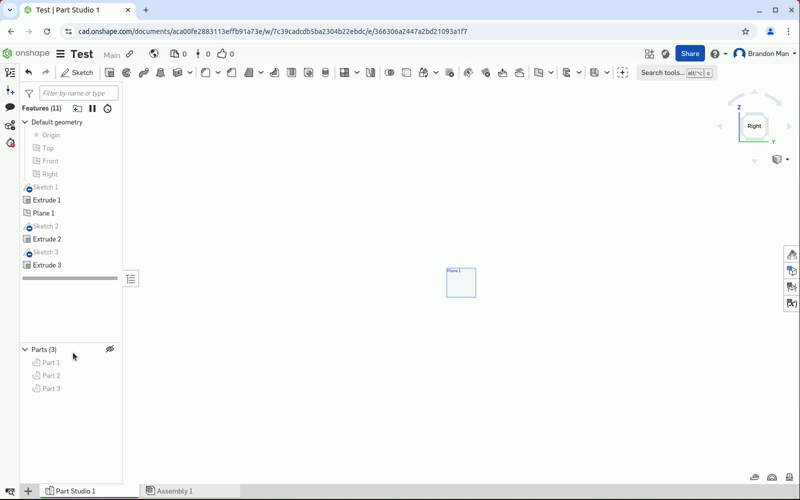
key(space)
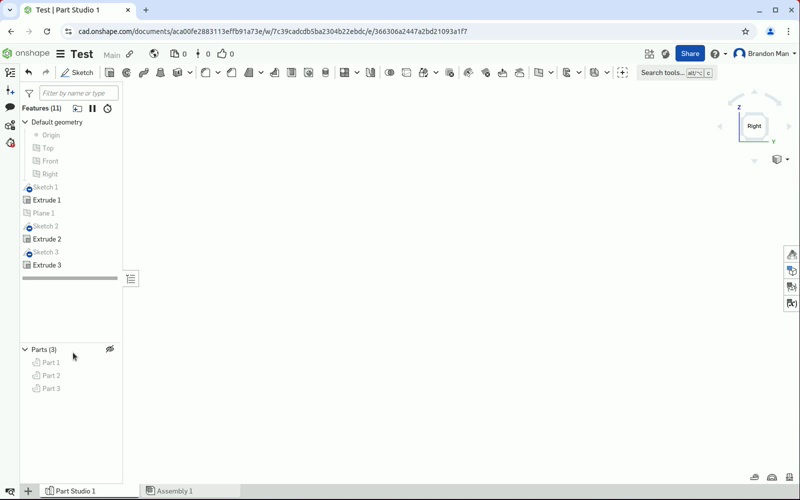
key_down(shift)
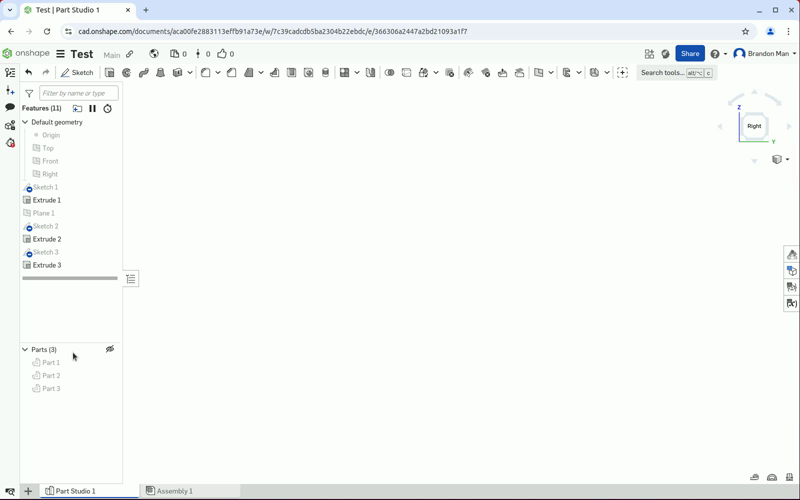
key(right)
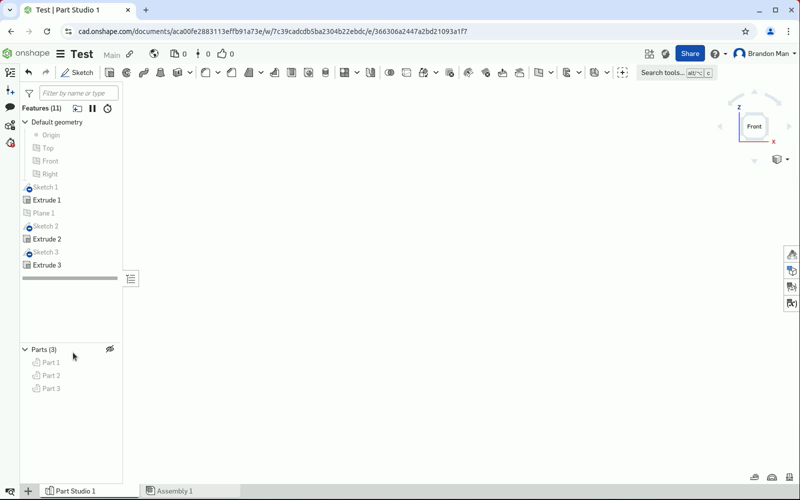
key_up(shift)
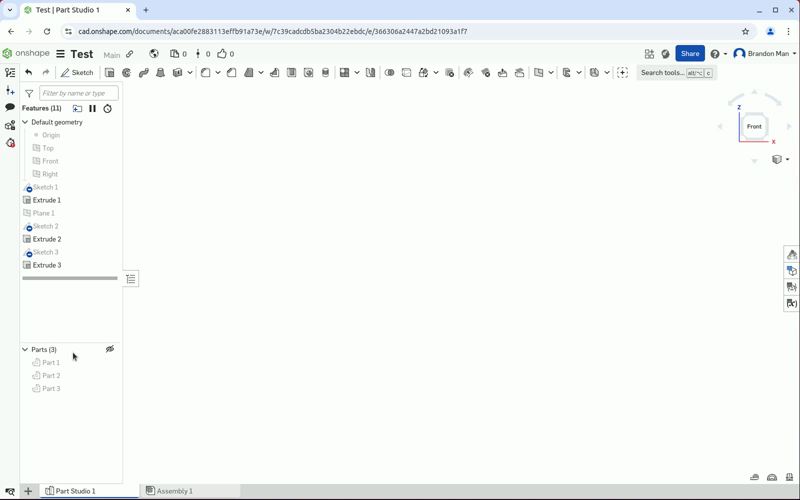
mouse_move(73, 352)
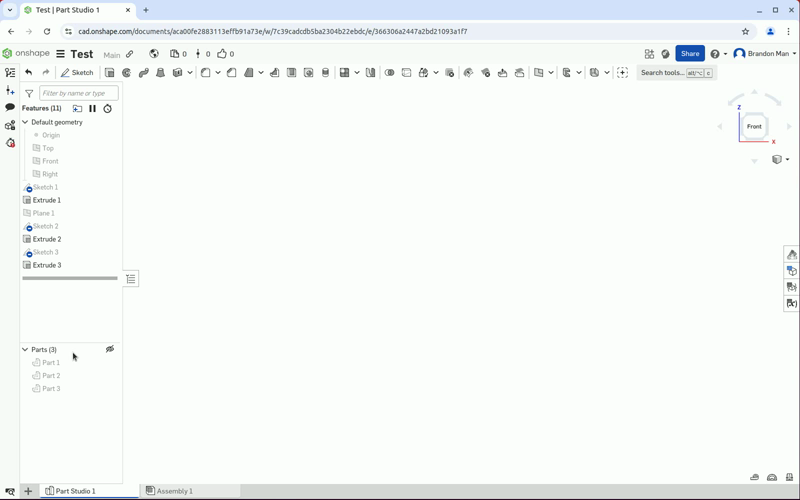
key(shift+y)
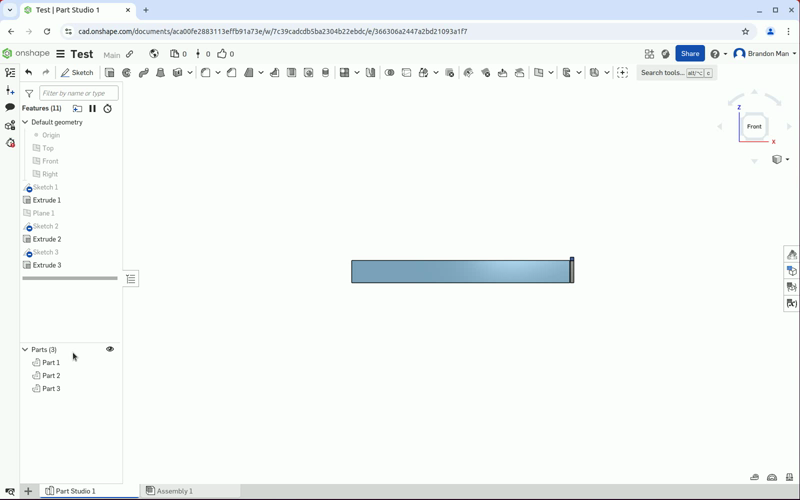
mouse_move(541, 75)
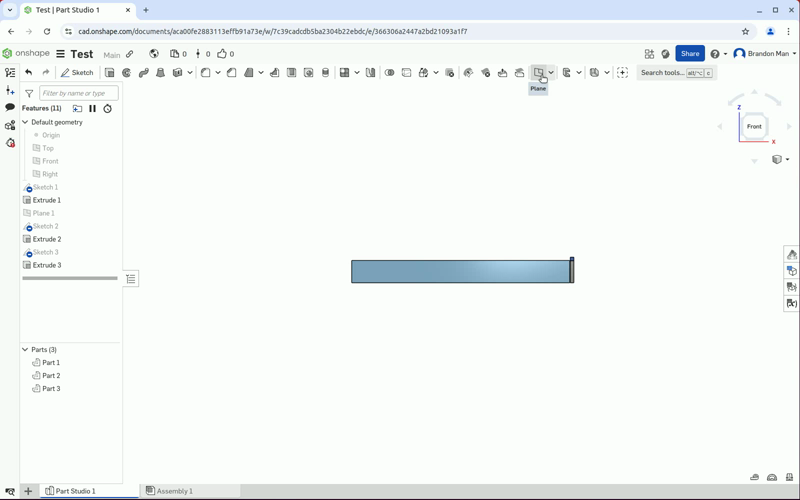
click(541, 75)
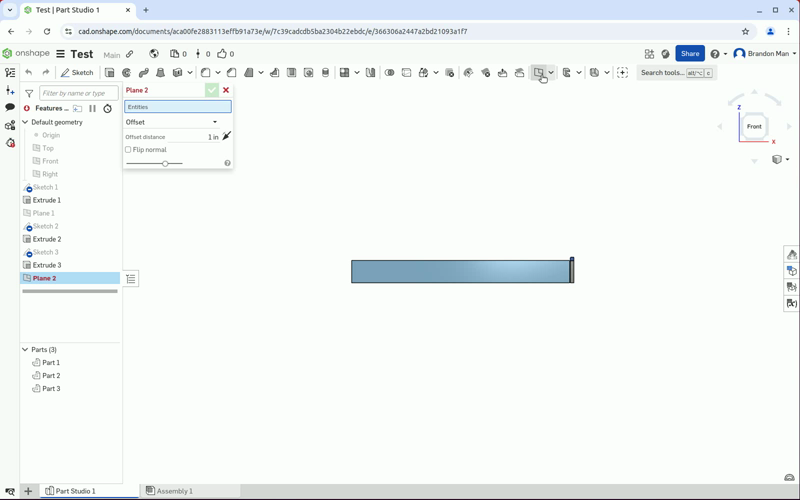
mouse_move(73, 163)
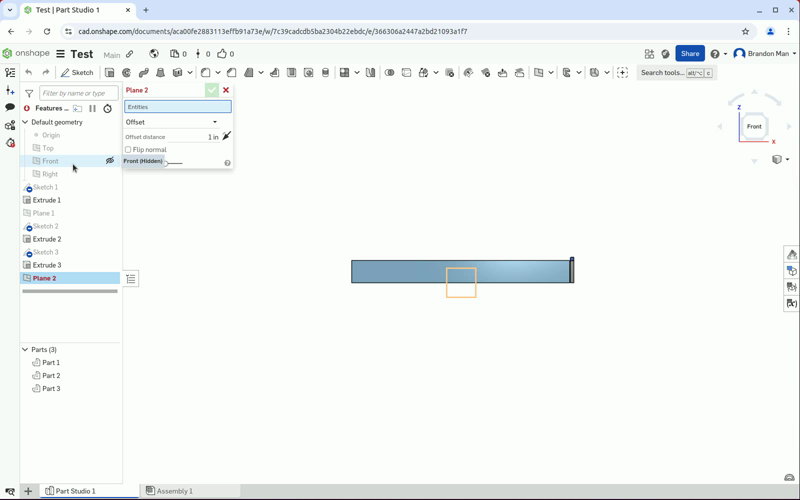
click(73, 163)
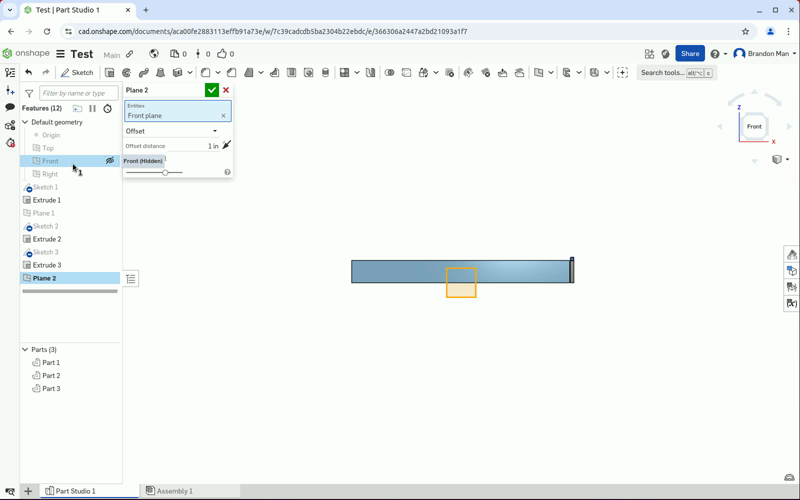
key(tab, 2)
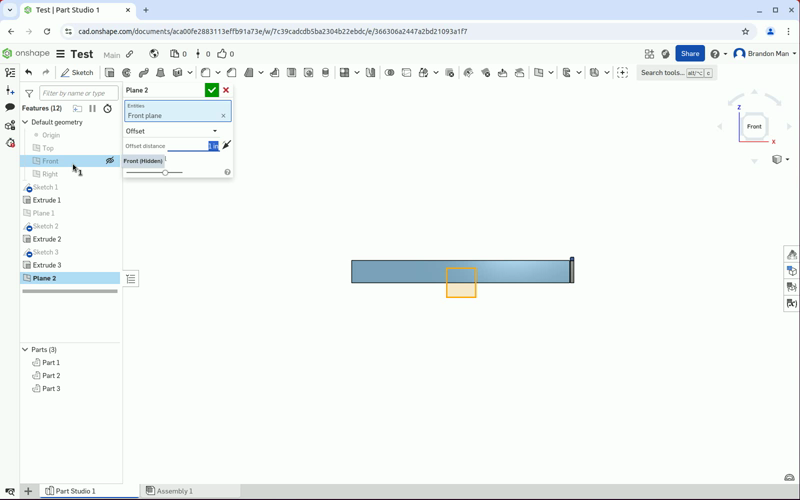
text(10.845)
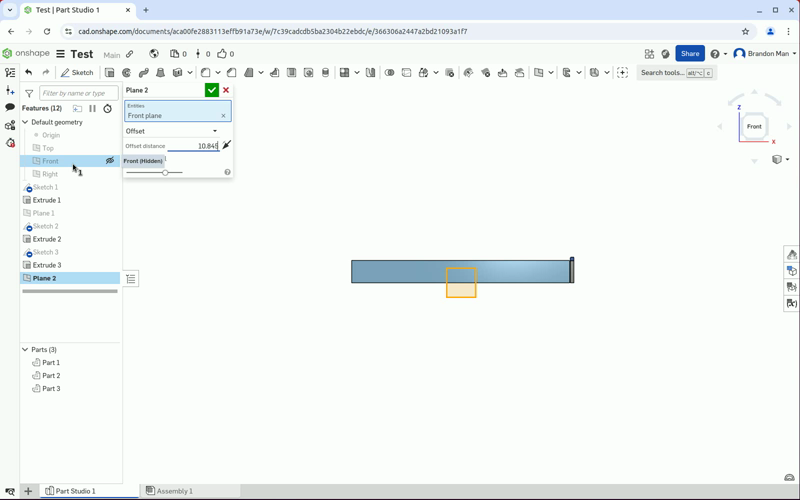
key(enter, 2)
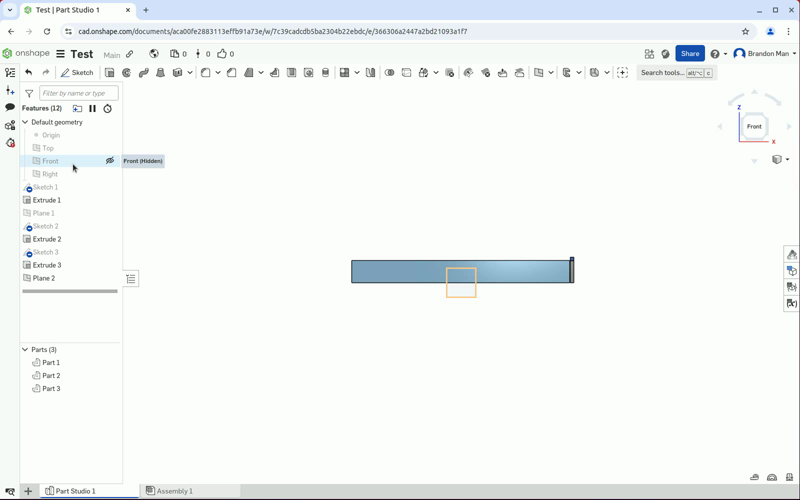
key(shift+s)
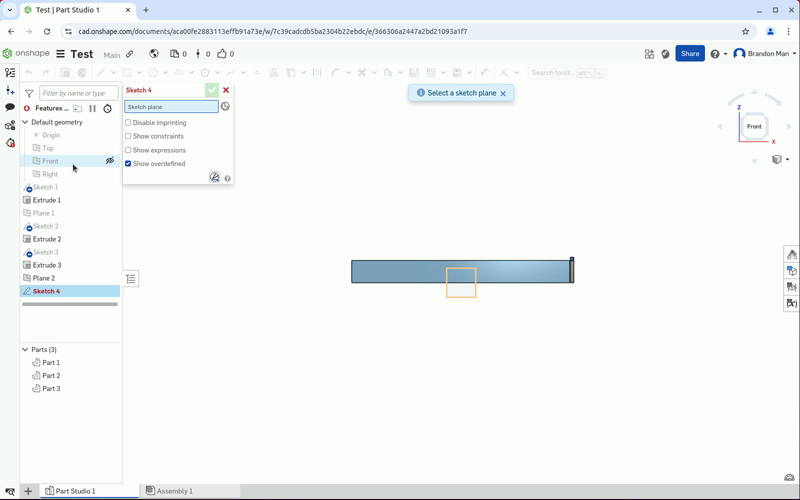
mouse_move(73, 280)
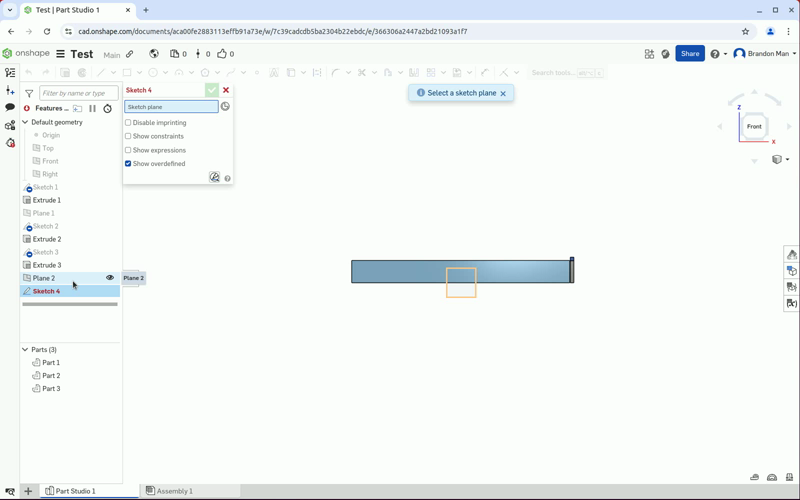
click(73, 280)
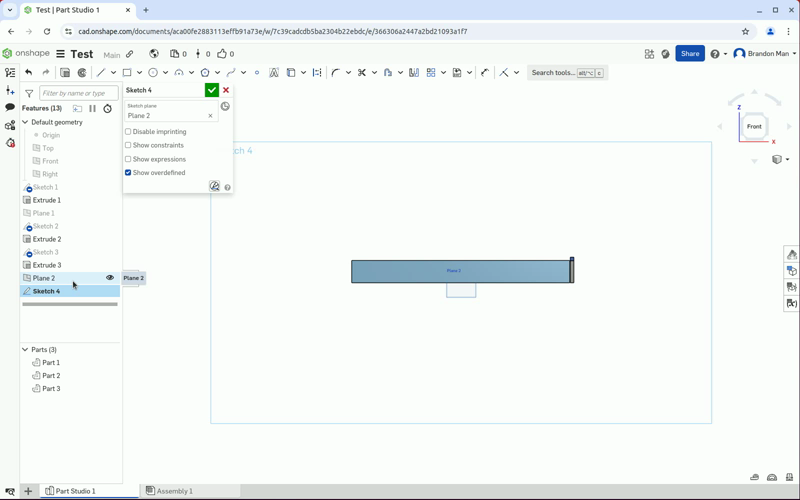
mouse_move(73, 352)
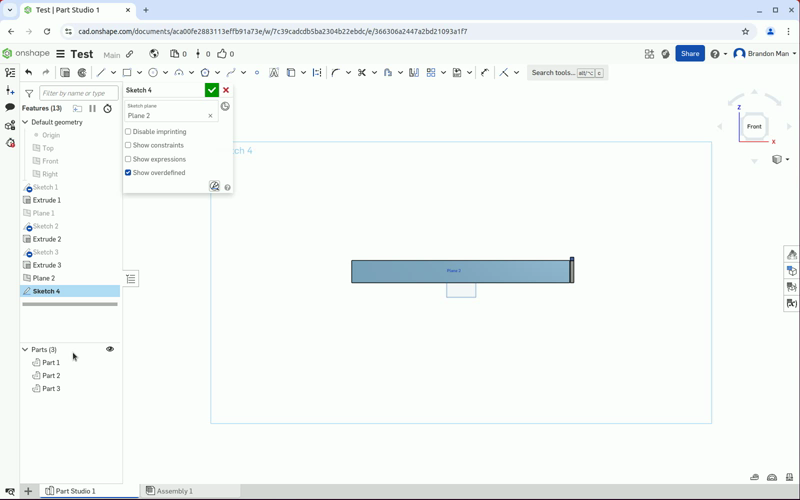
key(y)
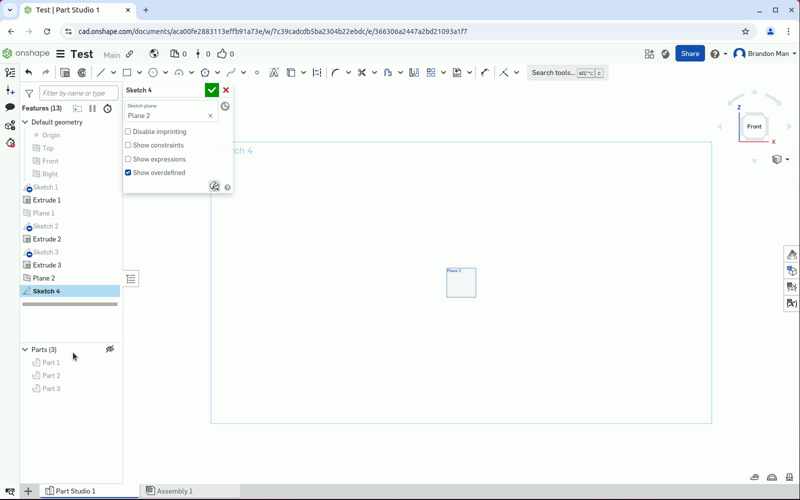
key(l)
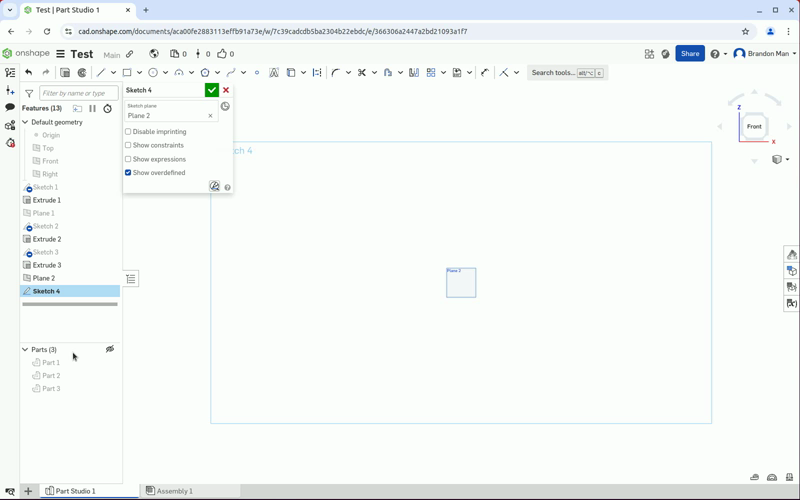
key_down(shift)
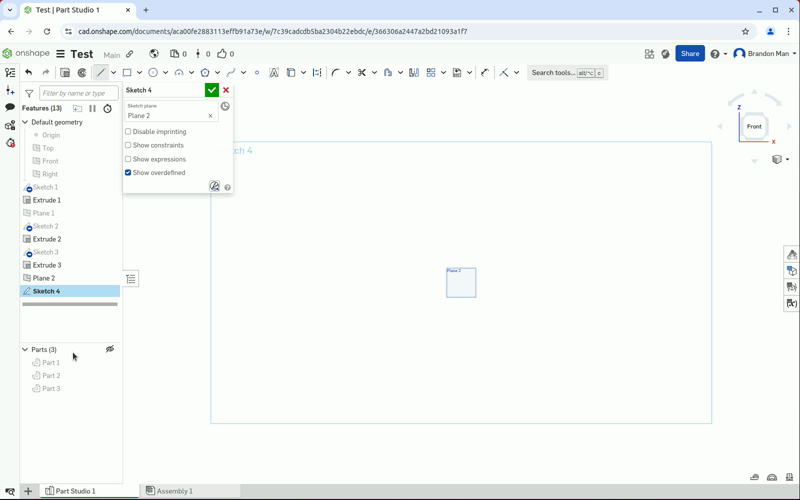
mouse_move(348, 282)
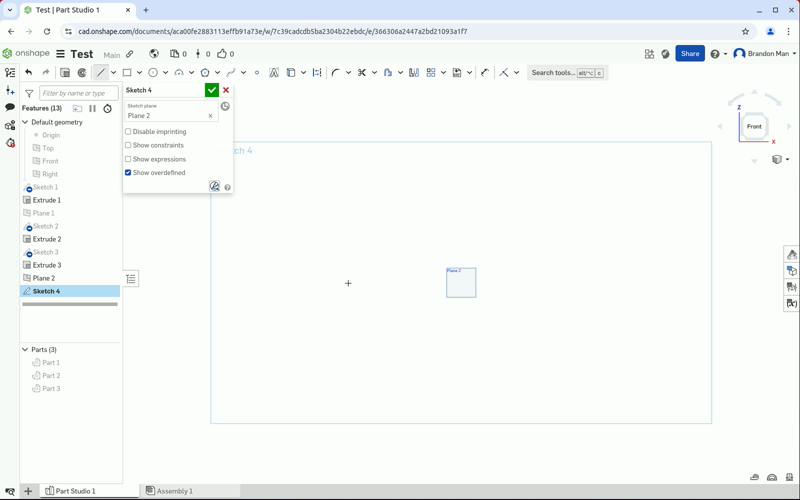
click(348, 282)
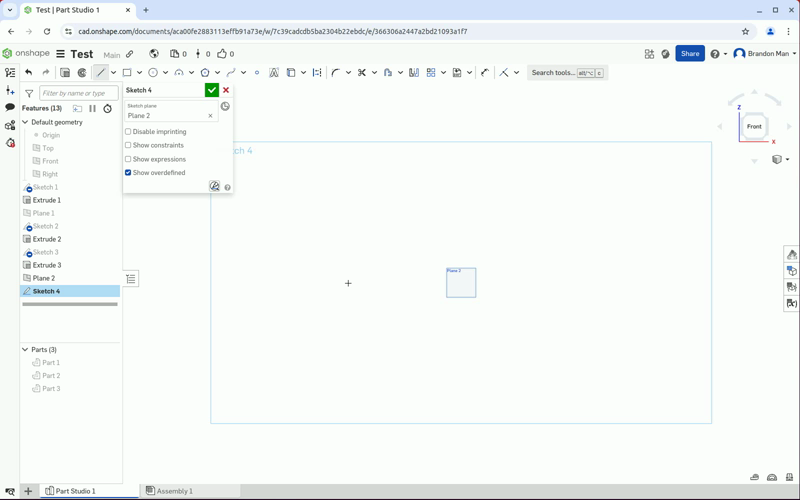
key_up(shift)
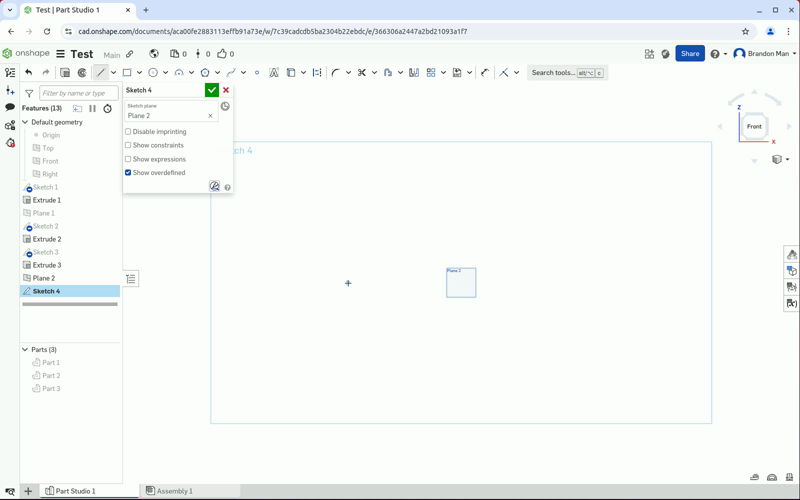
key_down(shift)
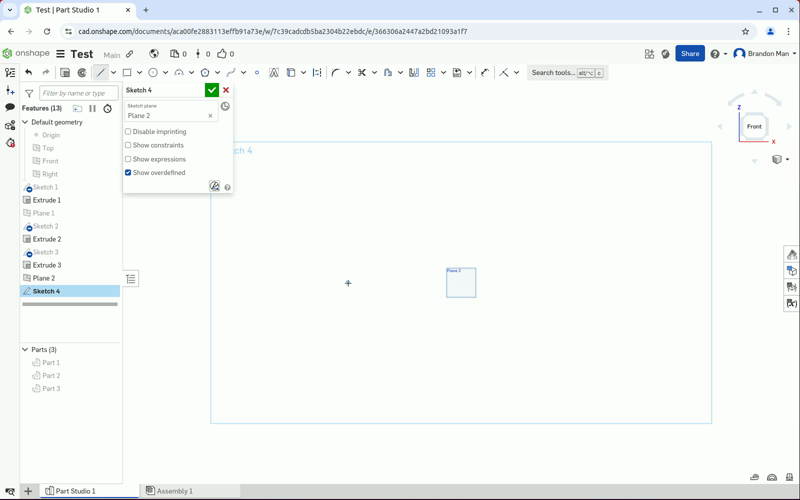
mouse_move(378, 282)
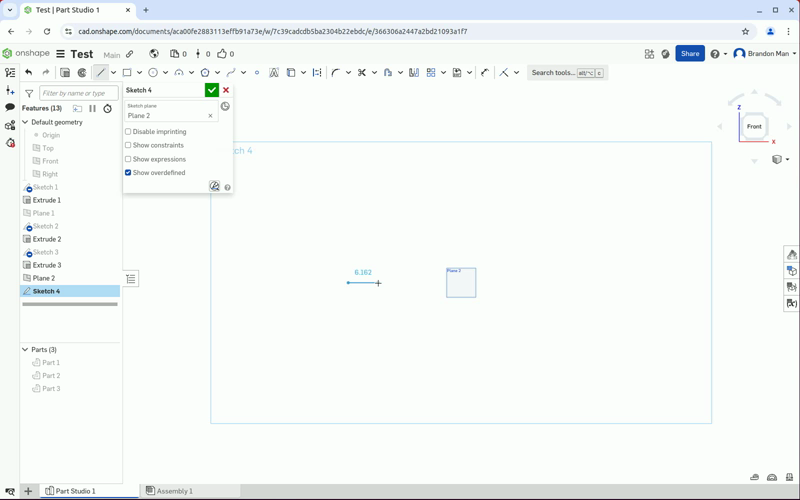
mouse_move(350, 282)
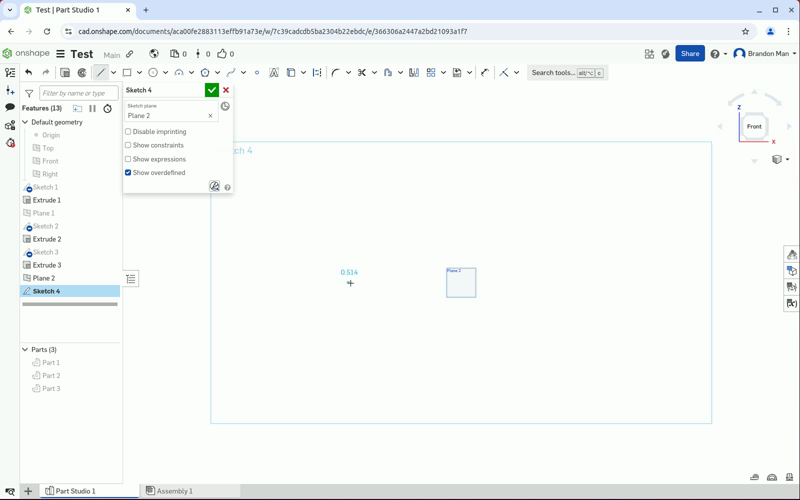
scroll(6)
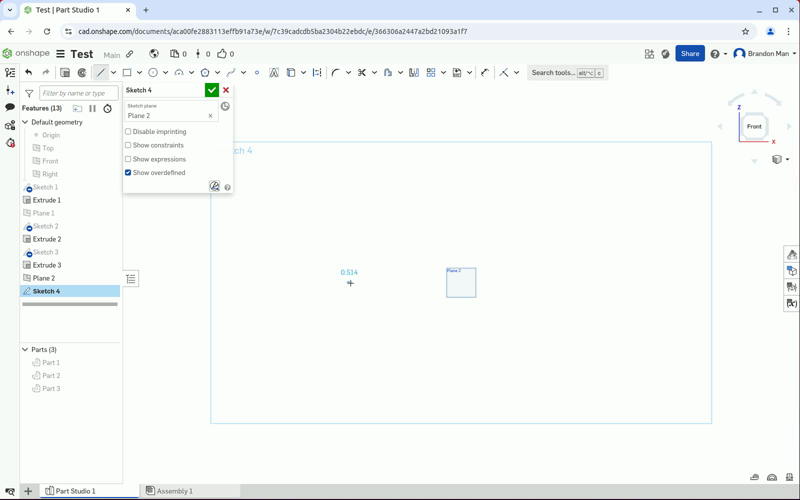
scroll(6)
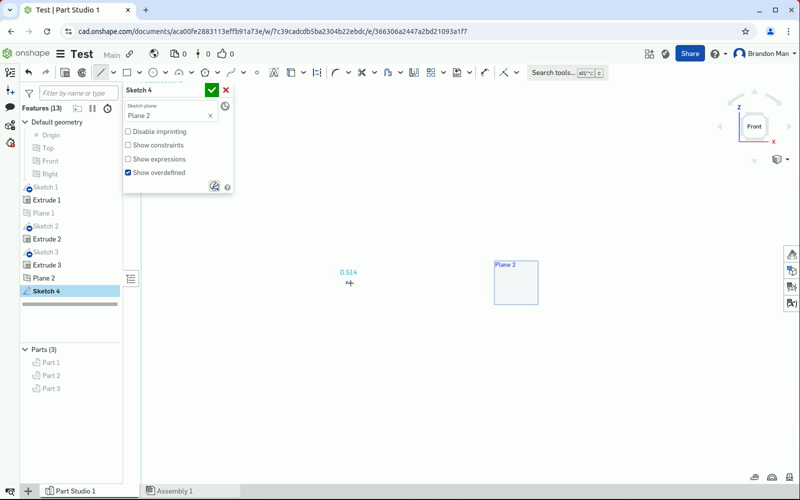
scroll(6)
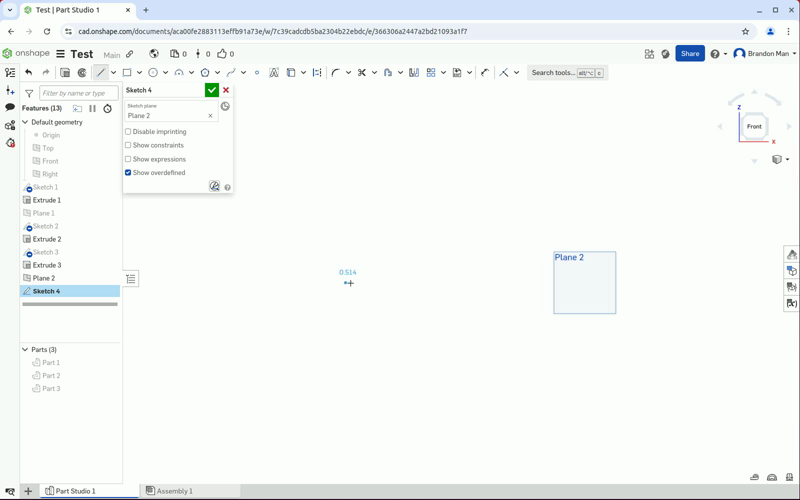
scroll(6)
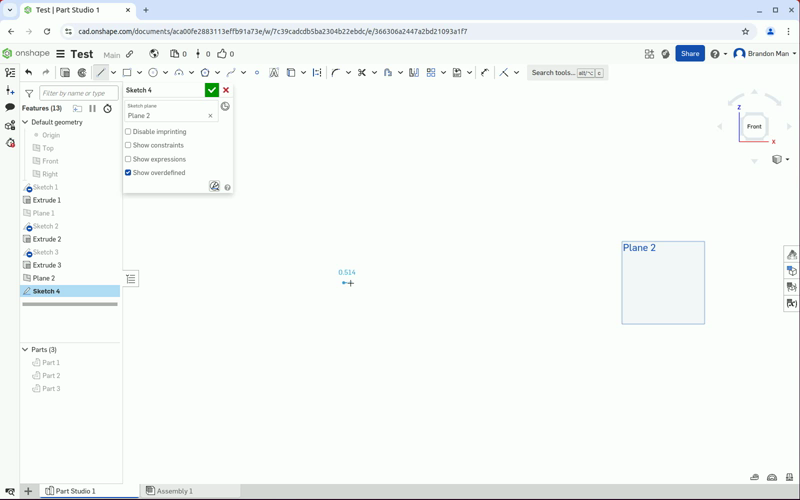
scroll(6)
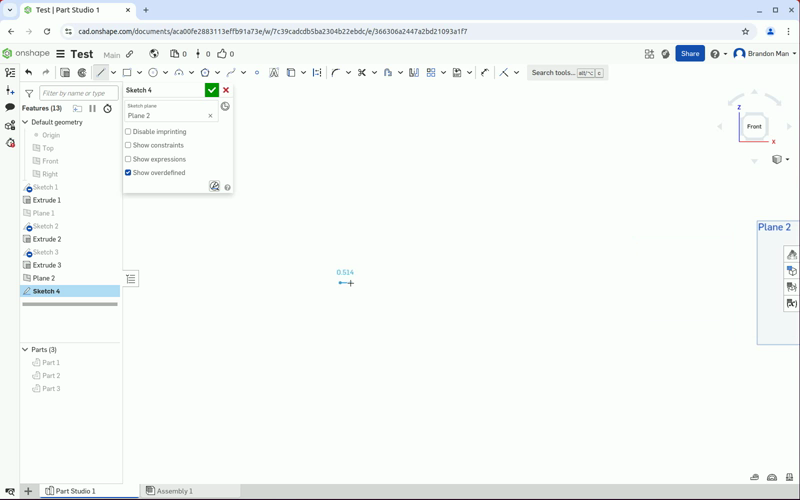
scroll(6)
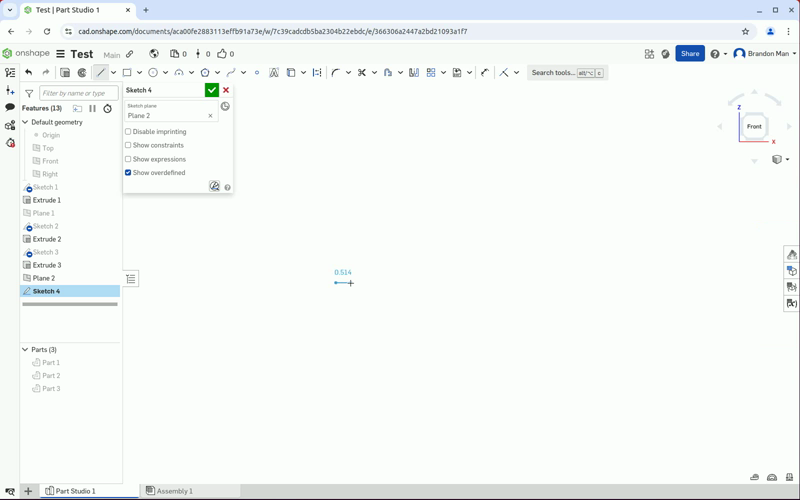
scroll(6)
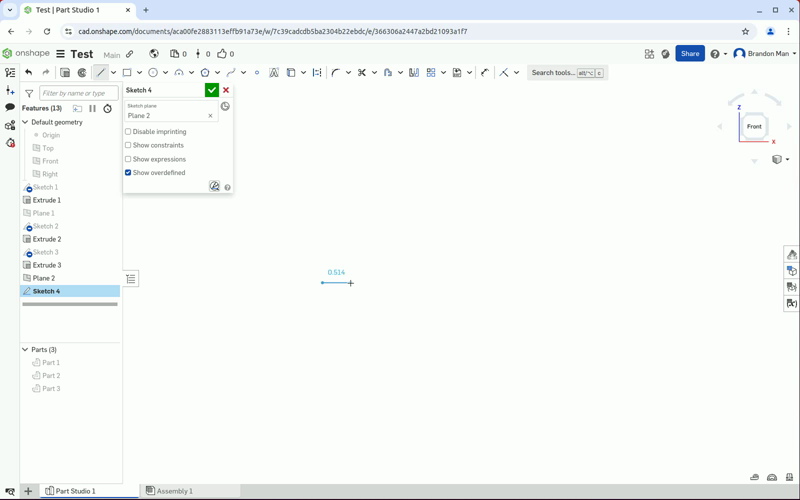
click(350, 282)
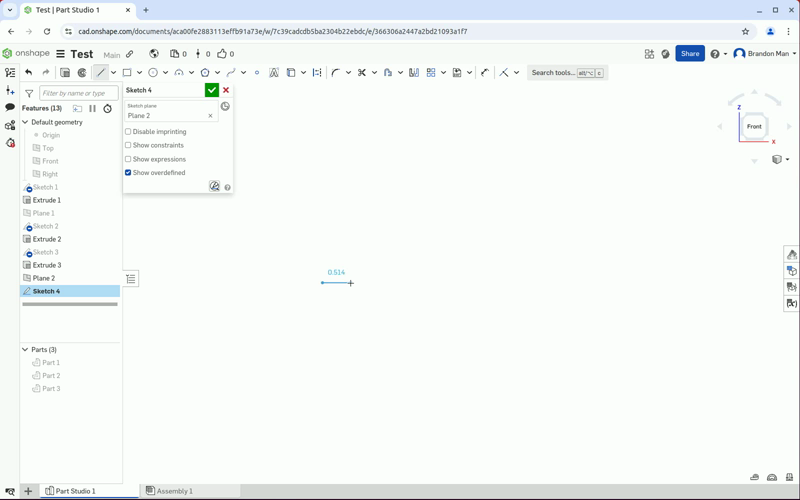
scroll(-6)
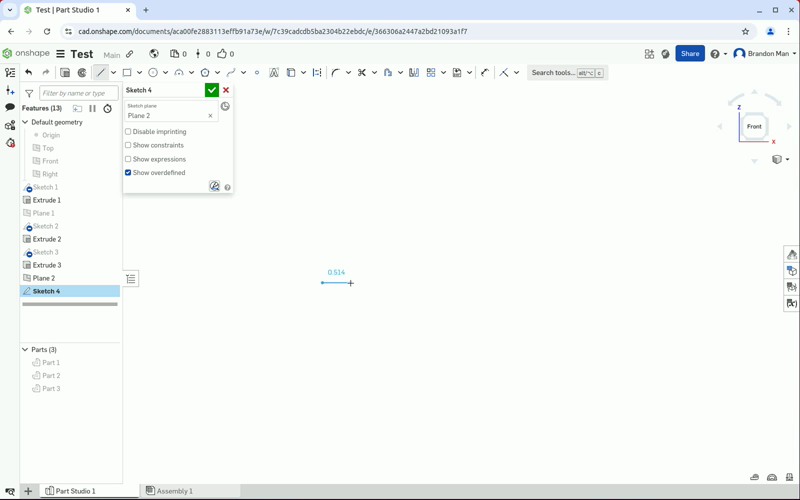
scroll(-6)
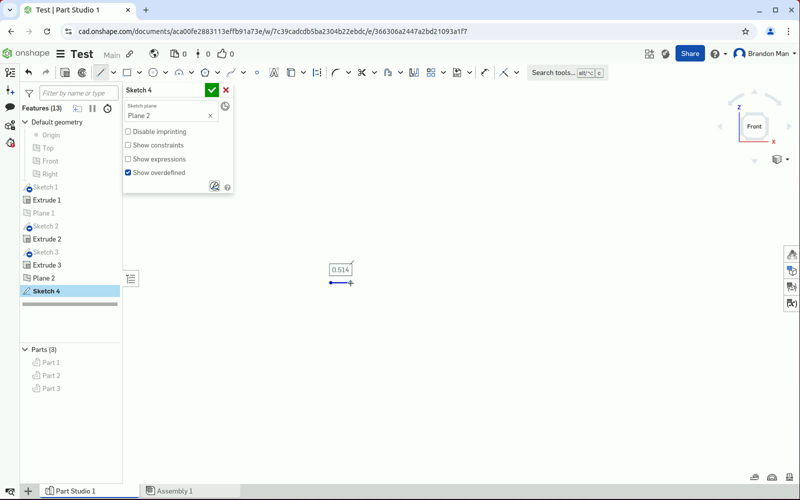
scroll(-6)
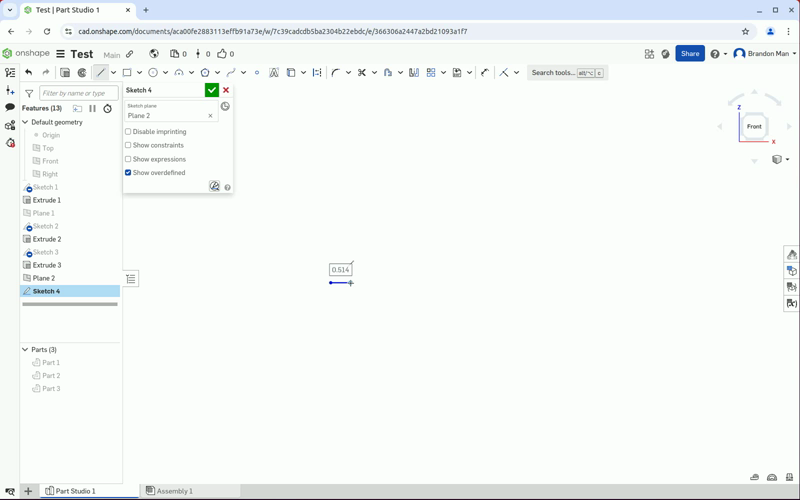
scroll(-6)
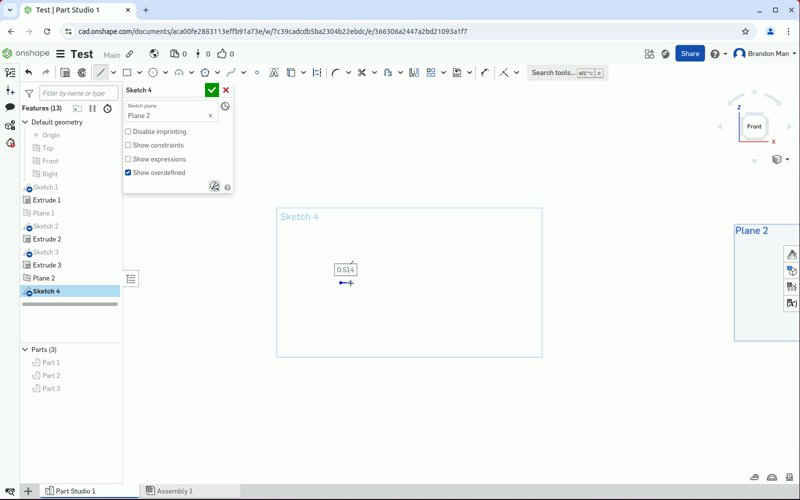
scroll(-6)
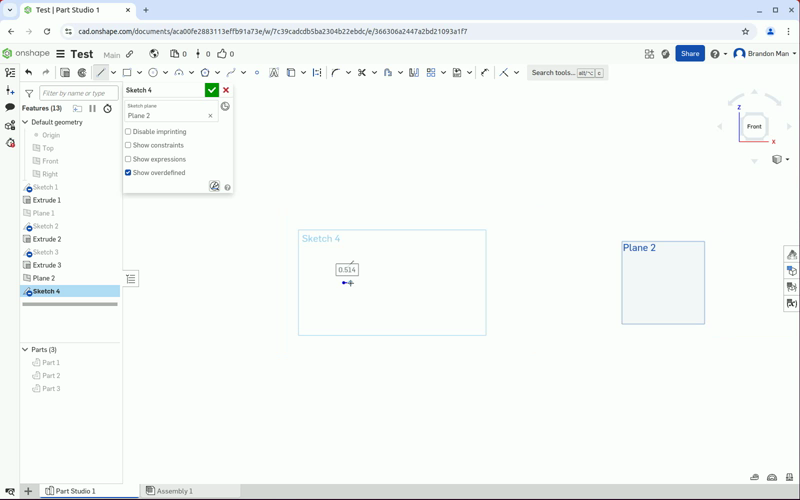
scroll(-6)
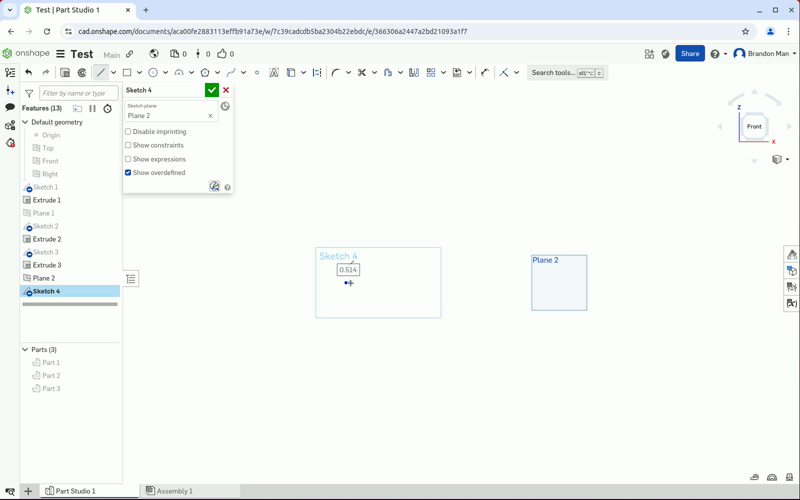
scroll(-6)
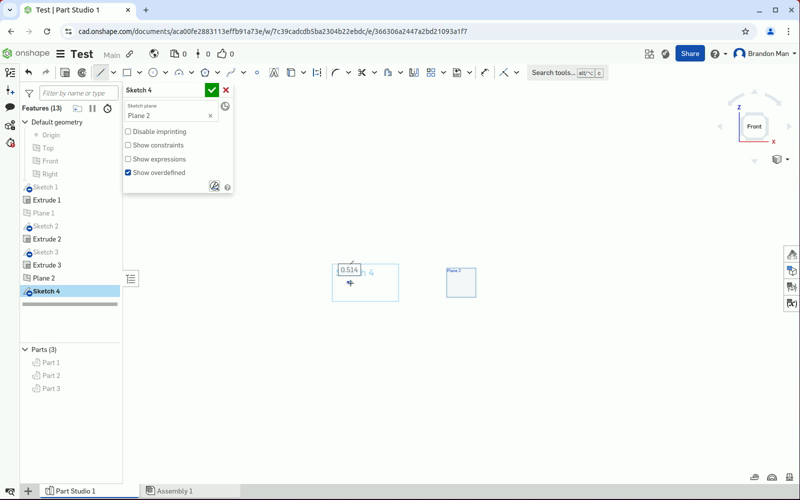
key_up(shift)
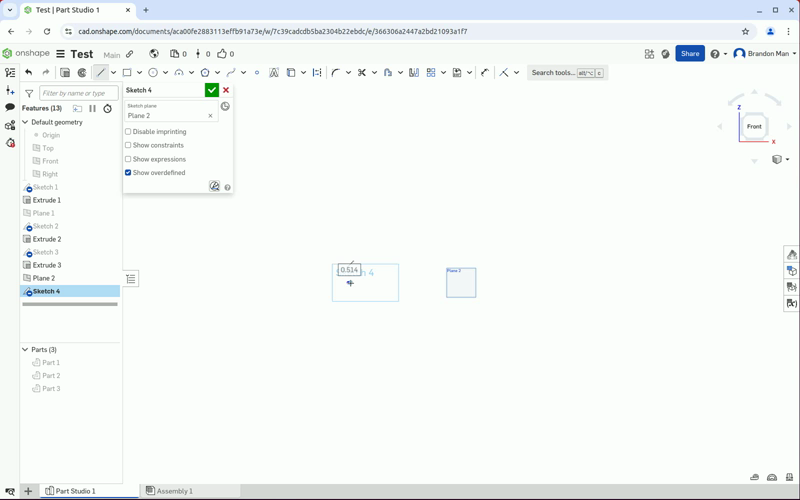
key_down(shift)
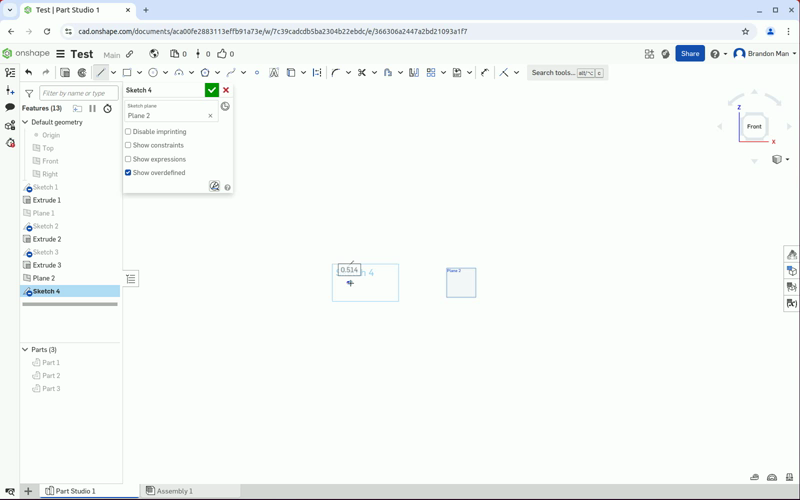
mouse_move(380, 282)
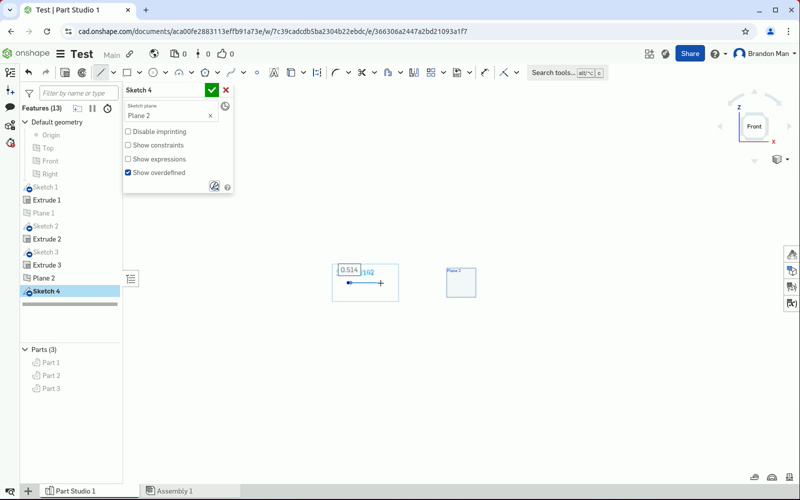
mouse_move(350, 259)
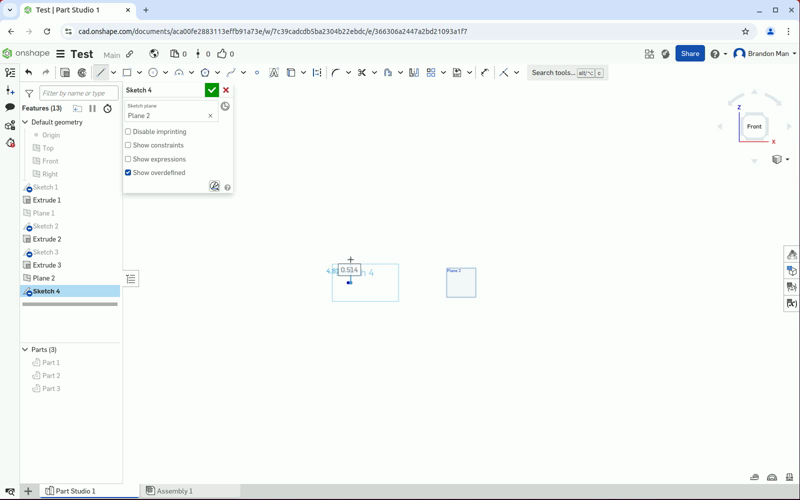
click(350, 259)
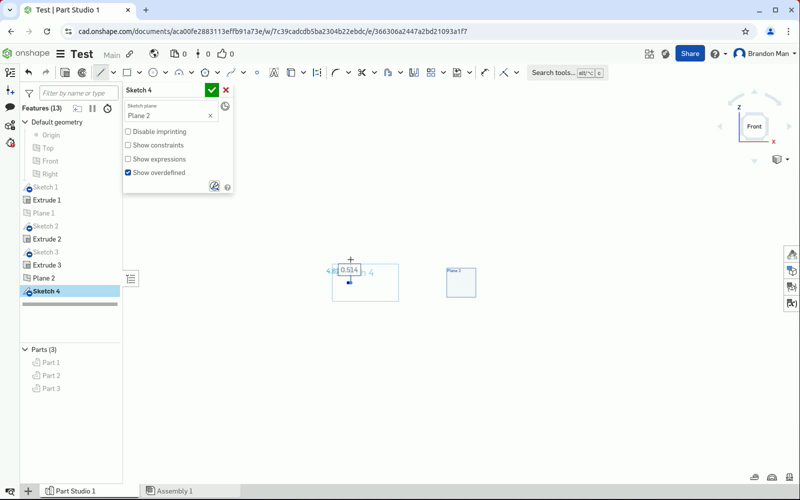
key_up(shift)
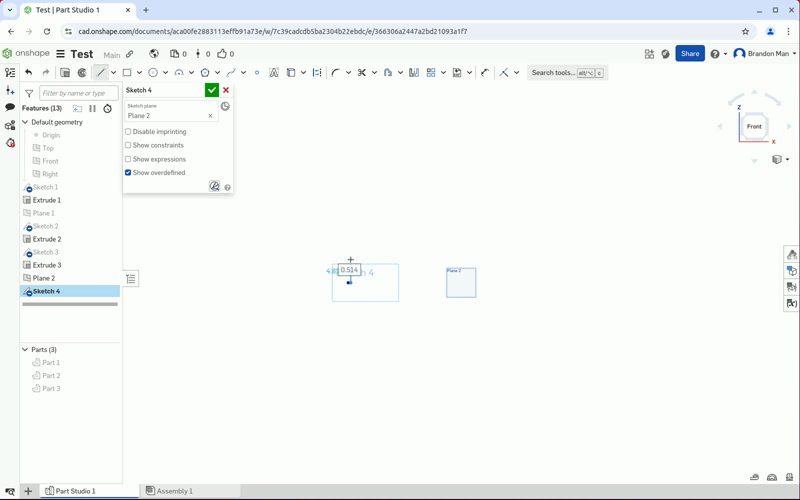
key_down(shift)
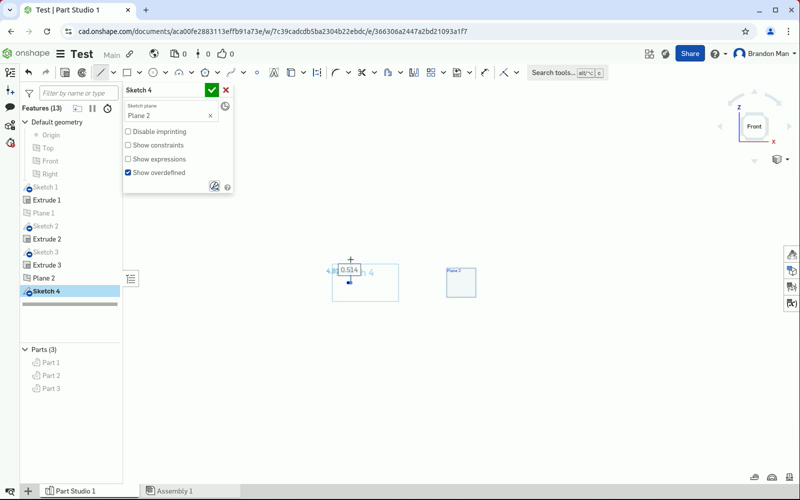
mouse_move(569, 259)
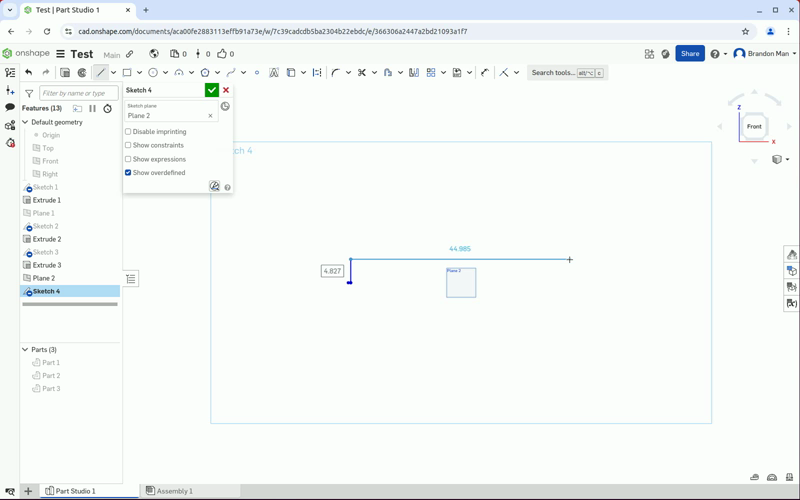
click(569, 259)
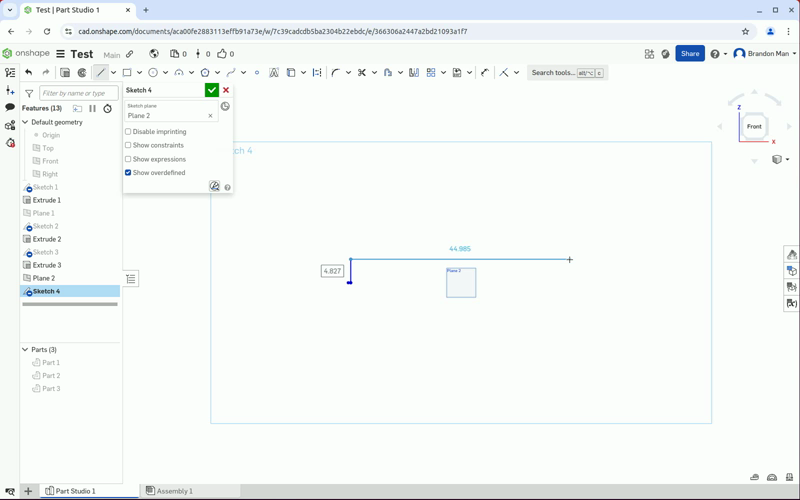
key_up(shift)
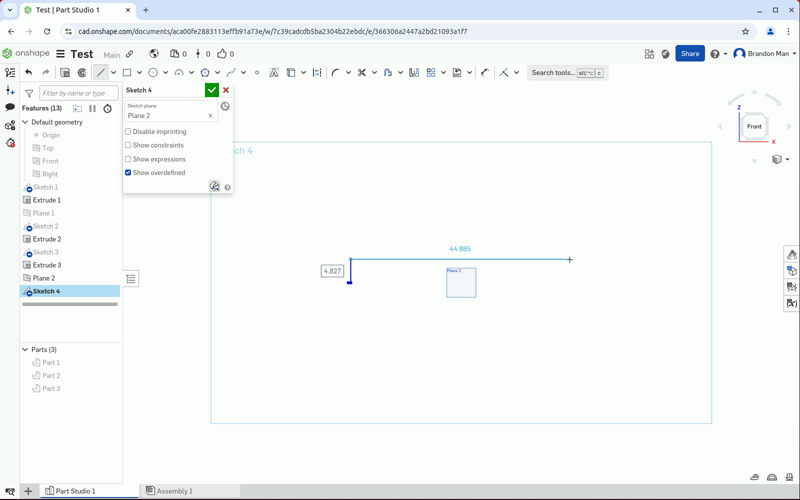
key_down(shift)
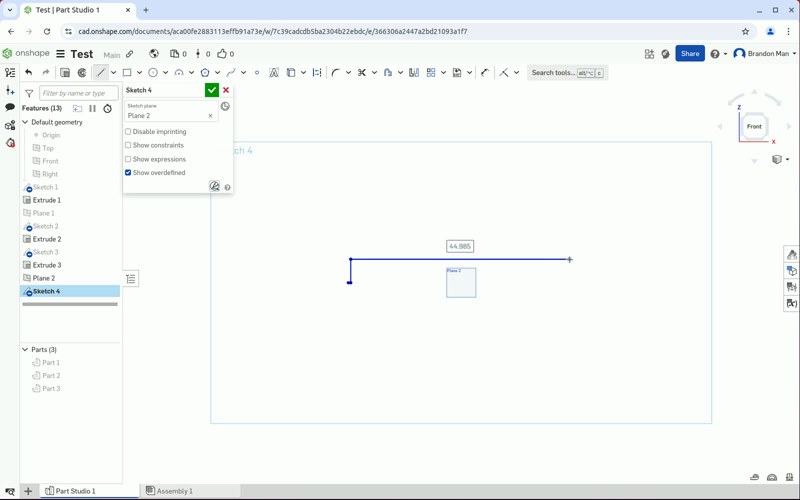
mouse_move(589, 259)
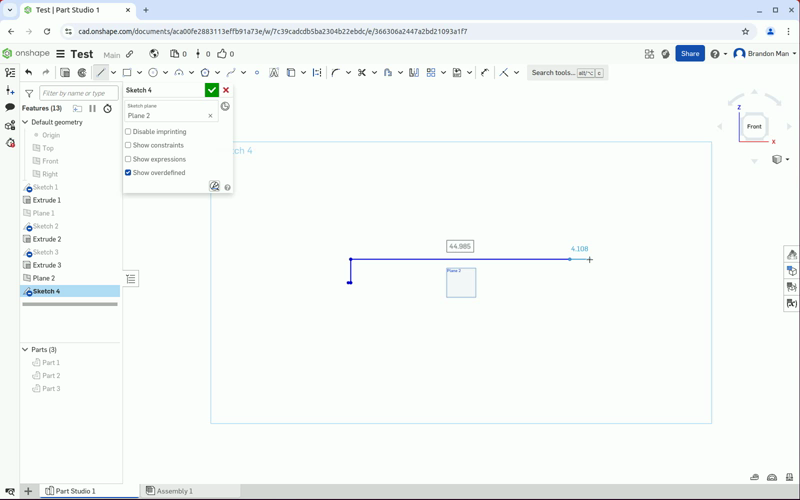
mouse_move(569, 282)
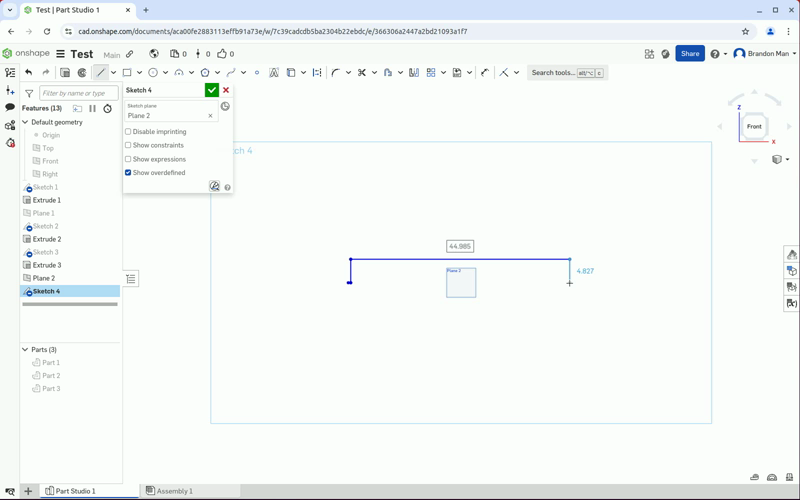
click(569, 282)
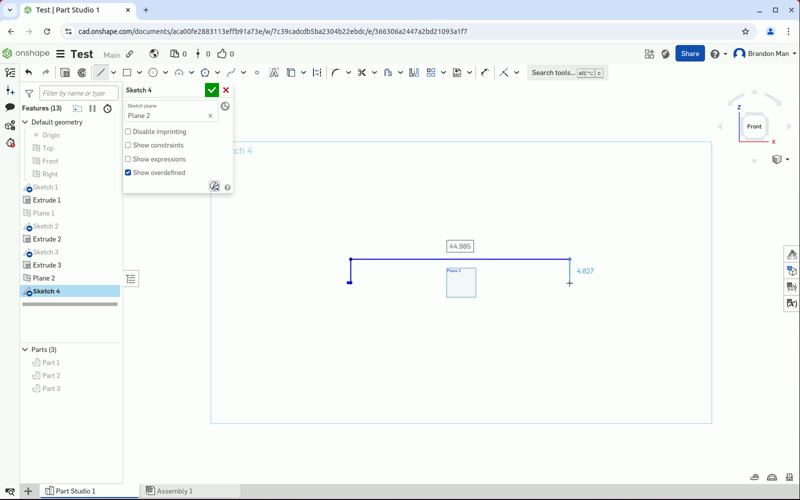
key_up(shift)
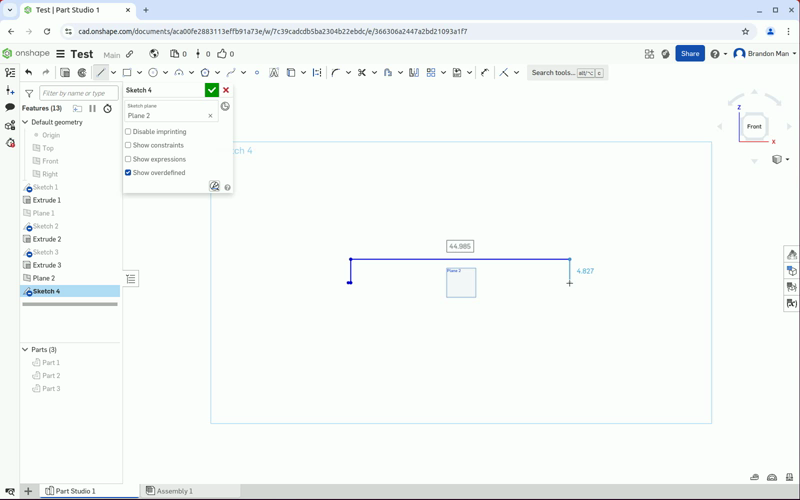
key_down(shift)
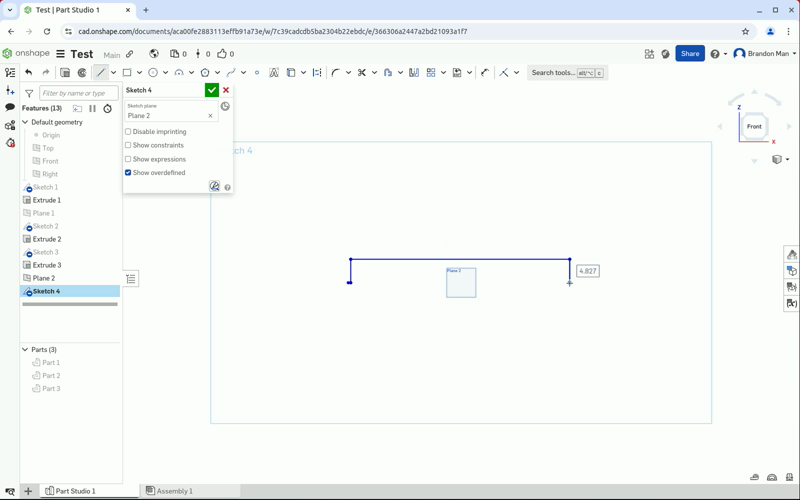
mouse_move(589, 282)
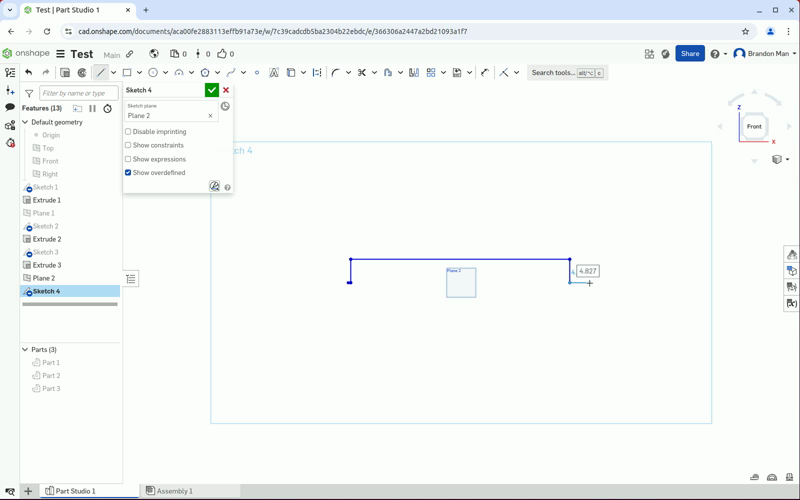
mouse_move(572, 282)
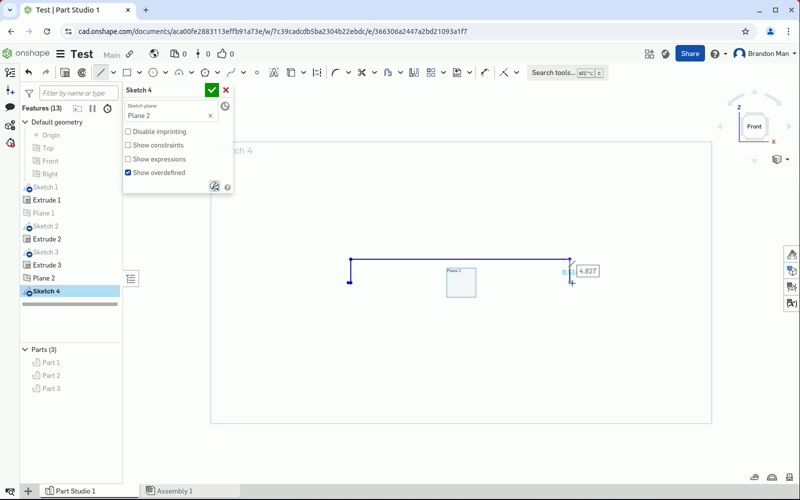
scroll(6)
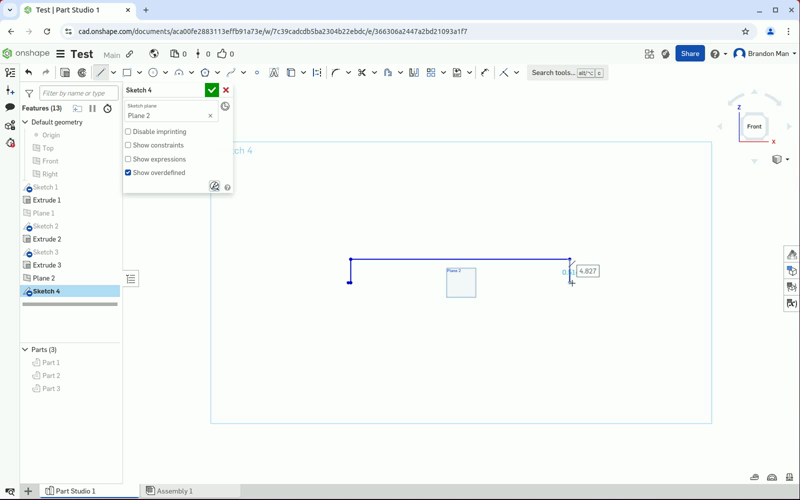
scroll(6)
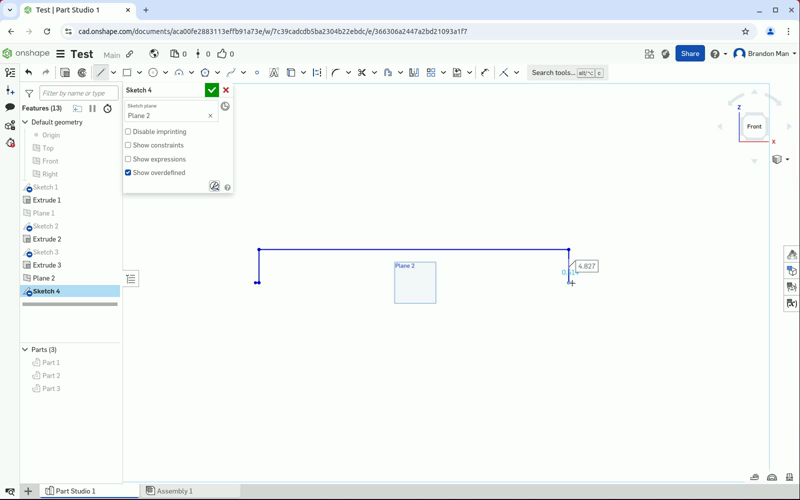
scroll(6)
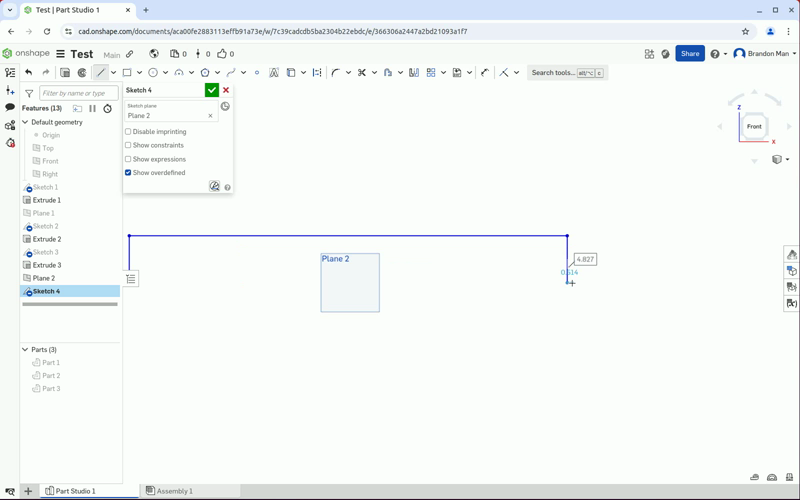
scroll(6)
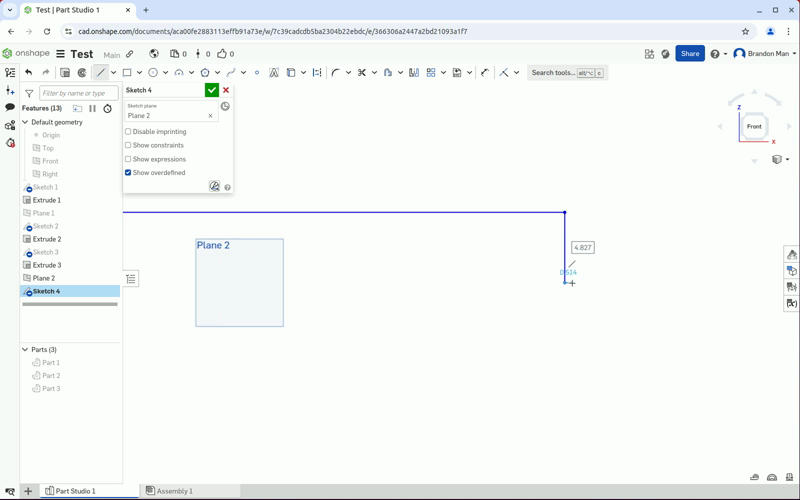
scroll(6)
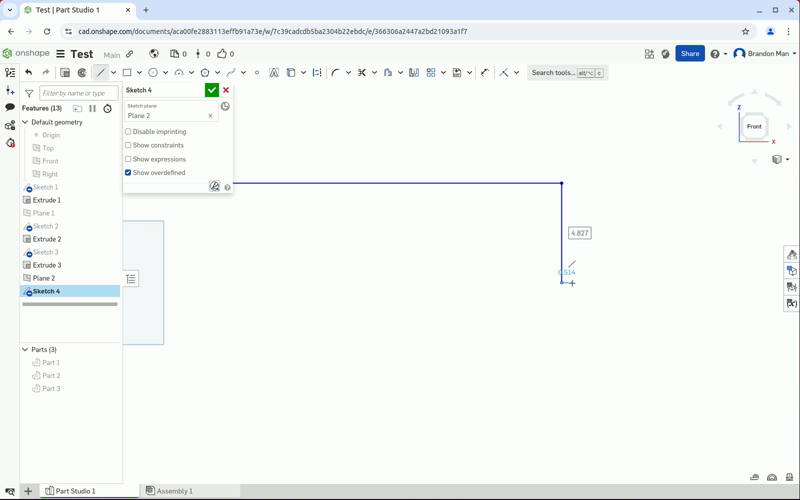
scroll(6)
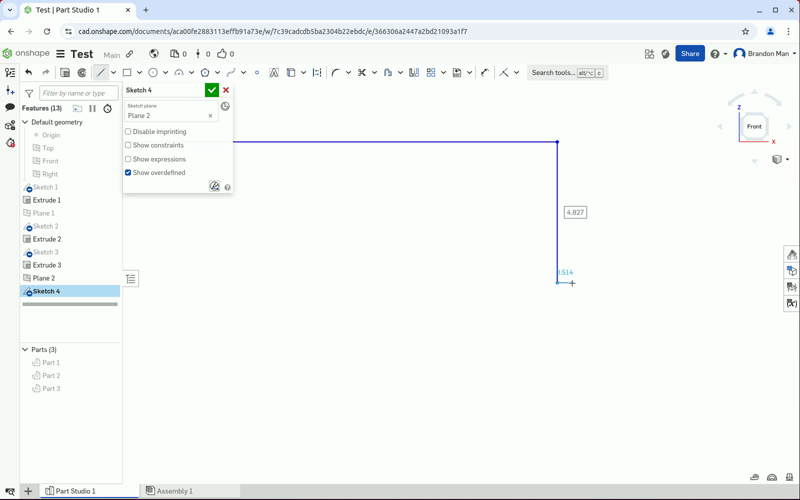
scroll(6)
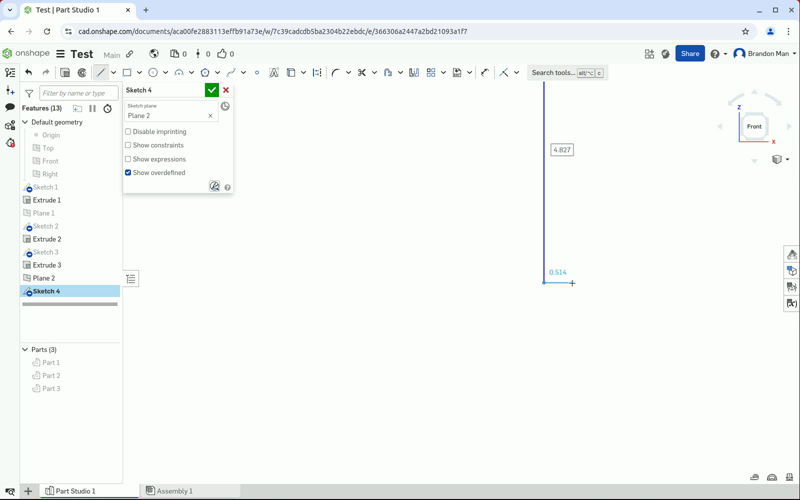
click(572, 282)
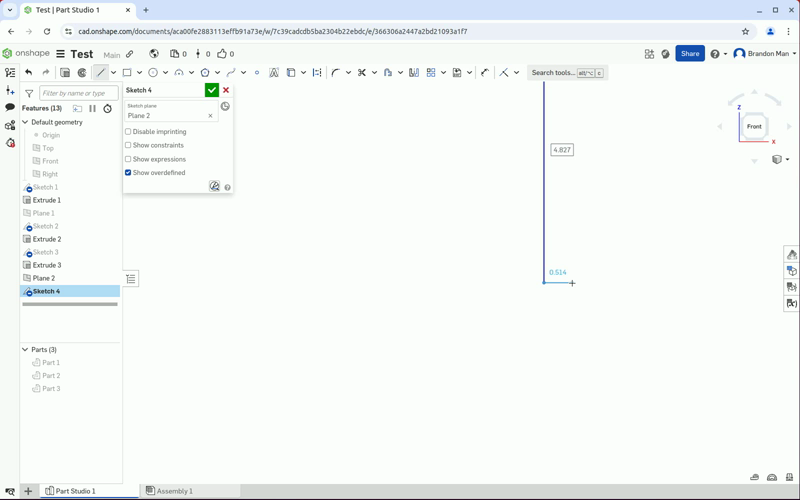
scroll(-6)
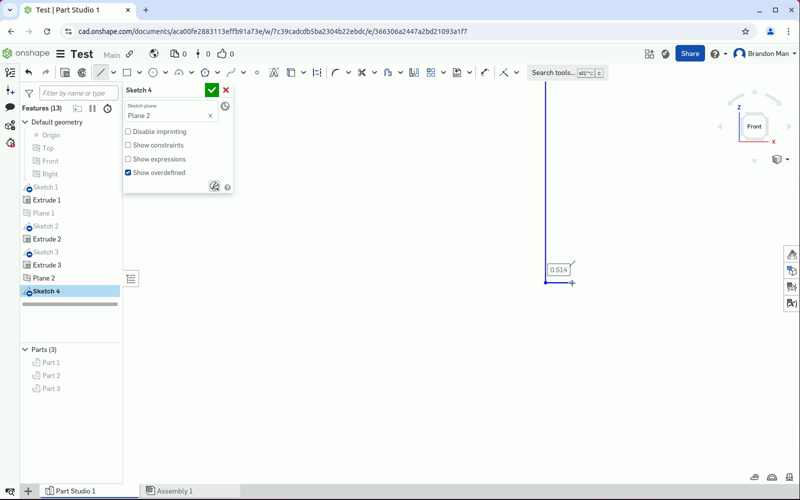
scroll(-6)
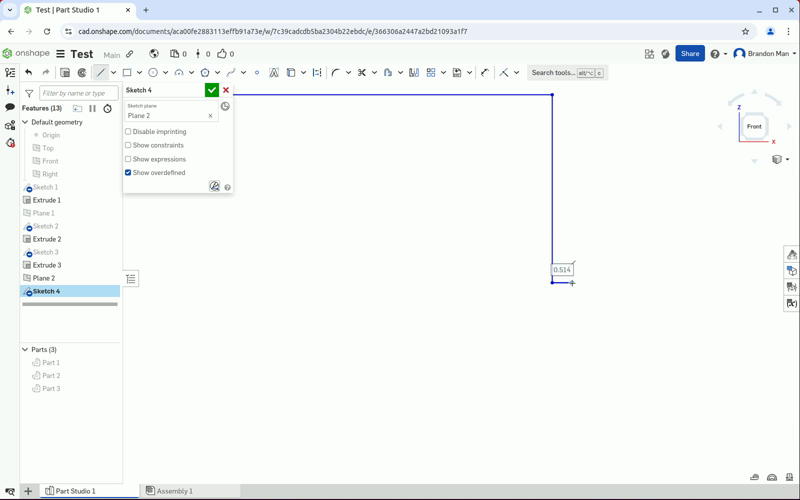
scroll(-6)
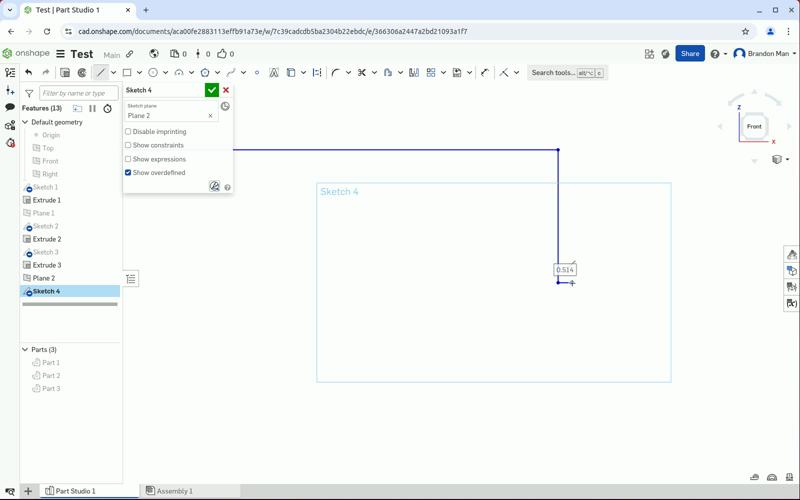
scroll(-6)
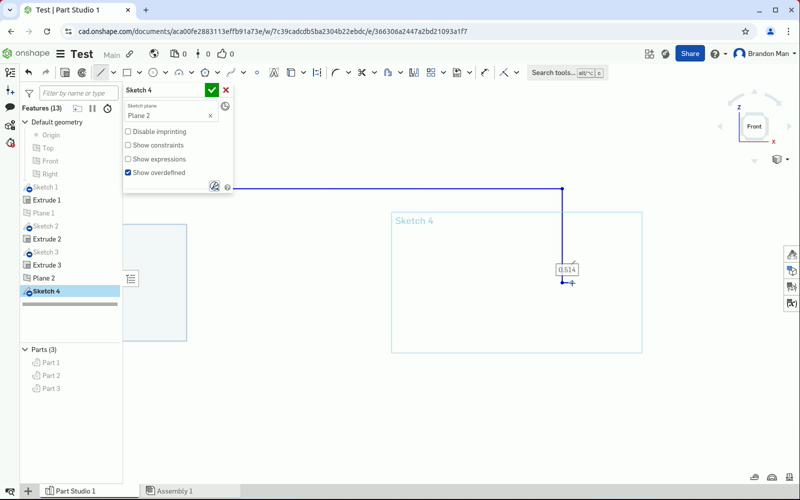
scroll(-6)
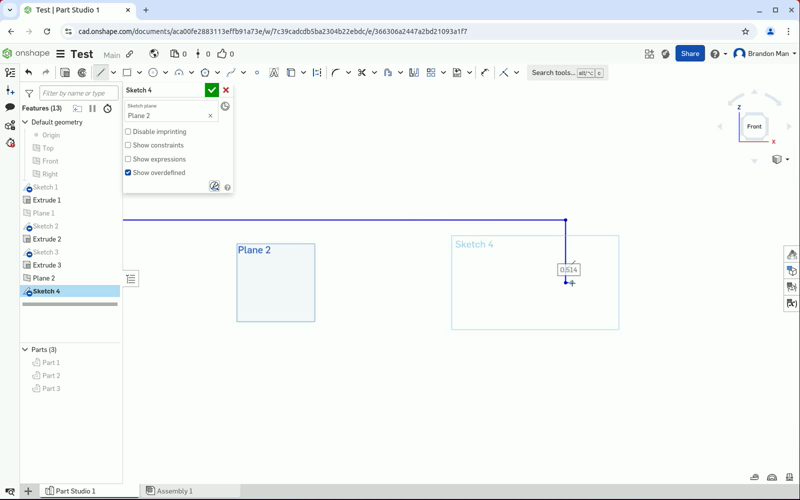
scroll(-6)
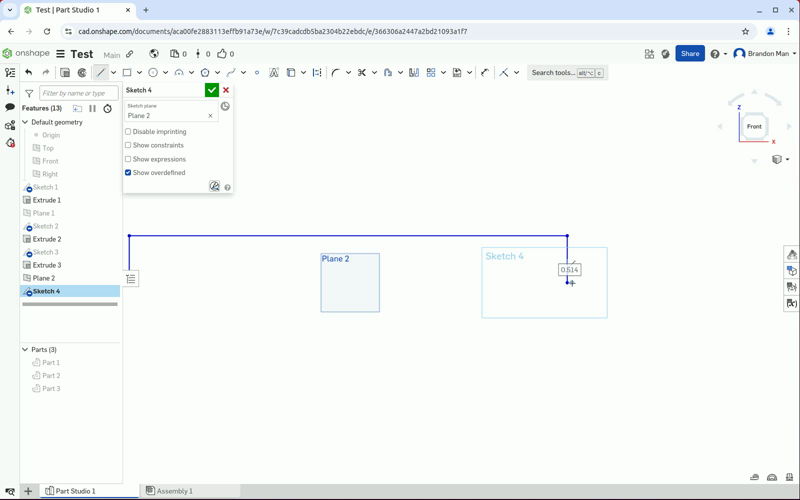
scroll(-6)
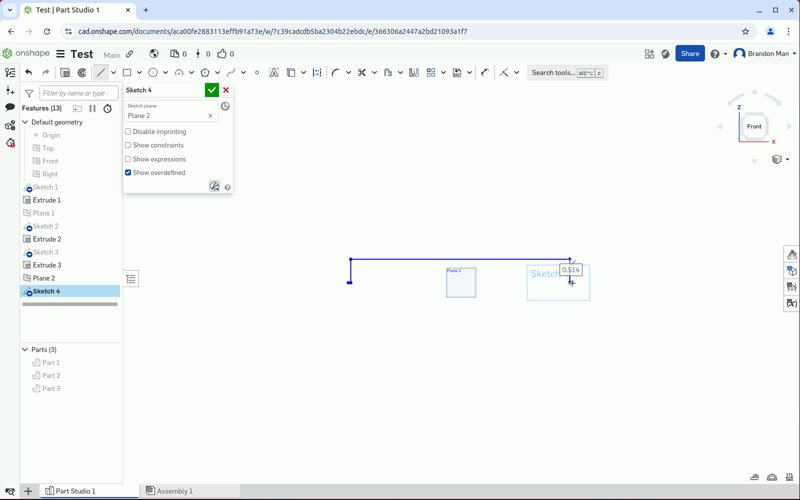
key_up(shift)
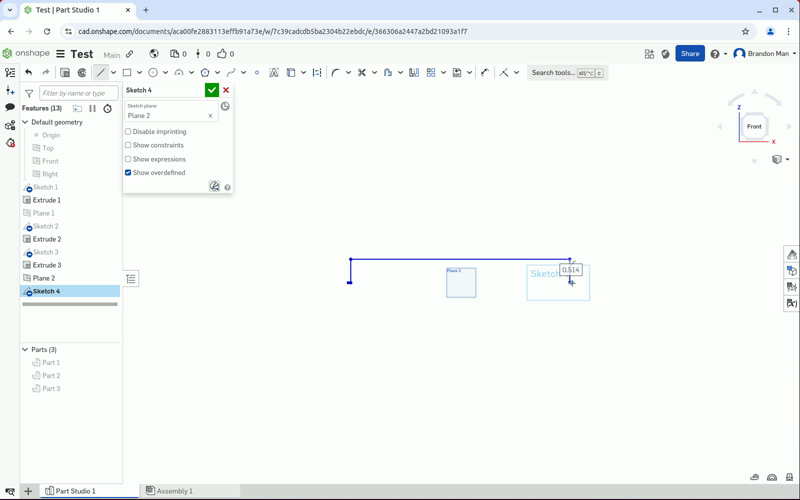
key_down(shift)
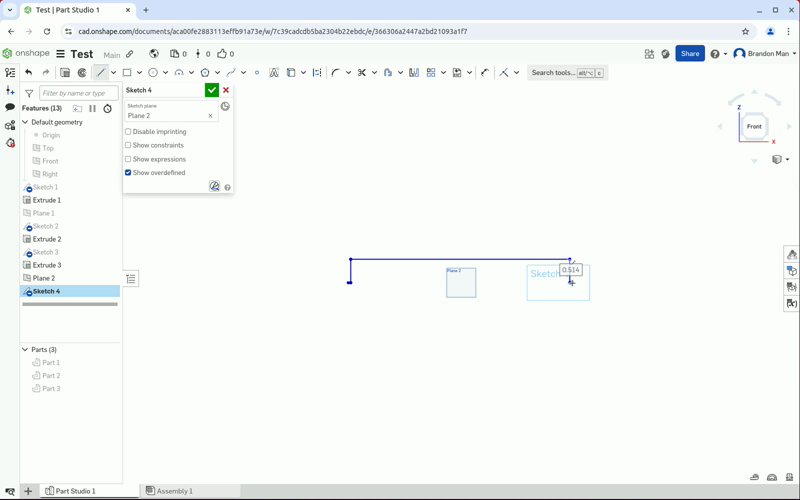
mouse_move(589, 282)
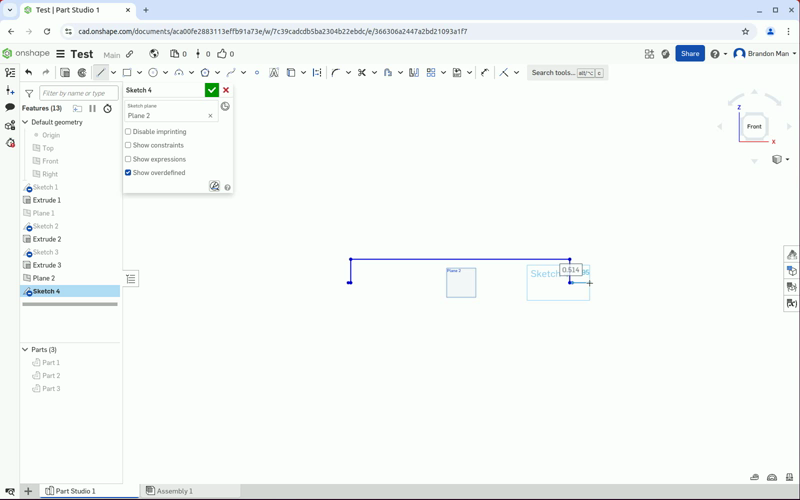
mouse_move(572, 257)
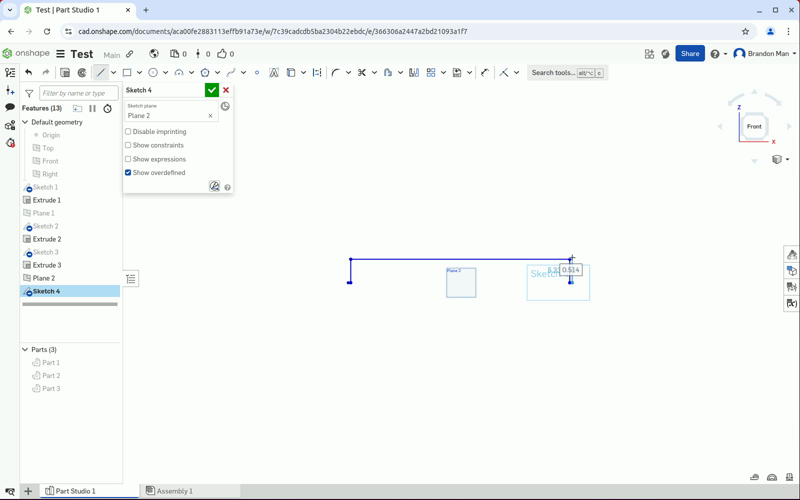
scroll(6)
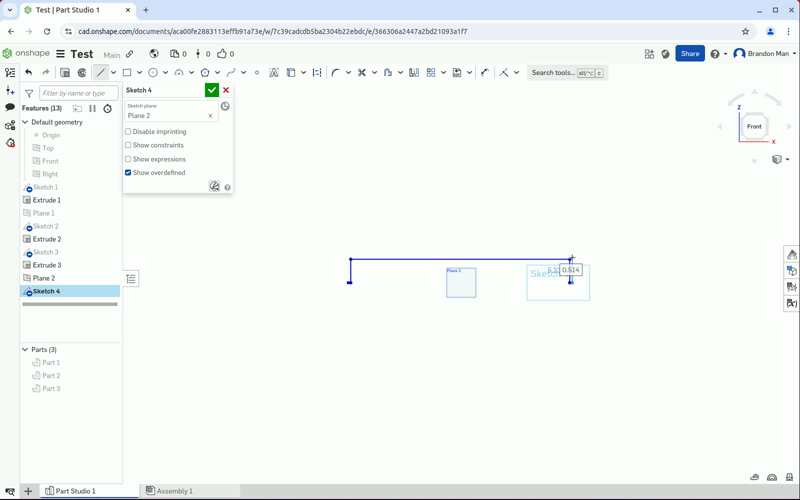
scroll(6)
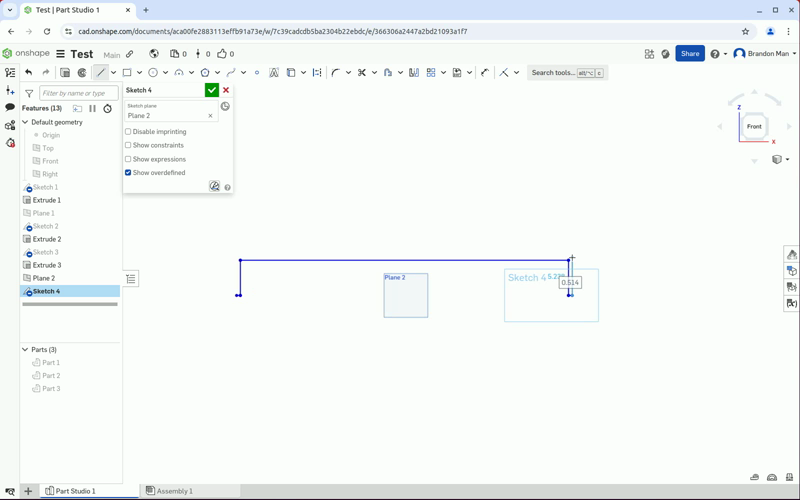
scroll(6)
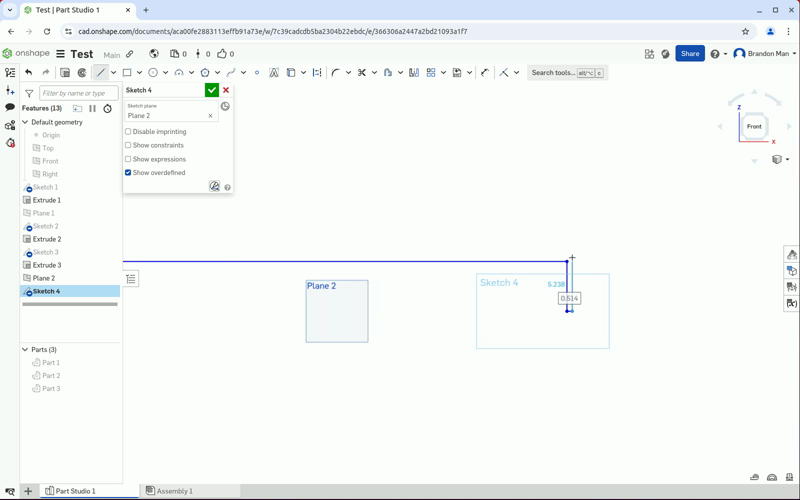
scroll(6)
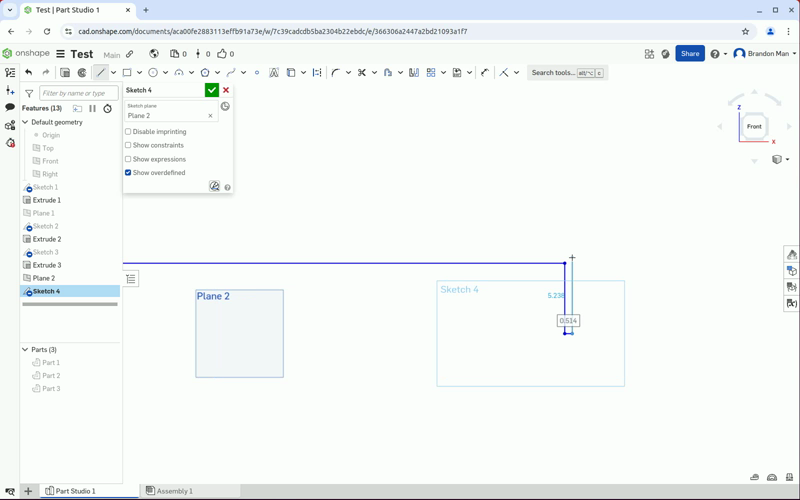
scroll(6)
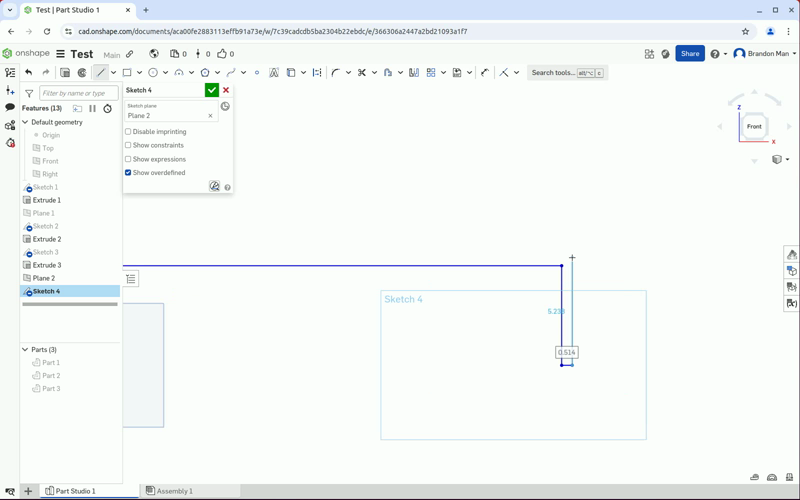
scroll(6)
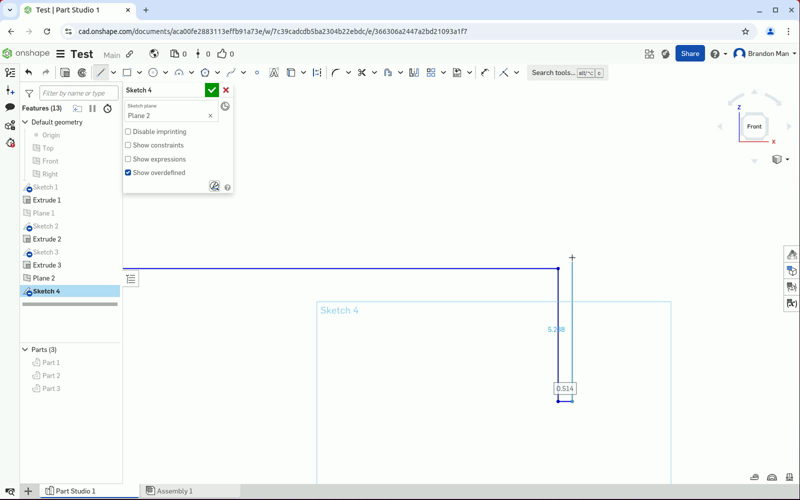
scroll(6)
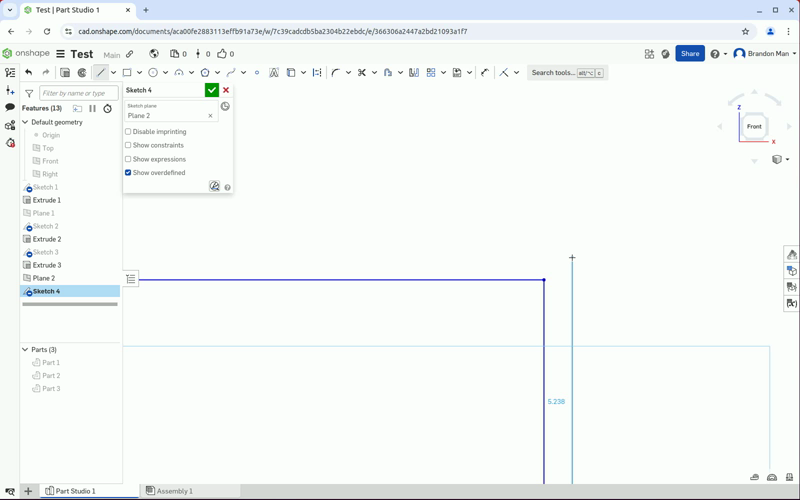
click(572, 257)
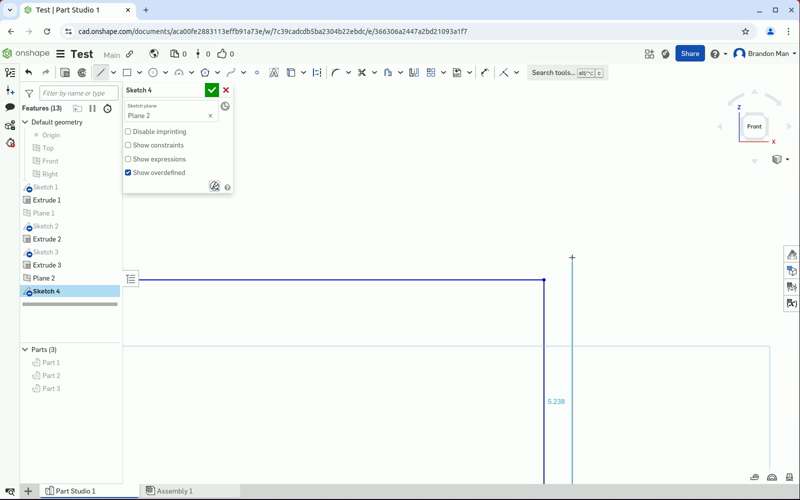
scroll(-6)
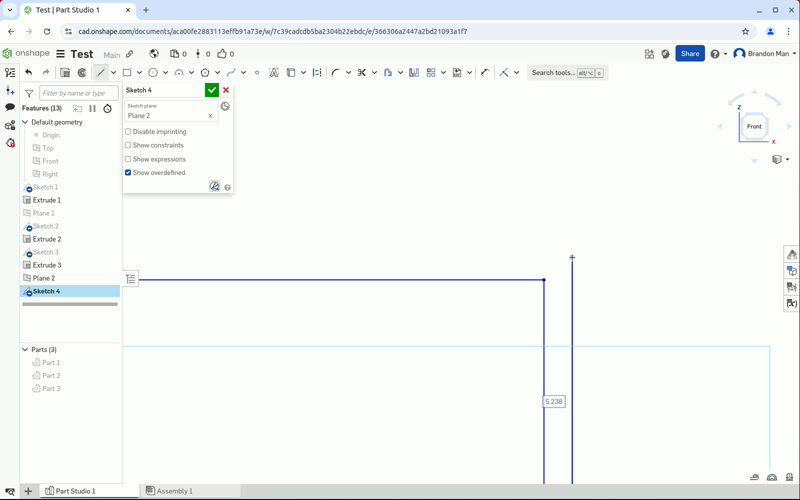
scroll(-6)
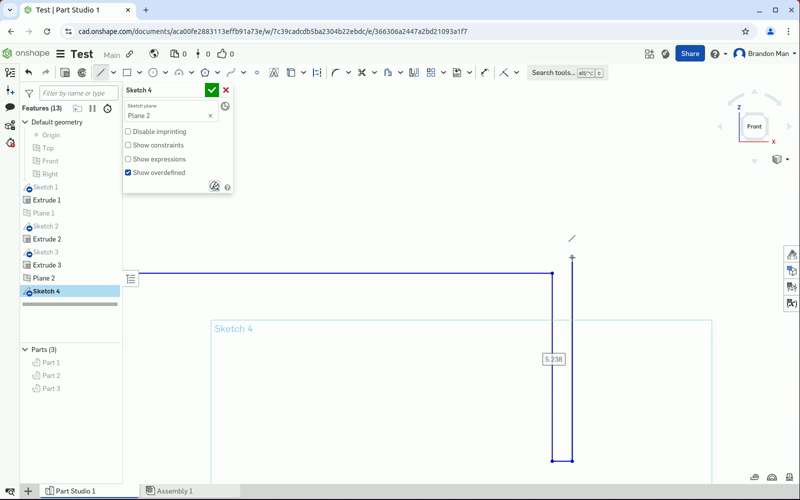
scroll(-6)
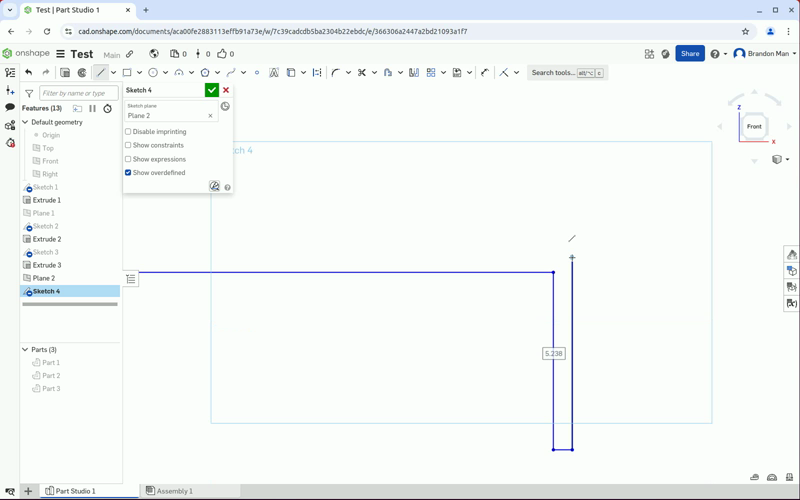
scroll(-6)
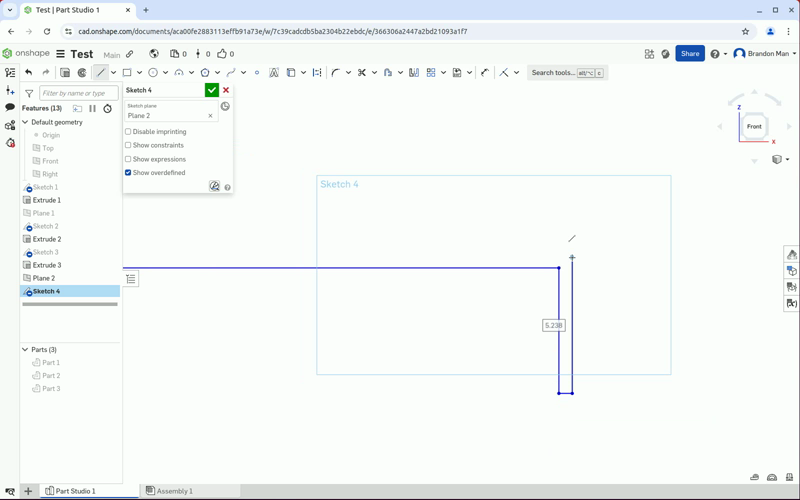
scroll(-6)
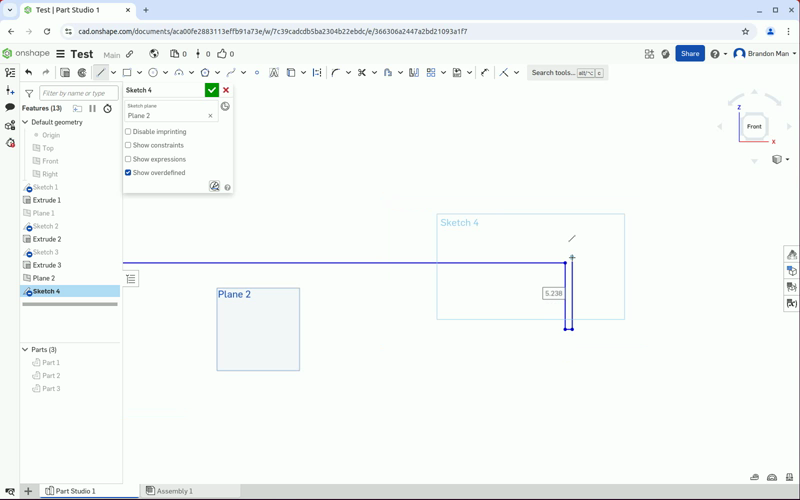
scroll(-6)
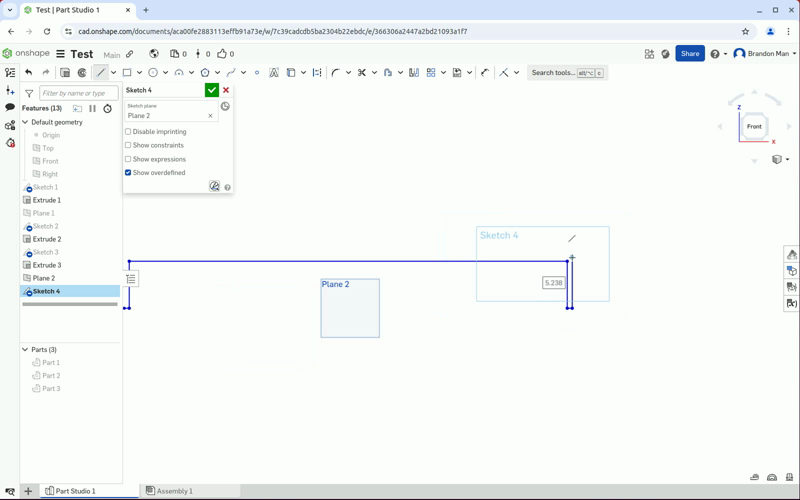
scroll(-6)
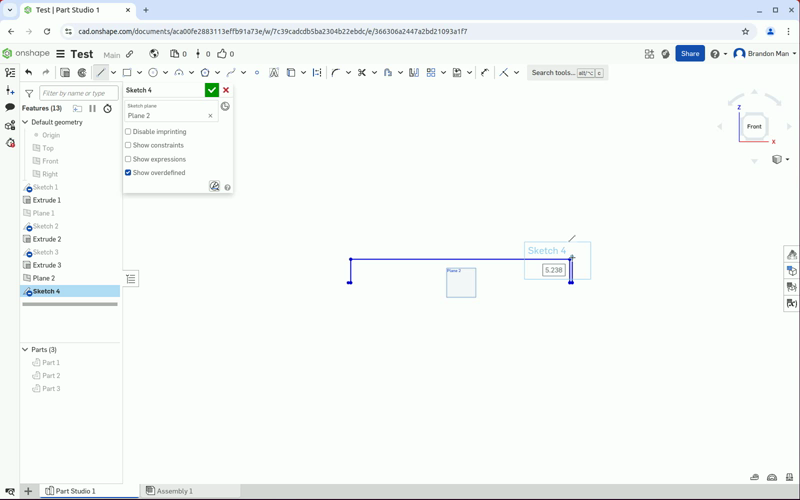
key_up(shift)
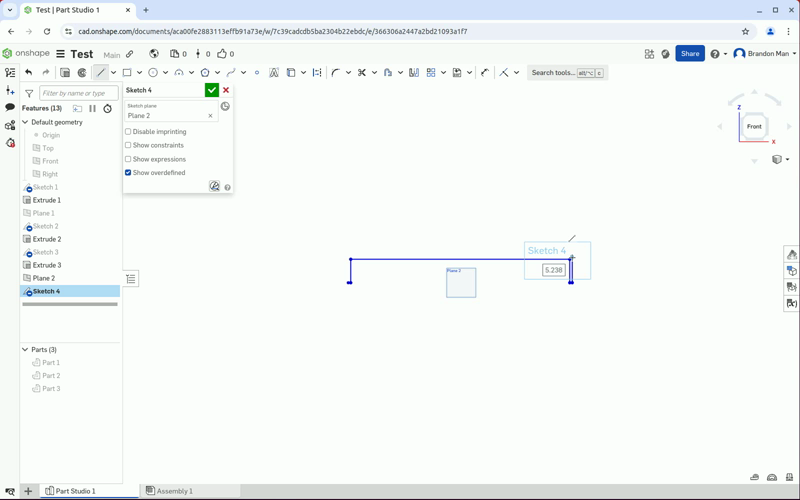
key_down(shift)
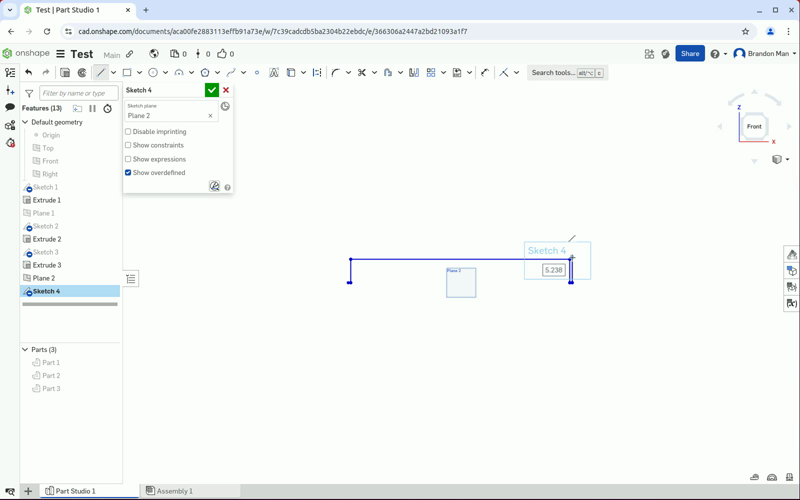
mouse_move(348, 257)
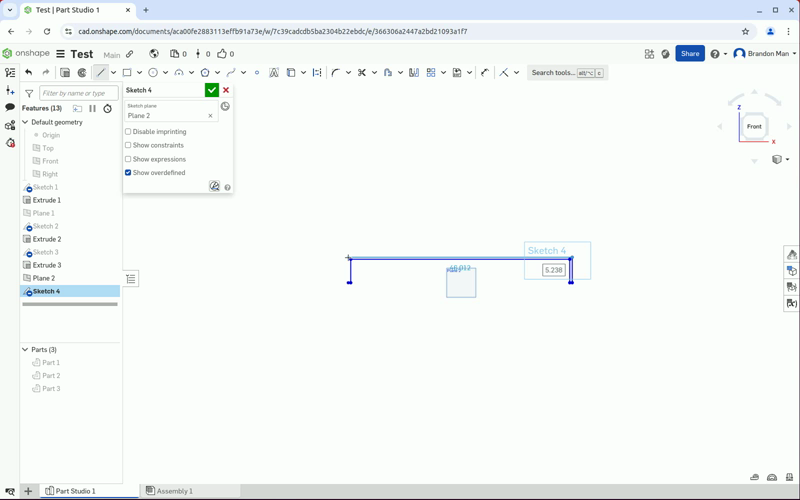
scroll(6)
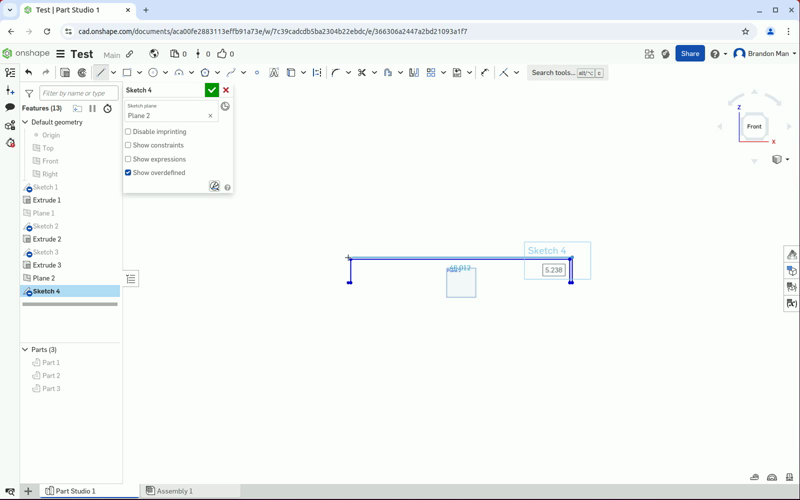
scroll(6)
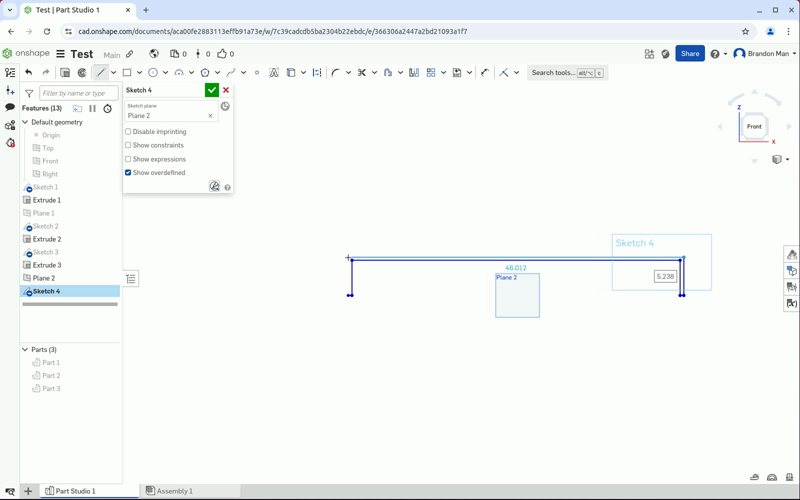
scroll(6)
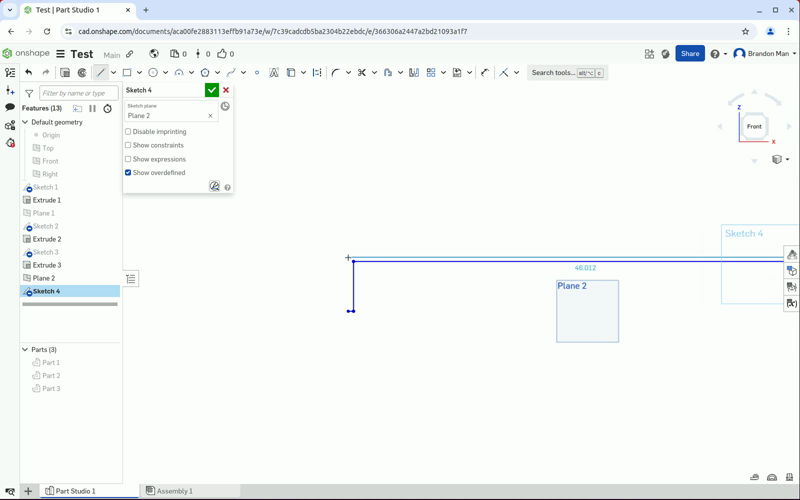
scroll(6)
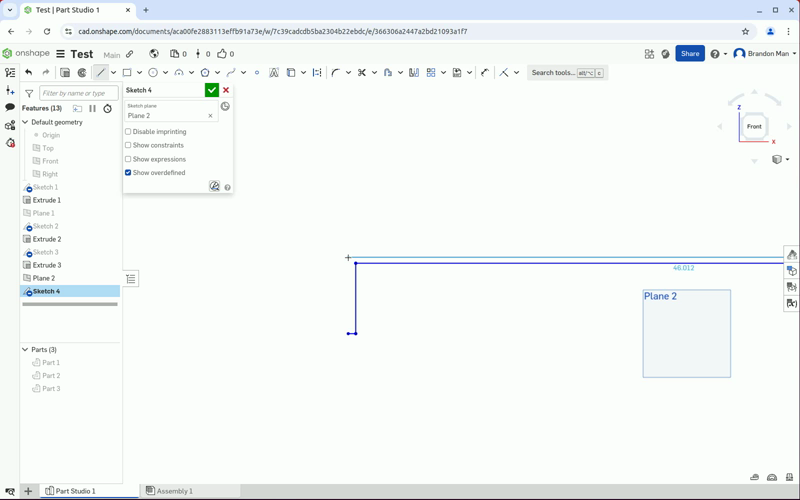
scroll(6)
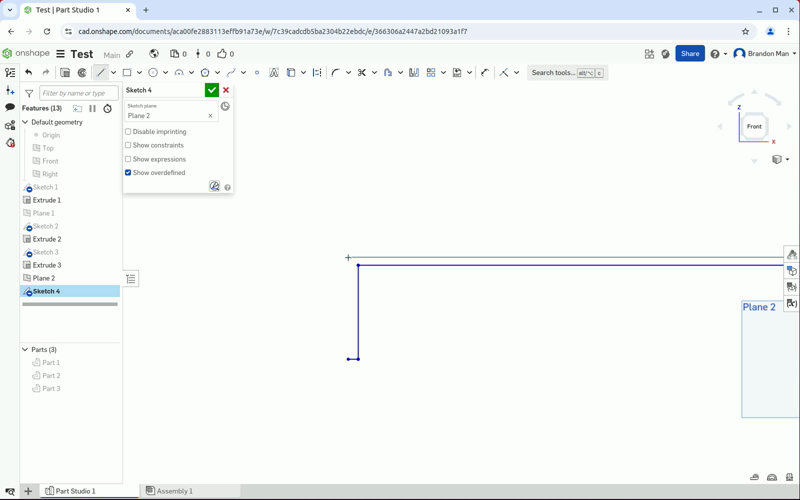
scroll(6)
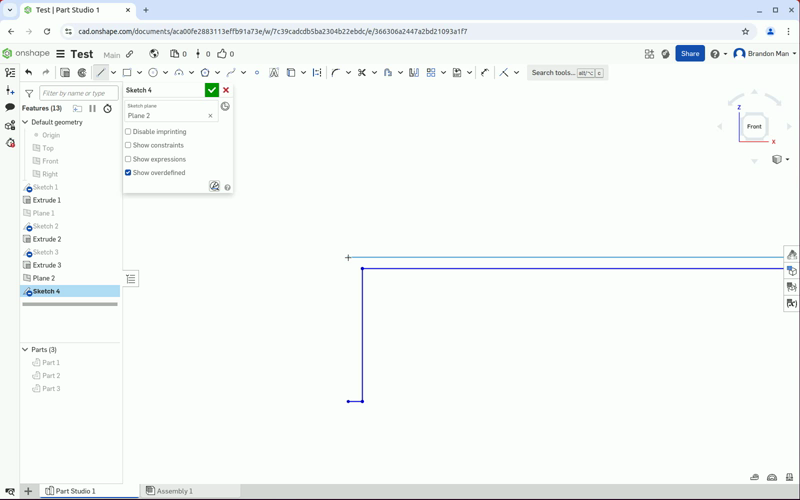
scroll(6)
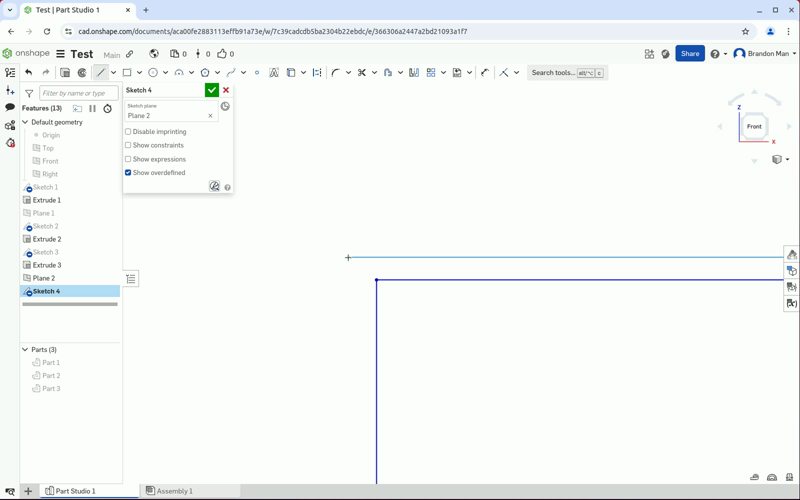
click(348, 257)
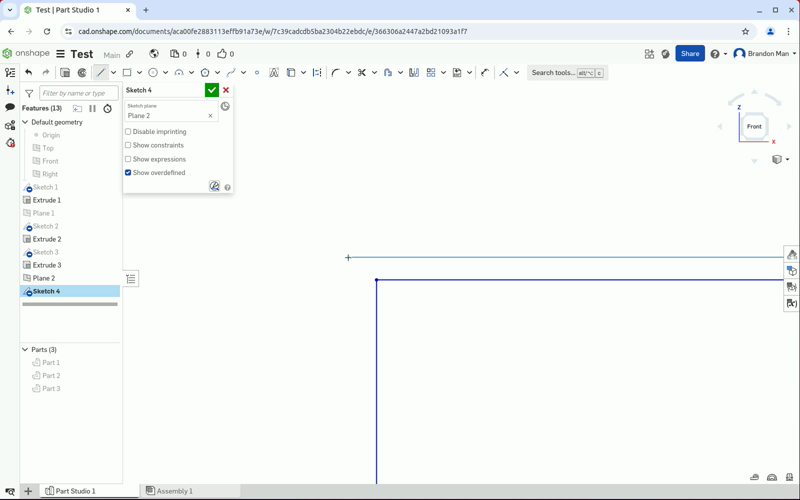
scroll(-6)
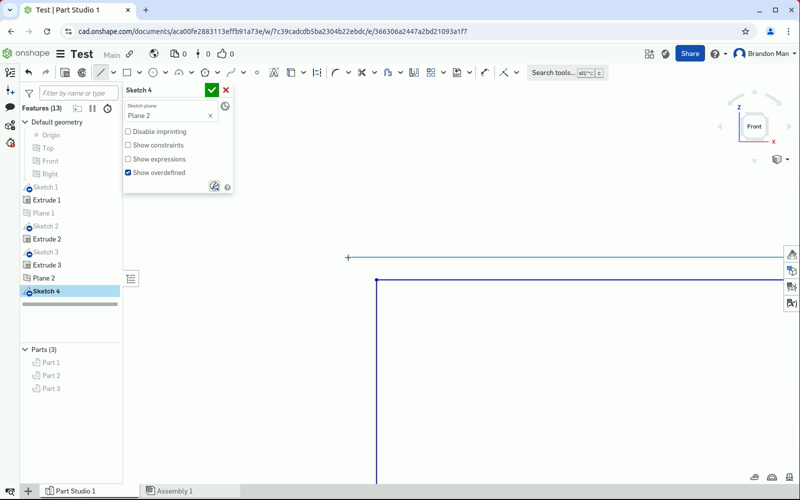
scroll(-6)
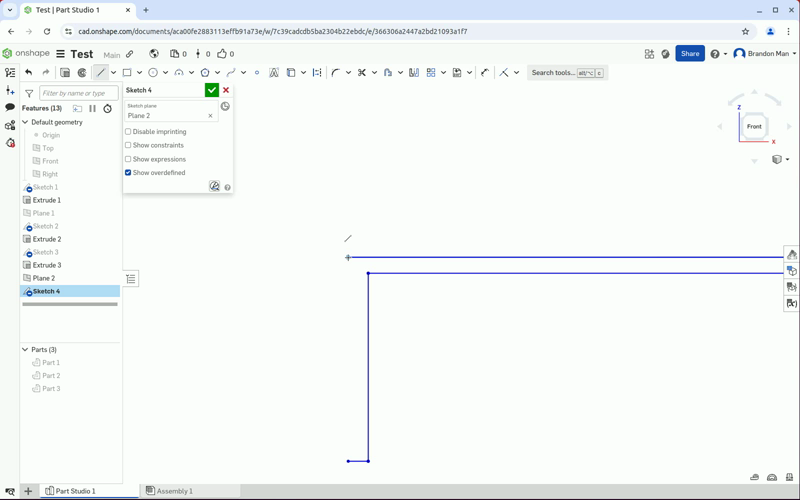
scroll(-6)
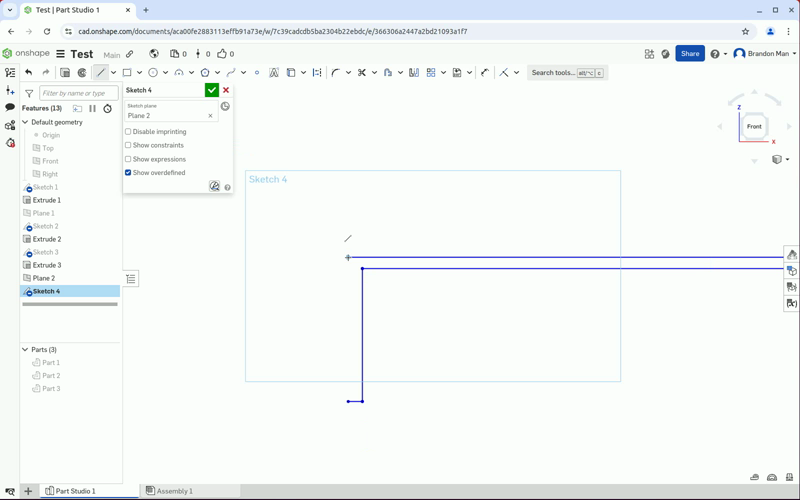
scroll(-6)
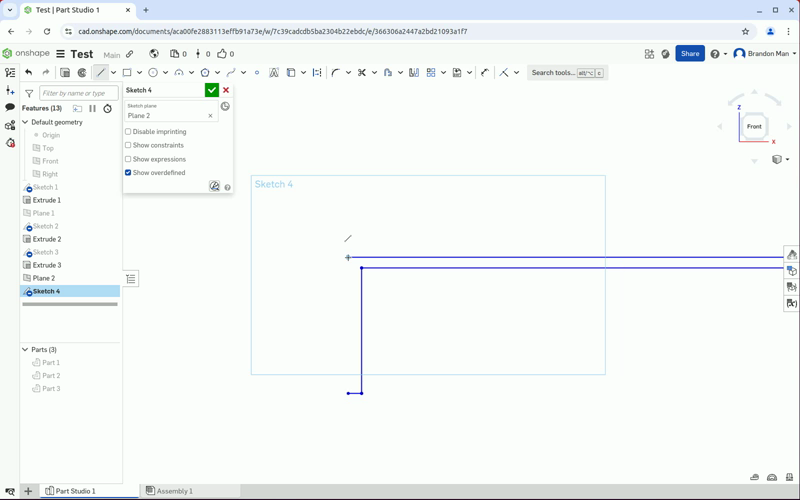
scroll(-6)
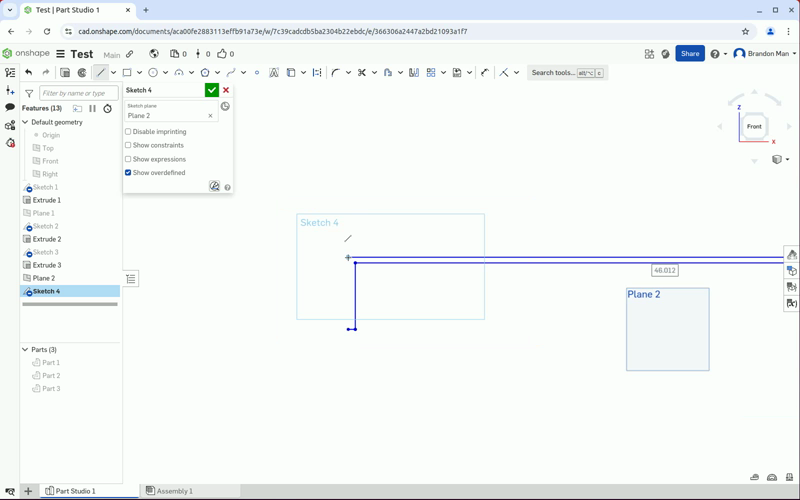
scroll(-6)
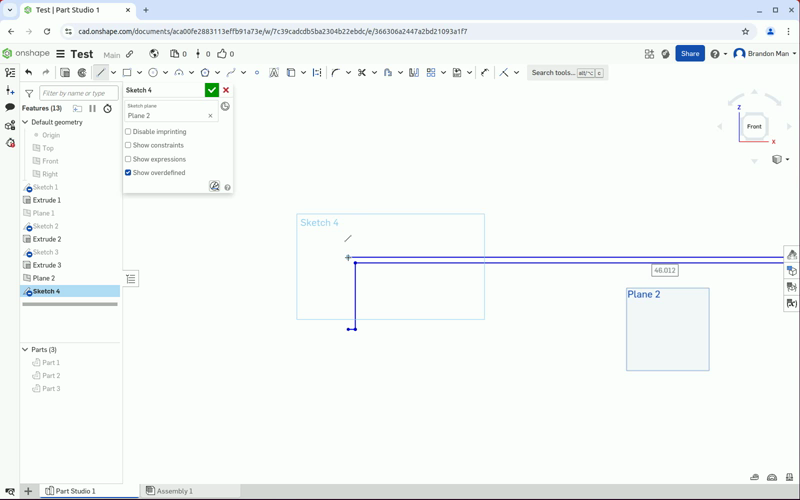
scroll(-6)
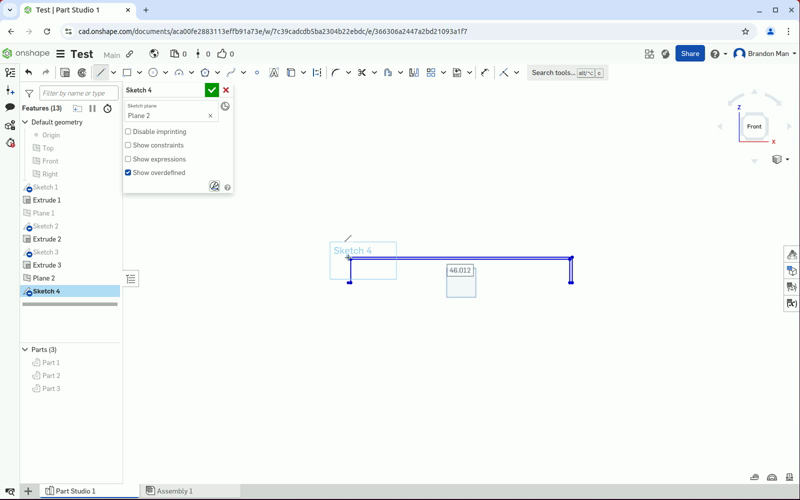
key_up(shift)
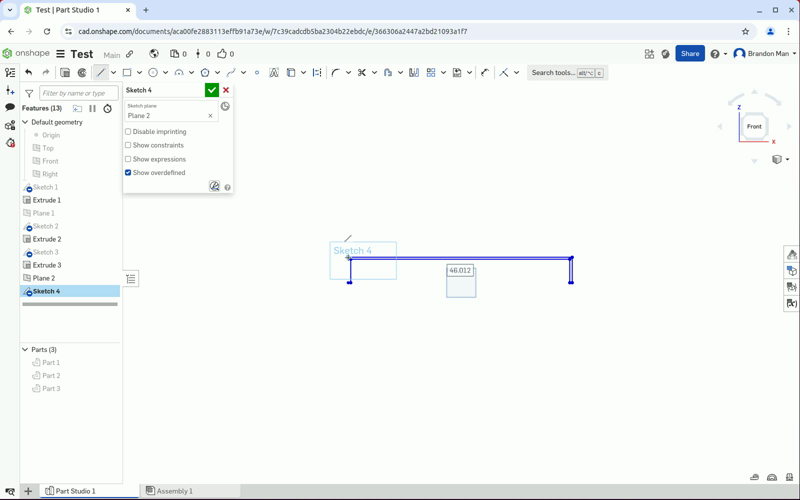
mouse_move(378, 257)
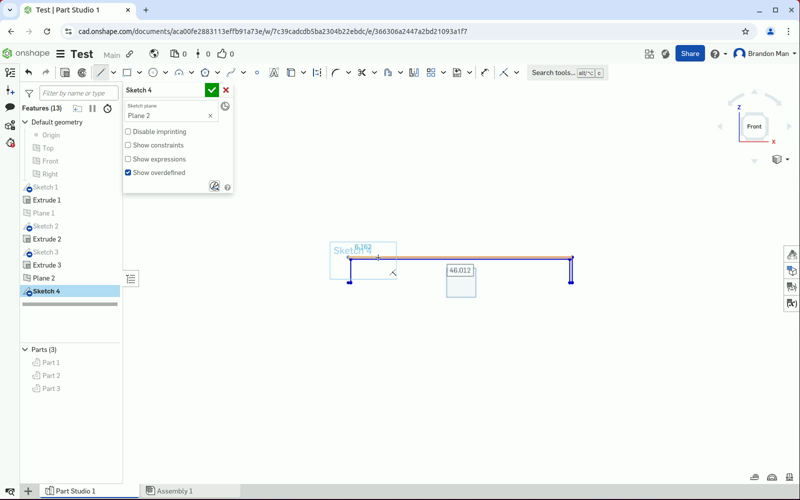
key_down(shift)
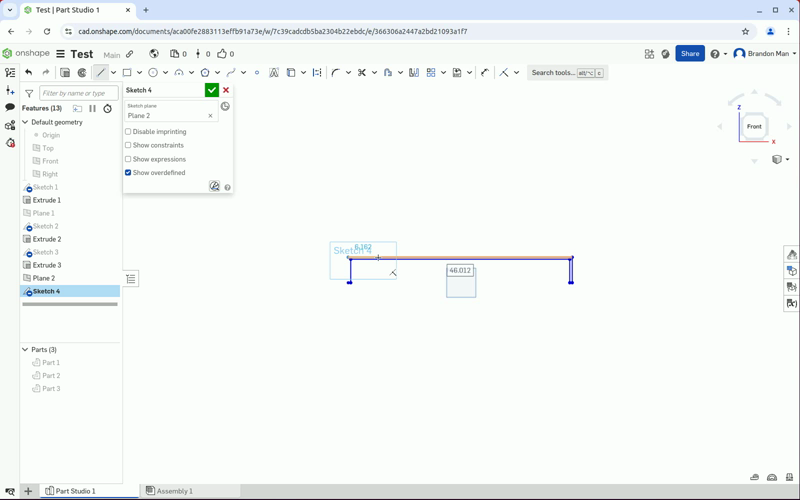
mouse_move(348, 282)
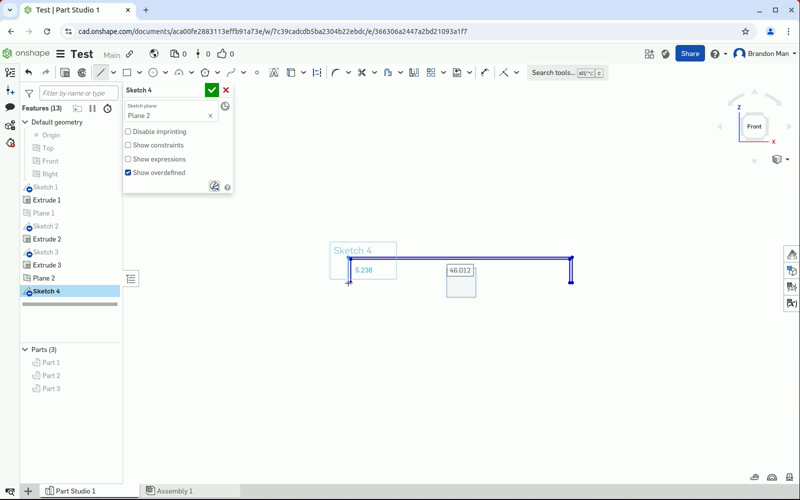
scroll(6)
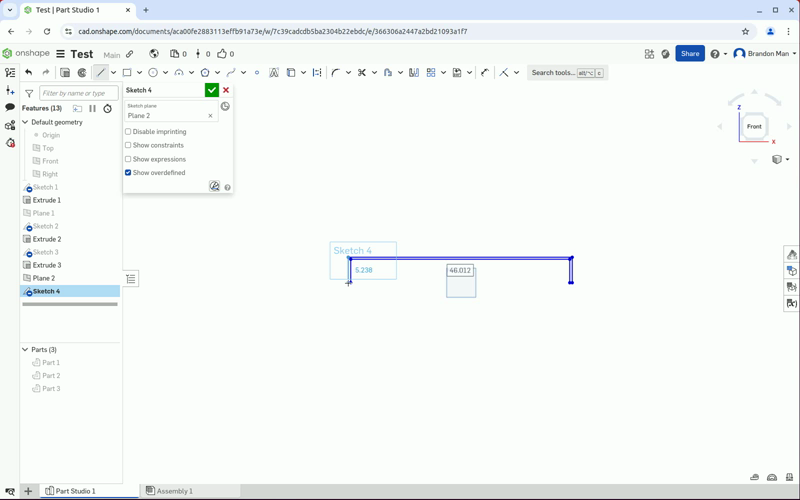
scroll(6)
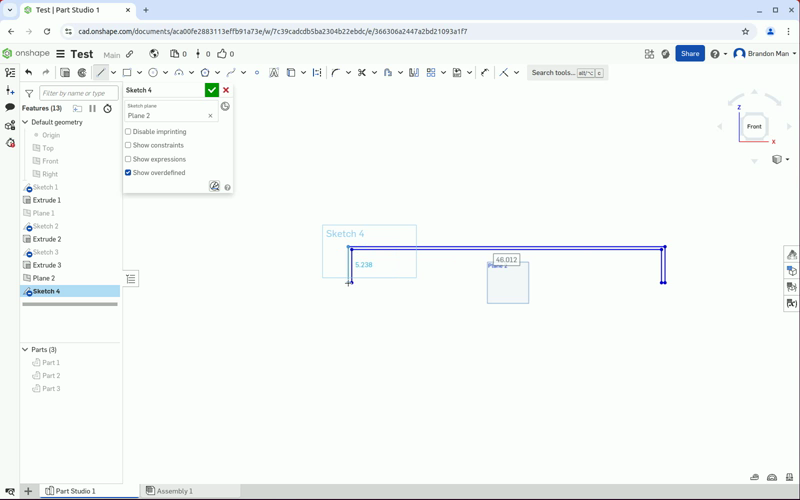
scroll(6)
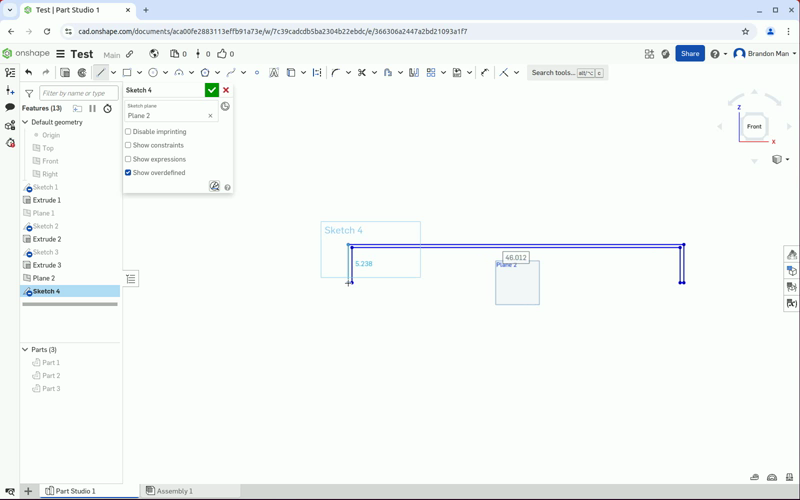
scroll(6)
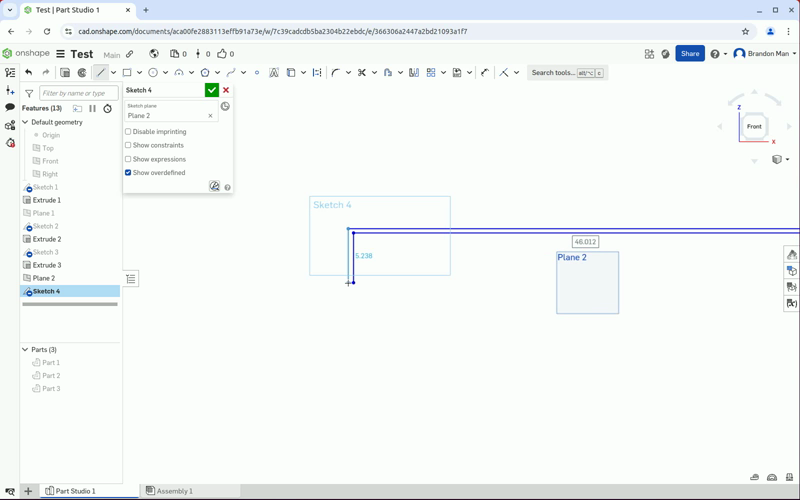
scroll(6)
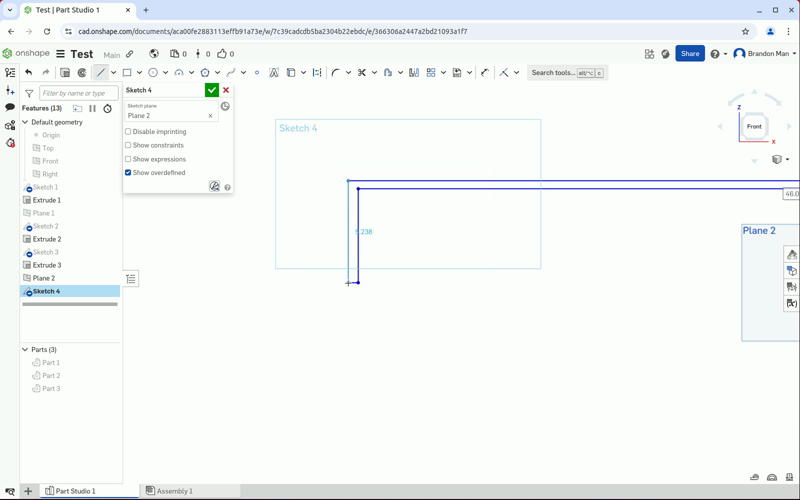
scroll(6)
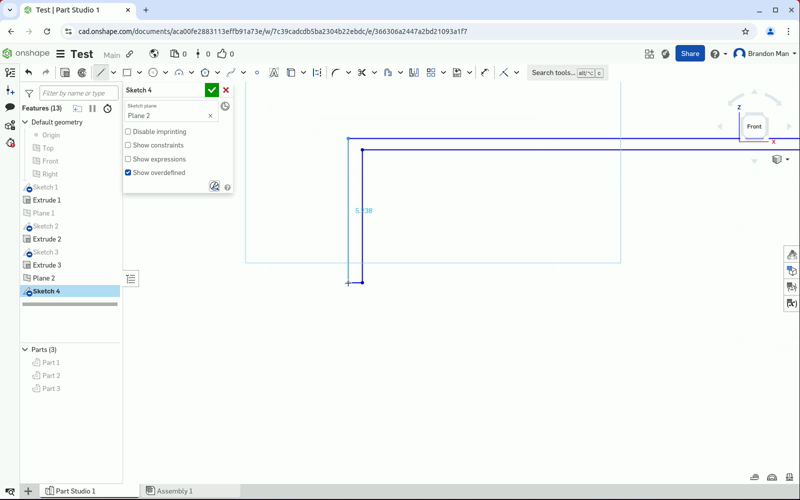
scroll(6)
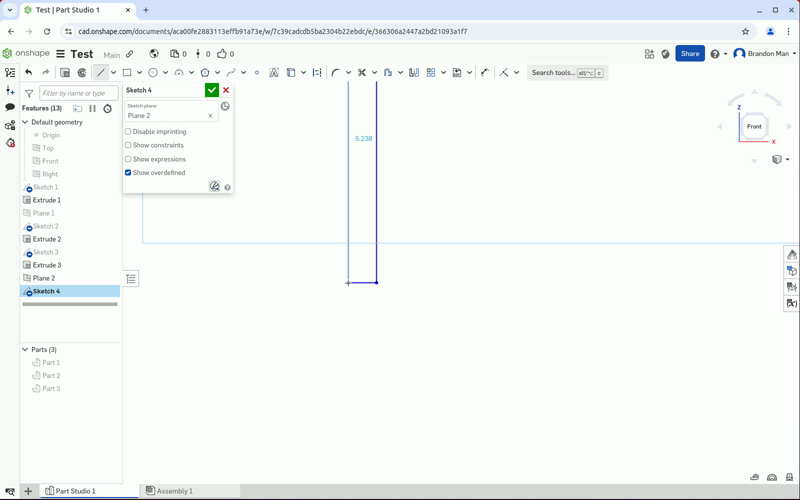
key_up(shift)
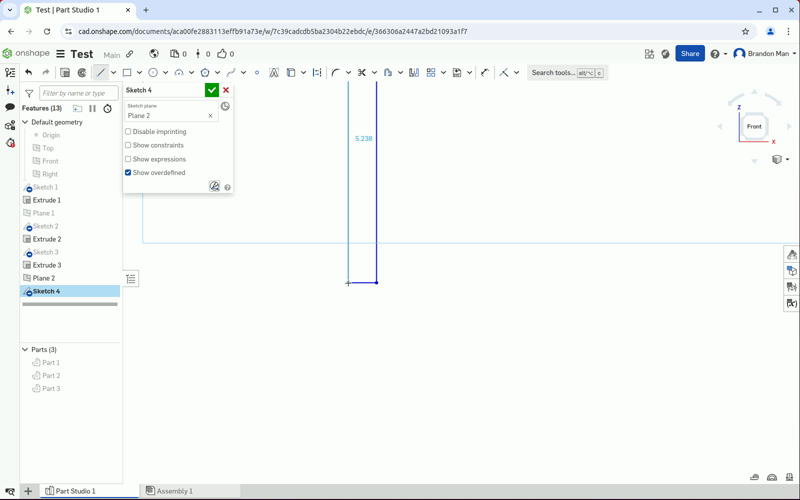
click(348, 282)
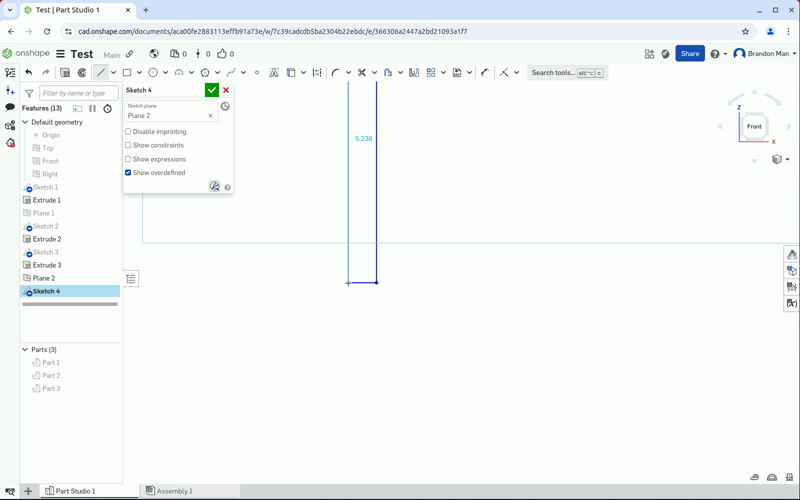
scroll(-6)
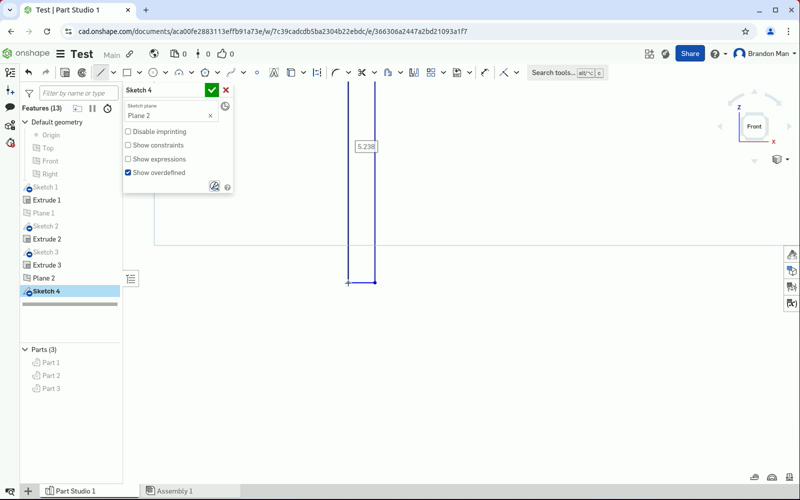
scroll(-6)
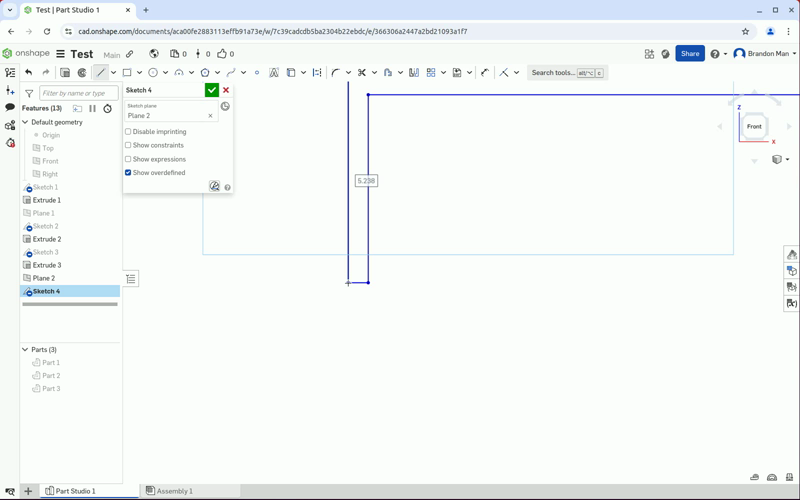
scroll(-6)
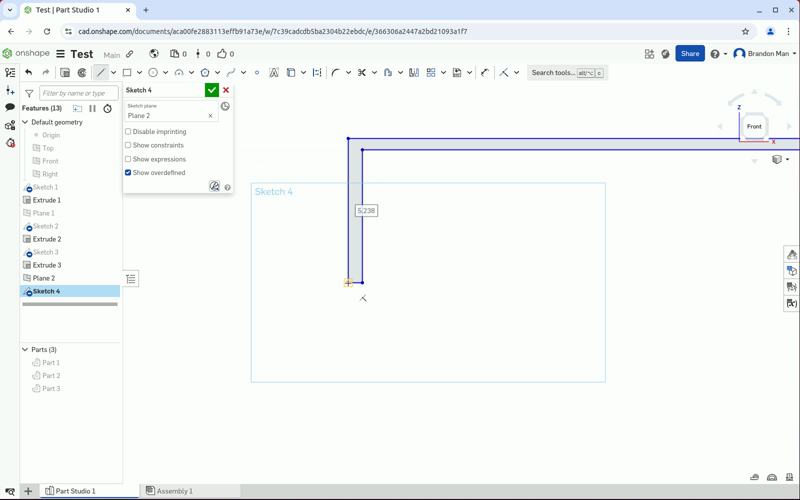
scroll(-6)
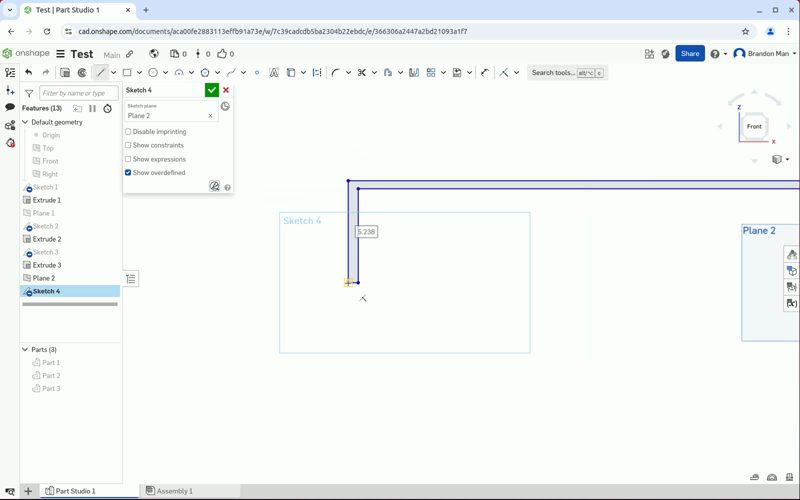
scroll(-6)
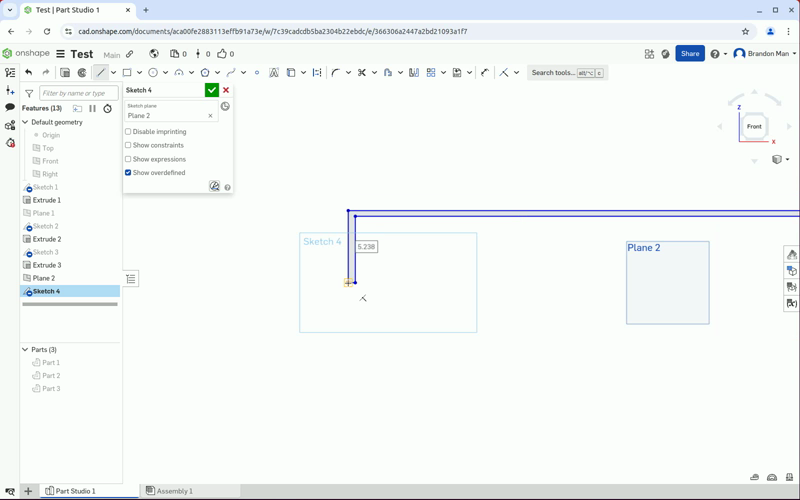
scroll(-6)
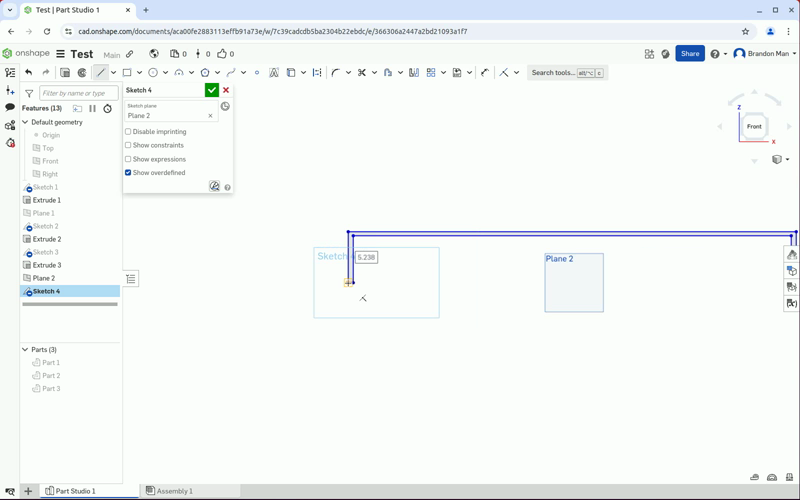
scroll(-6)
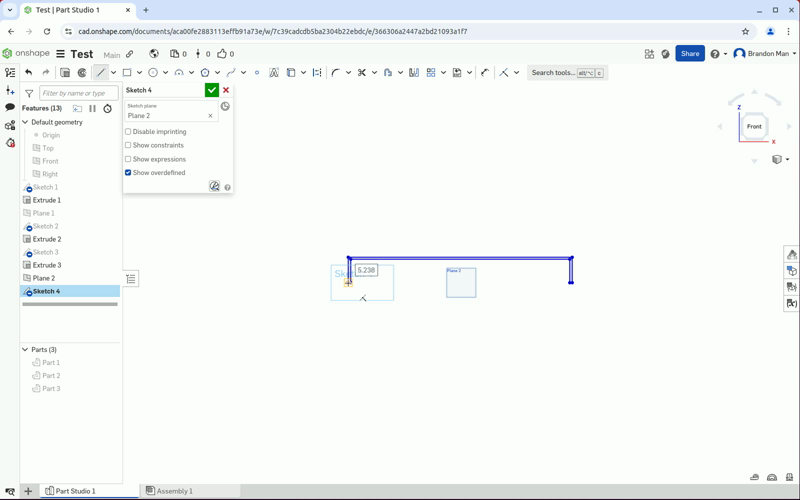
key(esc)
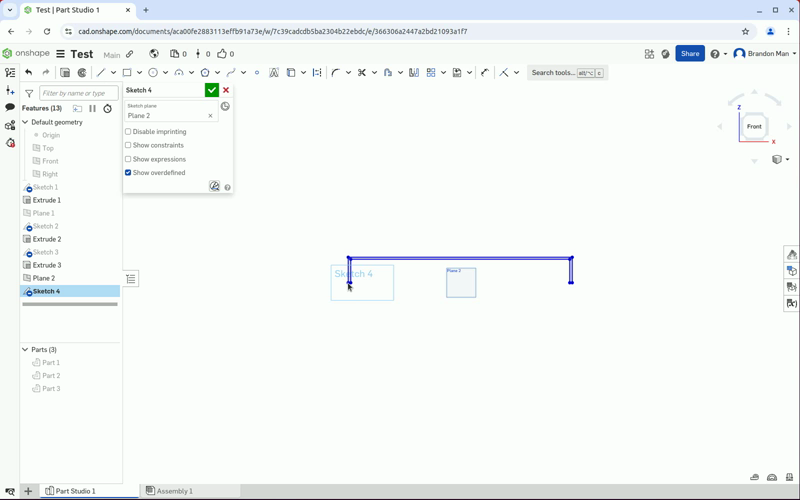
mouse_move(483, 257)
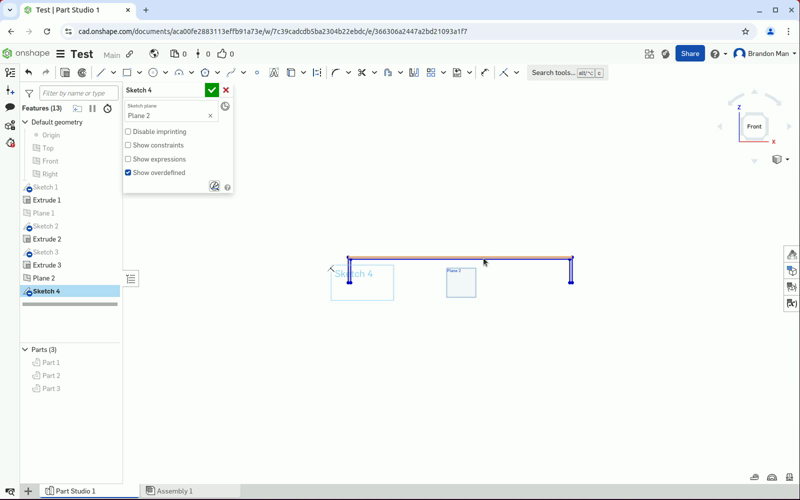
scroll(6)
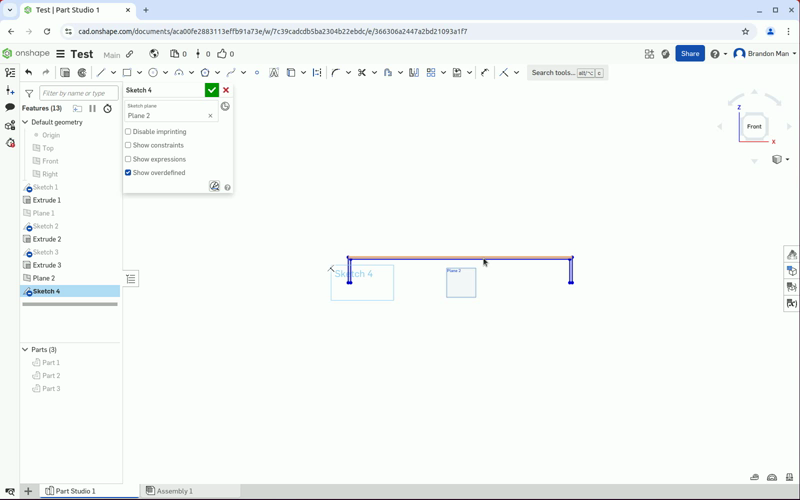
scroll(6)
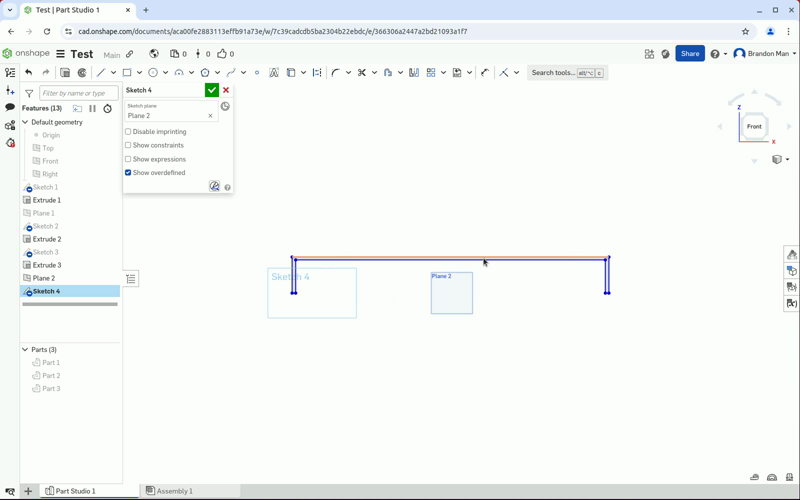
scroll(6)
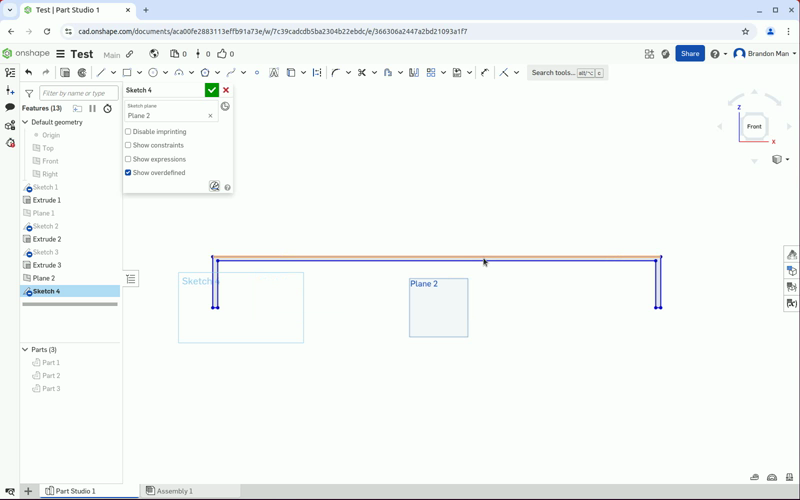
scroll(6)
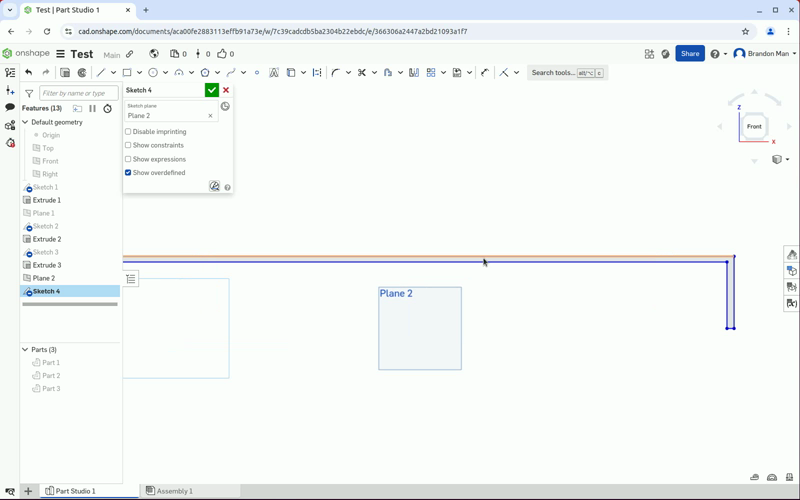
scroll(6)
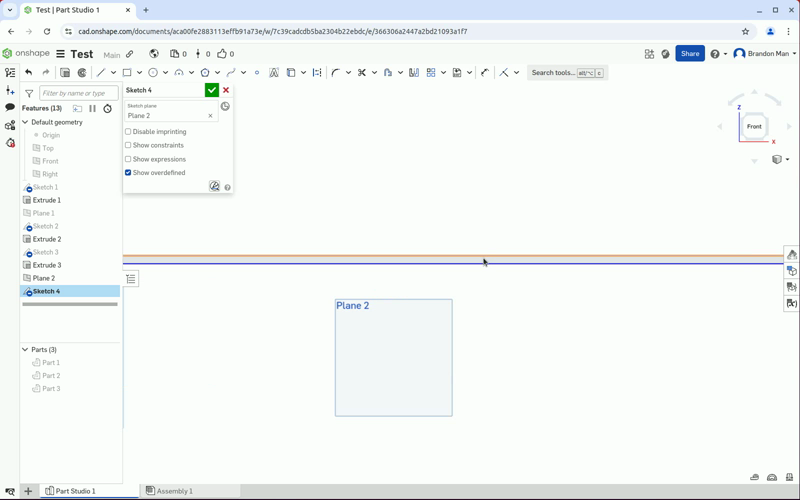
scroll(6)
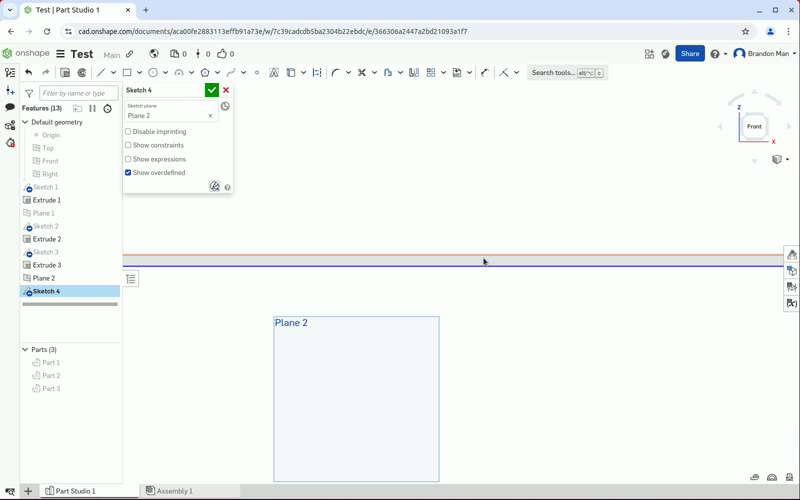
scroll(6)
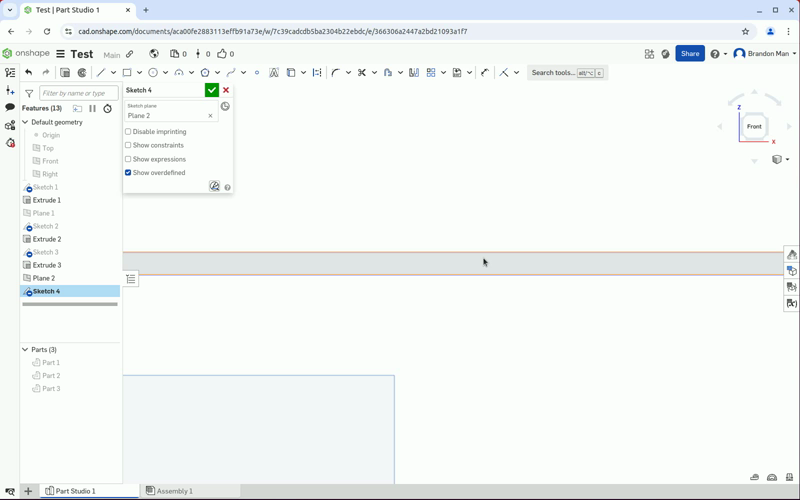
click(483, 257)
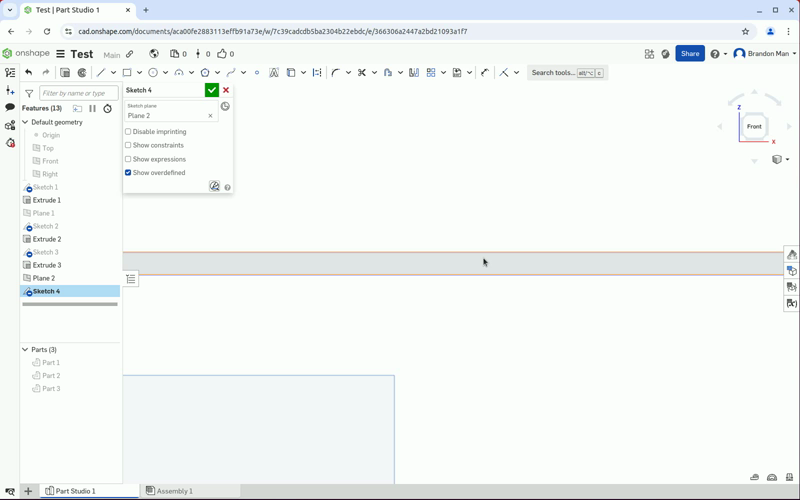
scroll(-6)
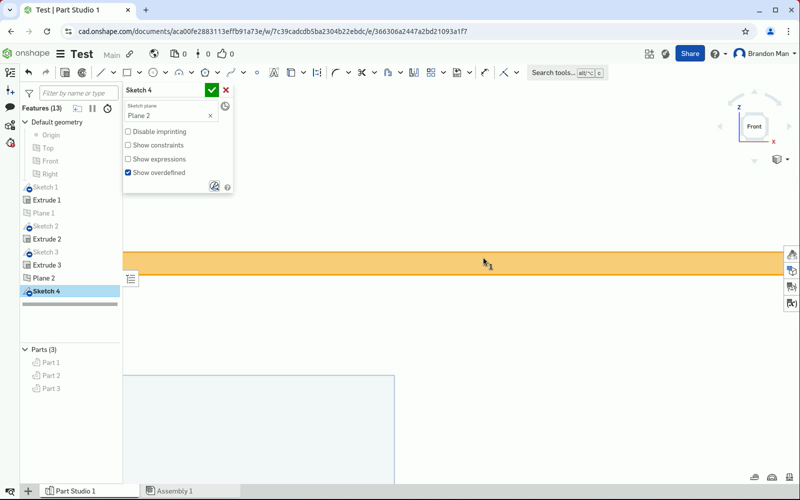
scroll(-6)
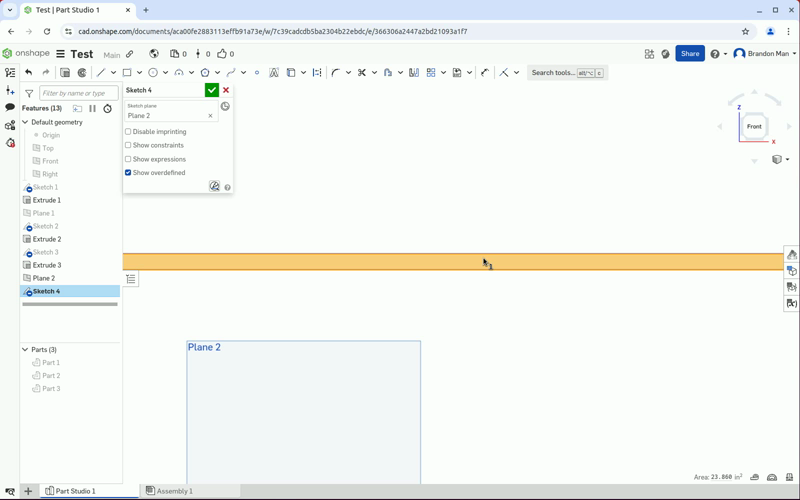
scroll(-6)
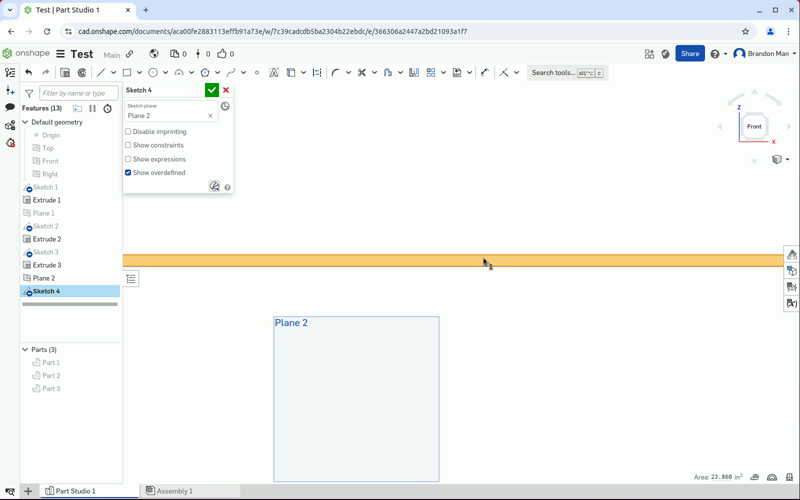
scroll(-6)
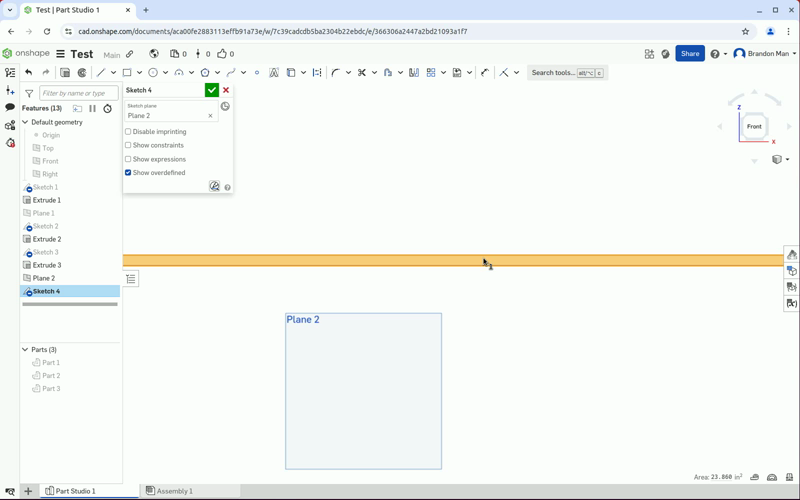
scroll(-6)
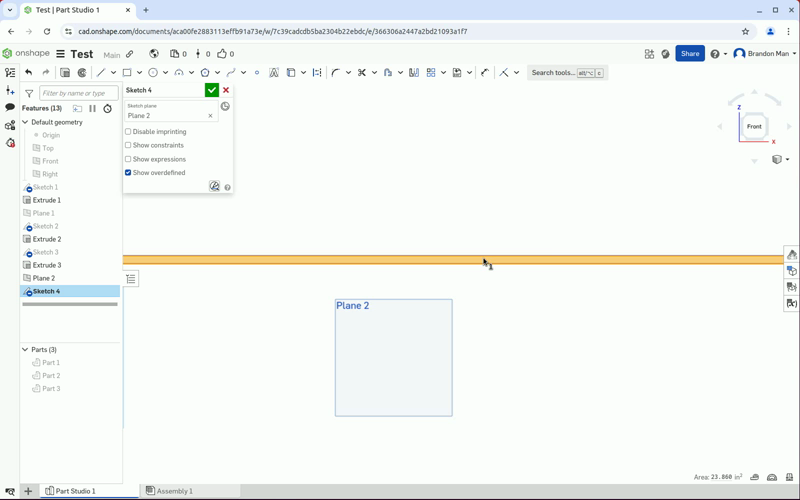
scroll(-6)
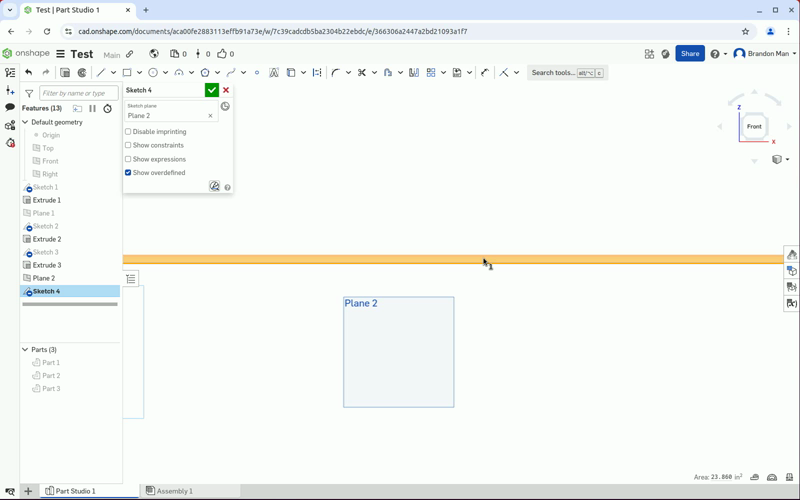
scroll(-6)
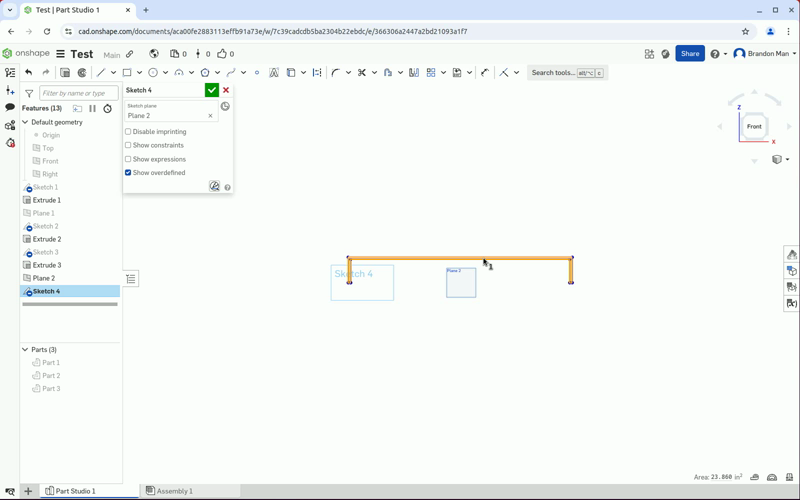
mouse_move(73, 352)
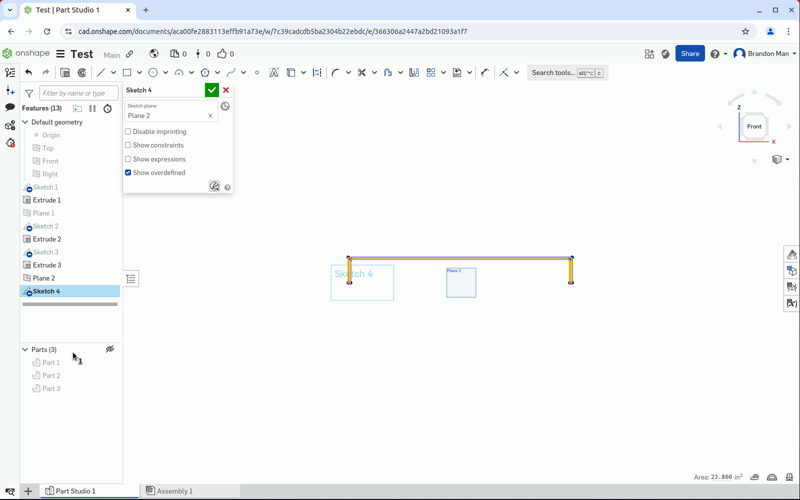
key(shift+y)
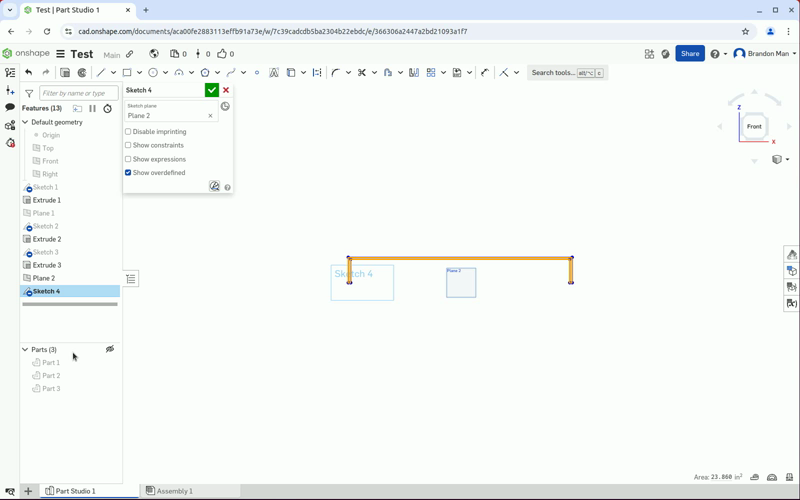
key(shift+e)
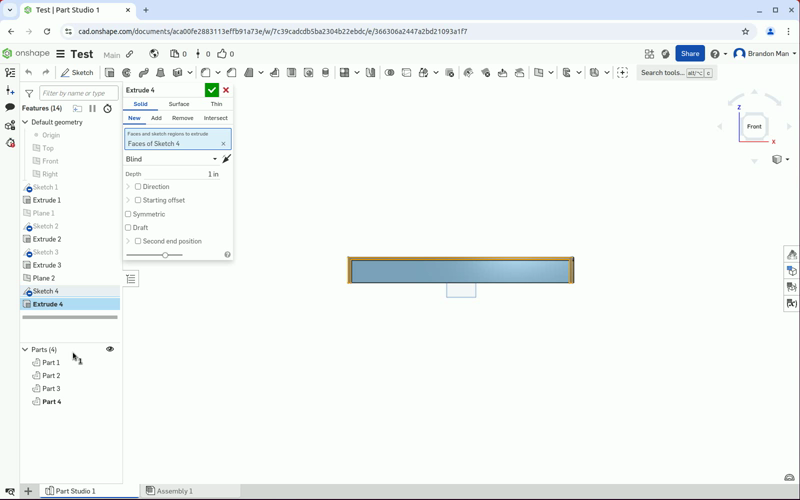
mouse_move(143, 106)
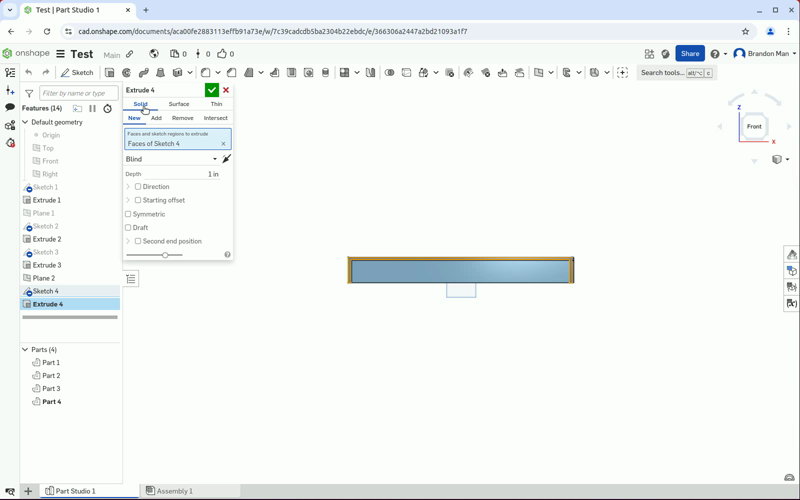
click(143, 106)
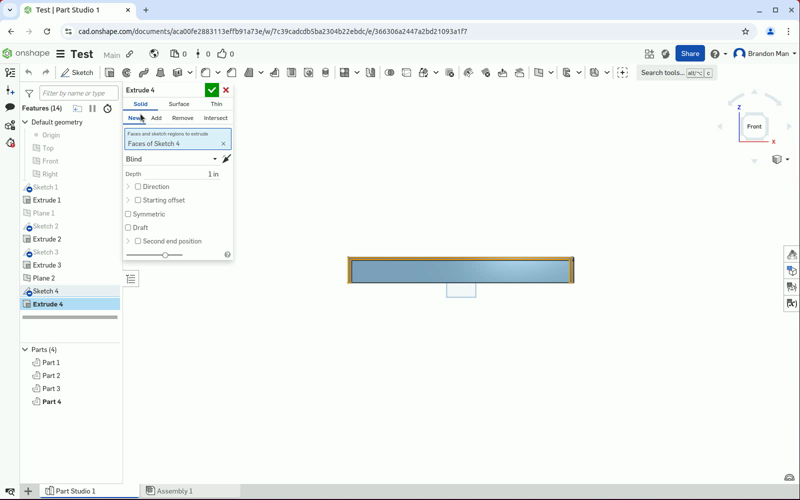
mouse_move(137, 120)
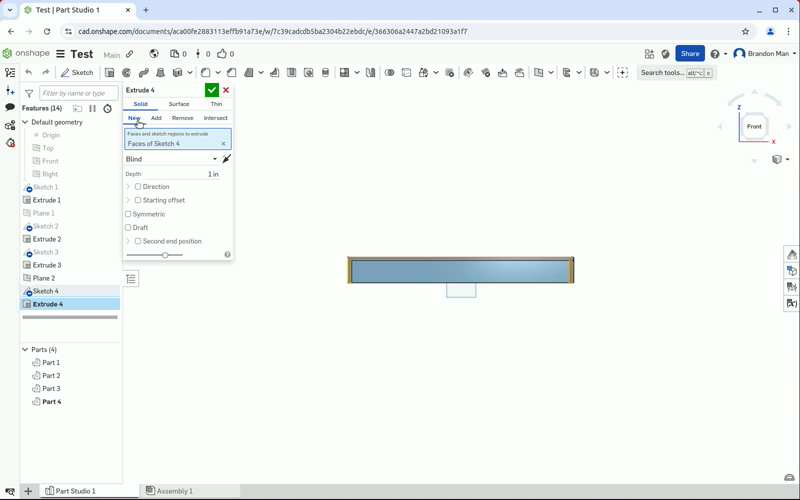
click(137, 120)
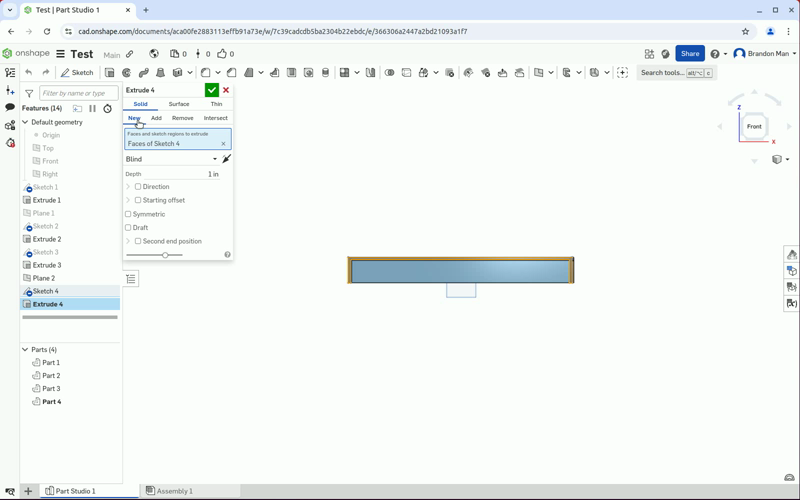
key(tab, 4)
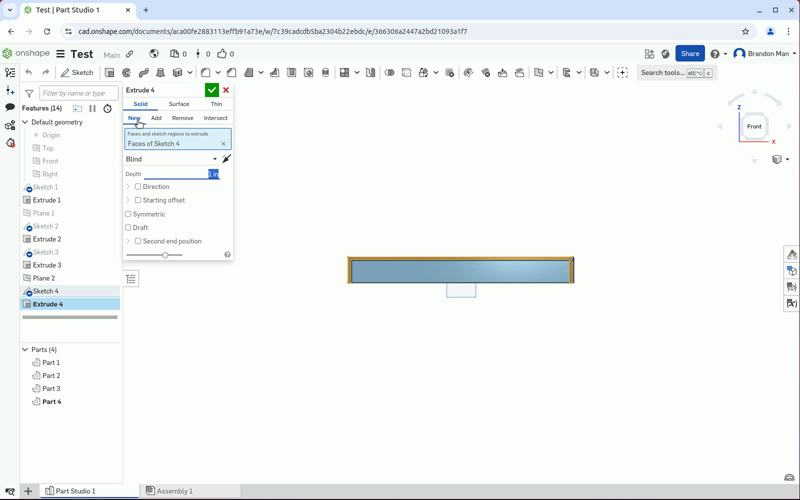
text(0.722)
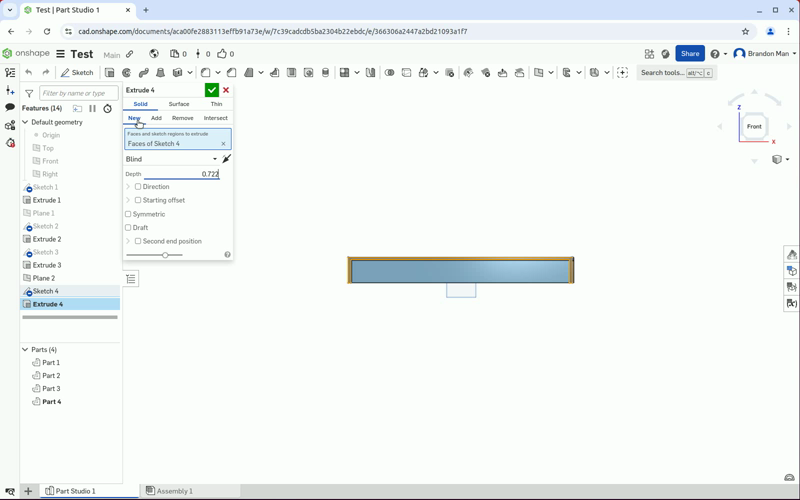
key(enter)
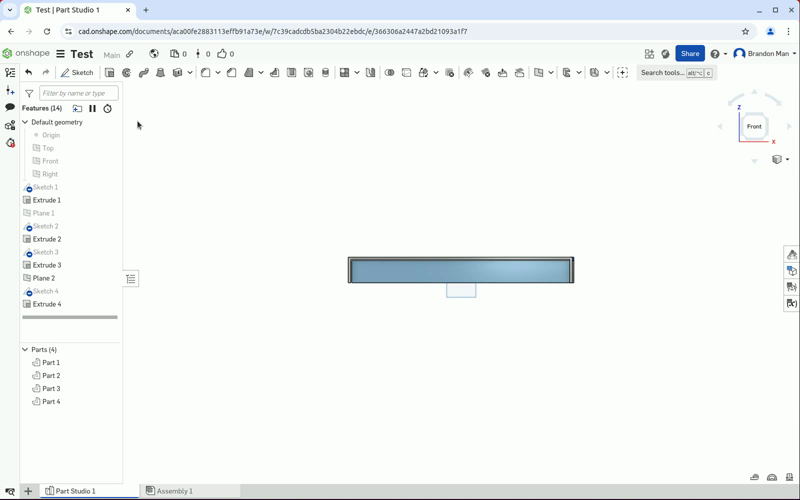
key(shift+h)
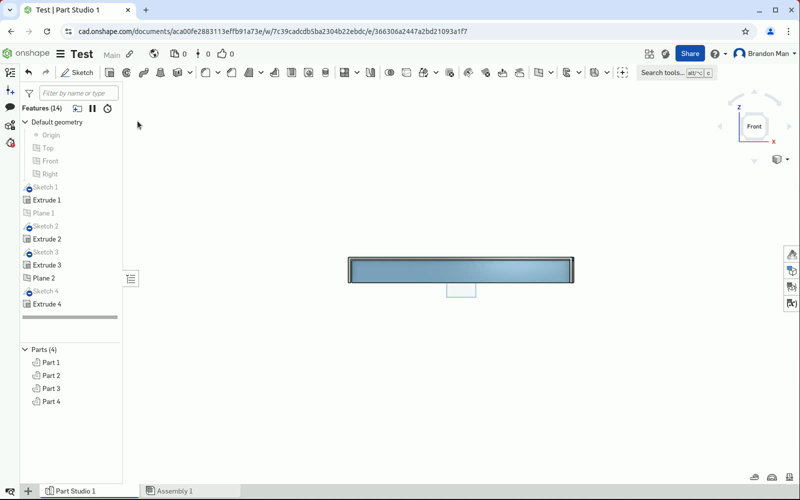
key(shift+h)
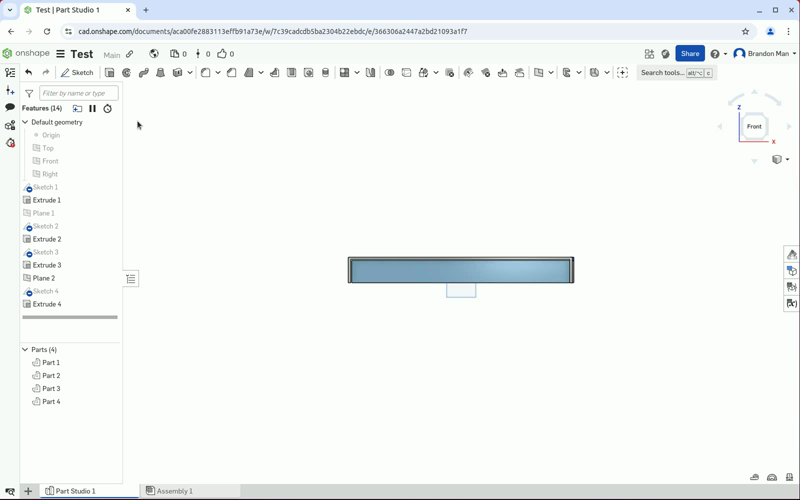
mouse_move(73, 189)
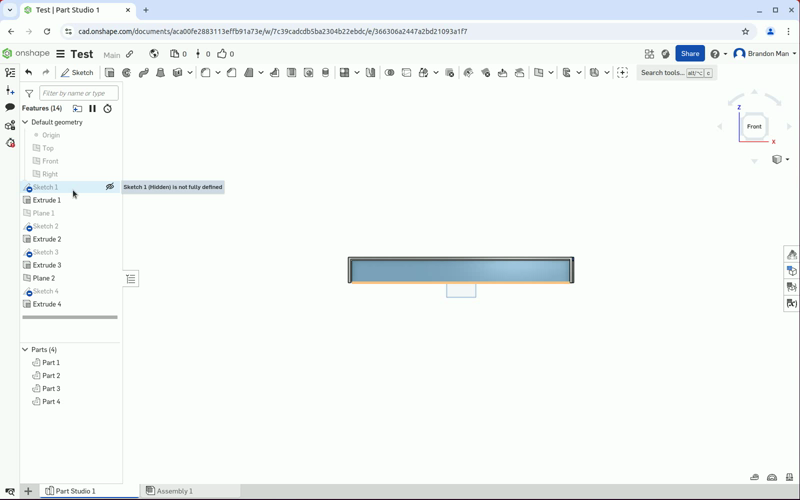
click(73, 189)
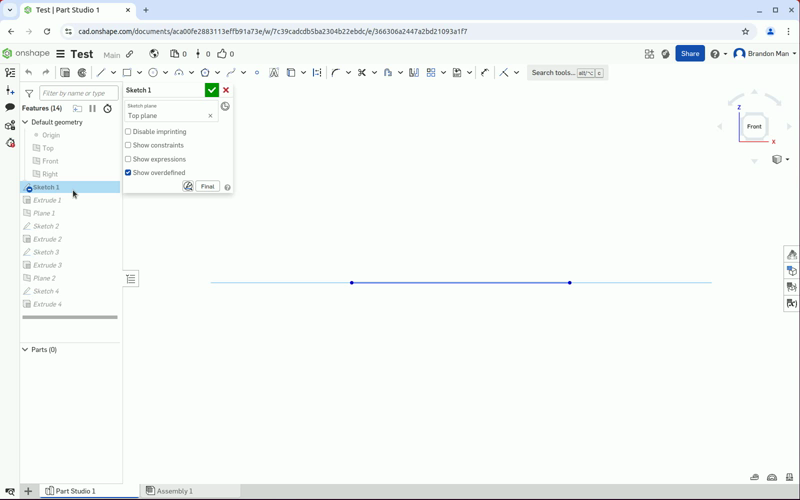
mouse_move(229, 92)
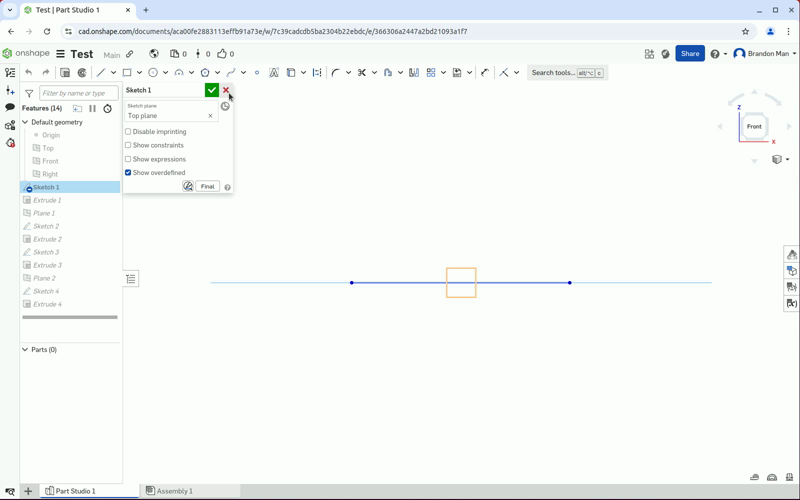
click(229, 92)
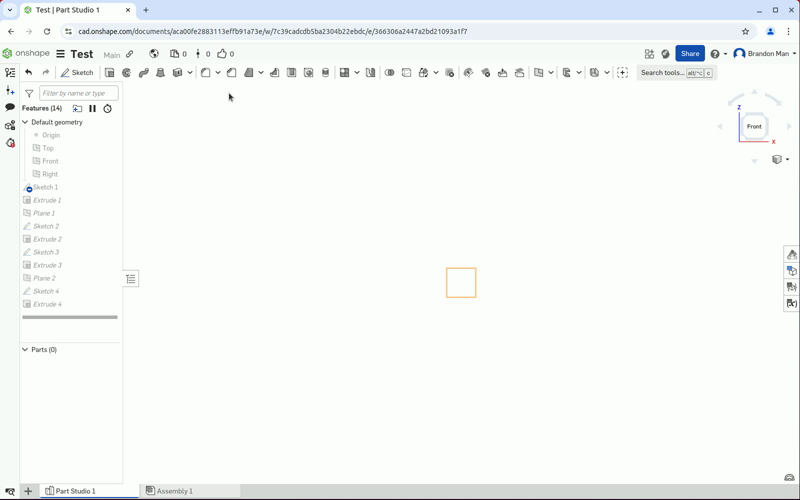
key(shift+s)
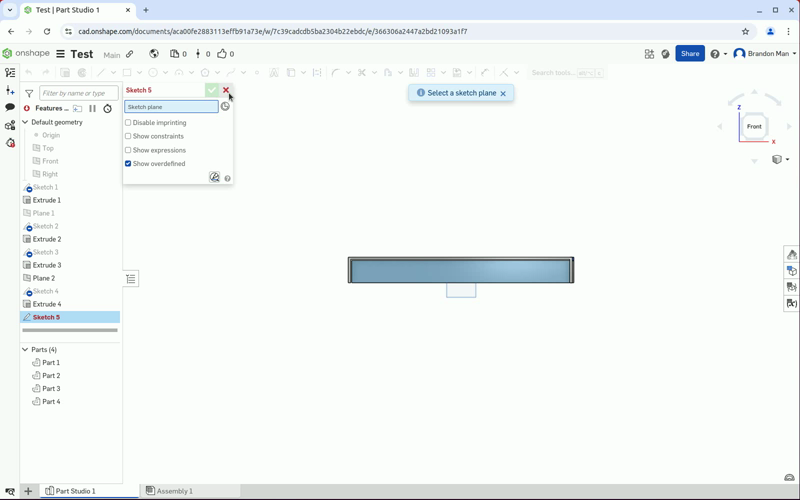
mouse_move(73, 280)
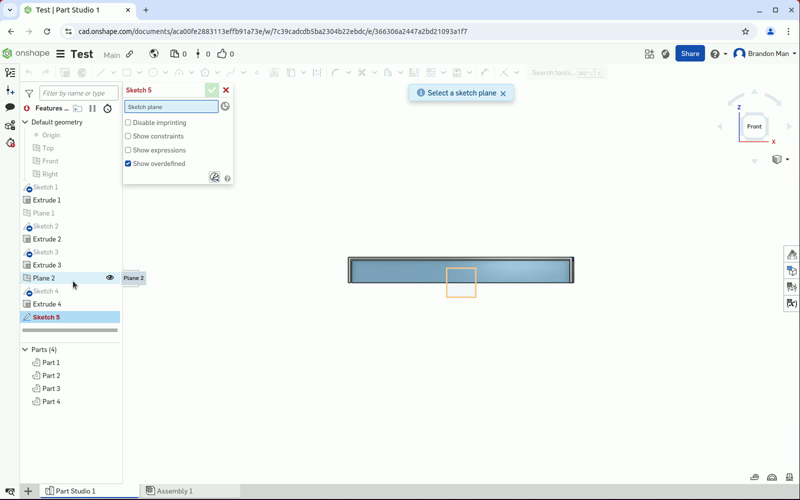
click(73, 280)
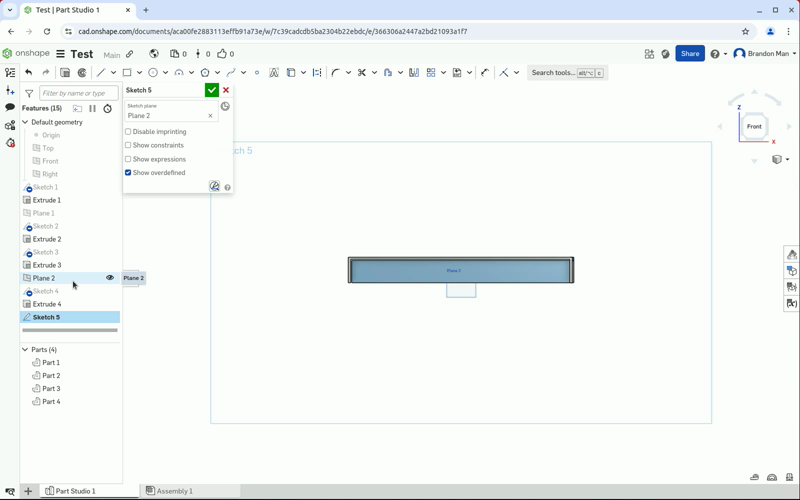
mouse_move(73, 352)
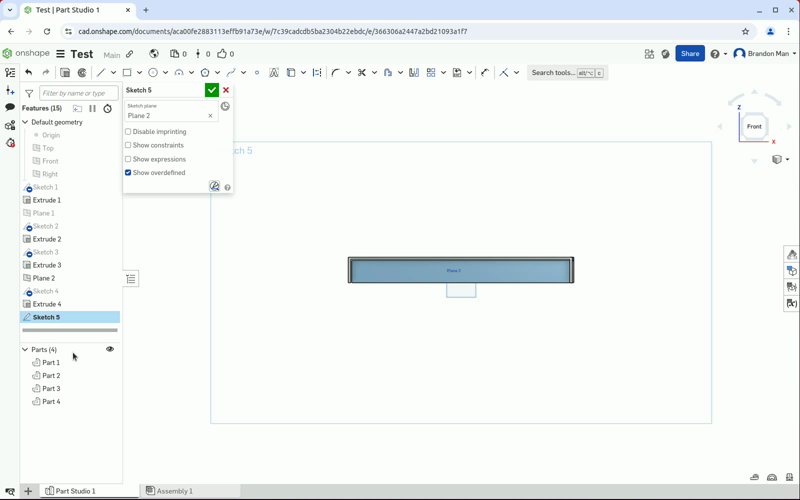
key(y)
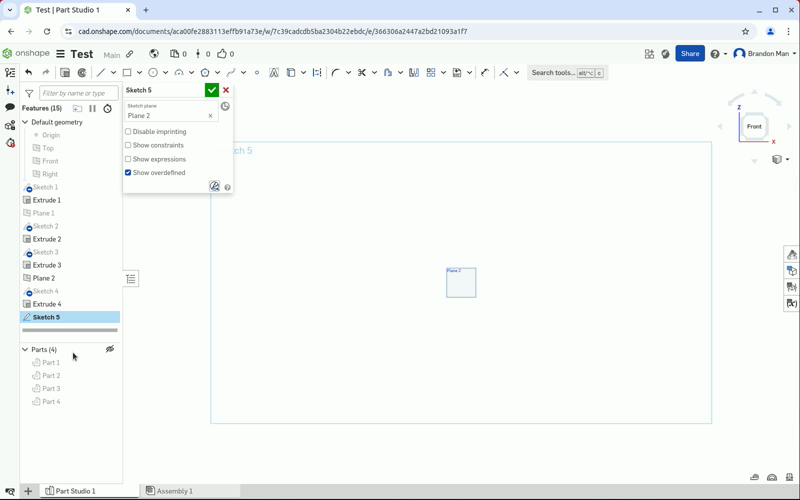
key(l)
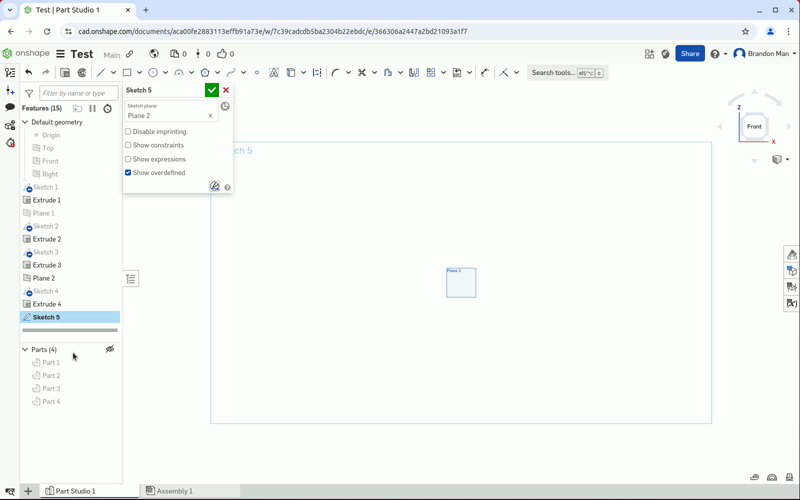
key_down(shift)
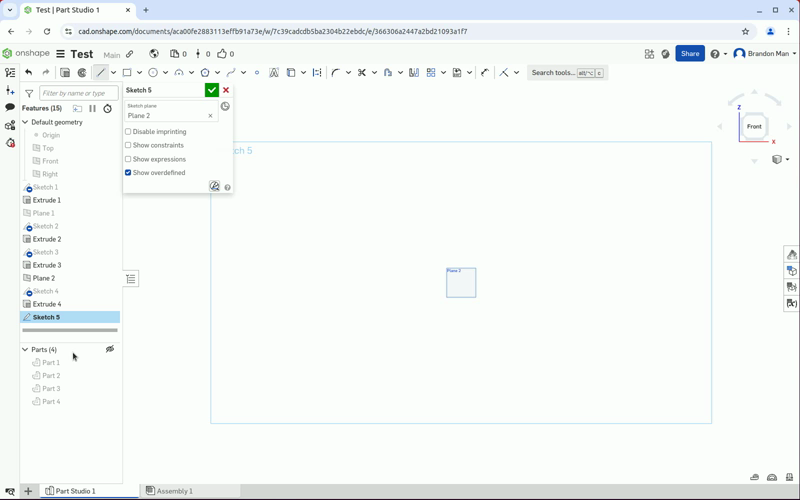
mouse_move(351, 282)
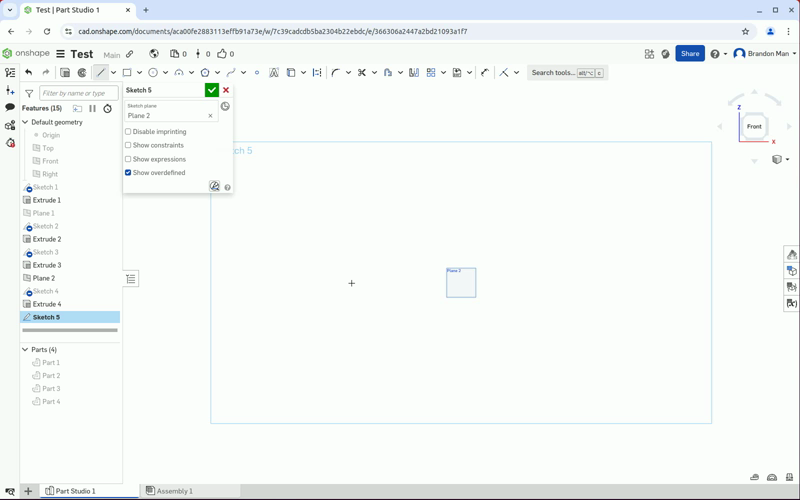
click(351, 282)
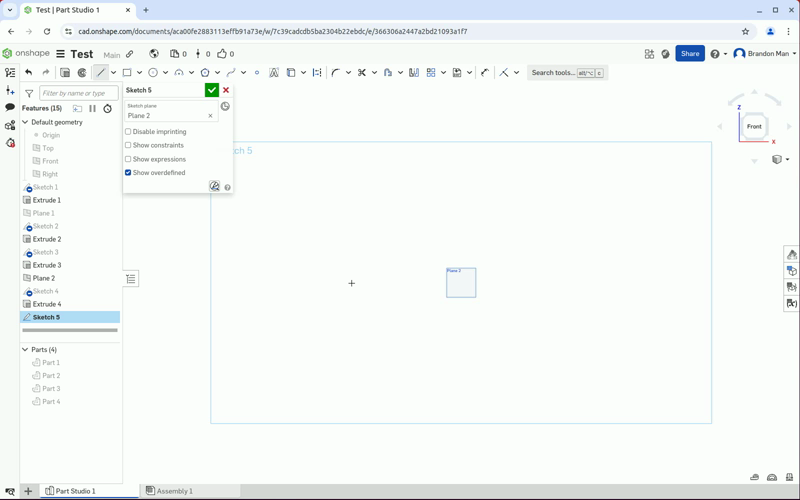
key_up(shift)
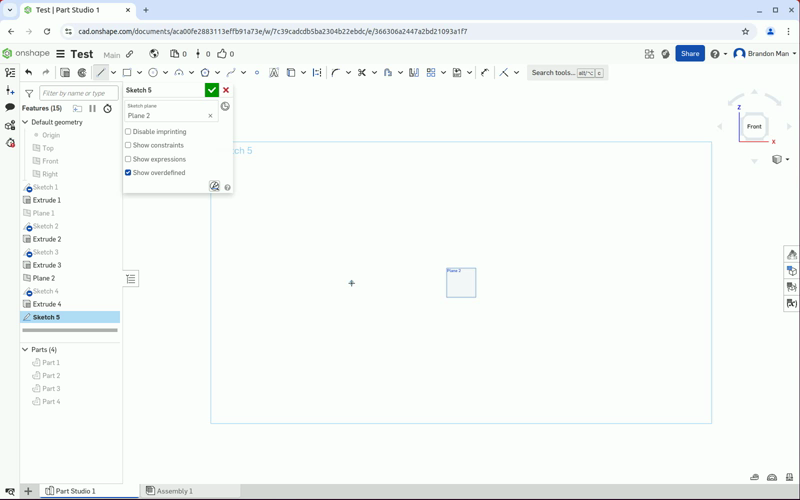
key_down(shift)
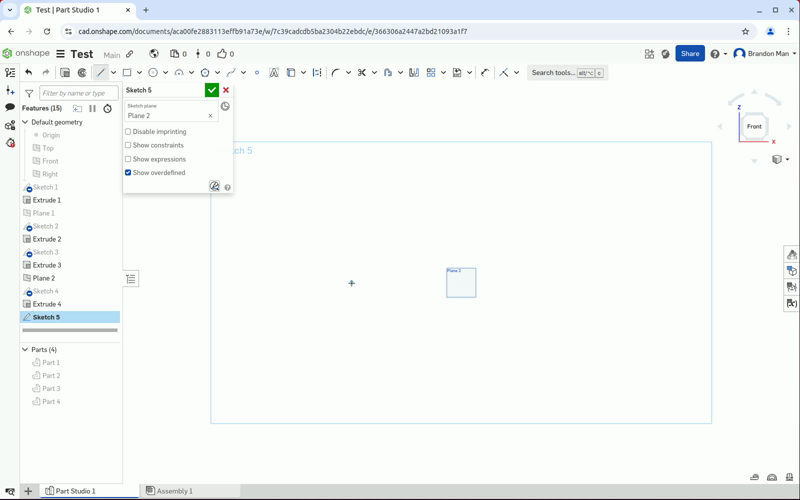
mouse_move(569, 282)
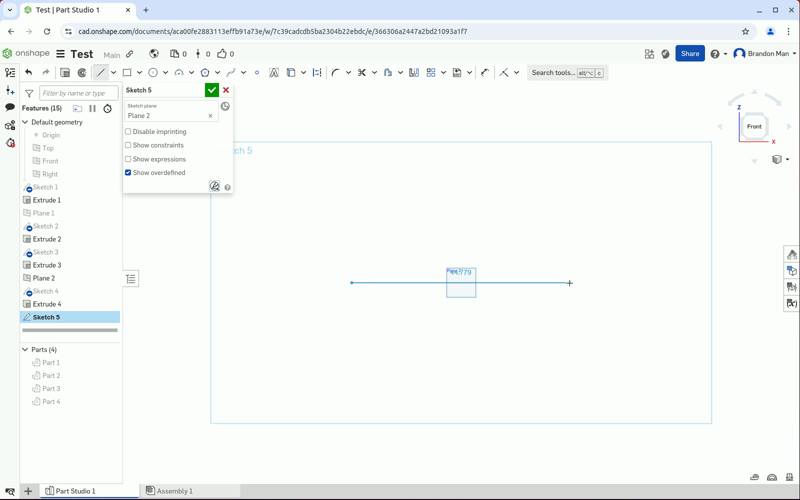
click(569, 282)
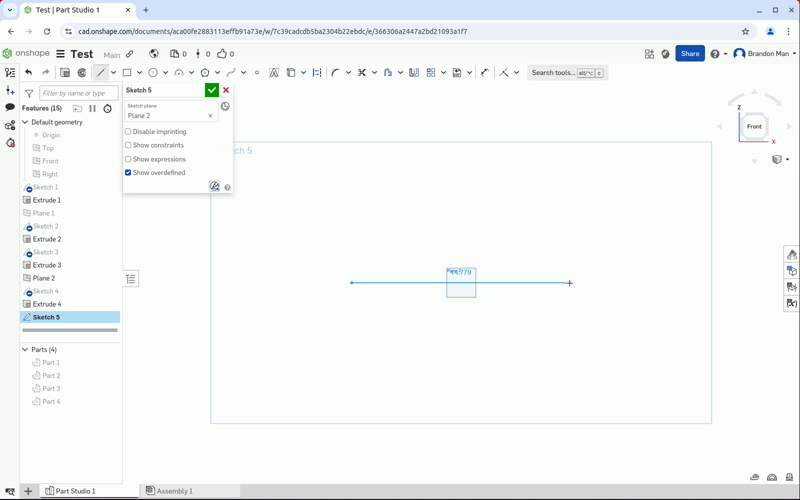
key_up(shift)
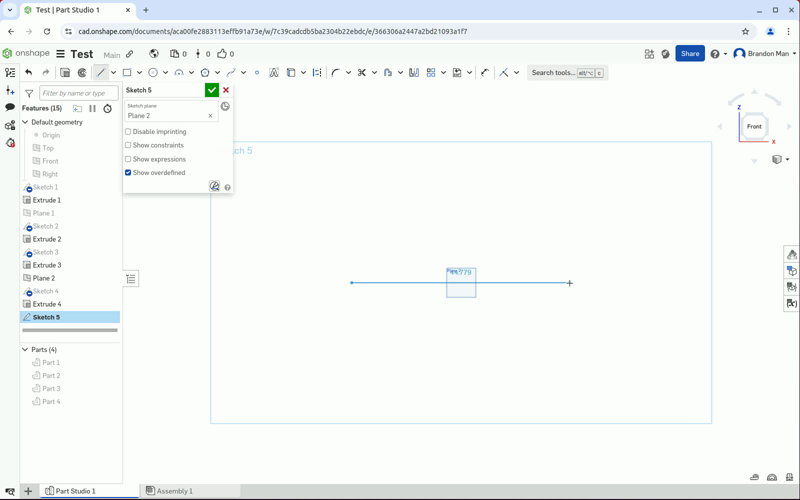
key_down(shift)
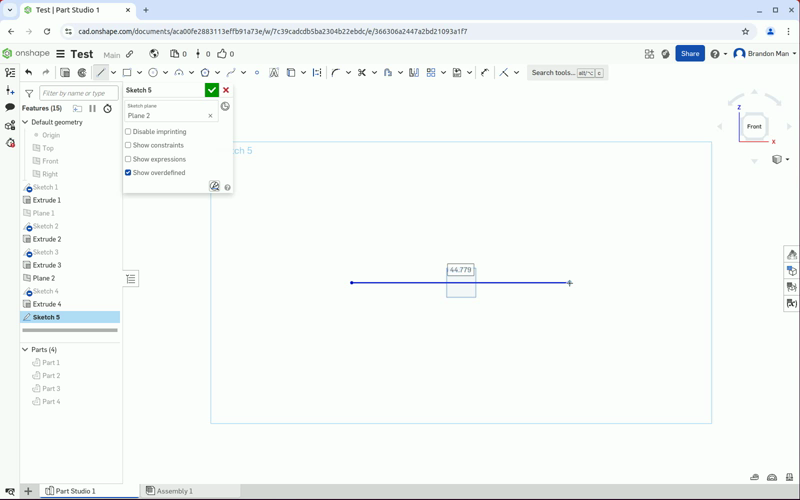
mouse_move(589, 282)
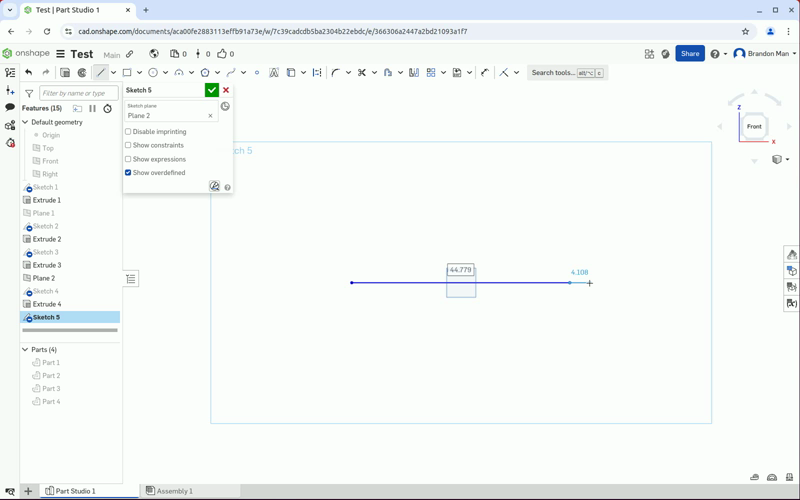
mouse_move(569, 260)
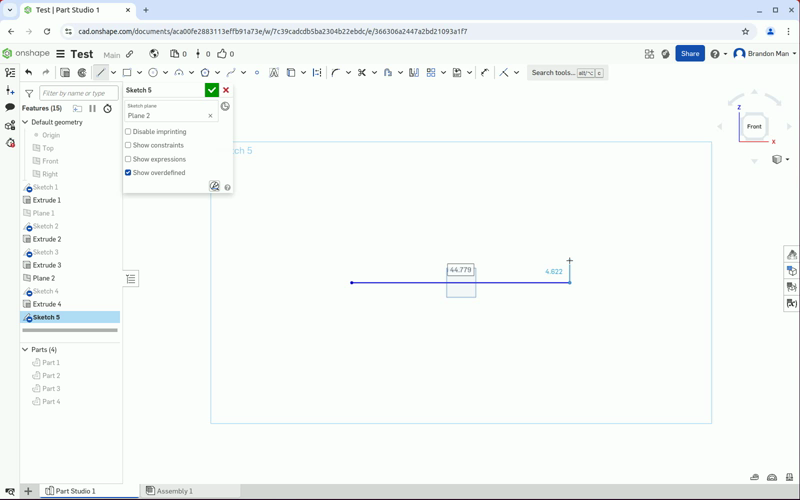
click(569, 260)
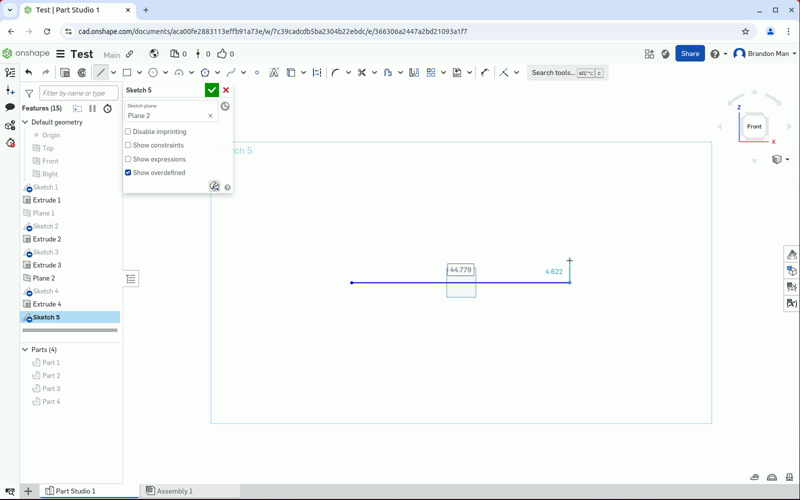
key_up(shift)
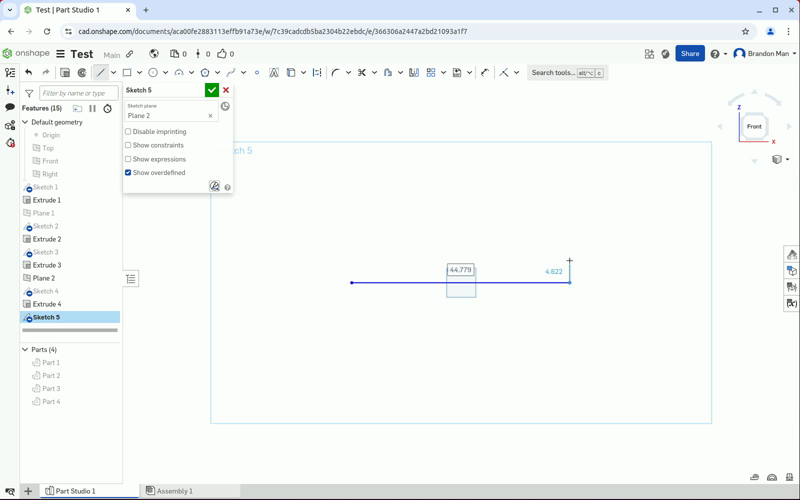
key_down(shift)
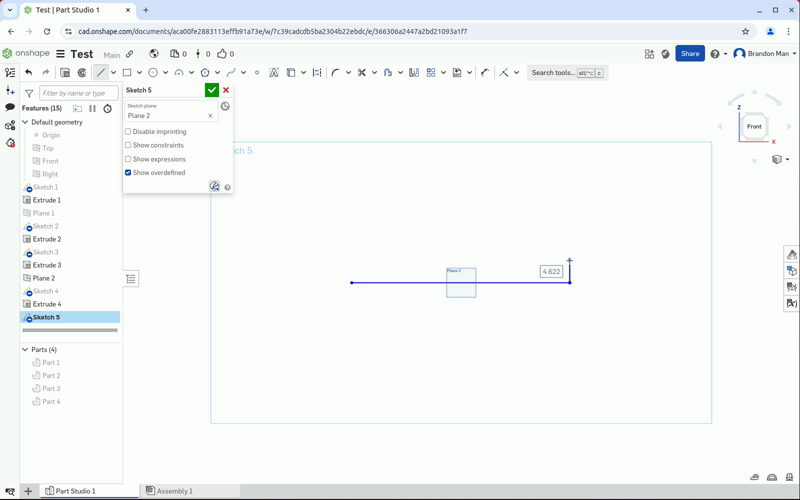
mouse_move(351, 260)
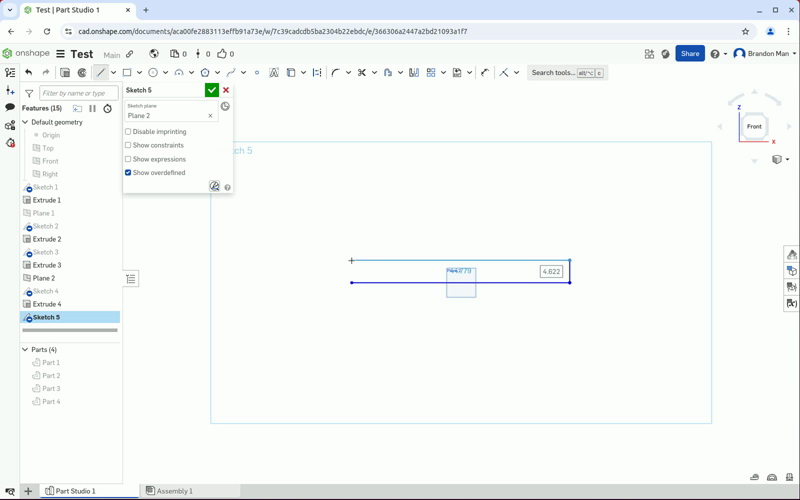
click(351, 260)
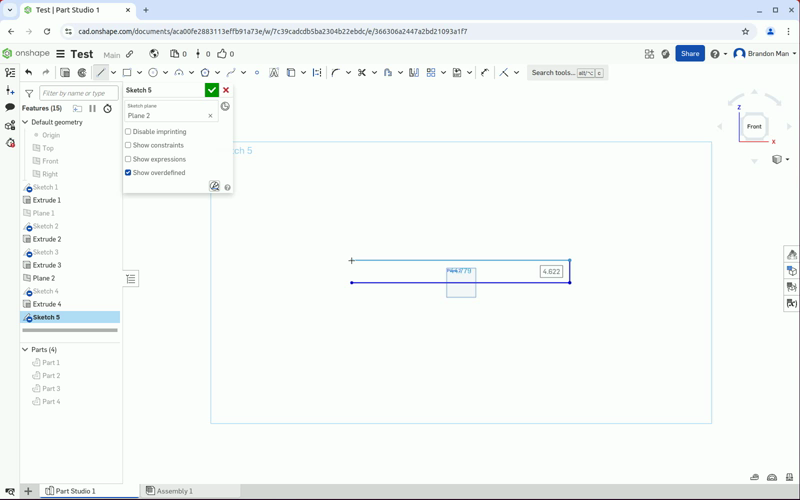
key_up(shift)
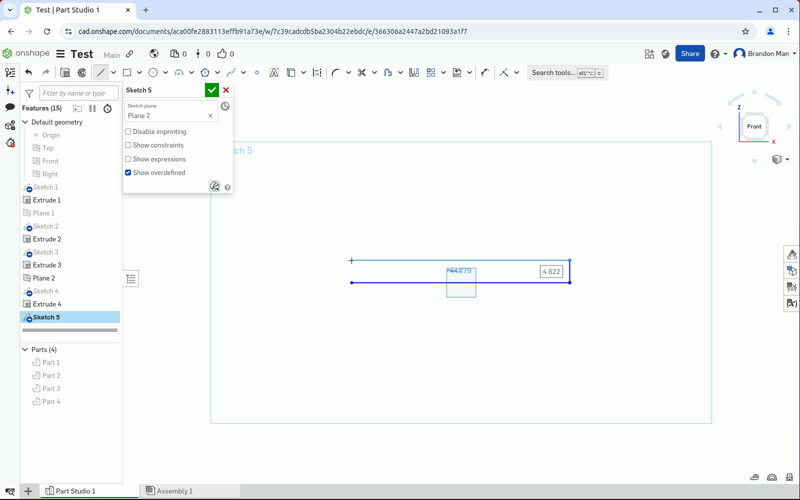
mouse_move(381, 260)
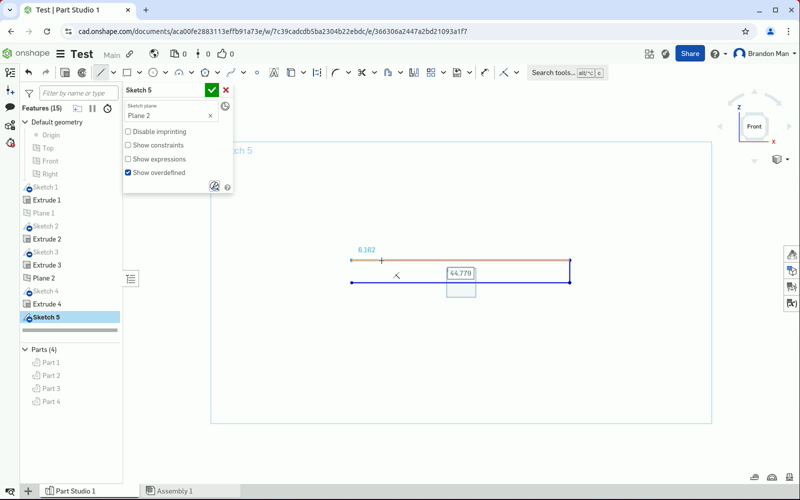
key_down(shift)
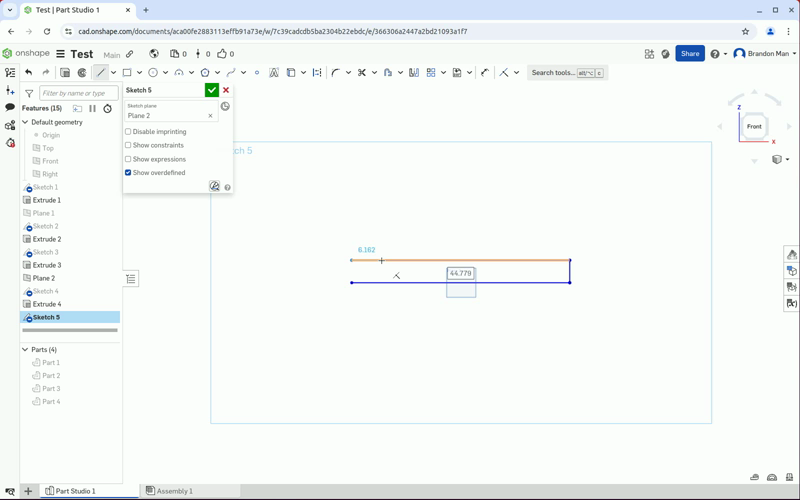
mouse_move(351, 282)
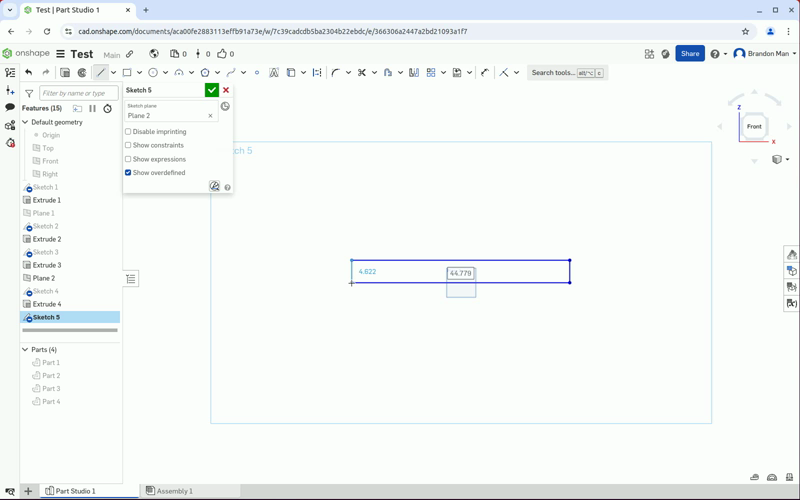
key_up(shift)
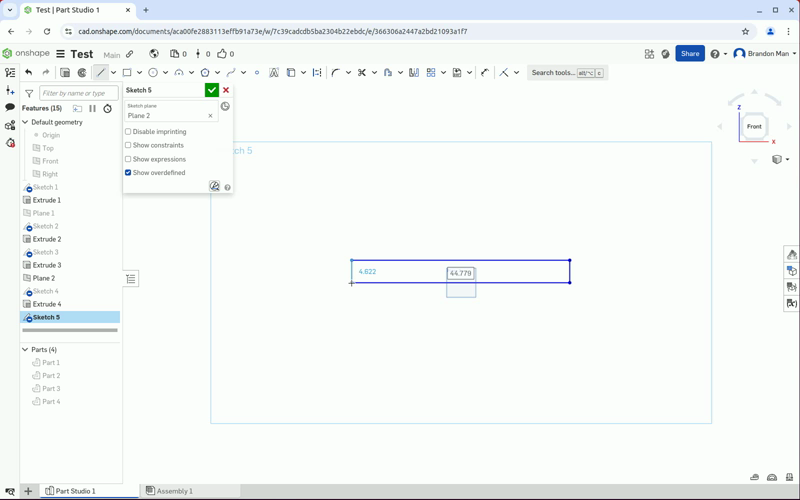
click(351, 282)
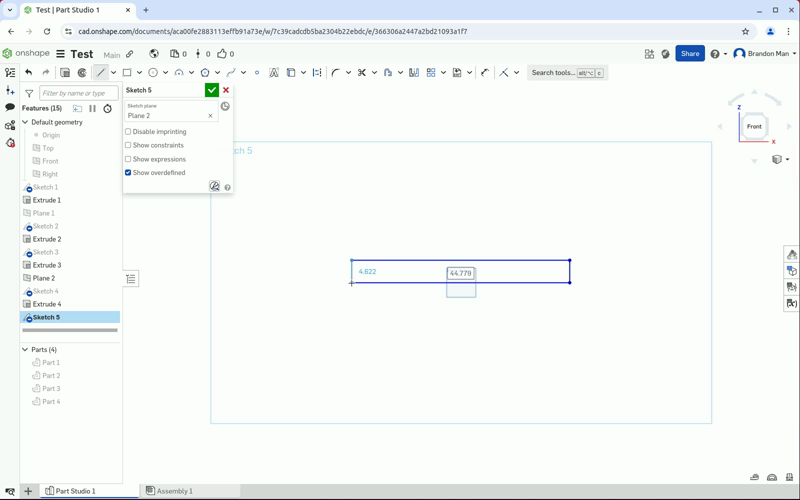
key(esc)
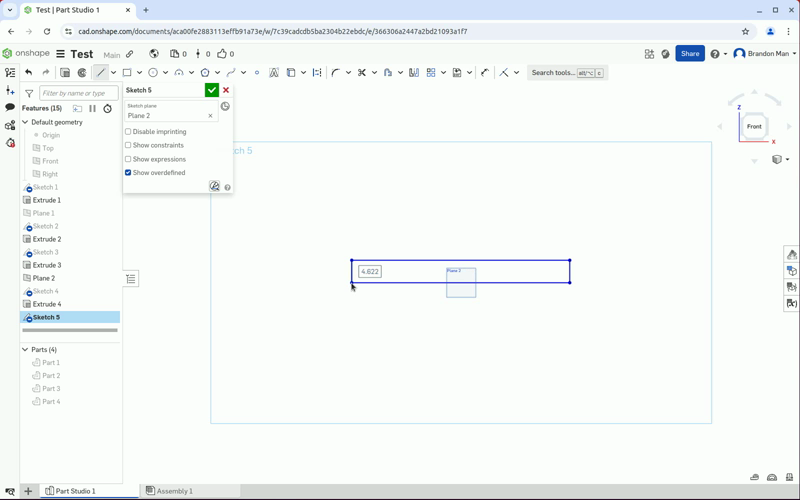
mouse_move(356, 271)
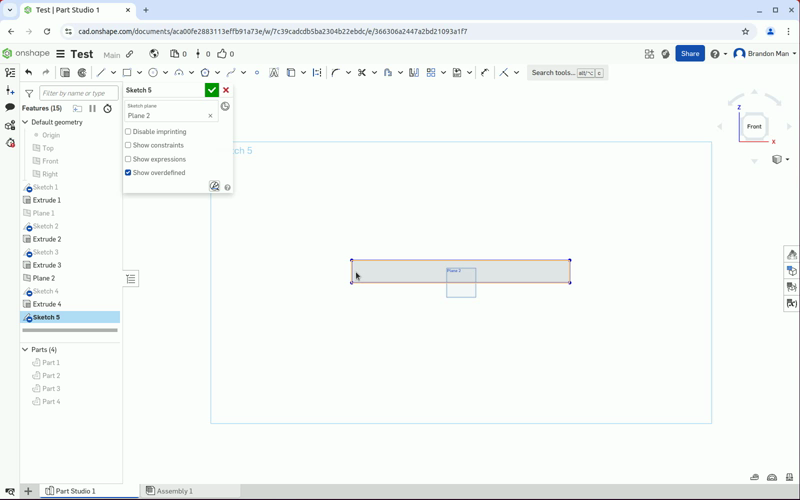
click(356, 271)
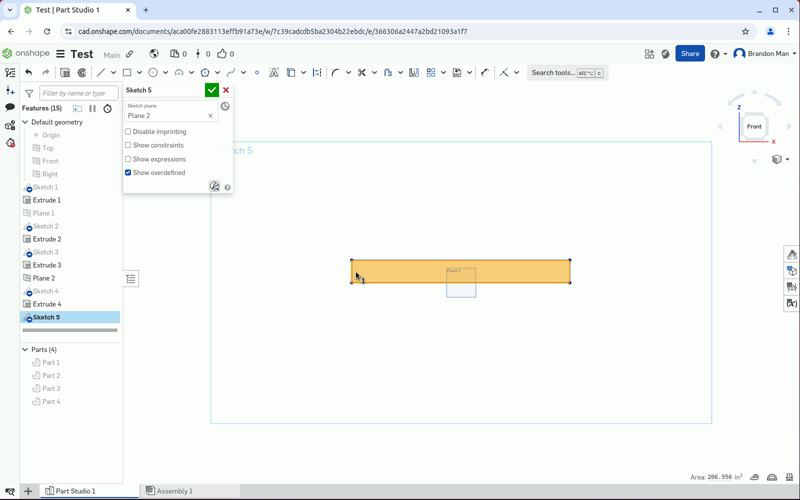
mouse_move(73, 352)
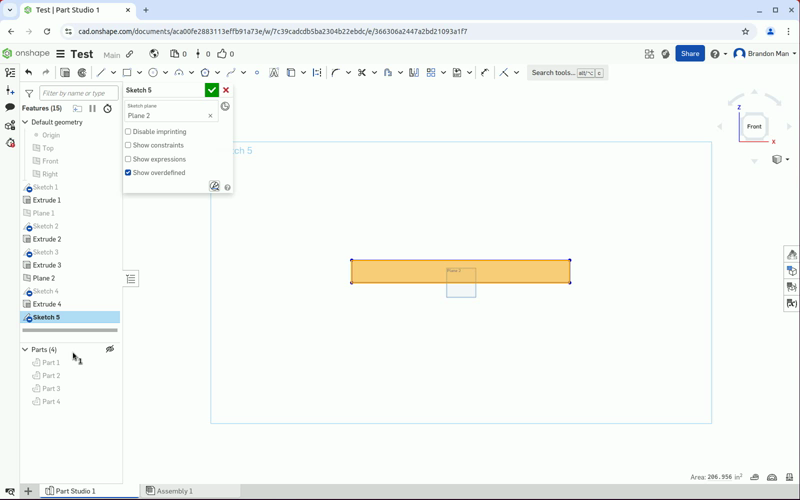
key(shift+y)
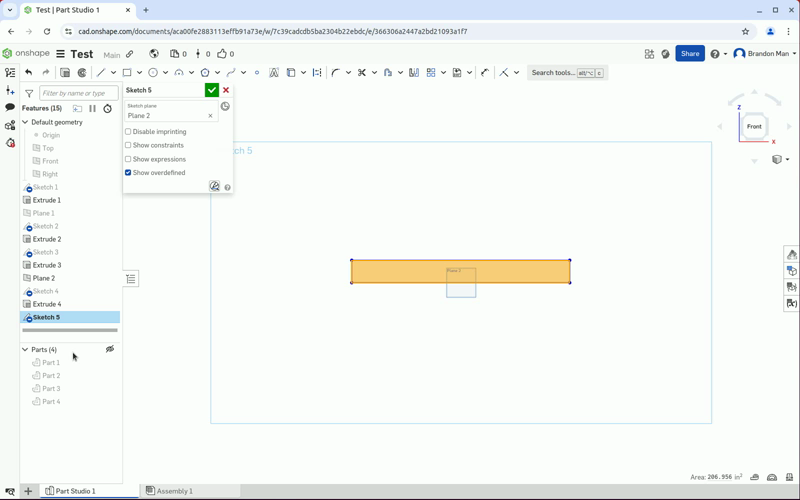
key(shift+e)
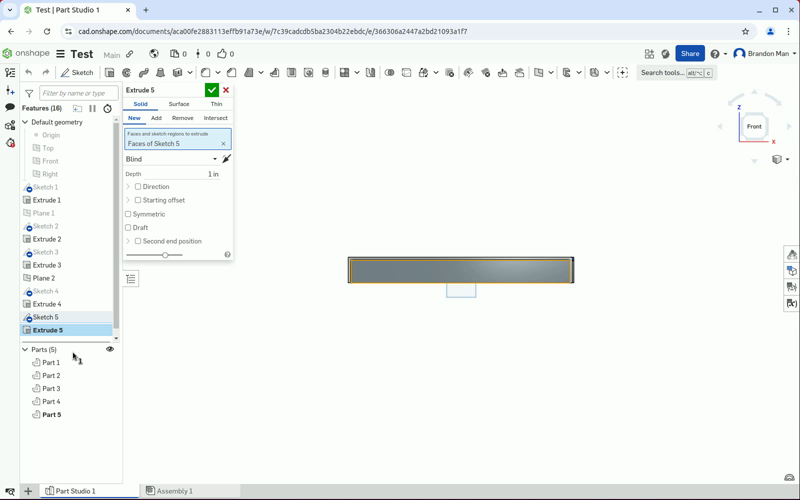
mouse_move(143, 106)
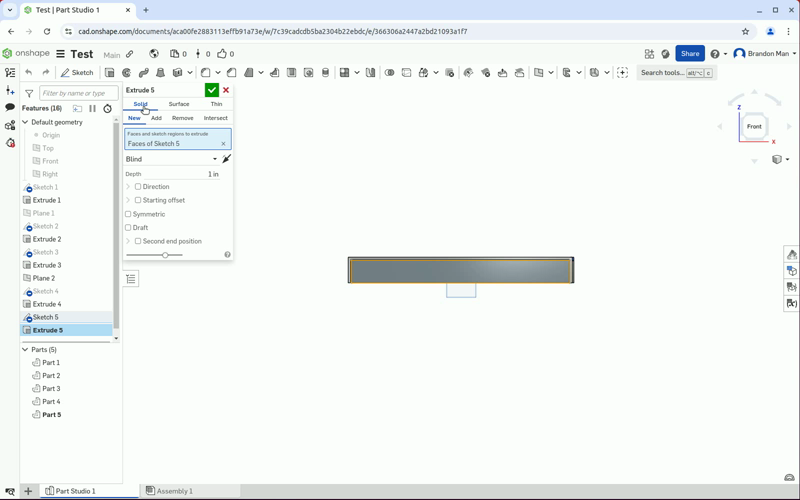
click(143, 106)
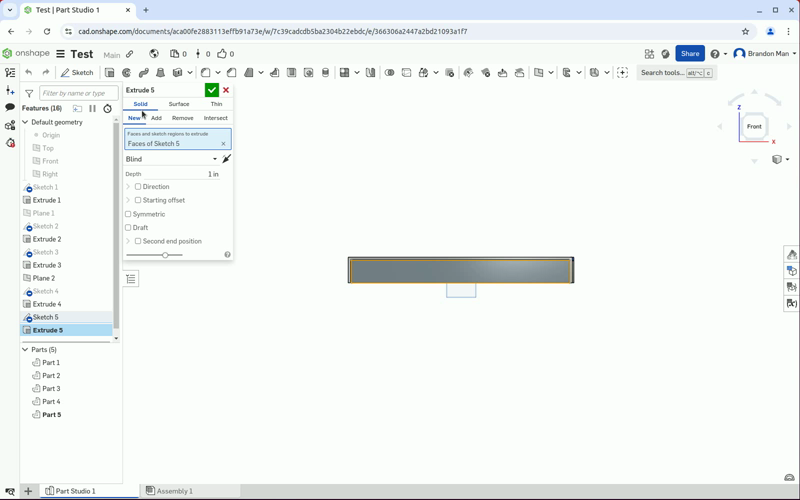
mouse_move(137, 120)
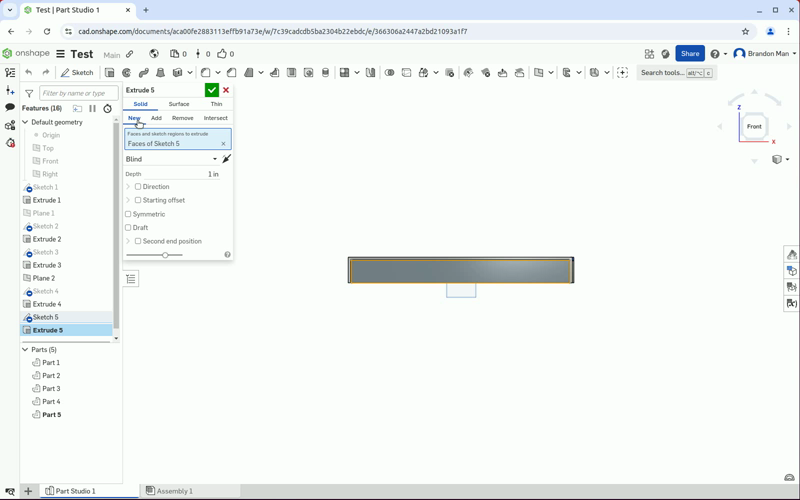
click(137, 120)
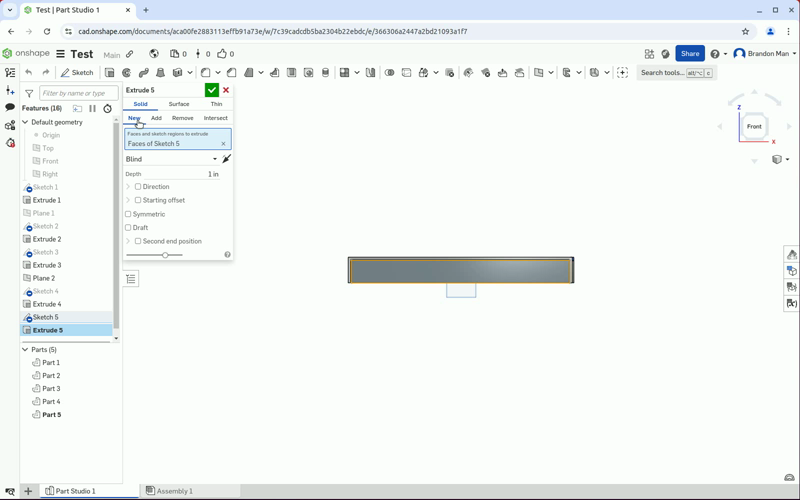
key(tab, 4)
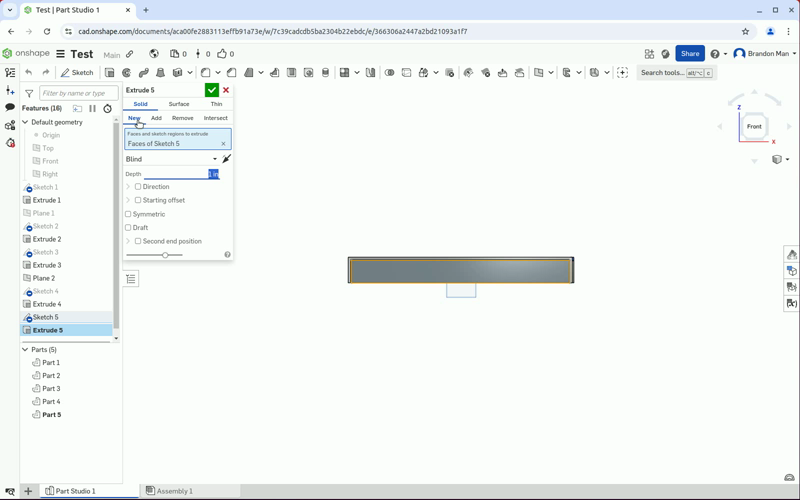
text(0.722)
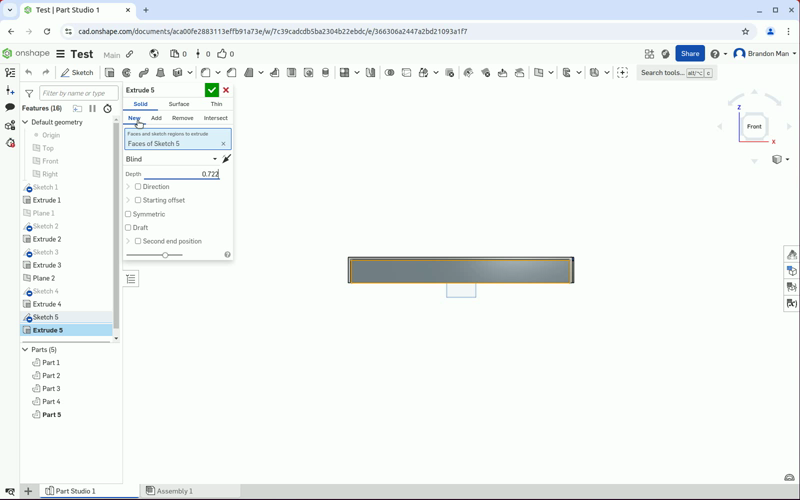
key(enter)
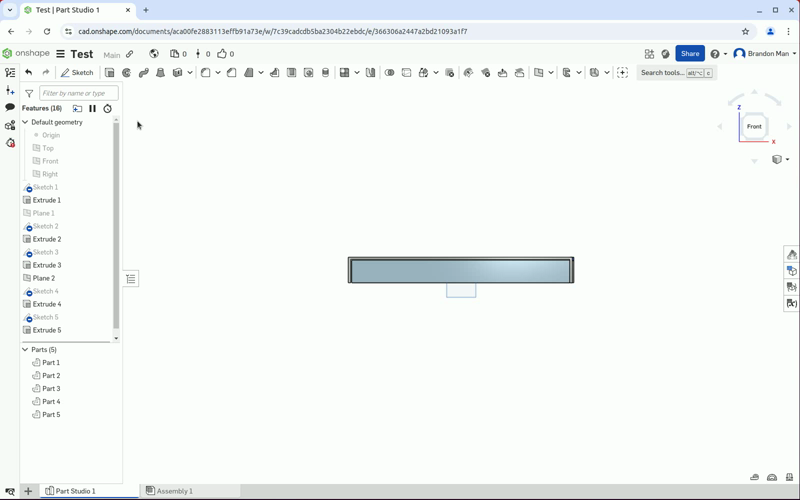
key(shift+h)
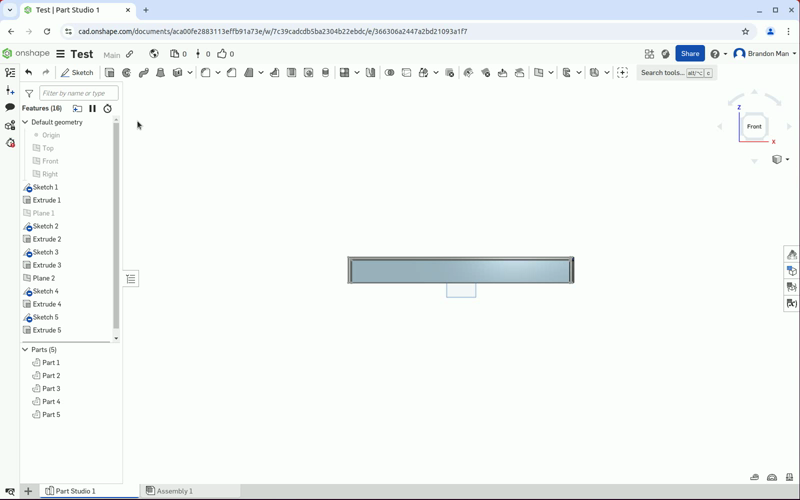
key(shift+h)
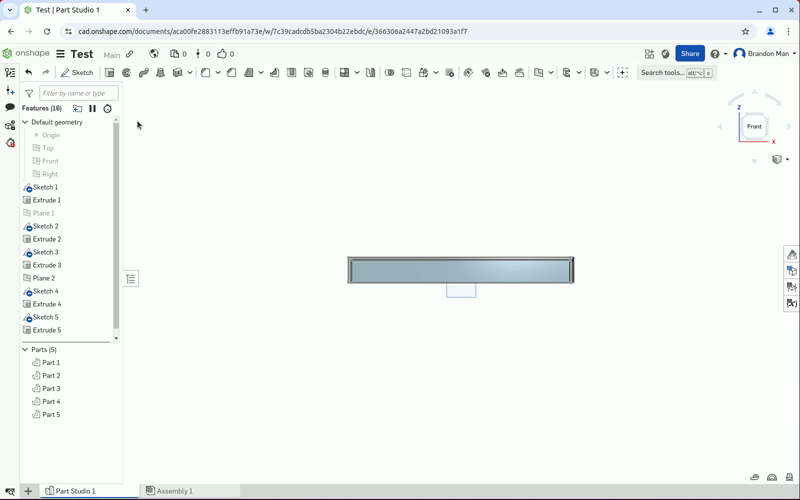
key(shift+7)
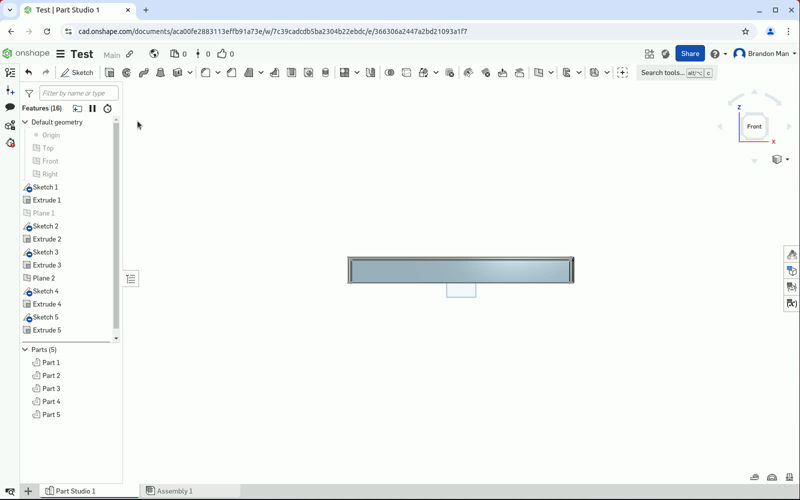
key(left, 2)
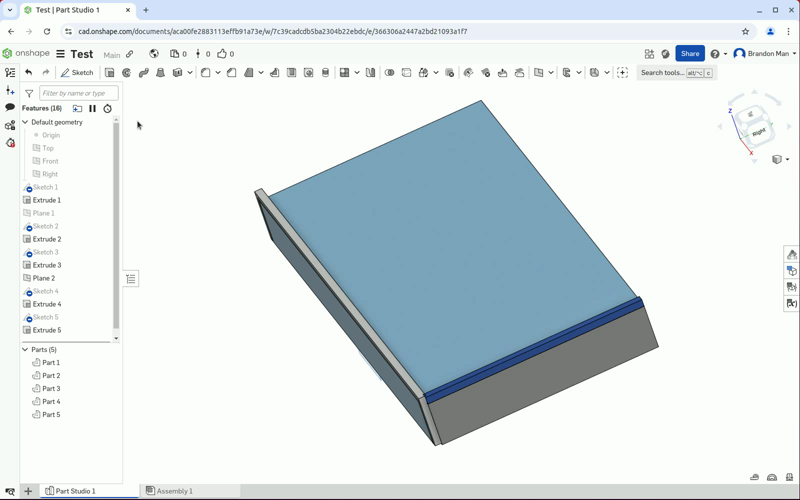
key(down, 2)
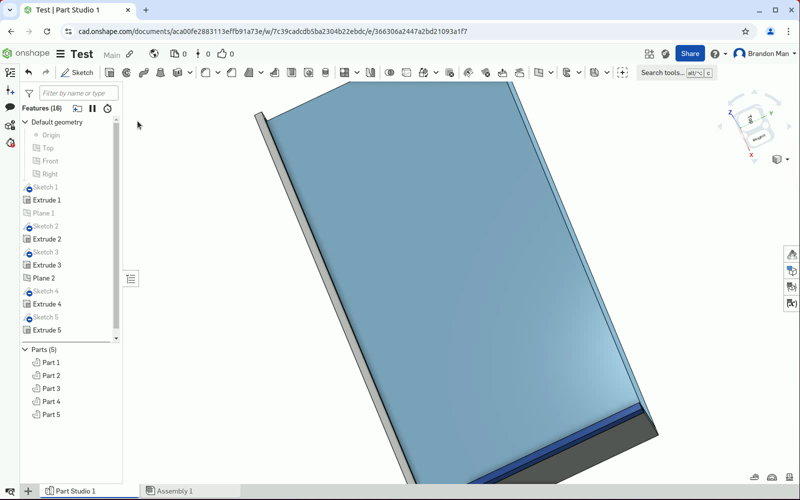
key(up, 2)
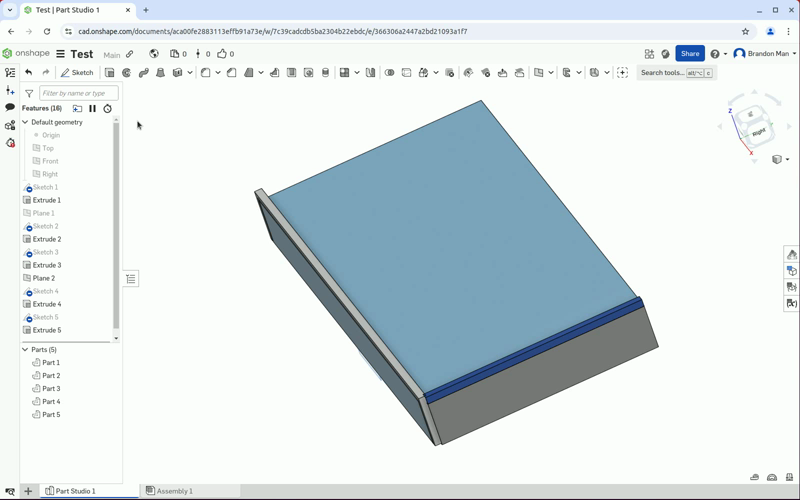
key(right, 2)
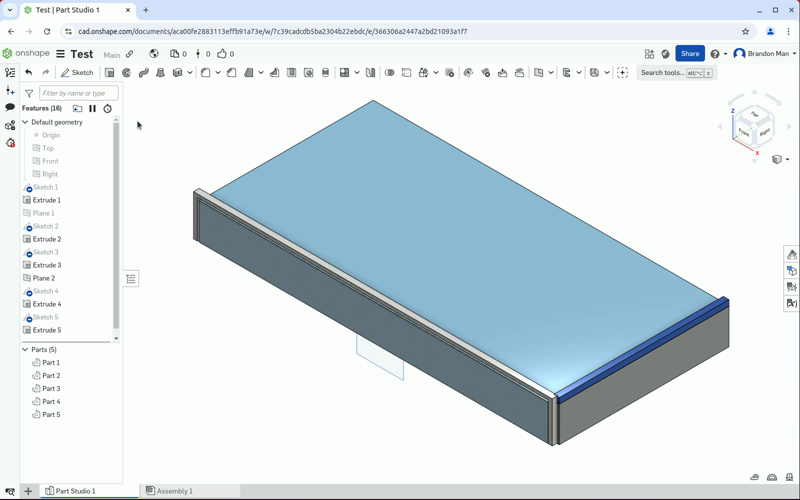
mouse_move(69, 189)
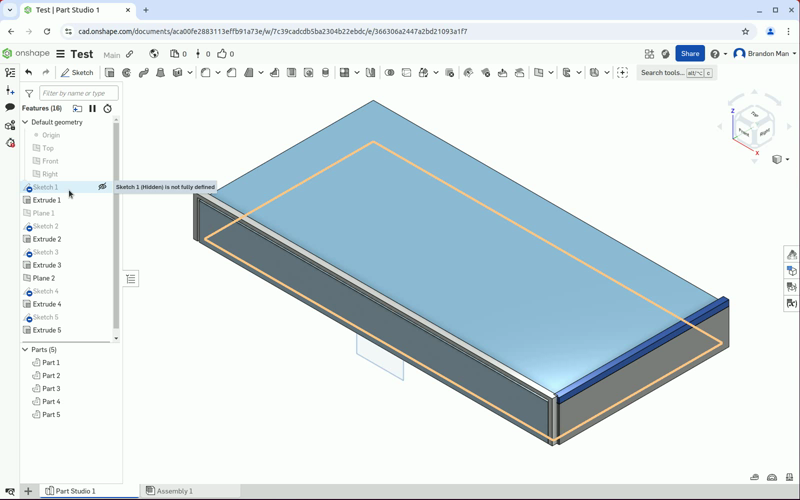
click(69, 189)